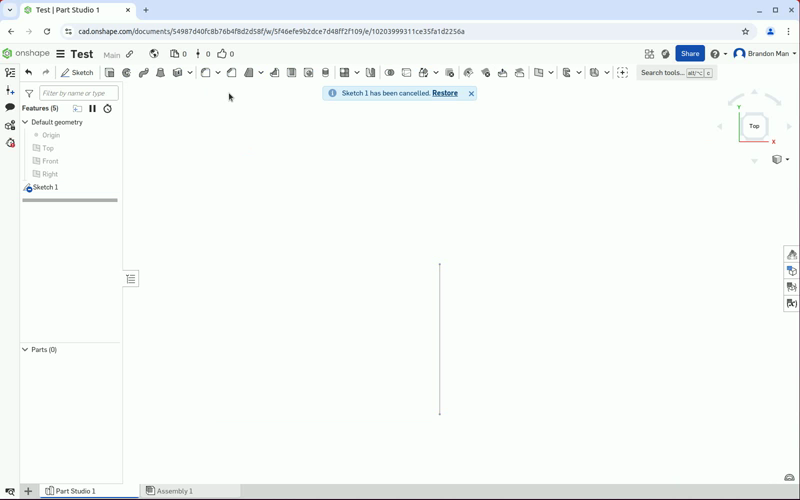
key(shift+h)
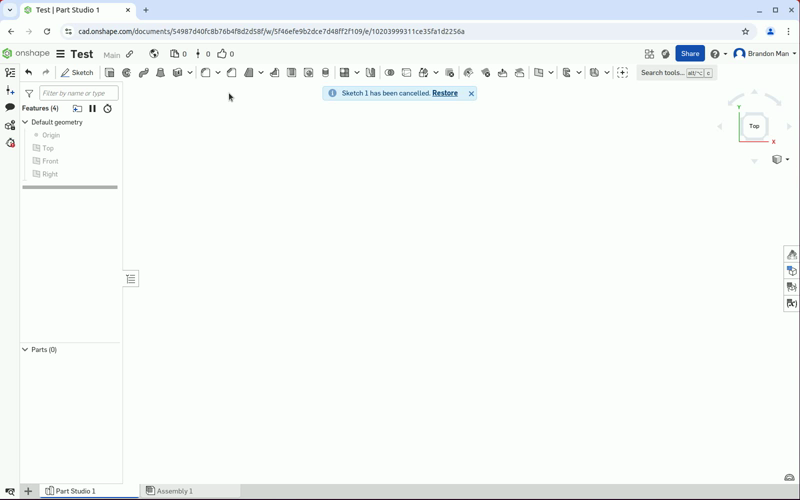
key(shift+s)
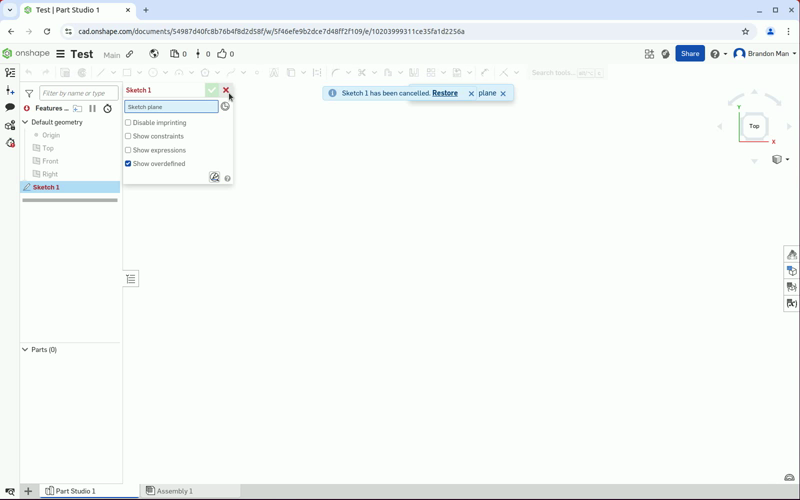
mouse_move(73, 150)
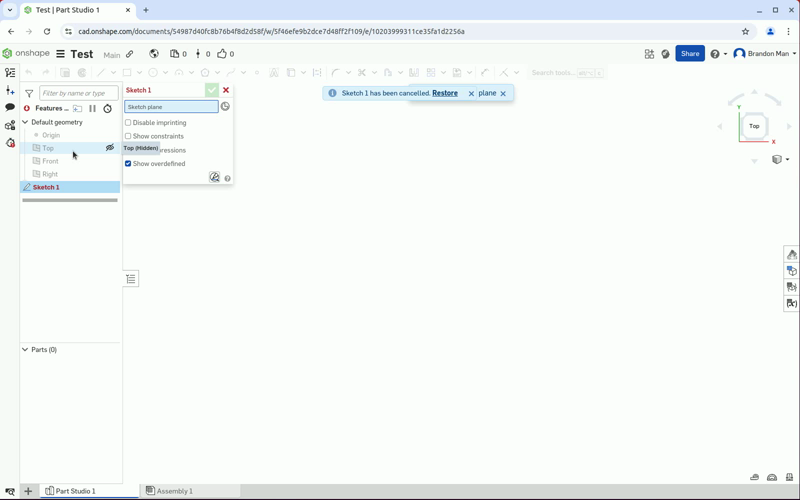
click(73, 150)
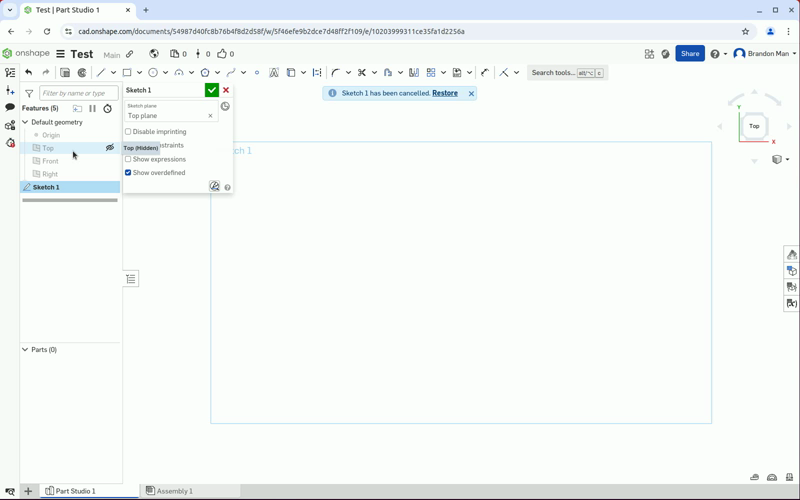
mouse_move(73, 352)
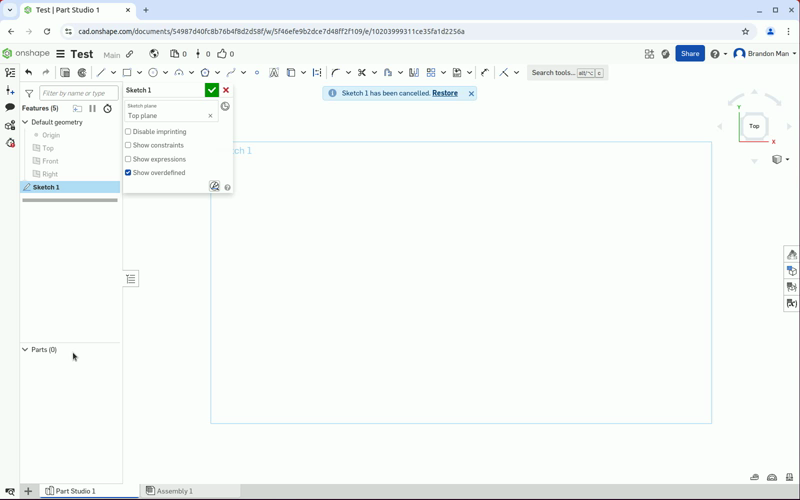
key(y)
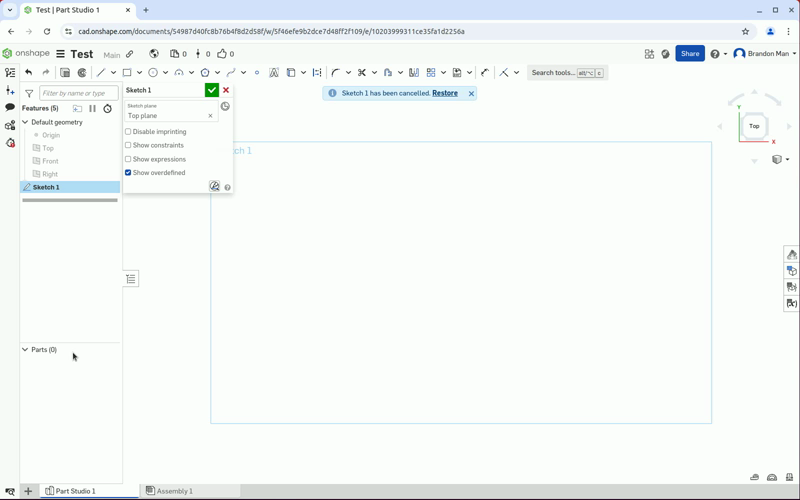
key(a)
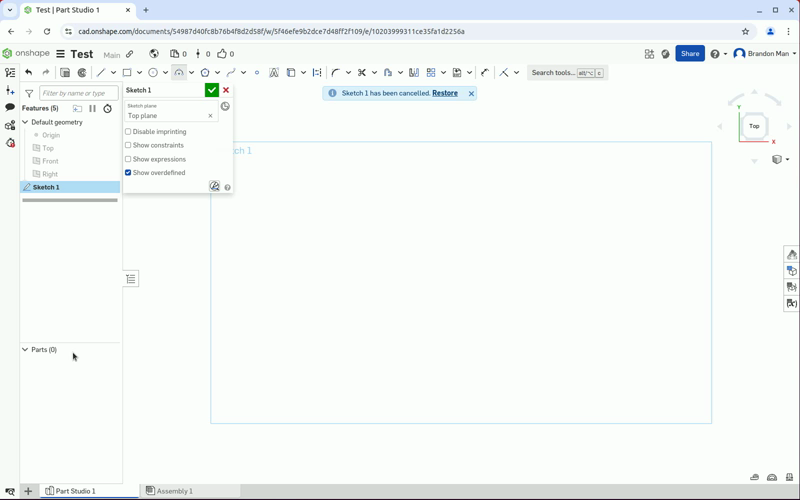
key_down(shift)
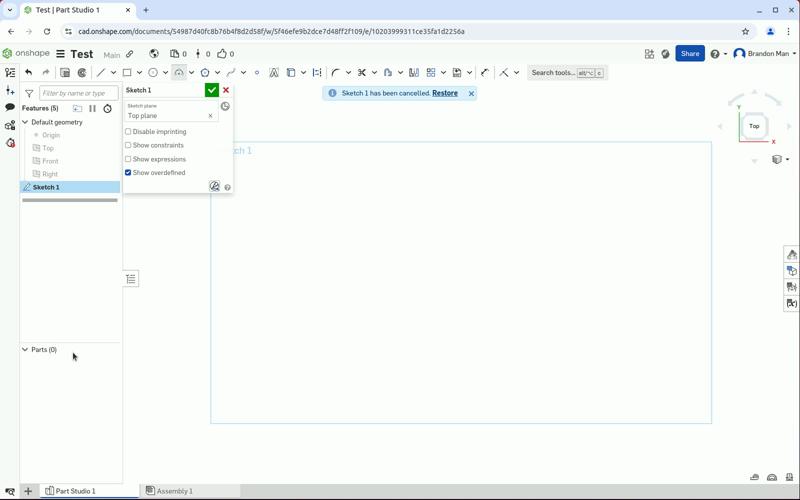
mouse_move(460, 275)
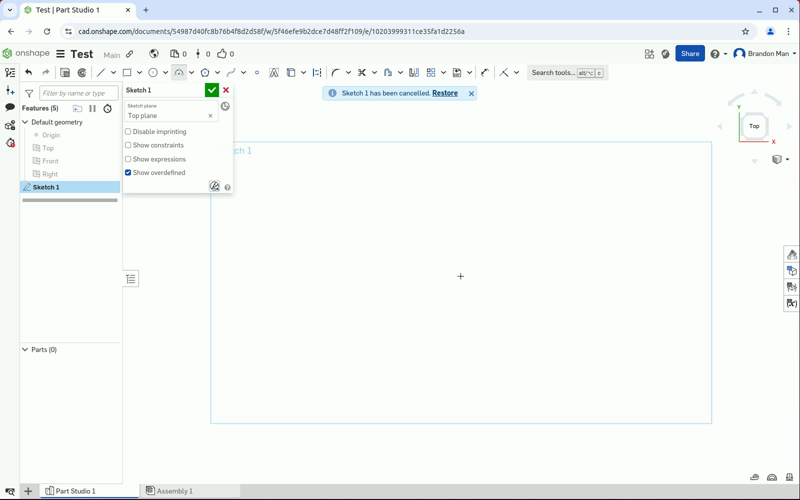
click(460, 275)
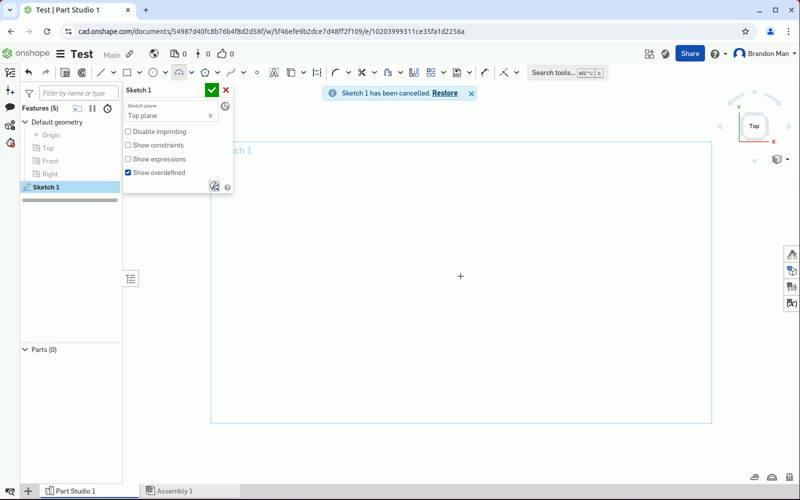
key_up(shift)
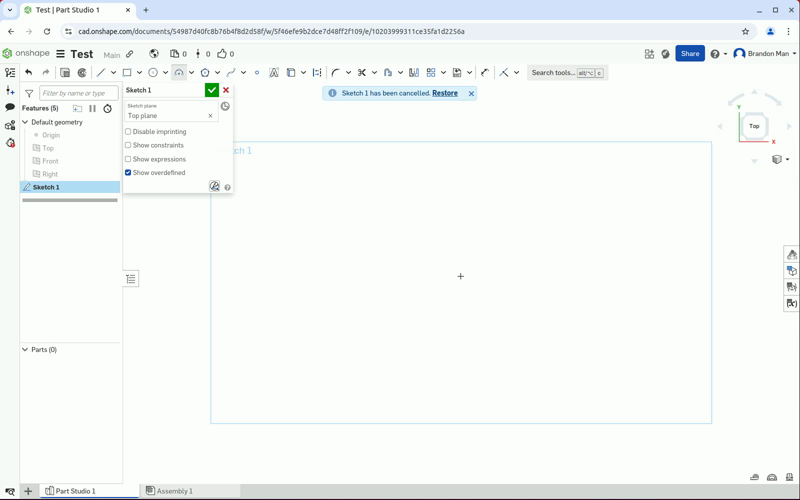
key_down(shift)
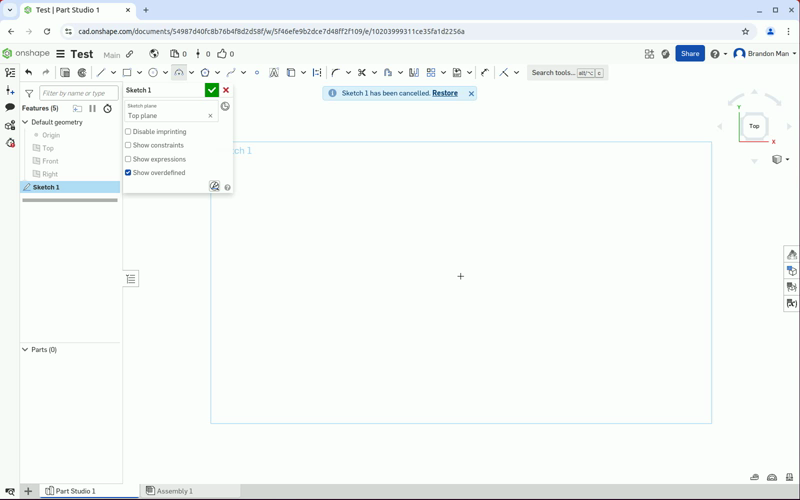
mouse_move(467, 282)
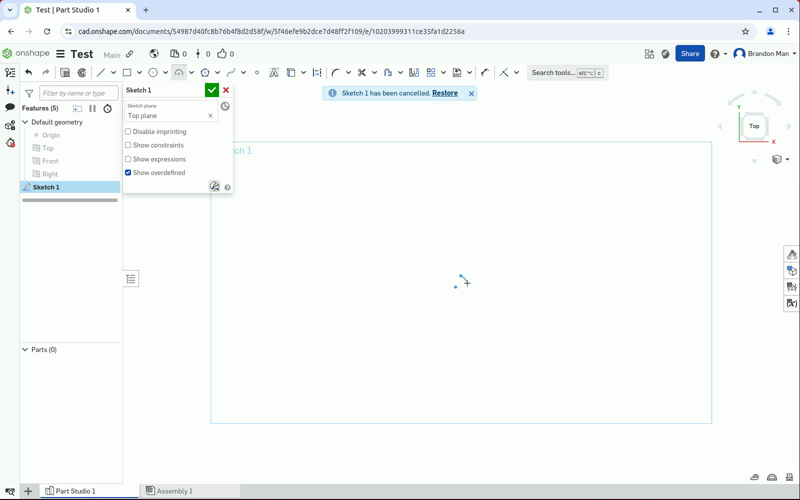
click(467, 282)
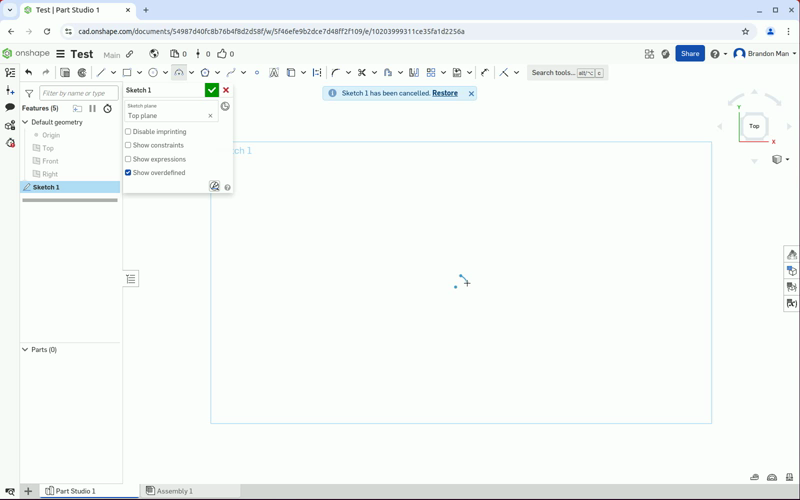
mouse_move(462, 280)
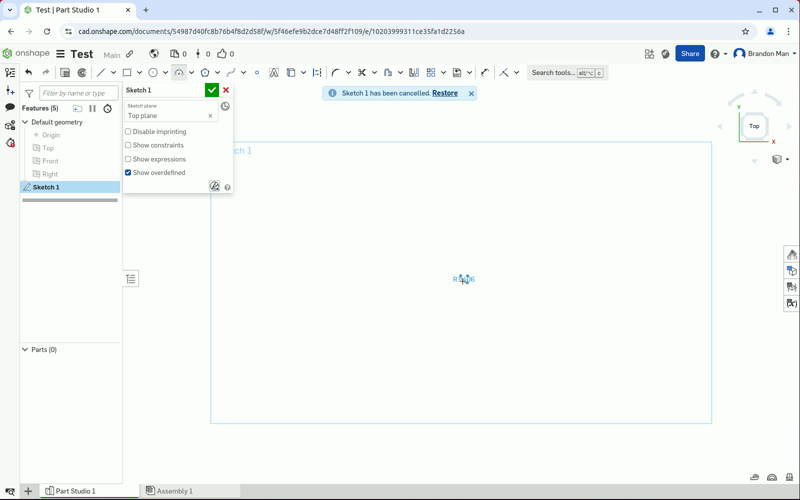
click(462, 280)
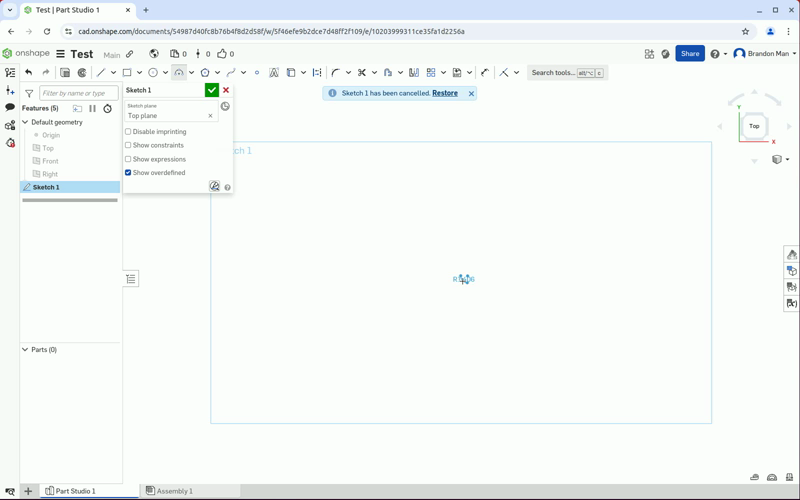
key_up(shift)
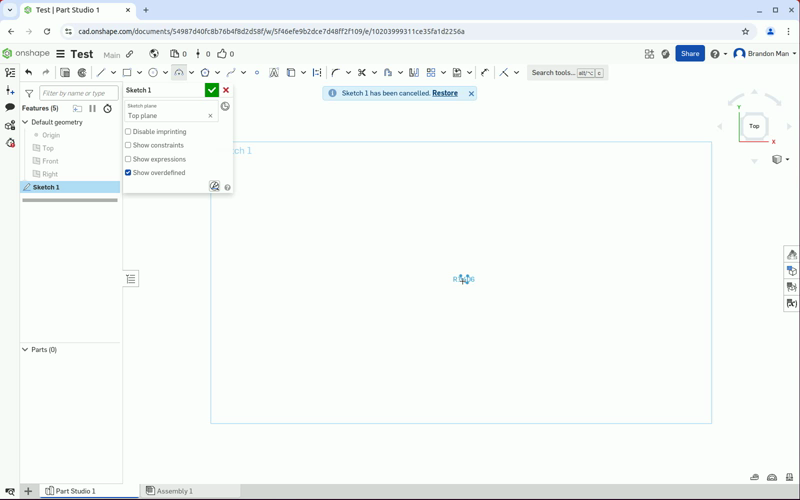
key(esc)
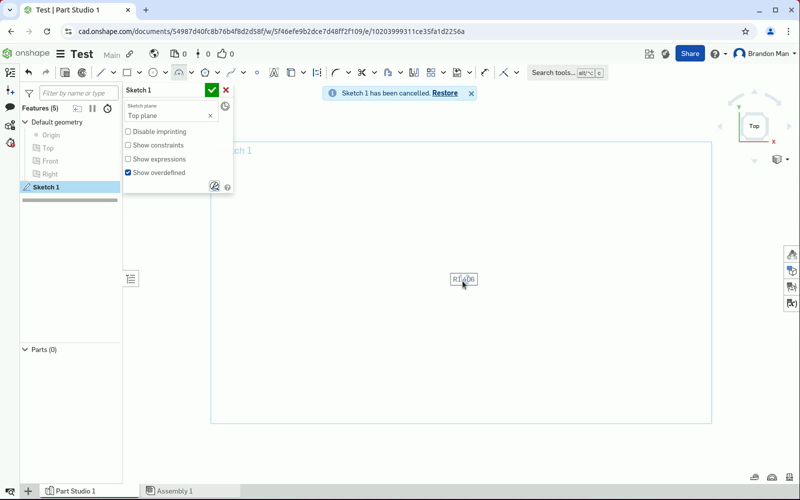
key(l)
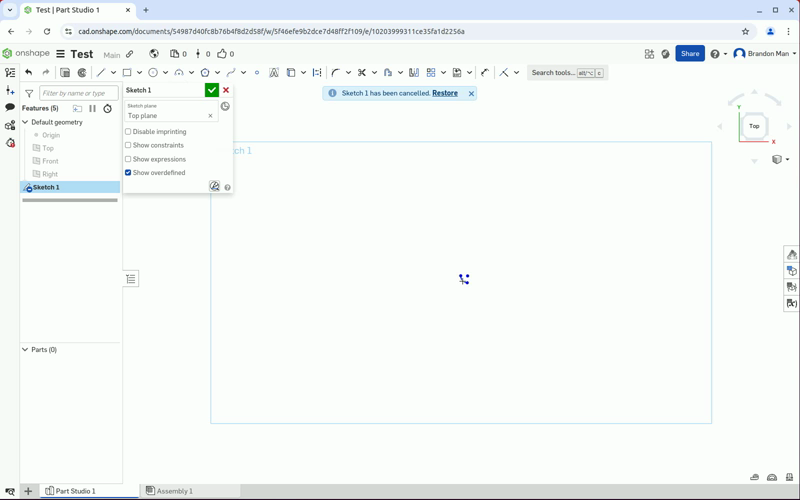
mouse_move(467, 282)
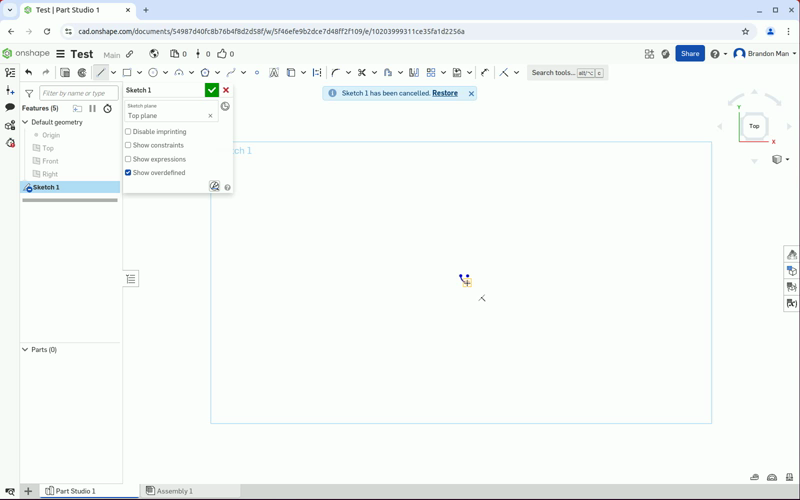
click(467, 282)
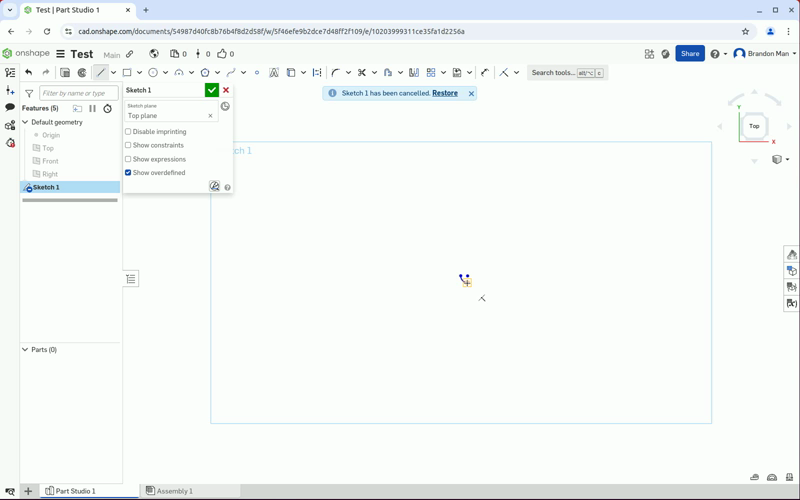
key_down(shift)
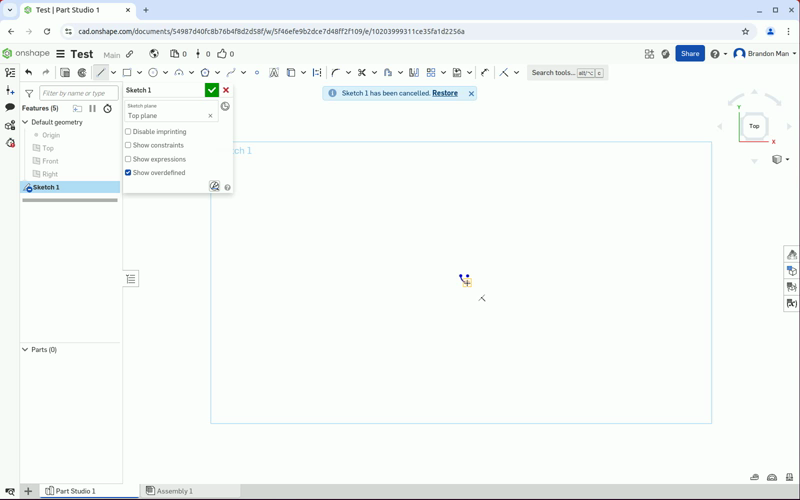
mouse_move(497, 282)
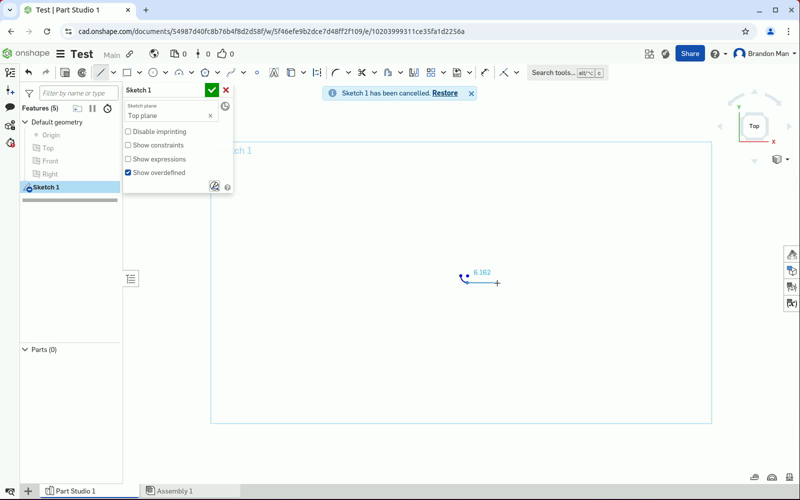
mouse_move(509, 282)
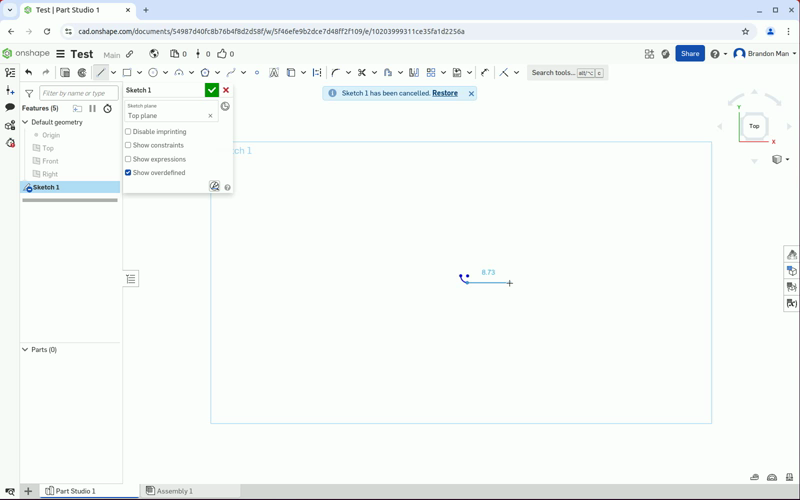
click(509, 282)
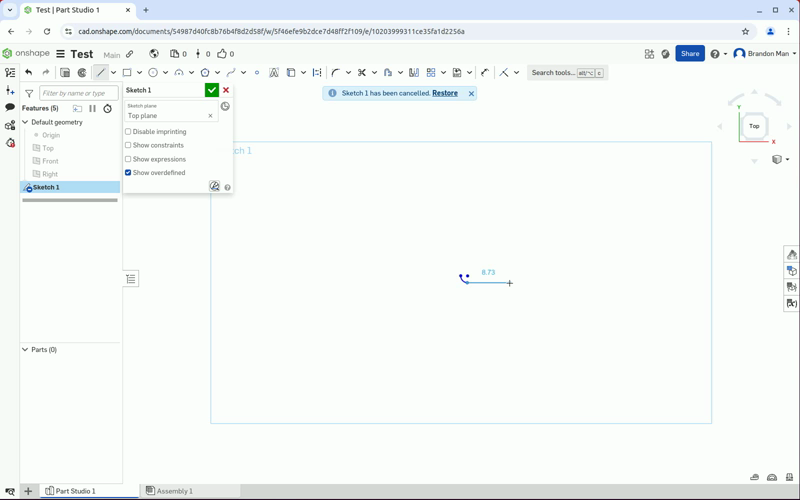
key_up(shift)
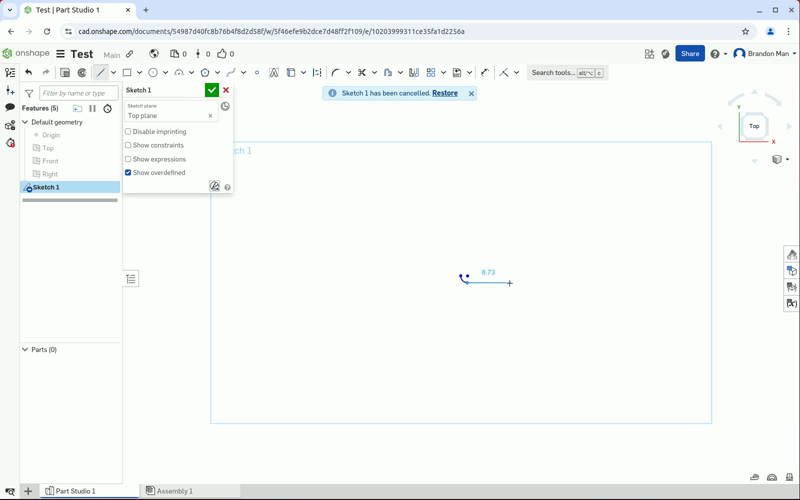
key(esc)
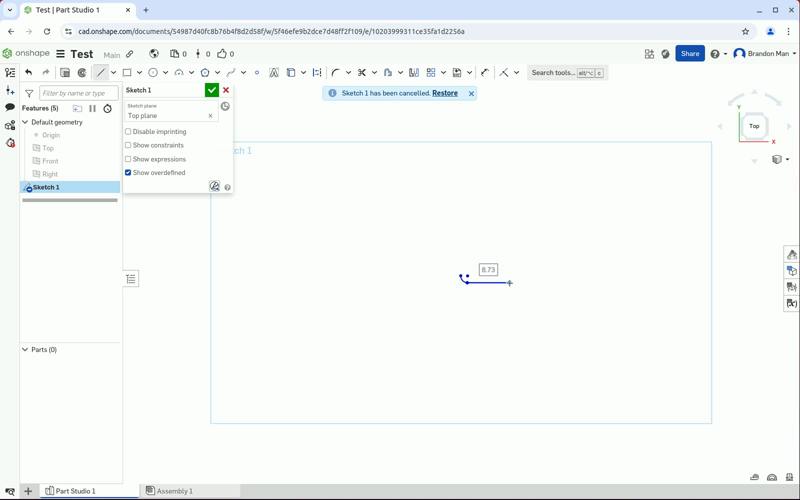
key(a)
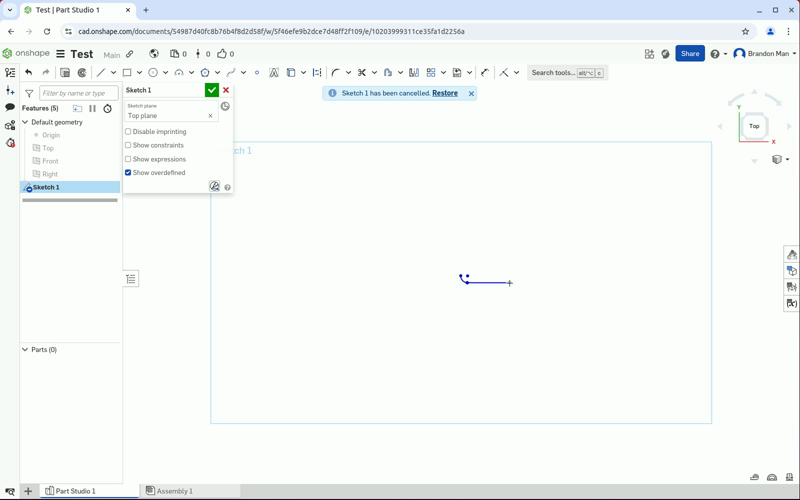
mouse_move(509, 282)
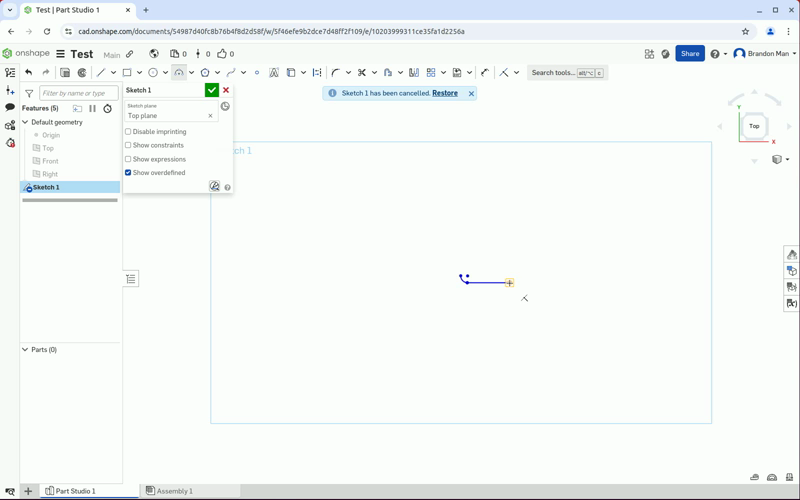
click(509, 282)
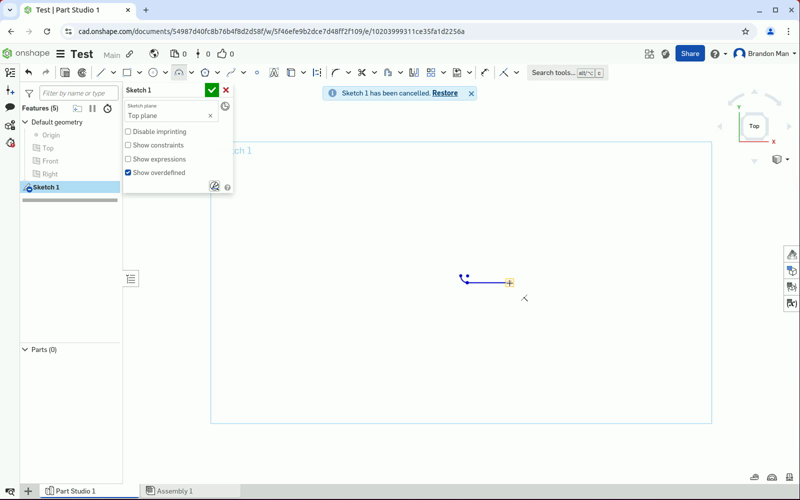
key_down(shift)
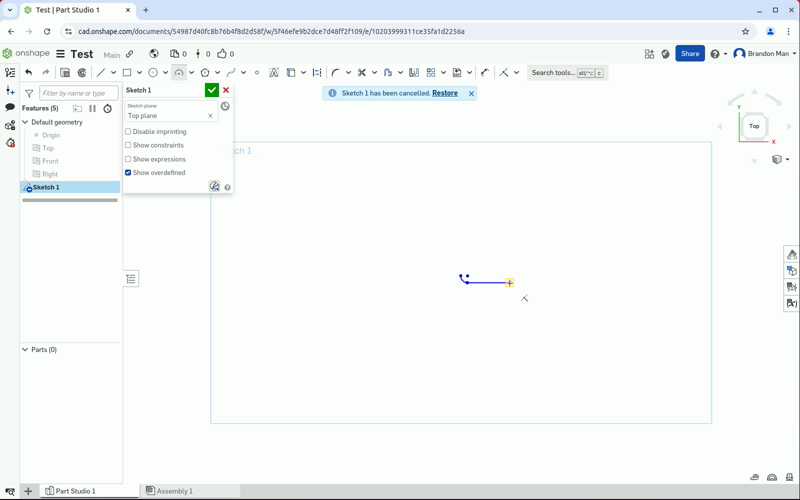
mouse_move(517, 275)
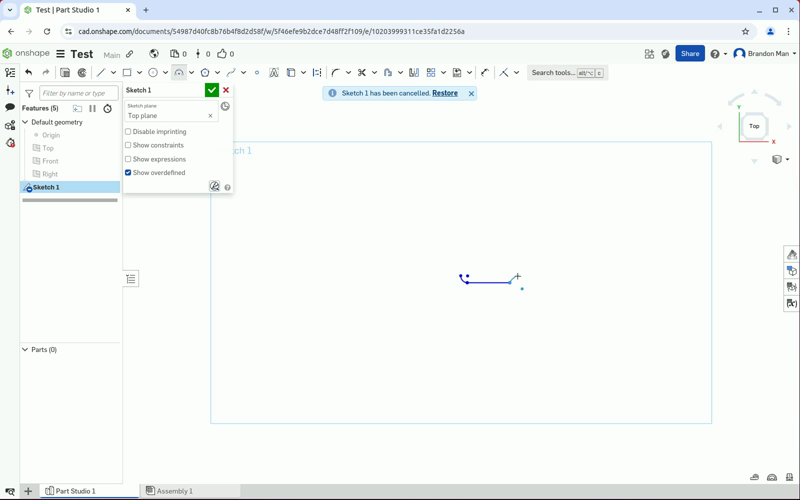
click(517, 275)
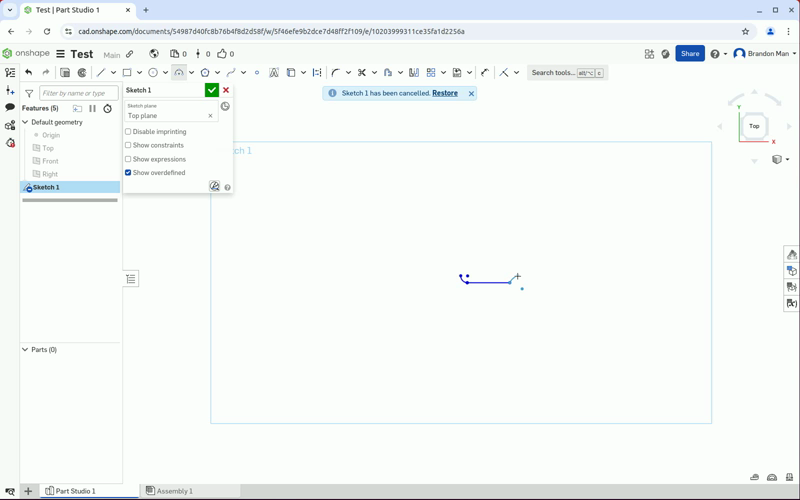
mouse_move(514, 280)
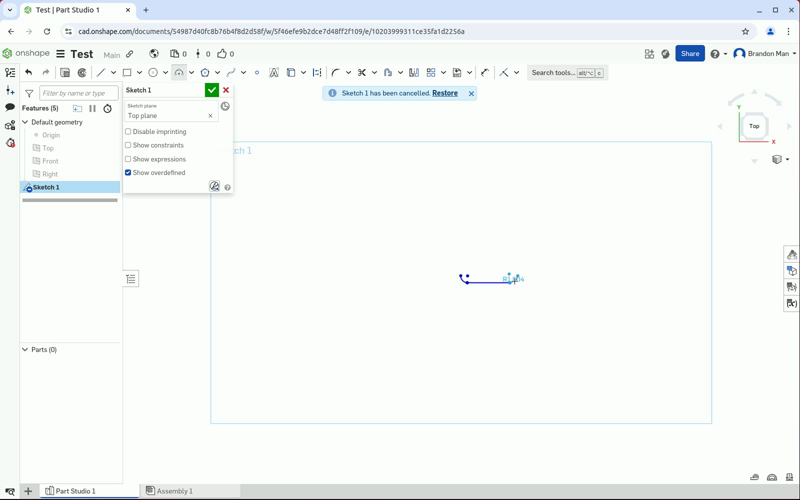
click(514, 280)
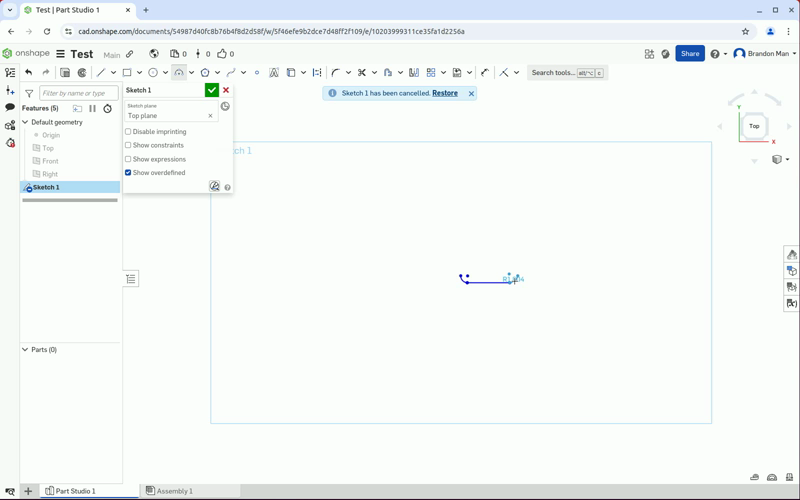
key_up(shift)
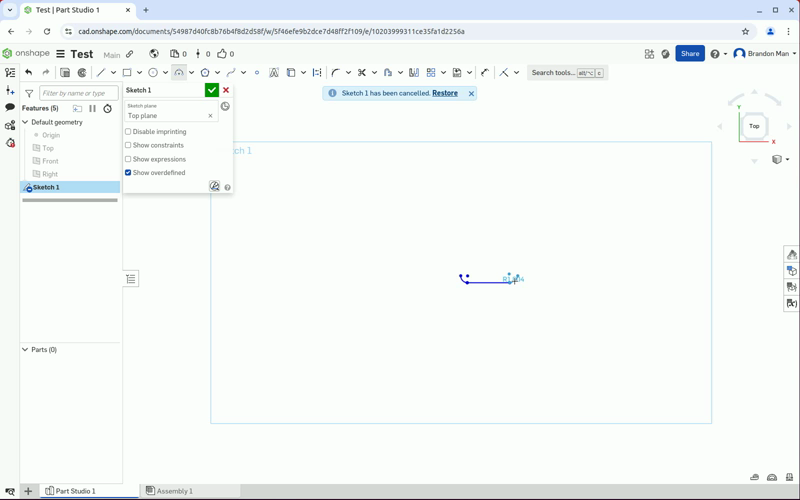
key(esc)
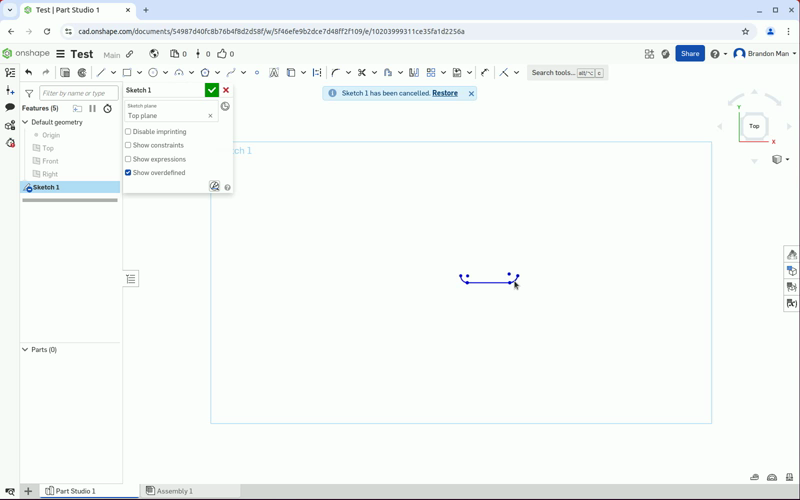
key(l)
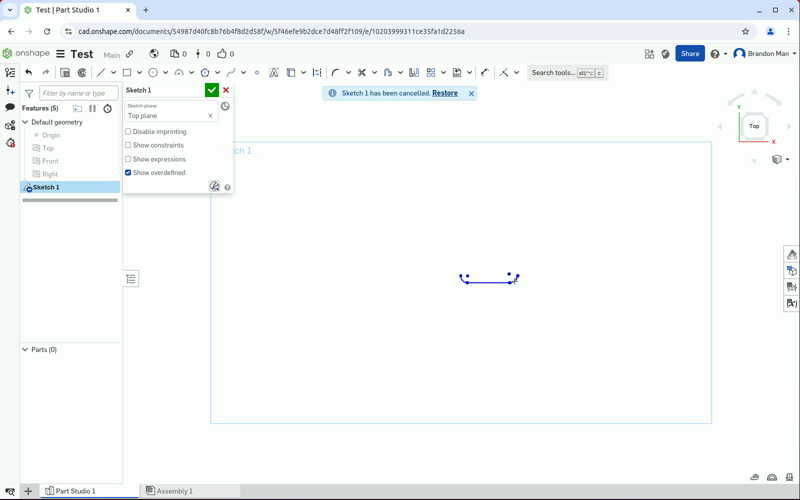
mouse_move(517, 275)
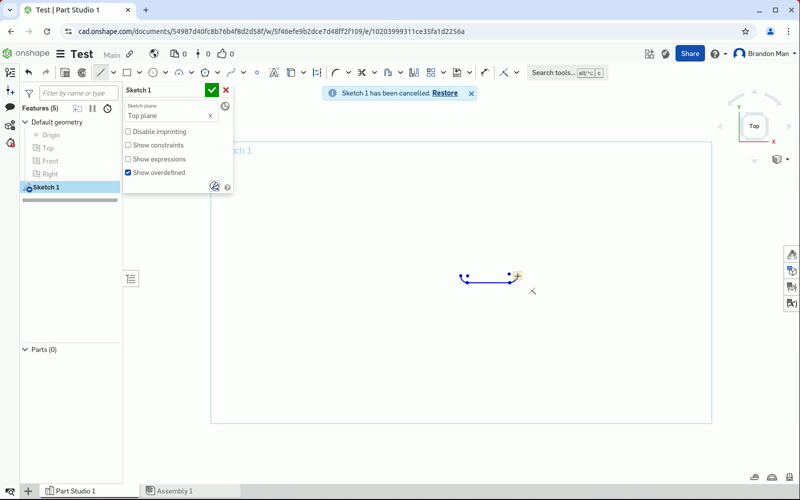
click(517, 275)
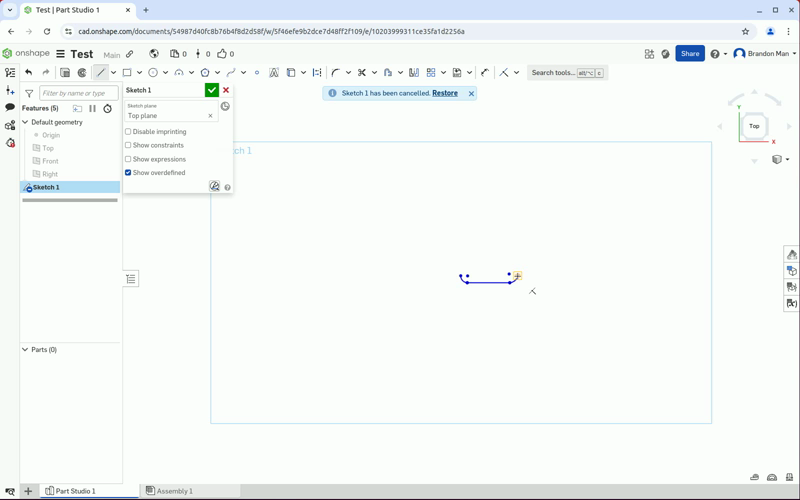
key_down(shift)
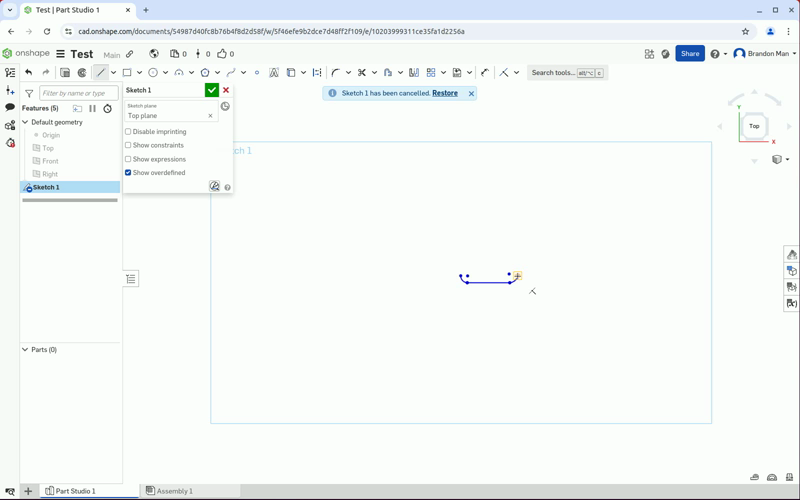
mouse_move(517, 177)
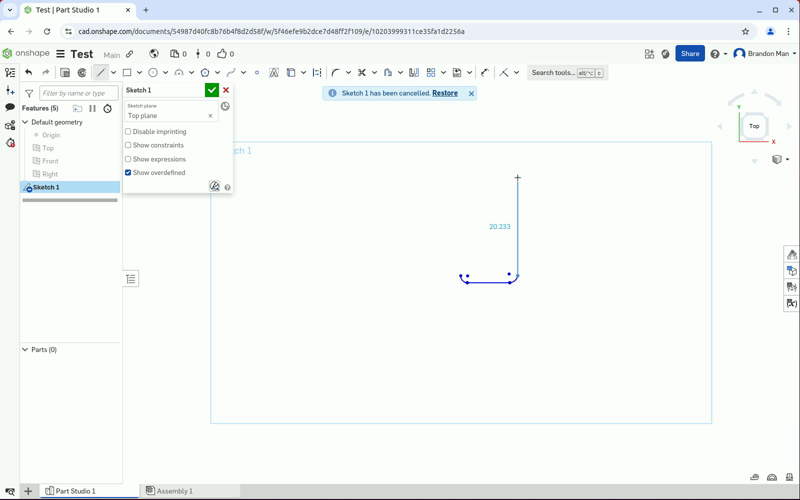
click(517, 177)
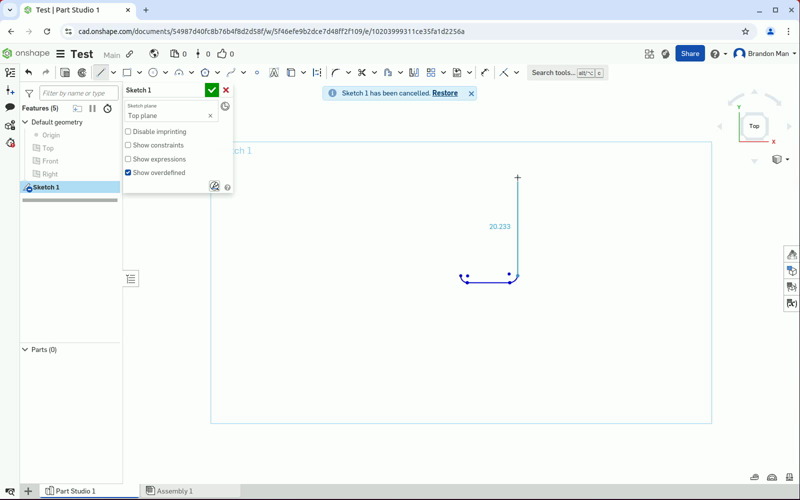
key_up(shift)
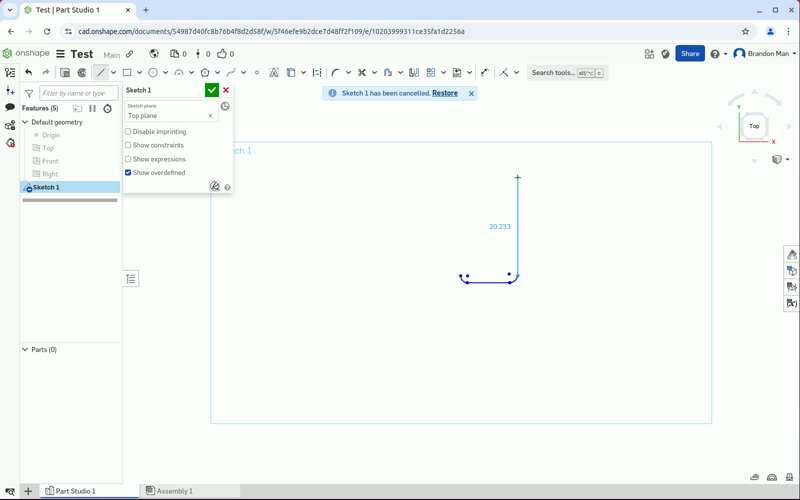
key(esc)
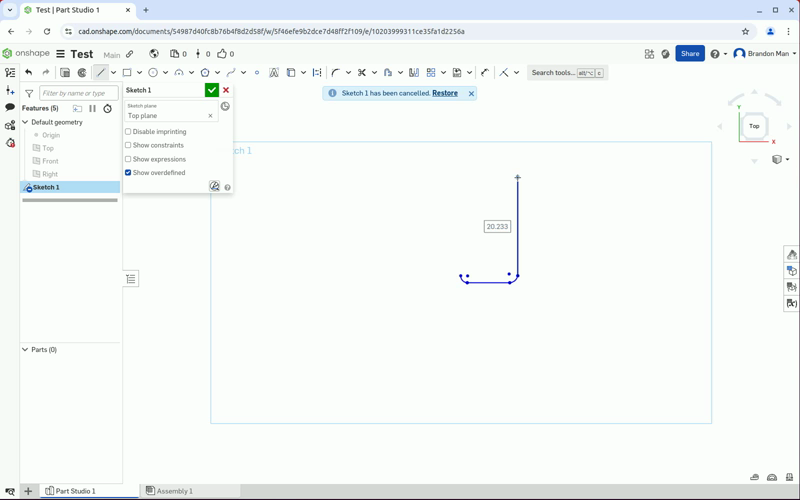
key(a)
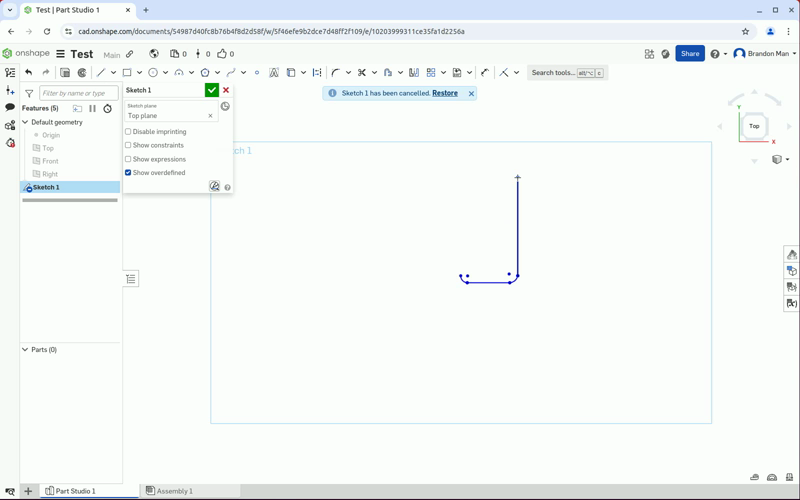
mouse_move(517, 177)
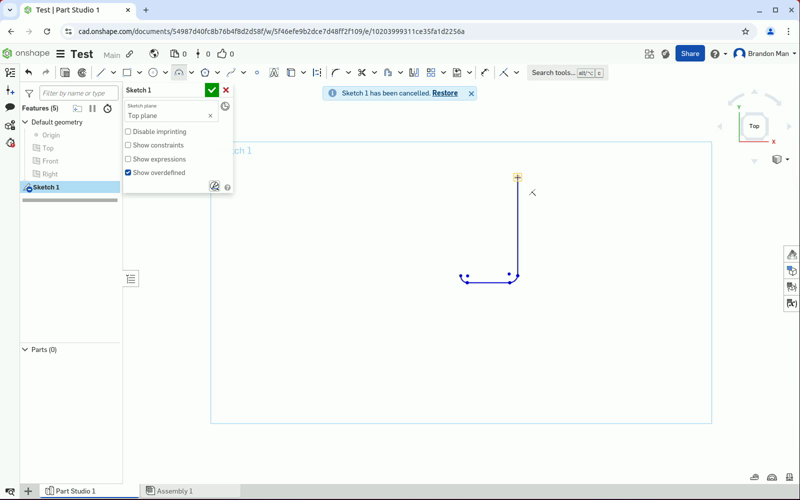
click(517, 177)
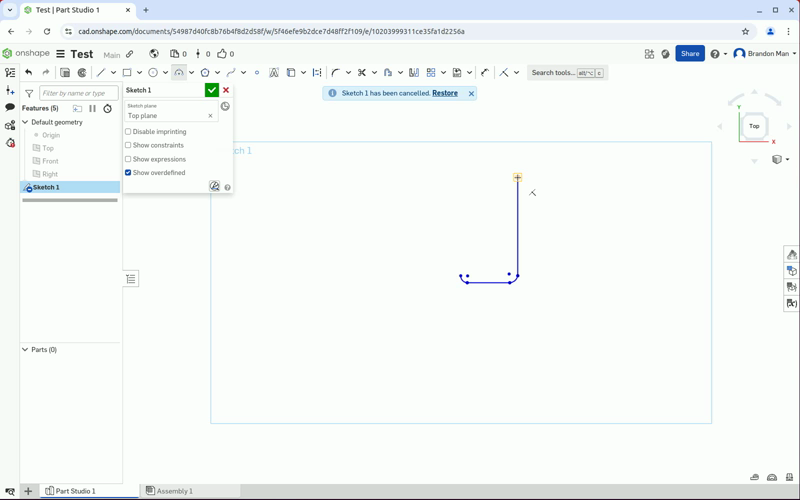
key_down(shift)
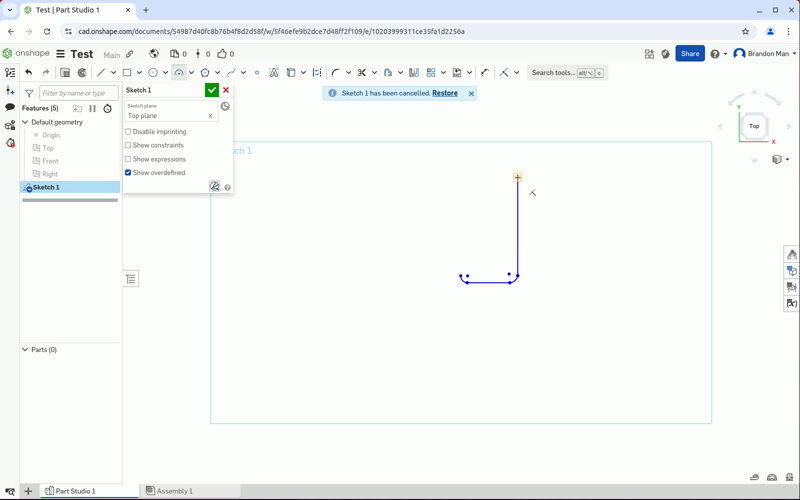
mouse_move(509, 170)
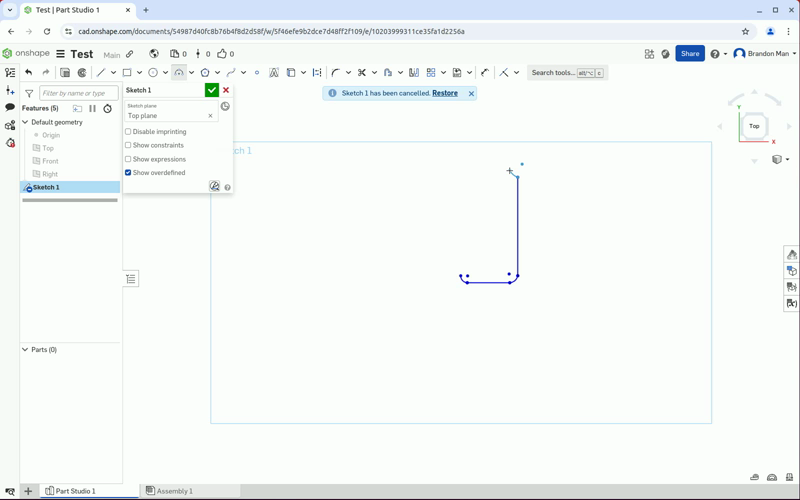
click(509, 170)
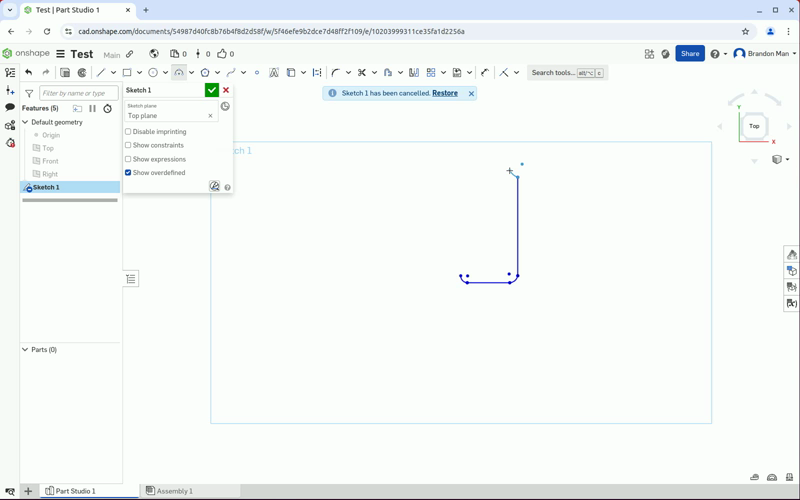
mouse_move(514, 171)
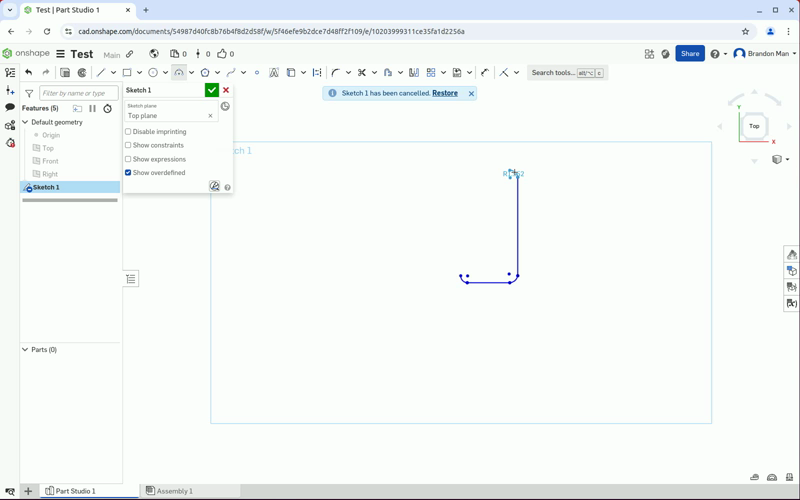
click(514, 171)
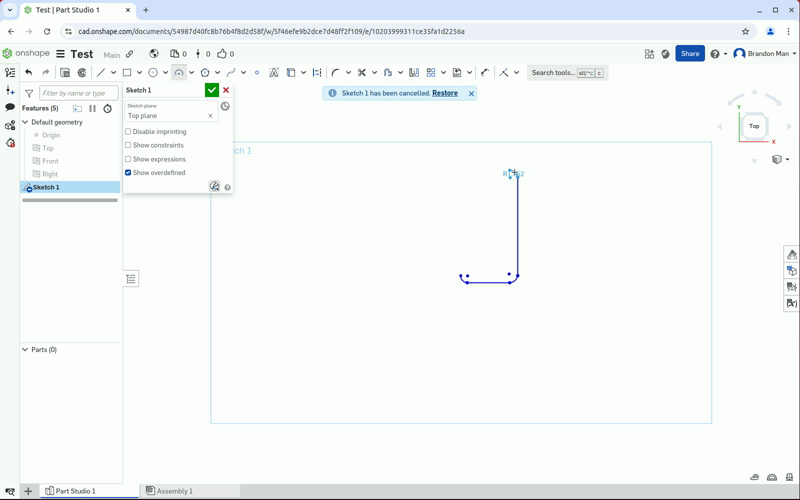
key_up(shift)
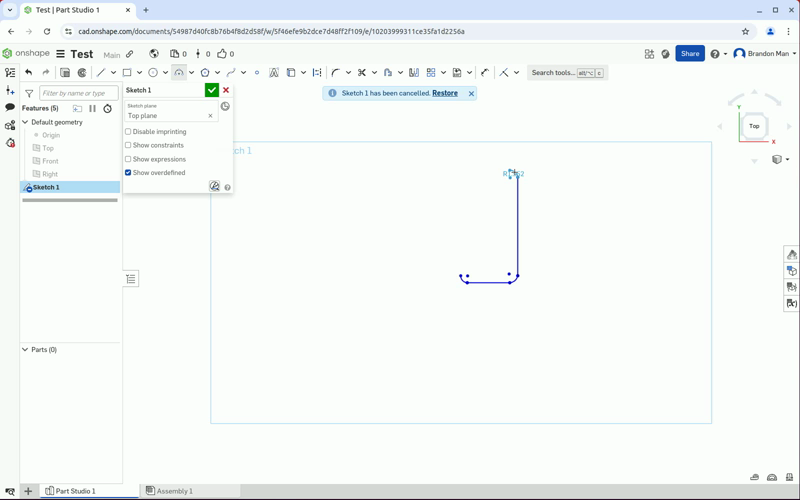
key(esc)
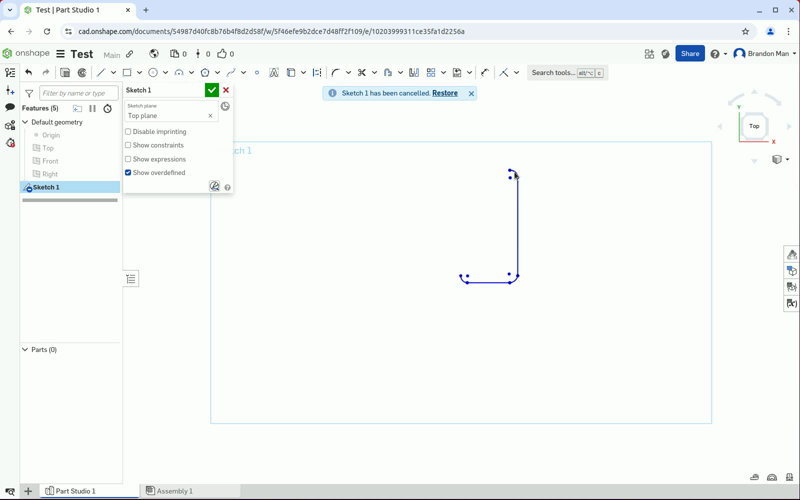
key(l)
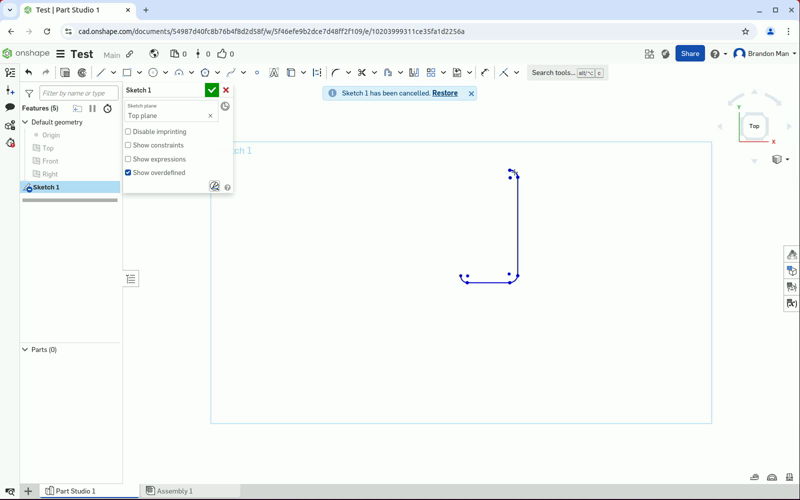
mouse_move(509, 170)
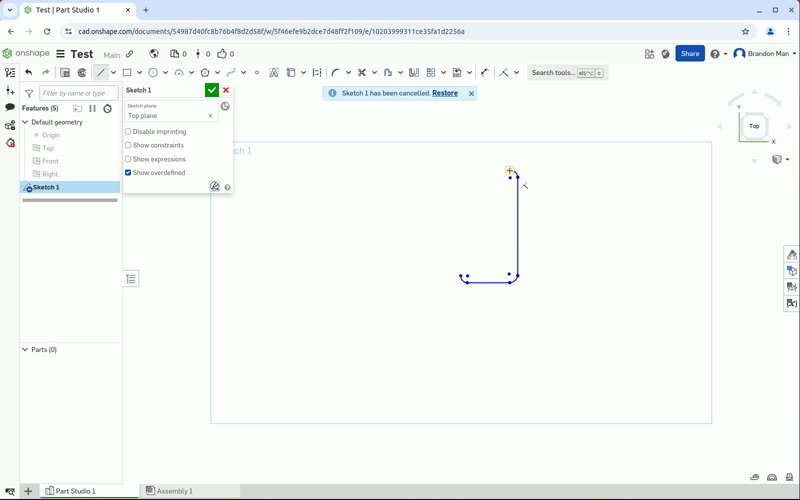
click(509, 170)
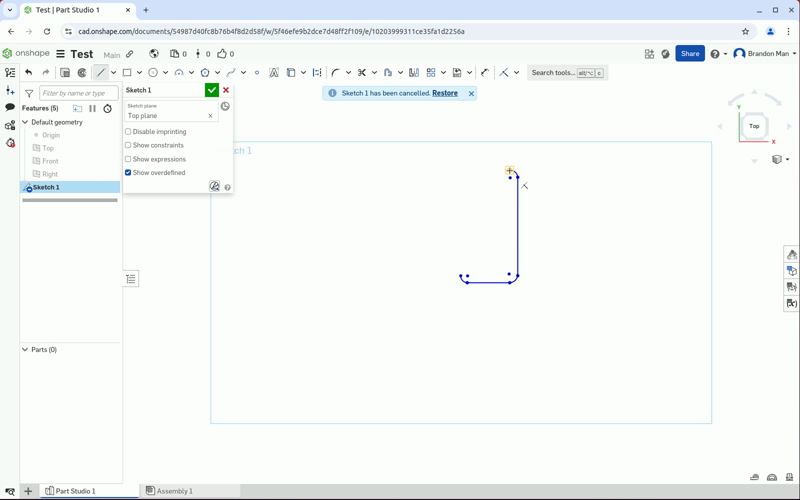
key_down(shift)
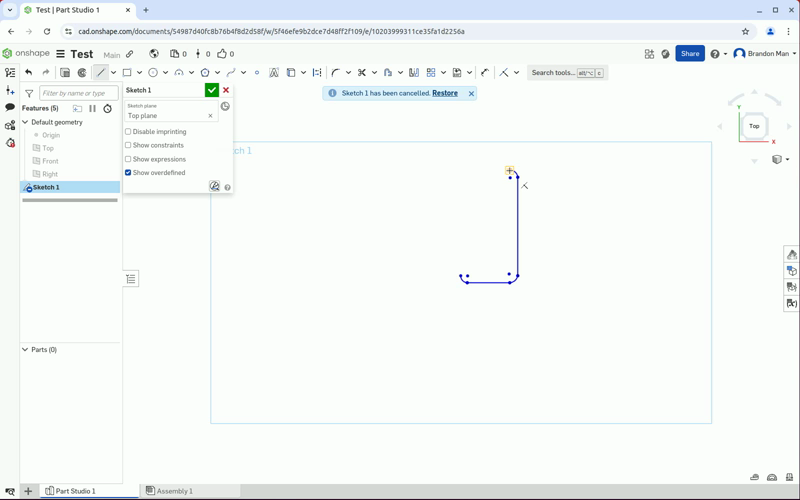
mouse_move(539, 170)
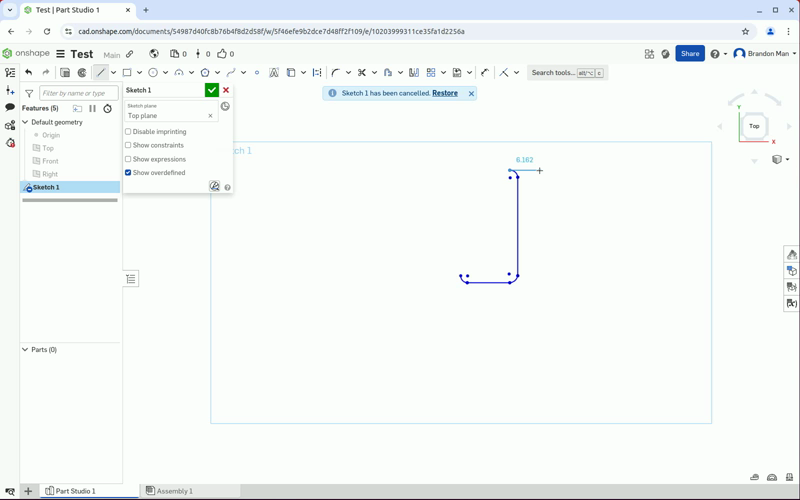
mouse_move(467, 170)
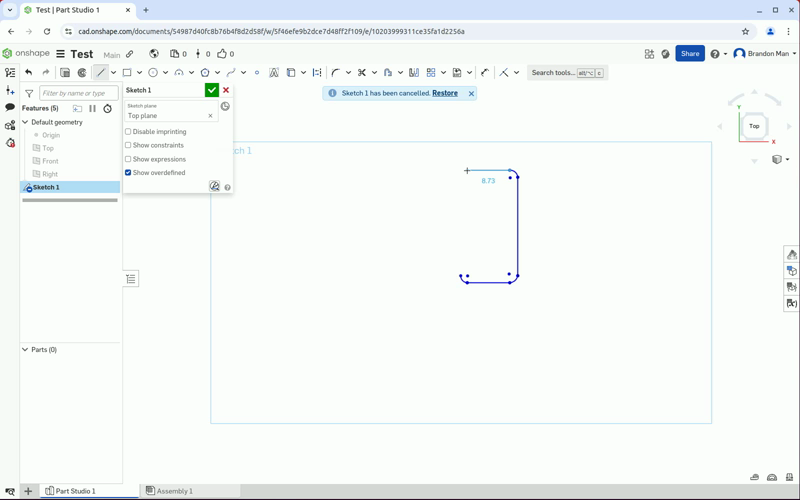
click(467, 170)
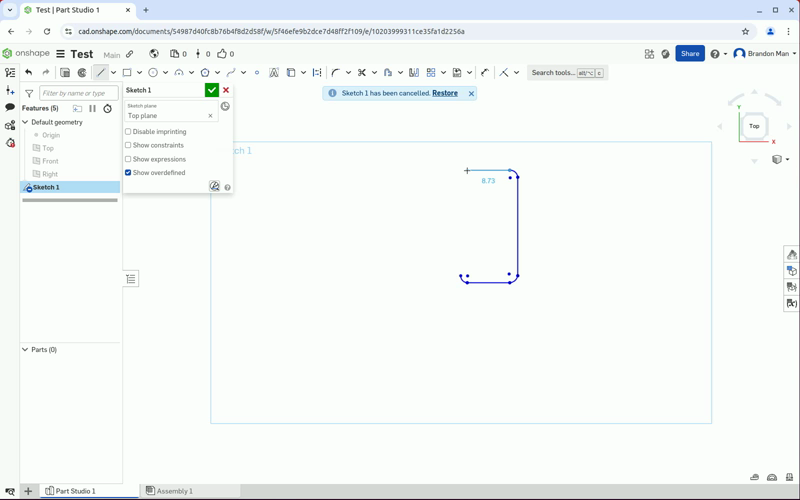
key_up(shift)
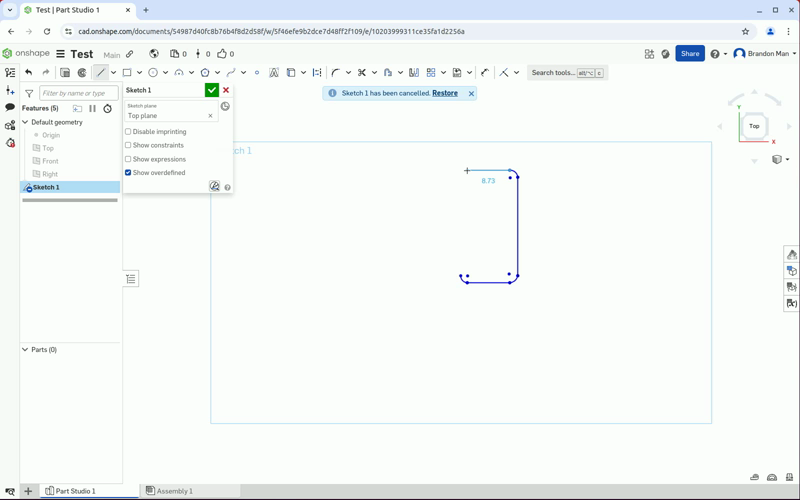
key(esc)
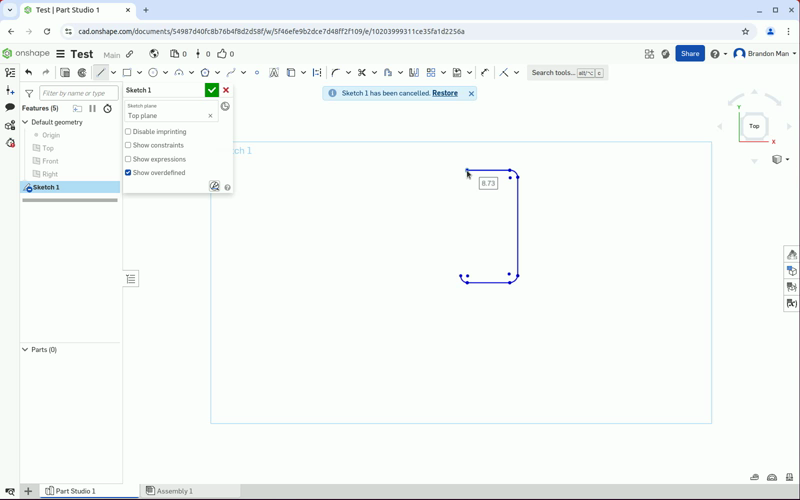
key(a)
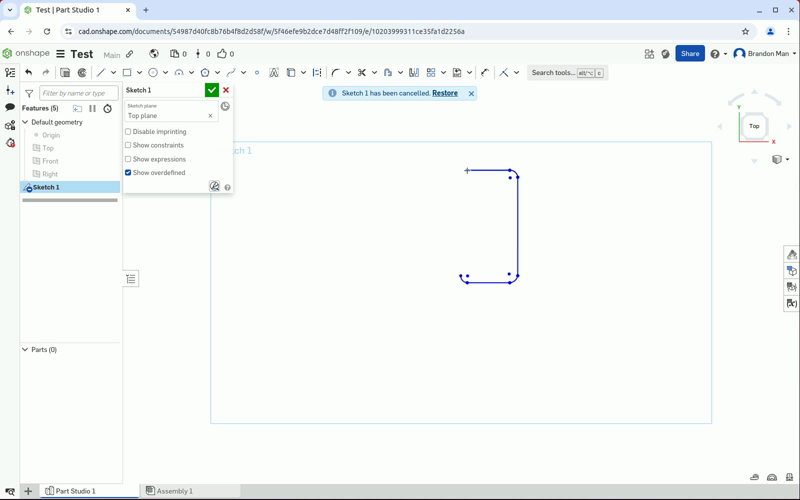
mouse_move(467, 170)
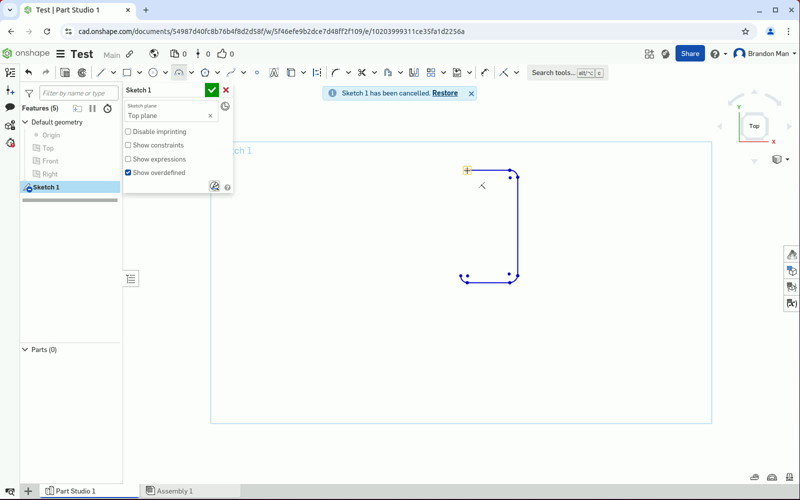
click(467, 170)
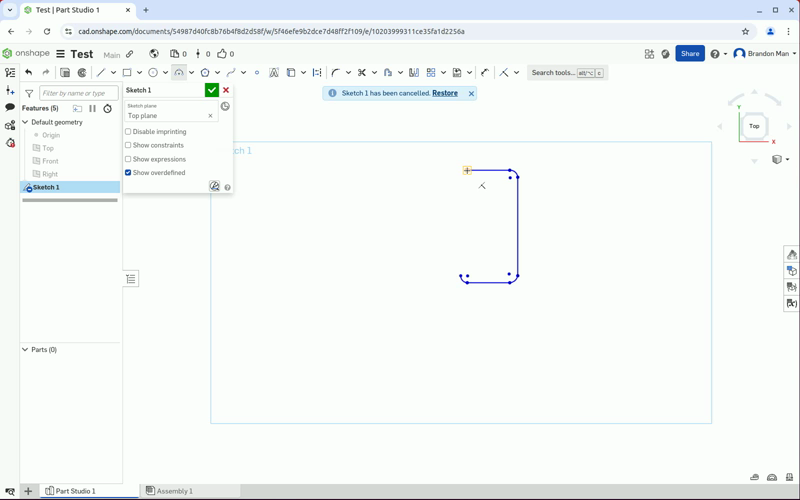
key_down(shift)
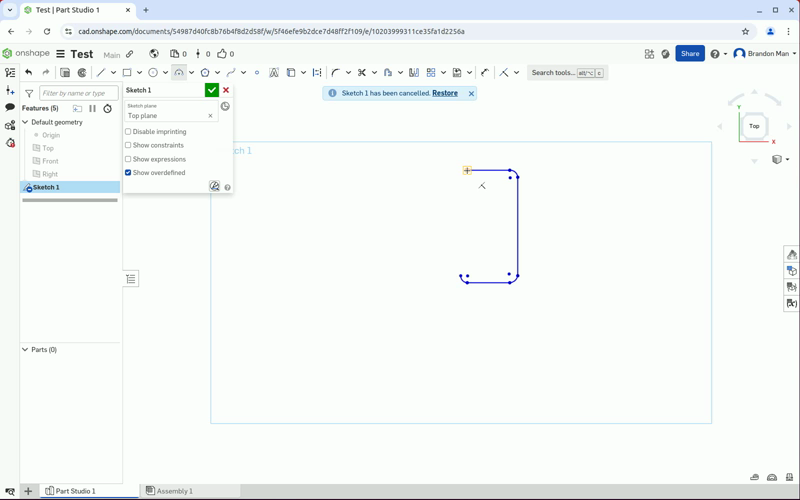
mouse_move(460, 177)
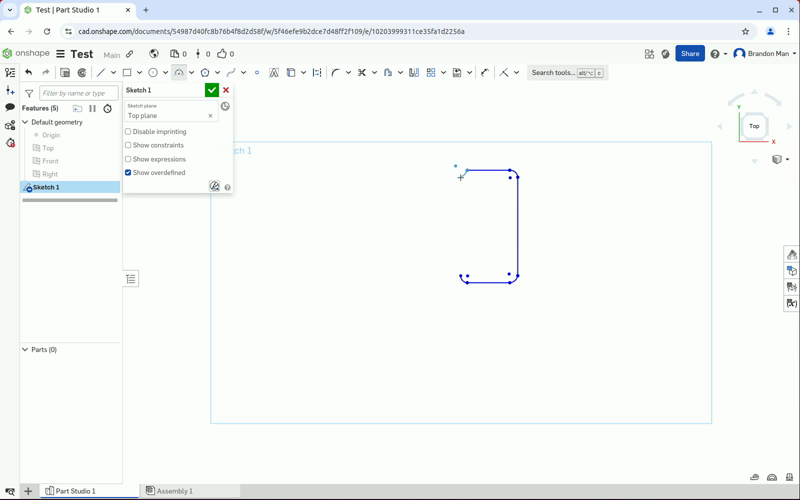
click(460, 177)
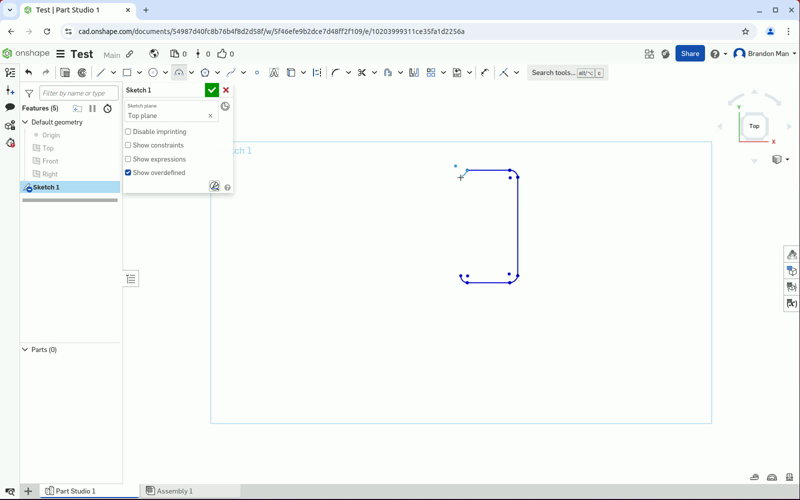
mouse_move(462, 172)
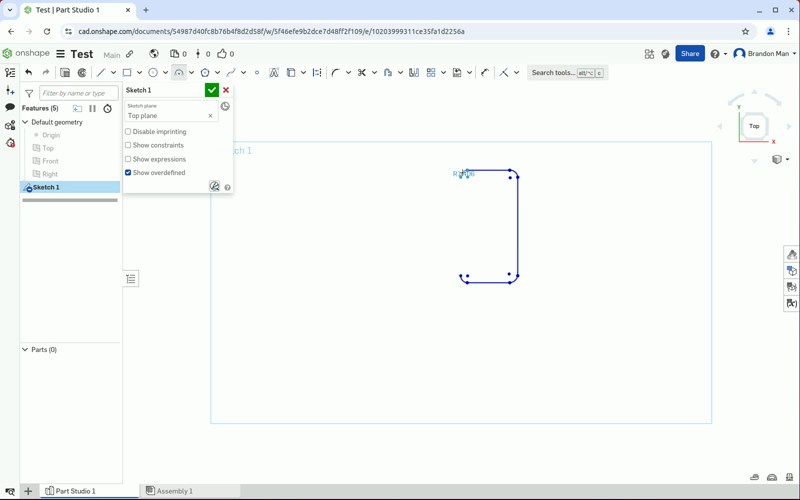
click(462, 172)
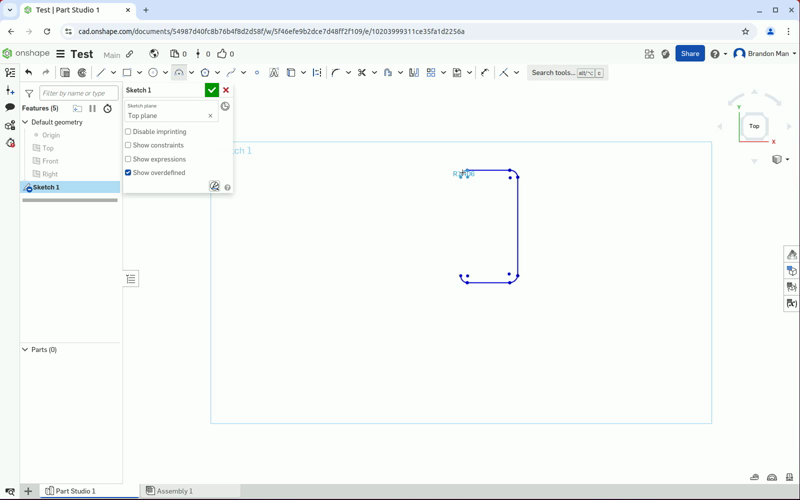
key_up(shift)
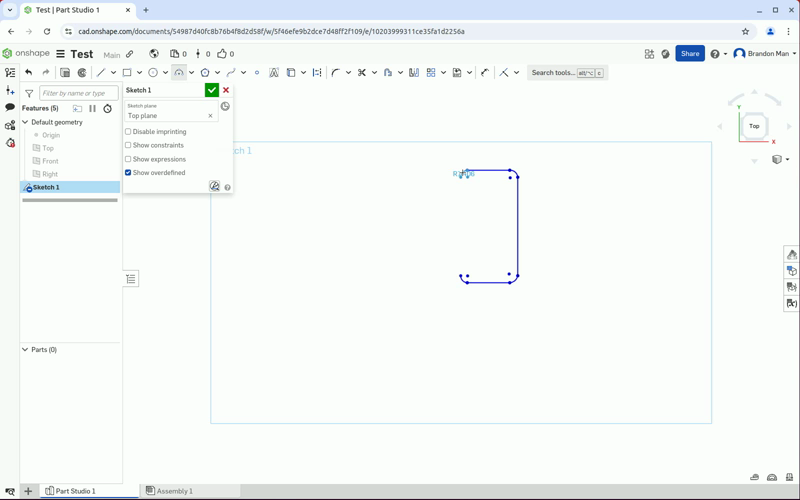
key(esc)
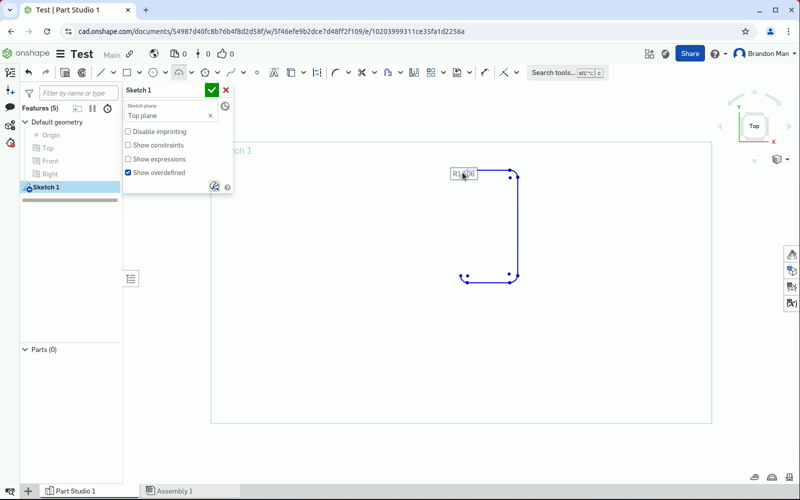
key(l)
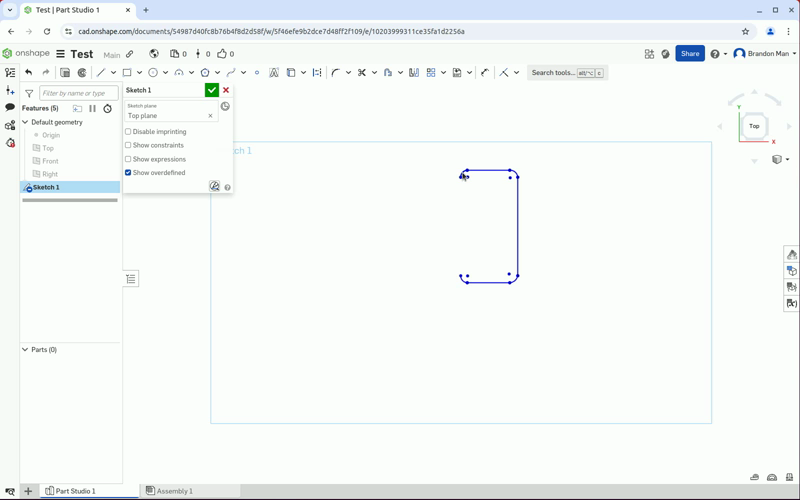
mouse_move(460, 177)
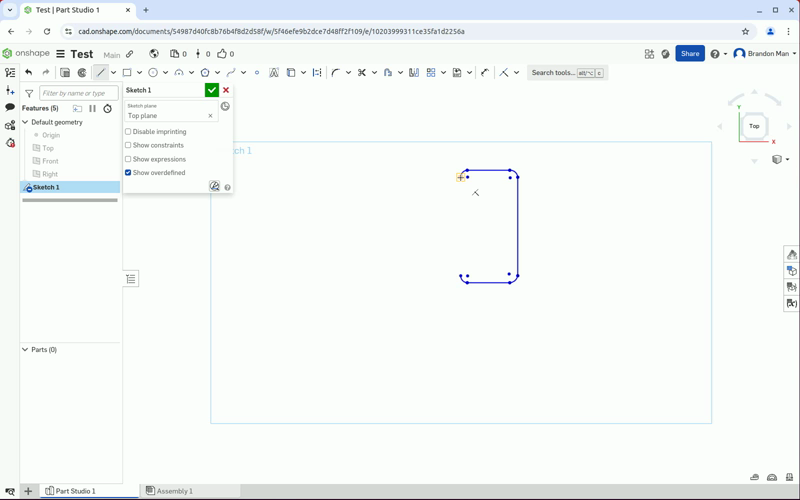
click(460, 177)
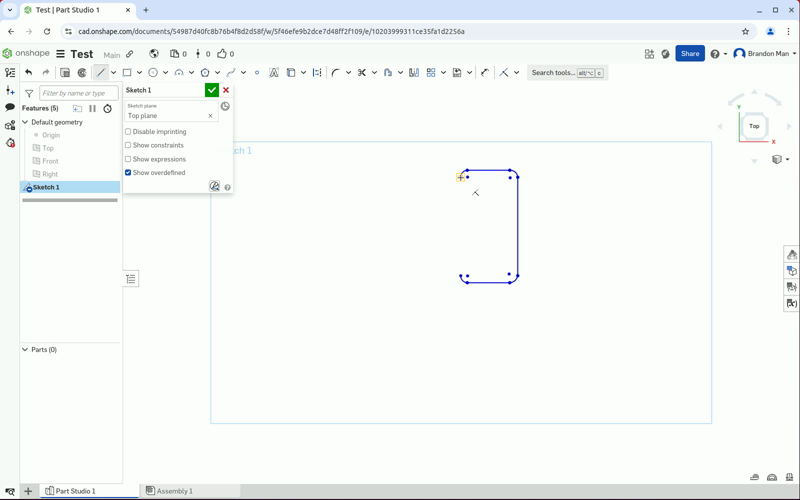
key_down(shift)
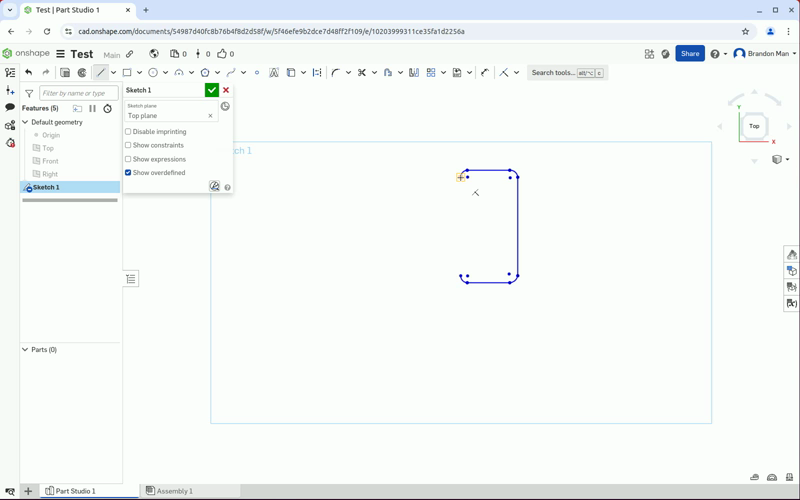
mouse_move(460, 275)
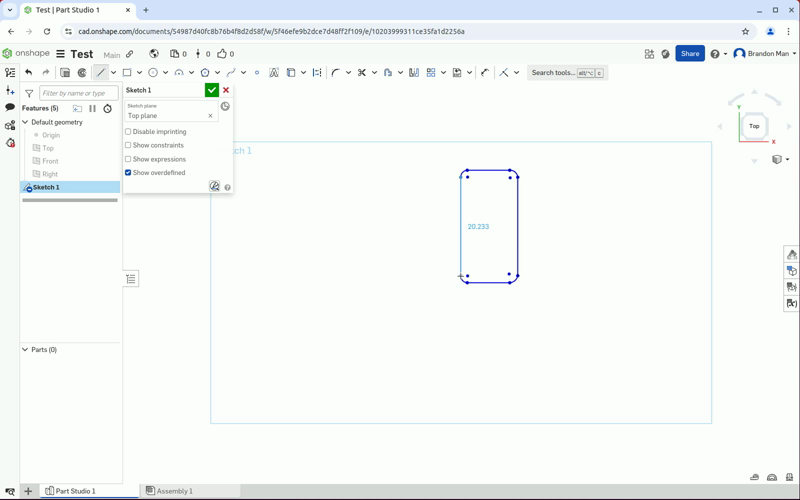
key_up(shift)
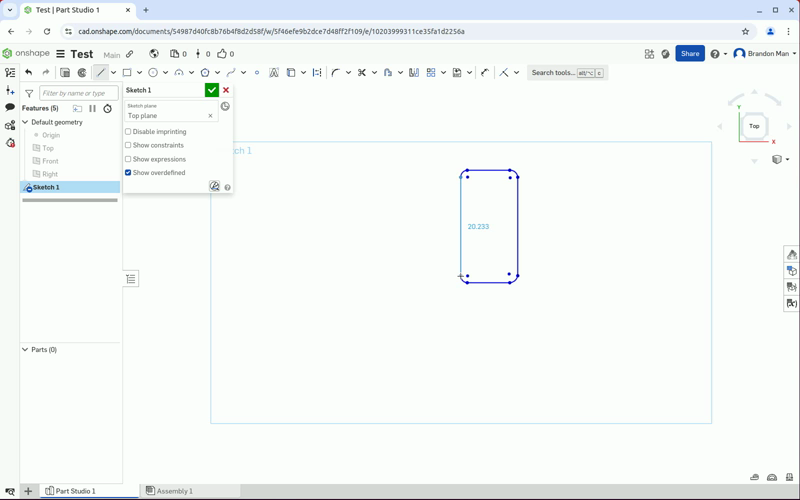
click(460, 275)
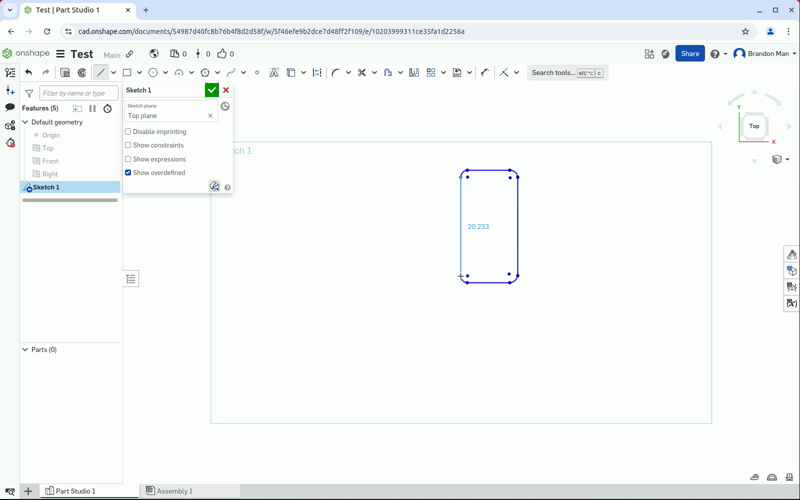
key(esc)
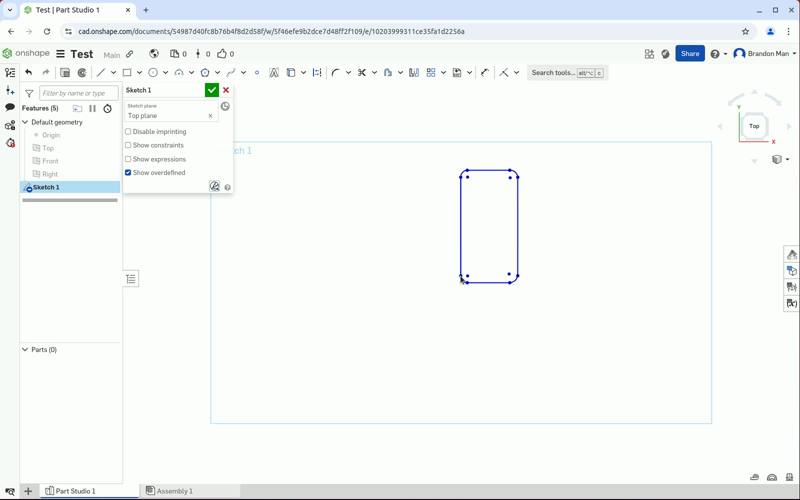
mouse_move(470, 215)
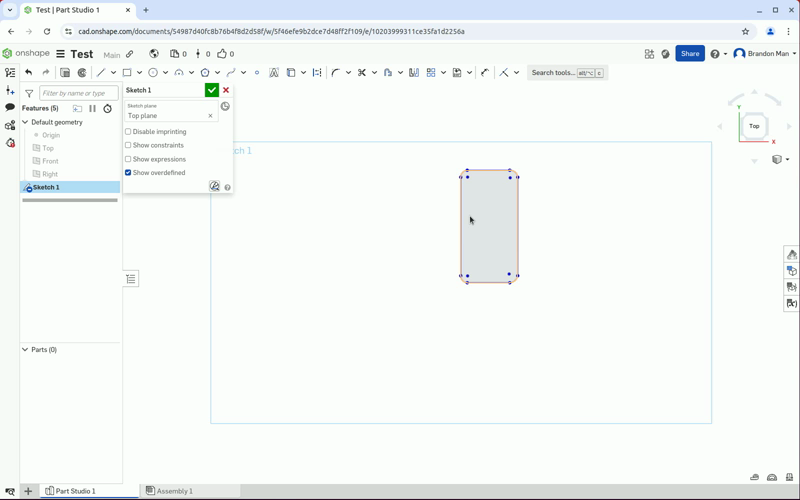
click(470, 215)
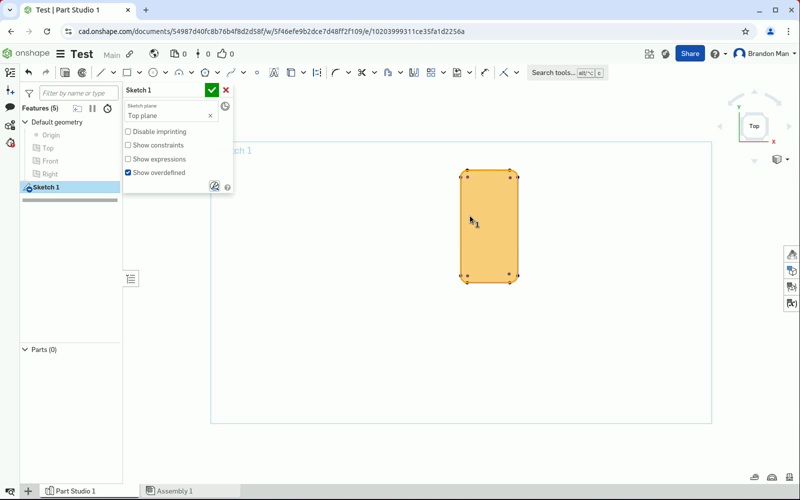
mouse_move(73, 352)
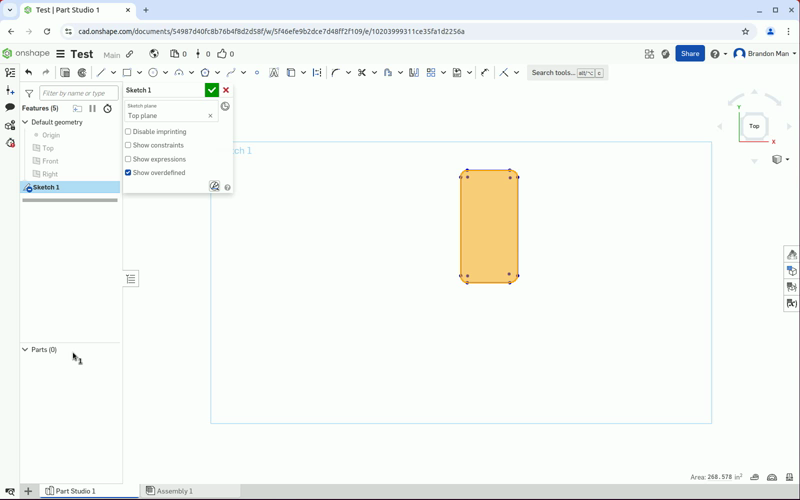
key(shift+y)
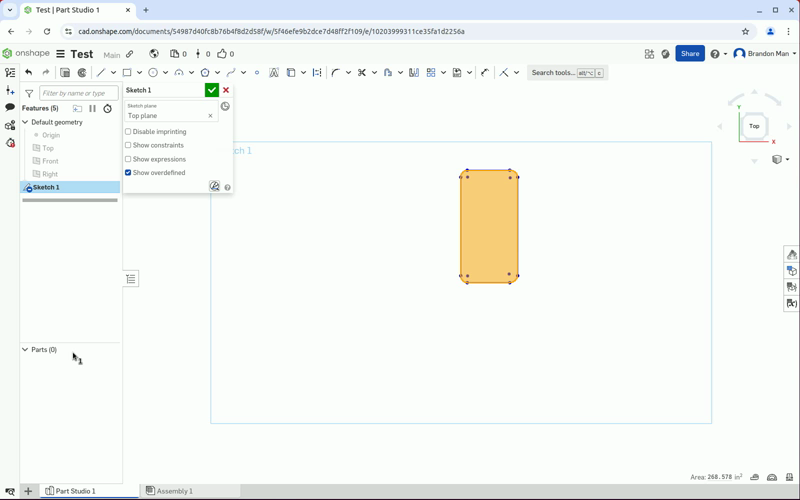
key(shift+e)
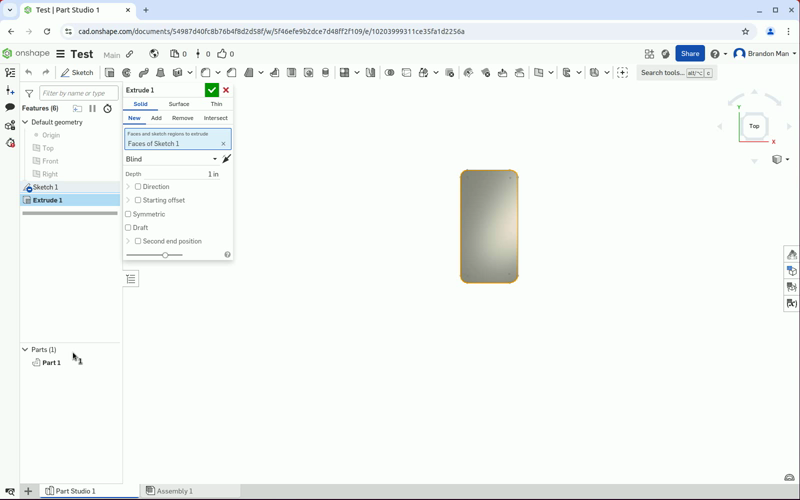
mouse_move(143, 106)
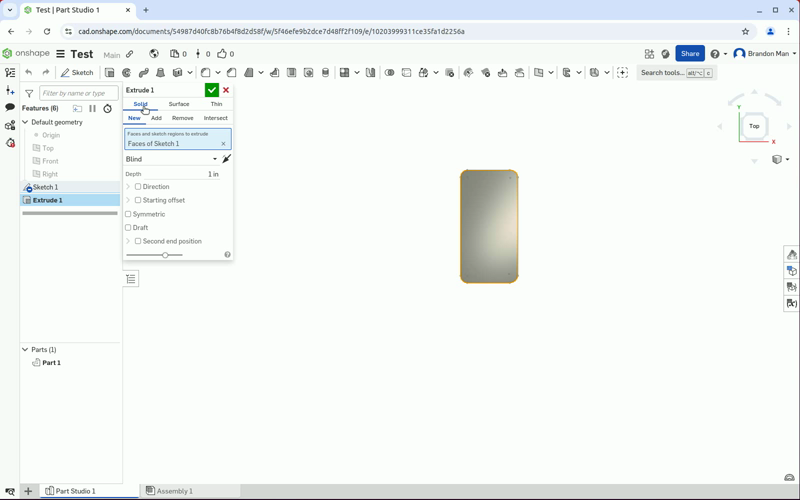
click(143, 106)
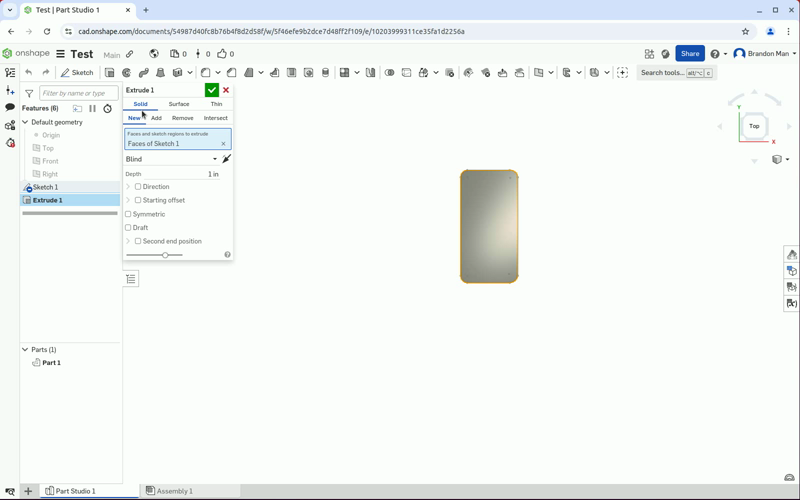
mouse_move(137, 120)
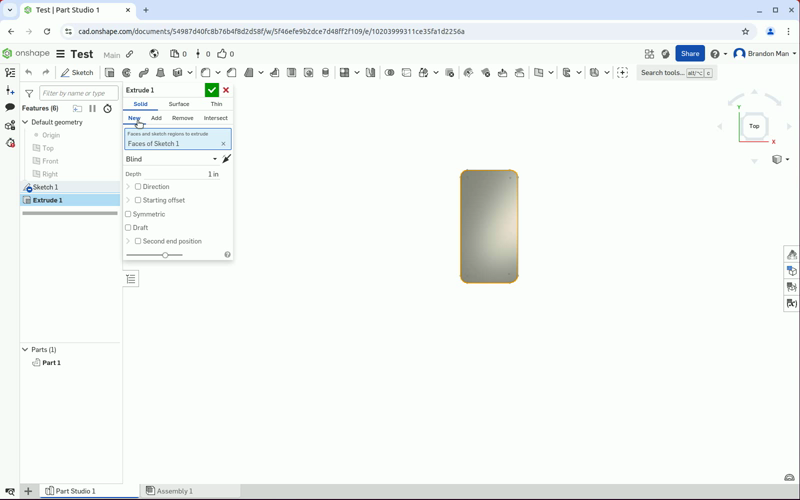
click(137, 120)
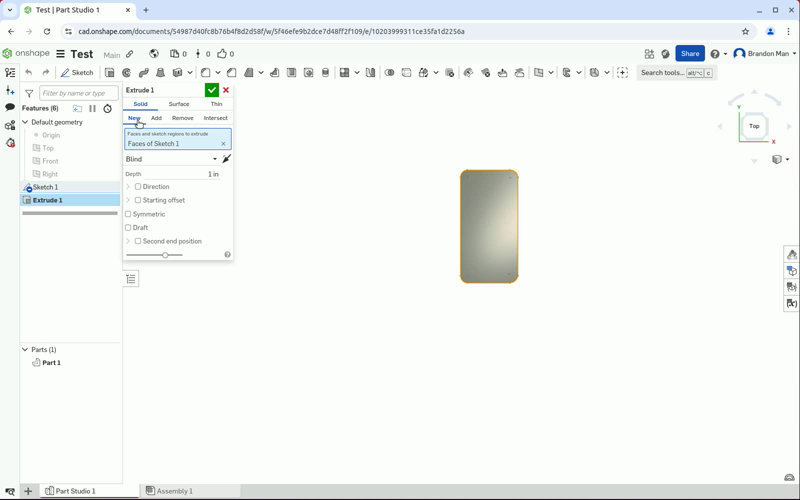
key(tab, 4)
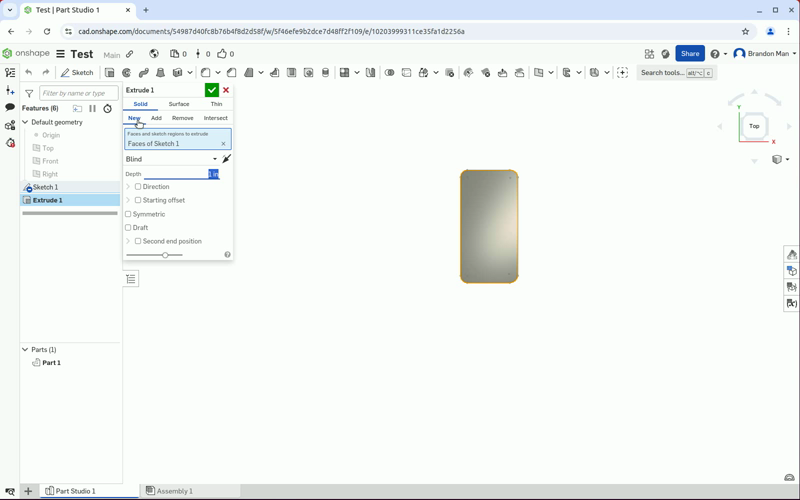
text(0.722)
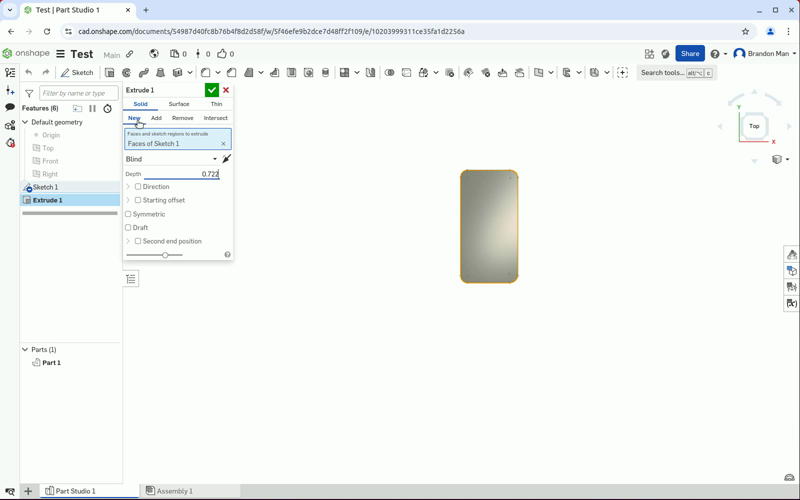
key(enter)
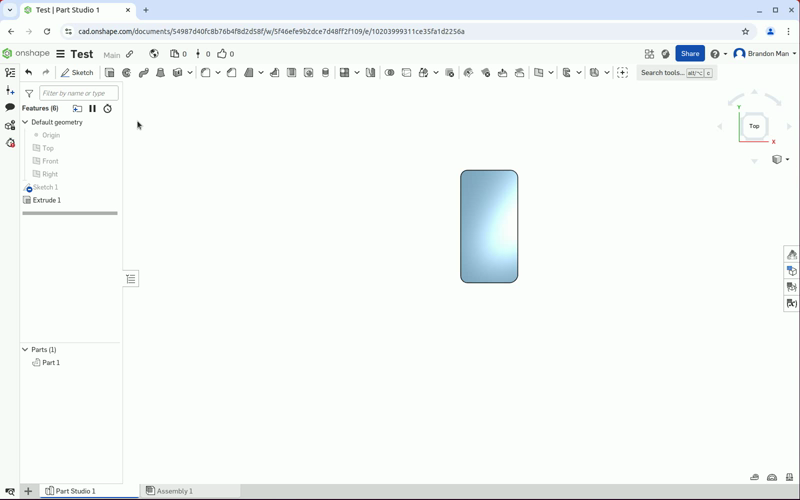
key(shift+h)
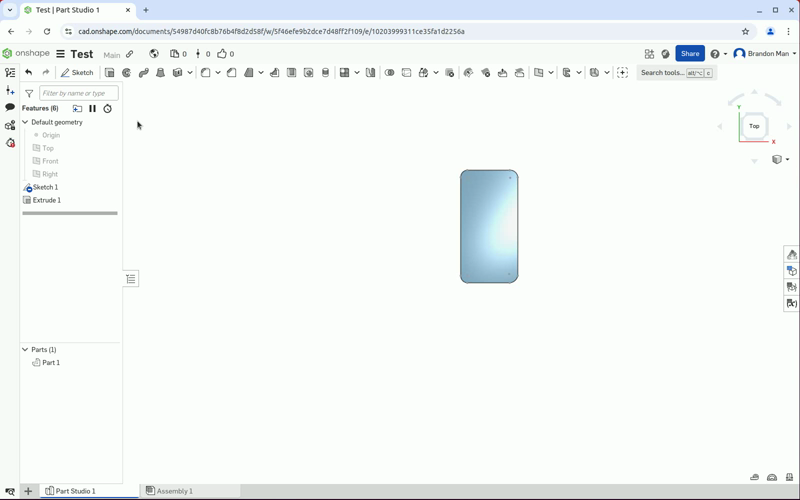
key(shift+h)
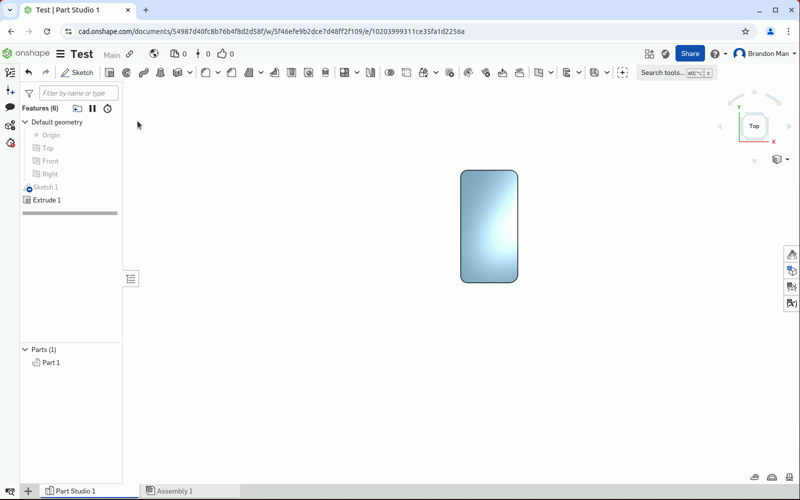
mouse_move(73, 189)
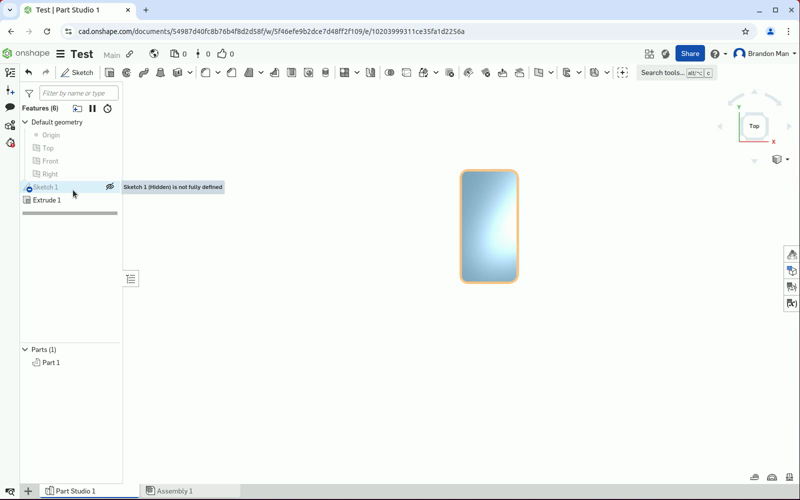
click(73, 189)
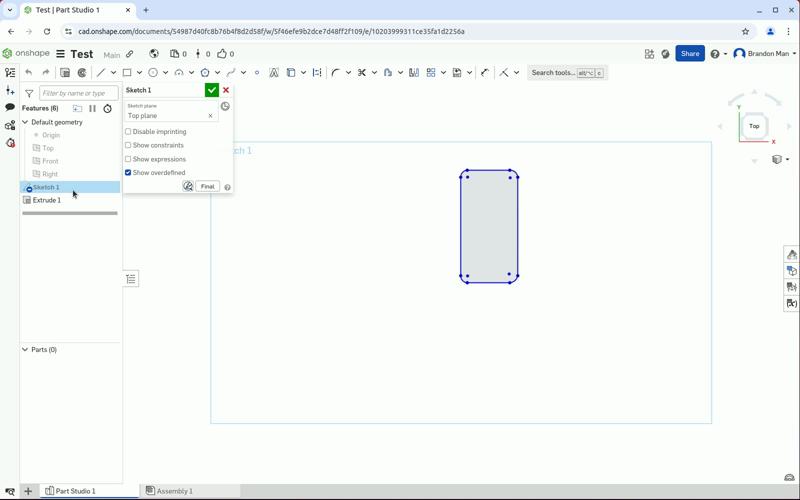
mouse_move(229, 92)
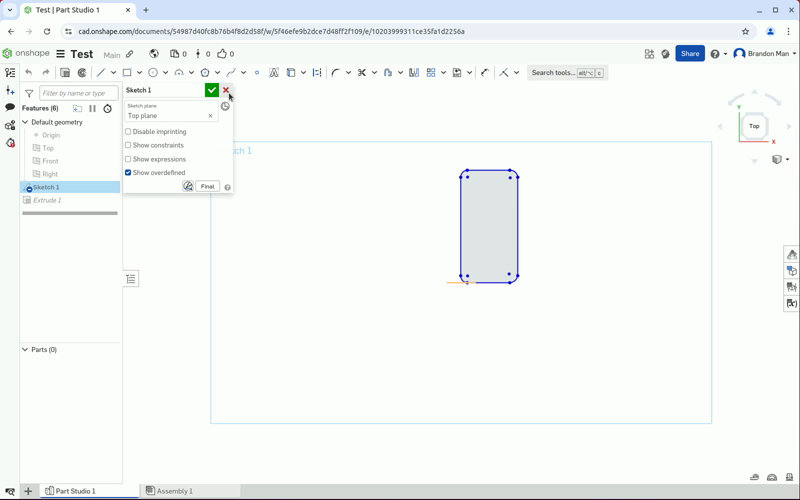
click(229, 92)
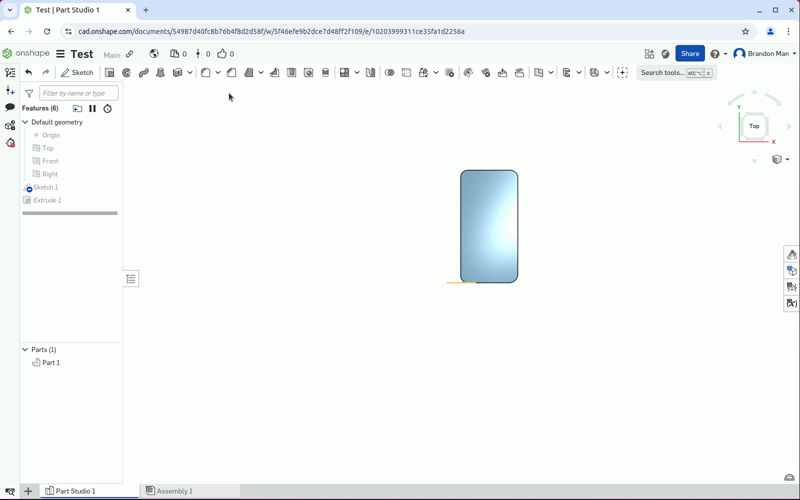
mouse_move(541, 75)
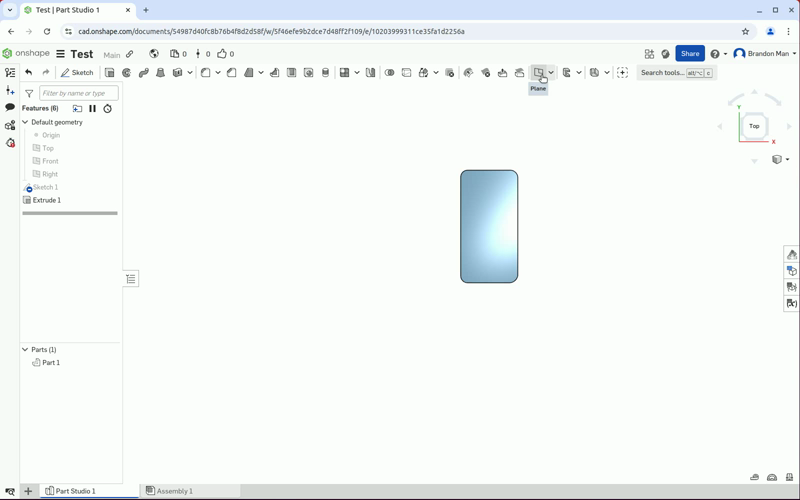
click(541, 75)
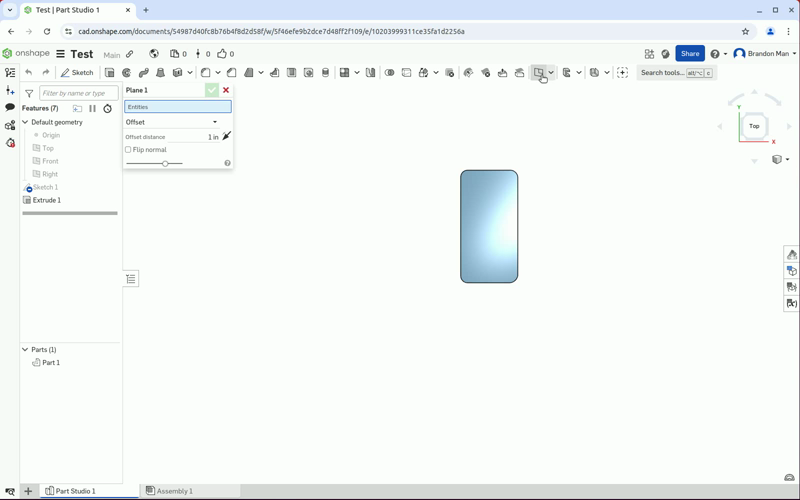
mouse_move(73, 150)
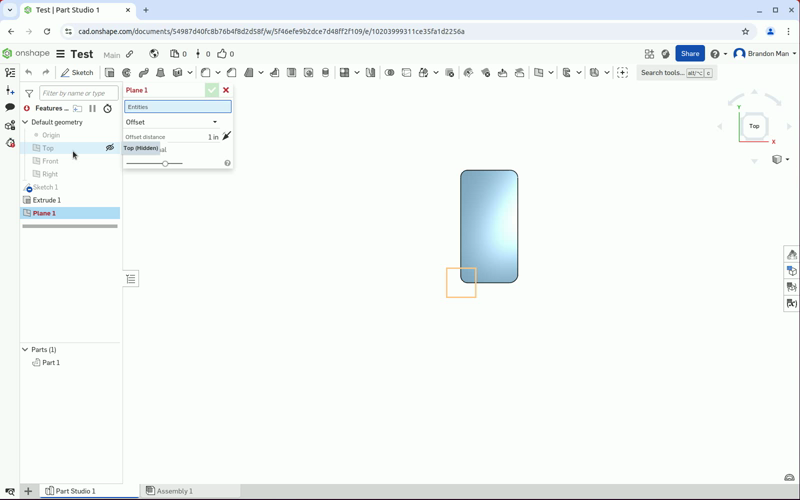
click(73, 150)
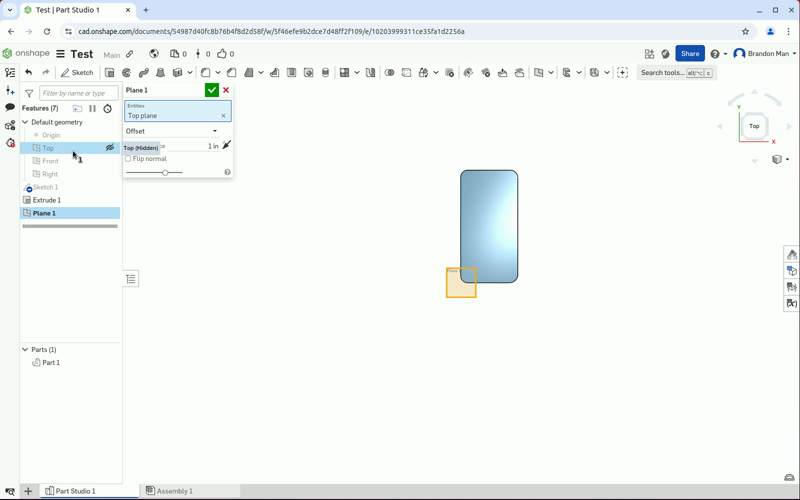
key(tab, 2)
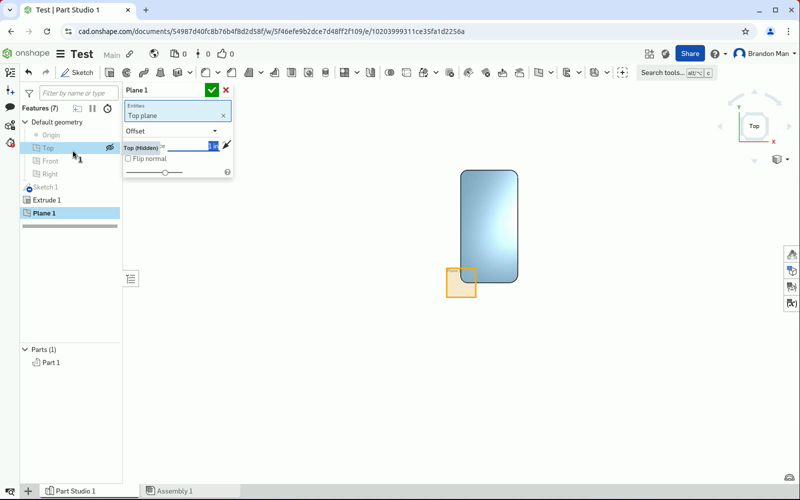
text(0.709)
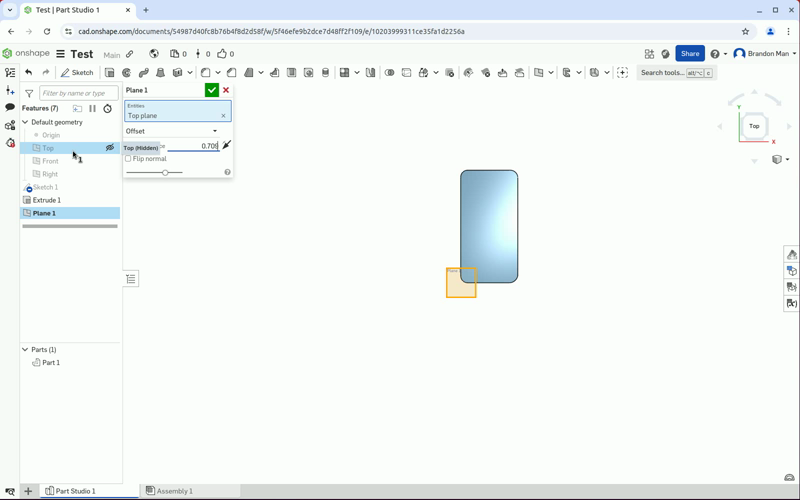
key(enter, 2)
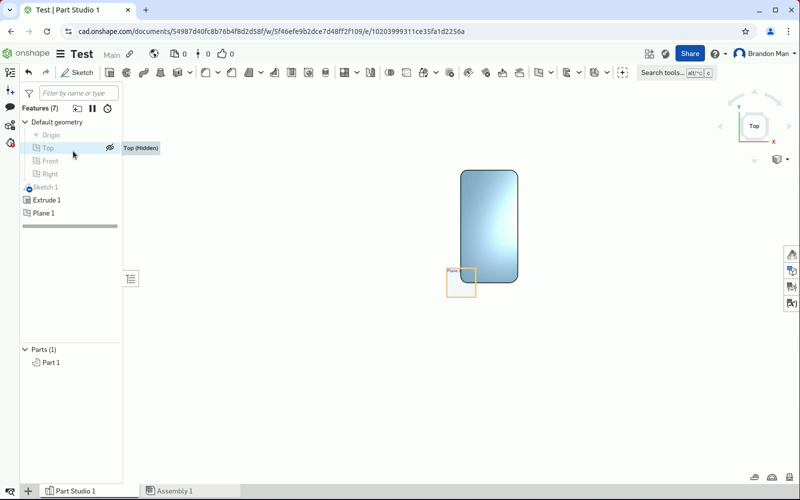
key(shift+s)
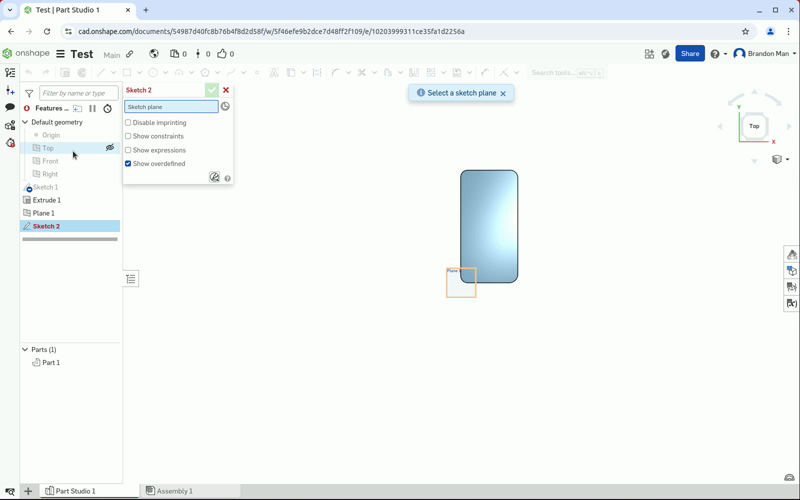
mouse_move(73, 215)
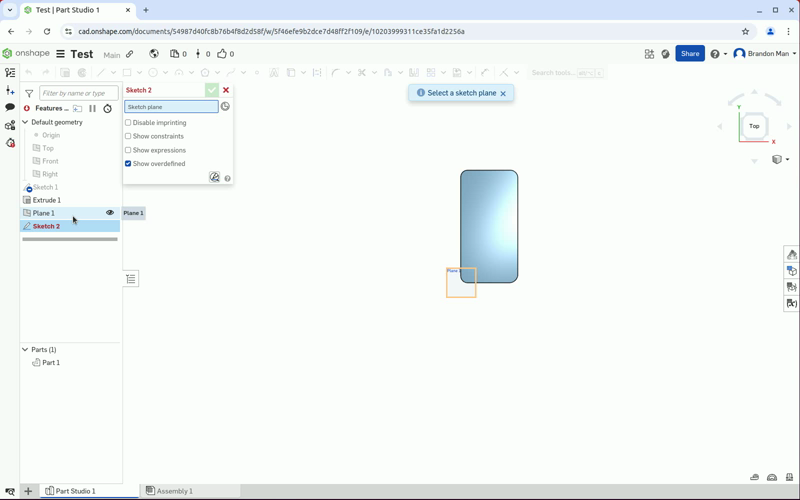
click(73, 215)
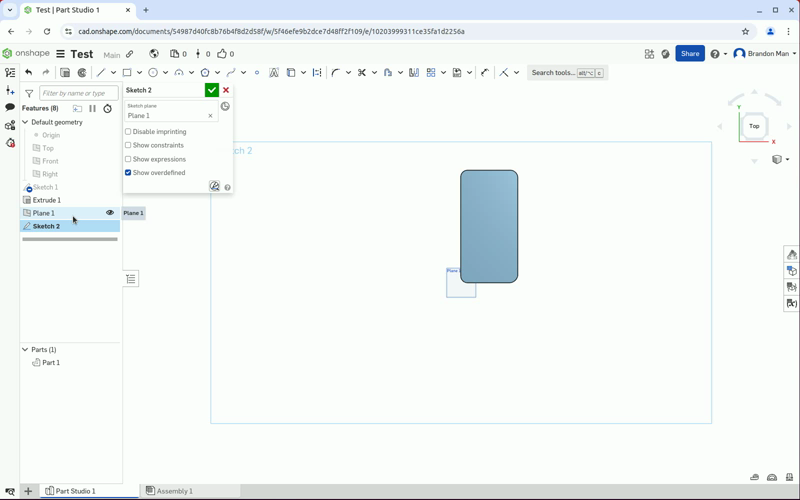
mouse_move(73, 352)
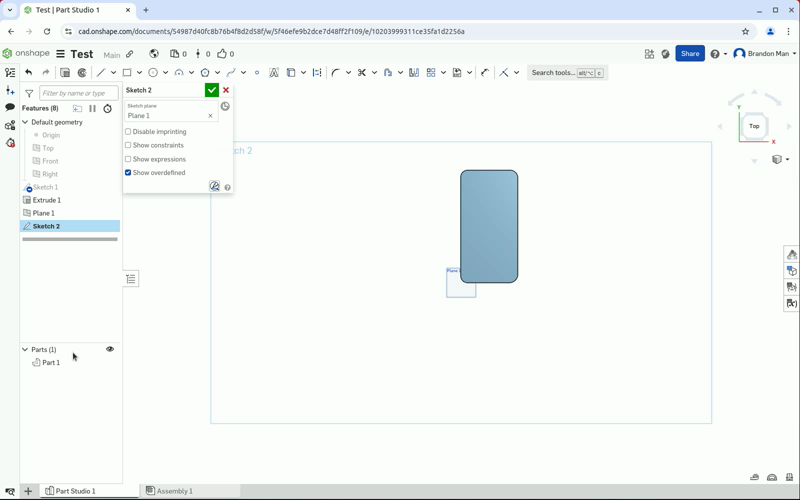
key(y)
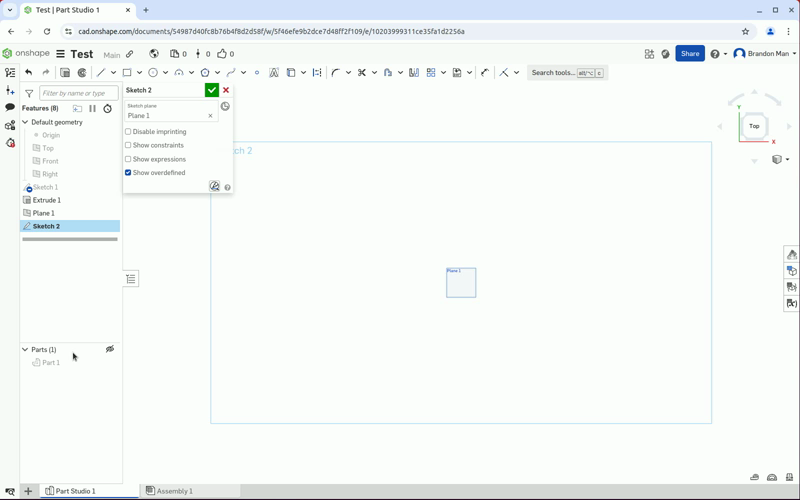
key(a)
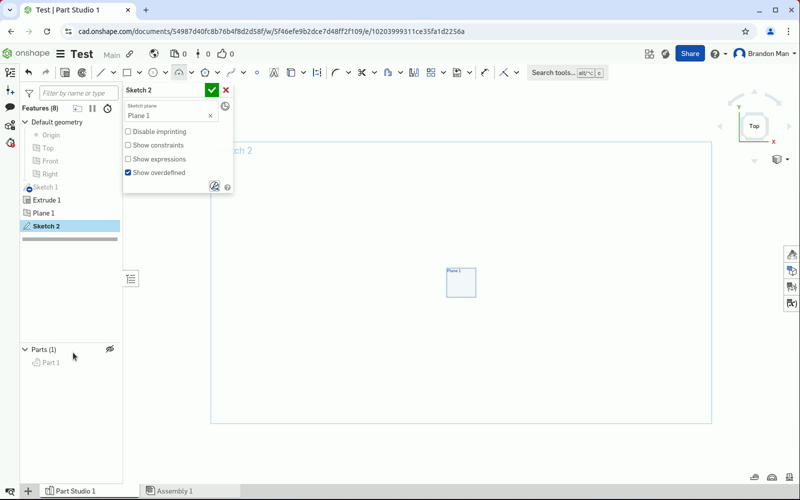
key_down(shift)
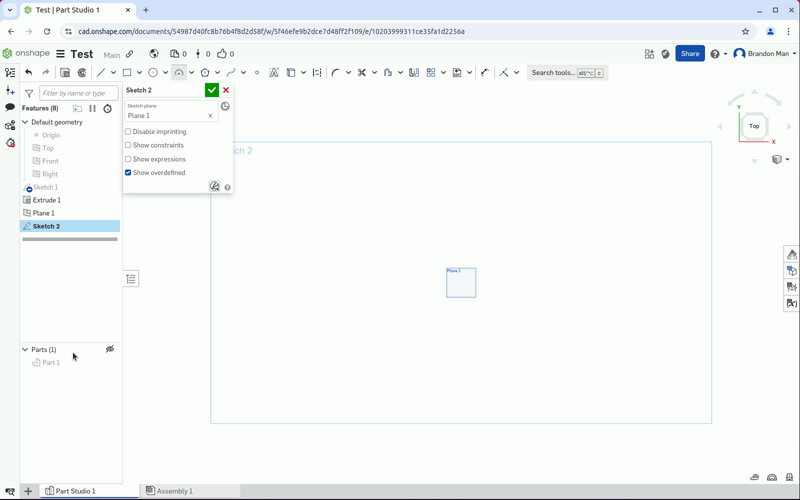
mouse_move(464, 275)
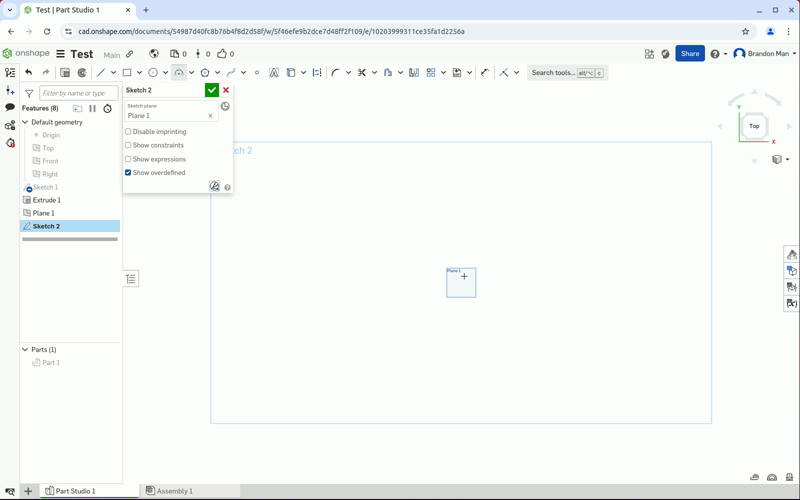
click(464, 275)
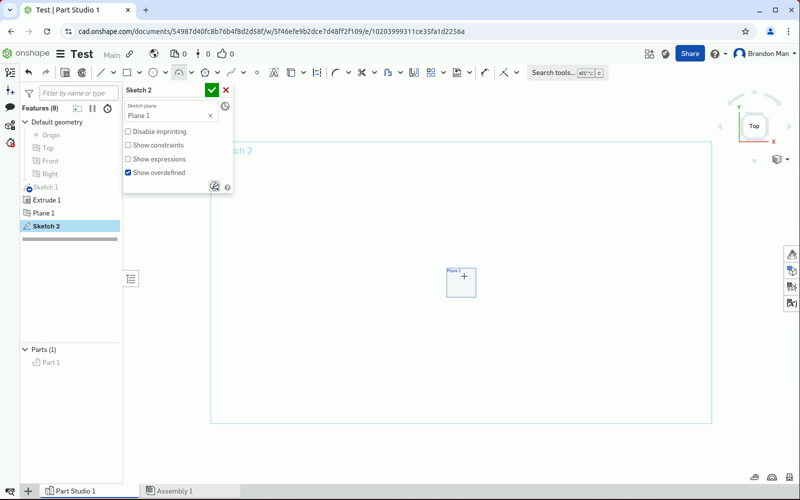
key_up(shift)
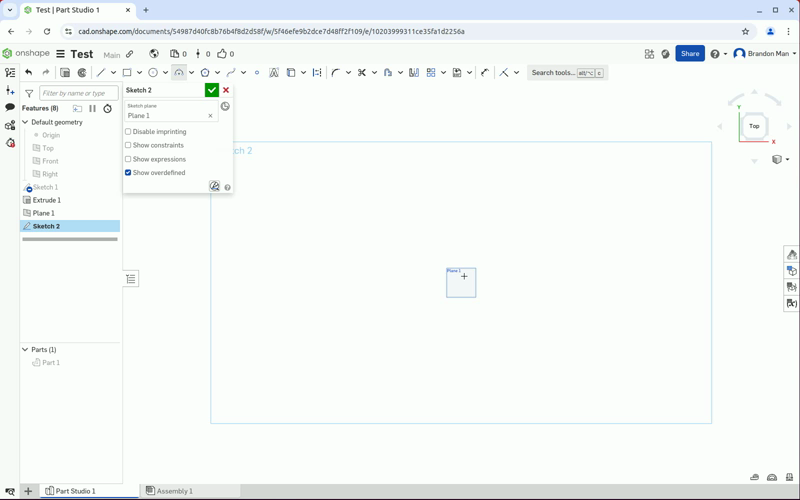
key_down(shift)
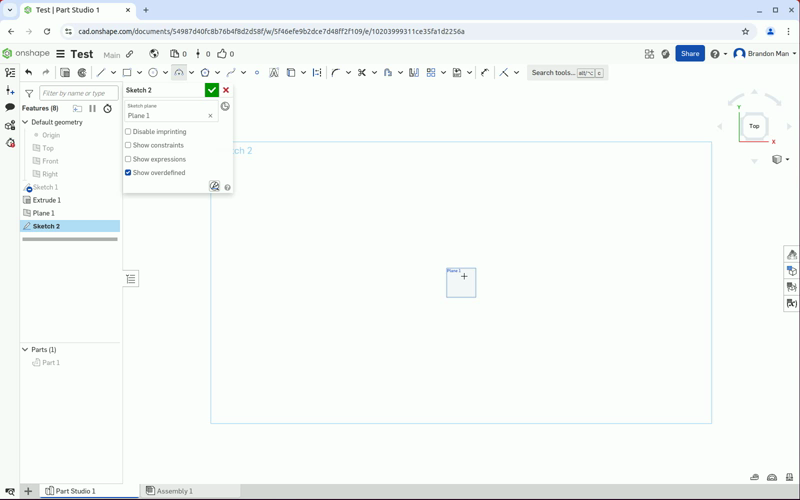
mouse_move(467, 279)
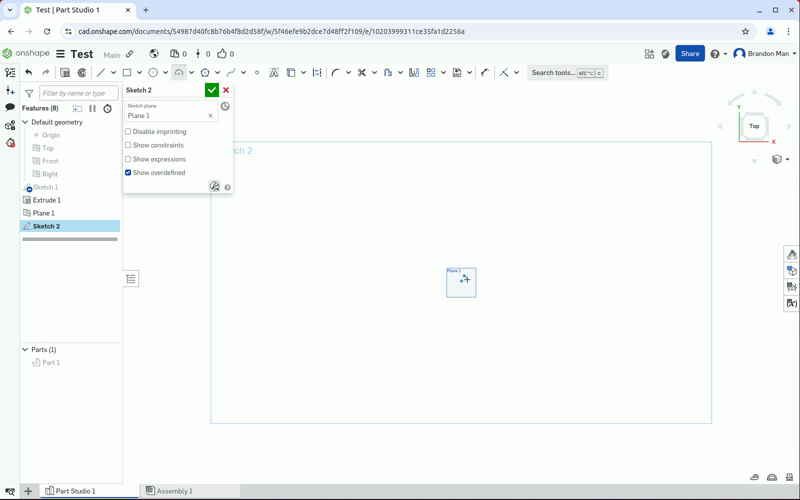
scroll(6)
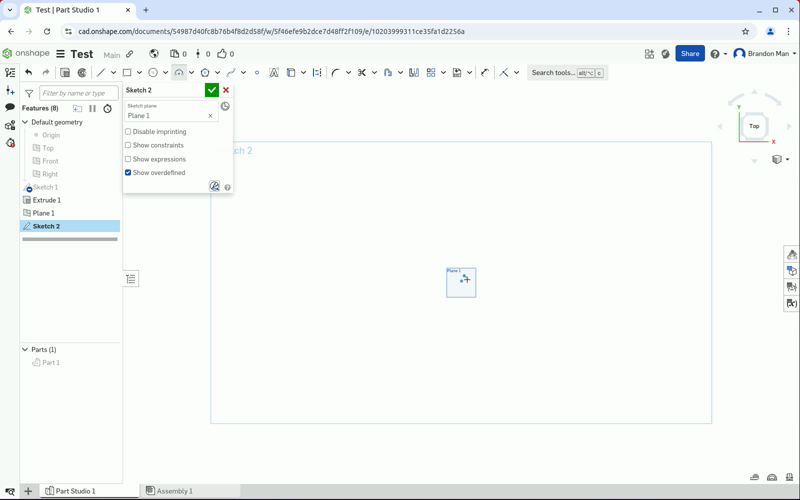
scroll(6)
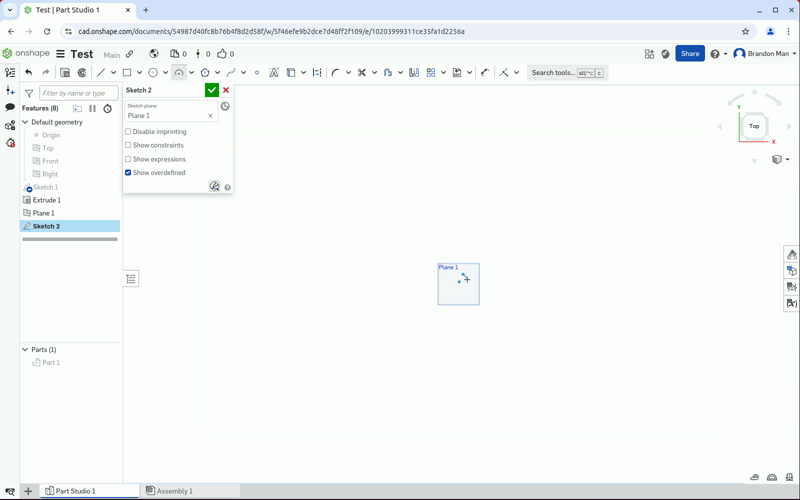
scroll(6)
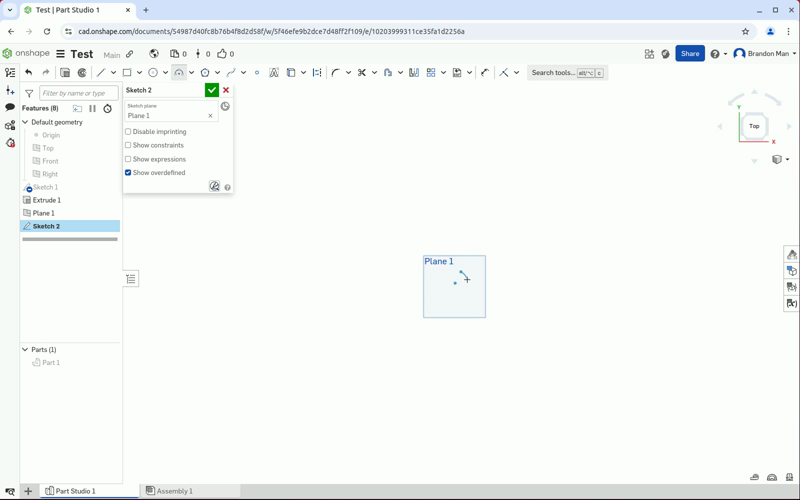
scroll(6)
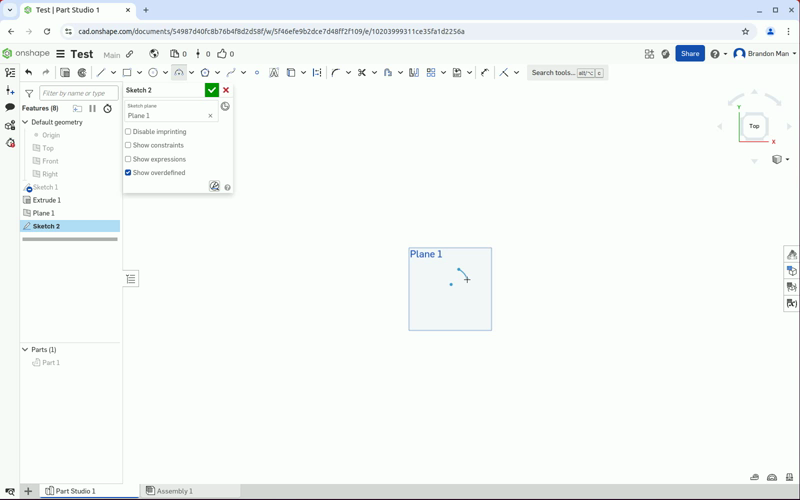
scroll(6)
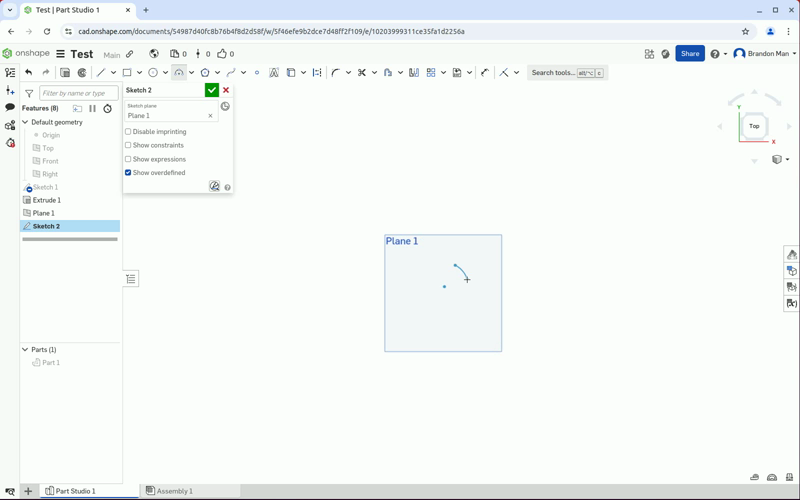
scroll(6)
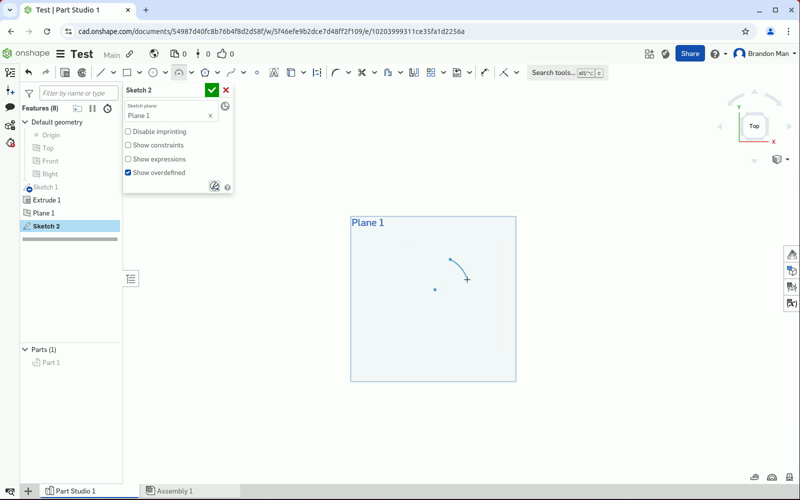
scroll(6)
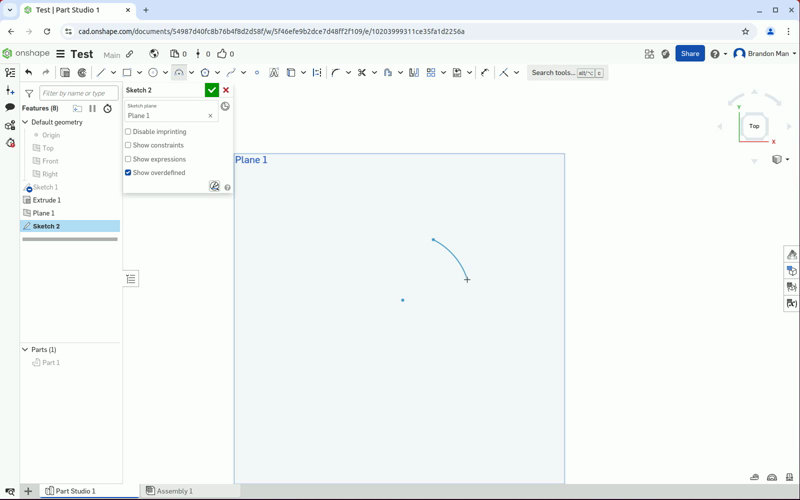
click(467, 279)
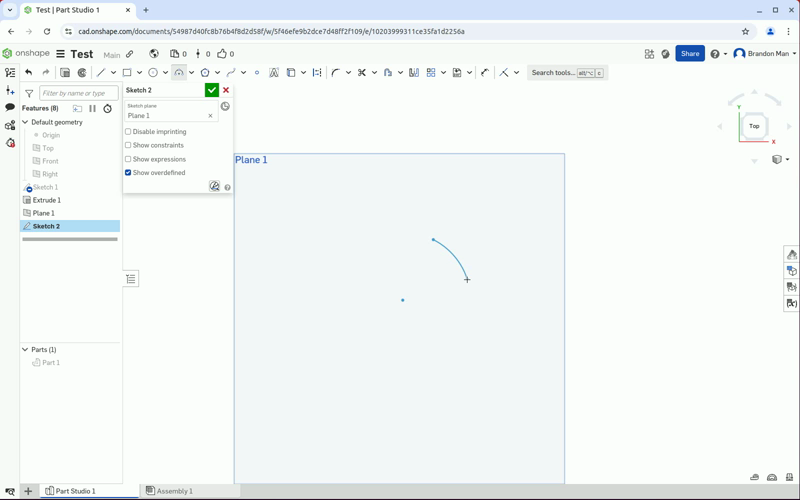
scroll(-6)
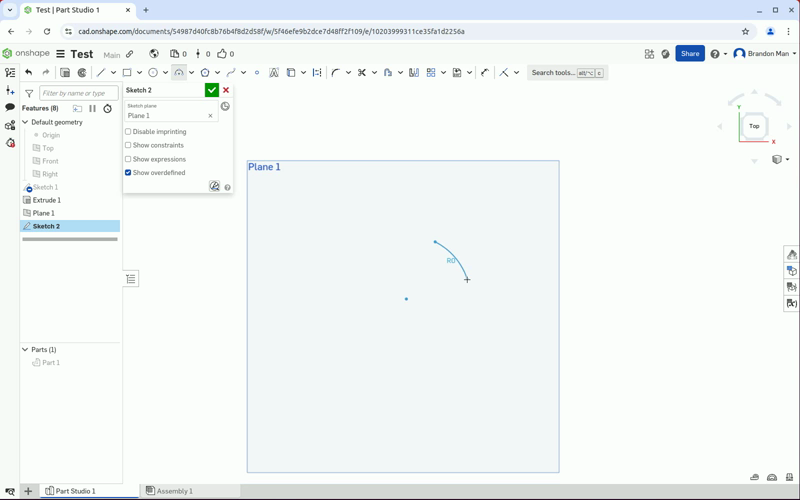
scroll(-6)
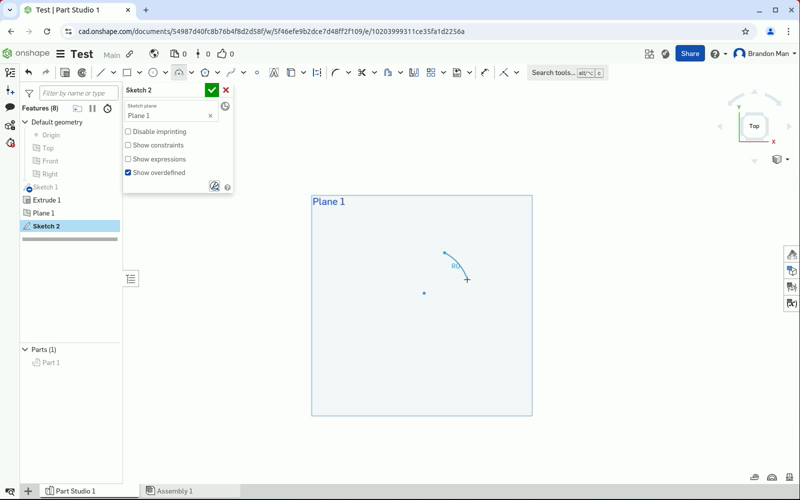
scroll(-6)
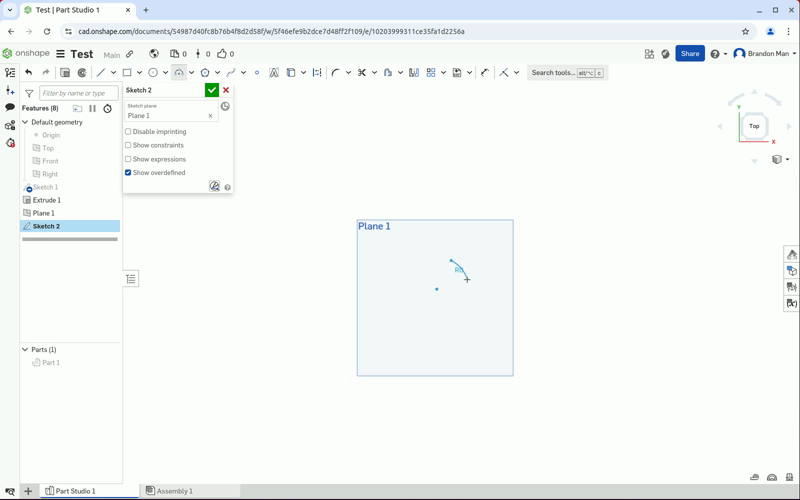
scroll(-6)
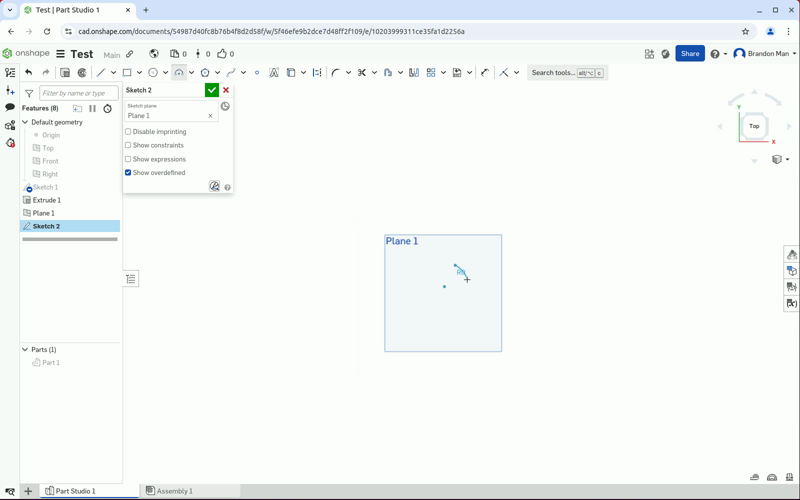
scroll(-6)
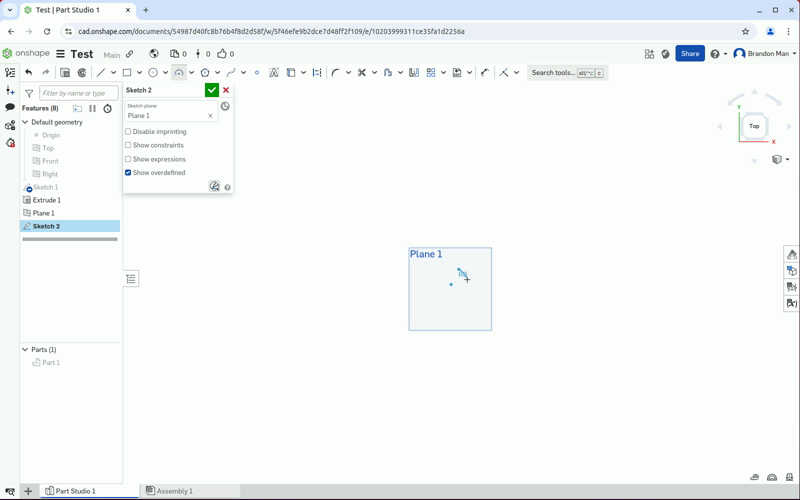
scroll(-6)
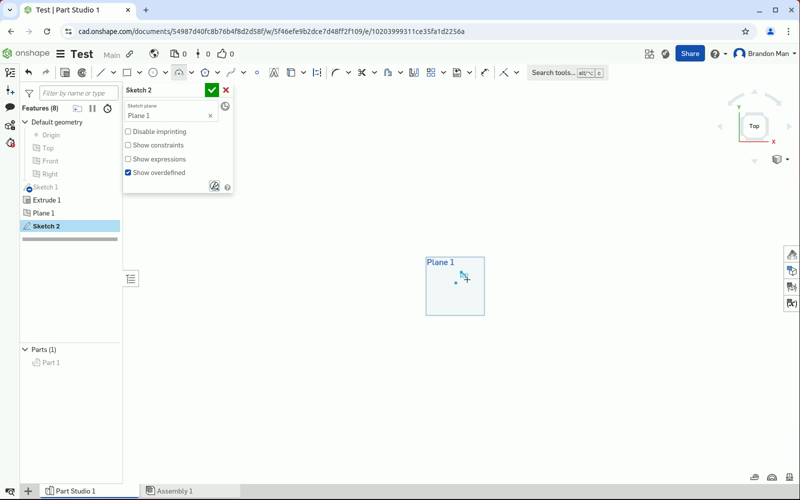
scroll(-6)
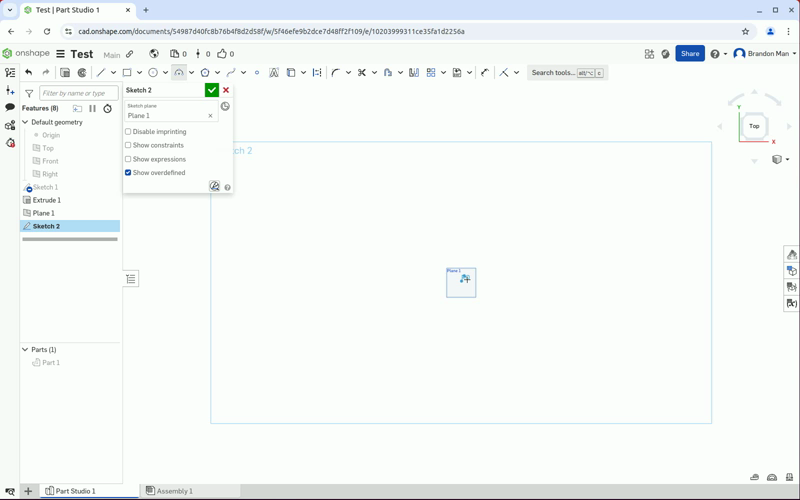
mouse_move(465, 278)
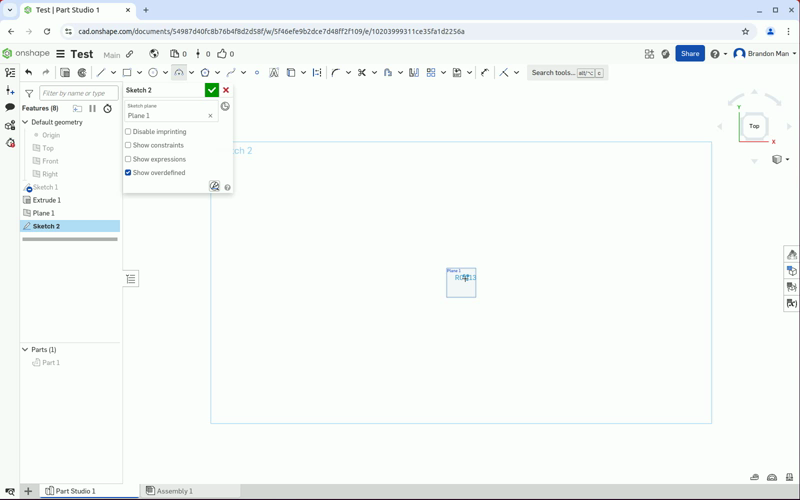
scroll(6)
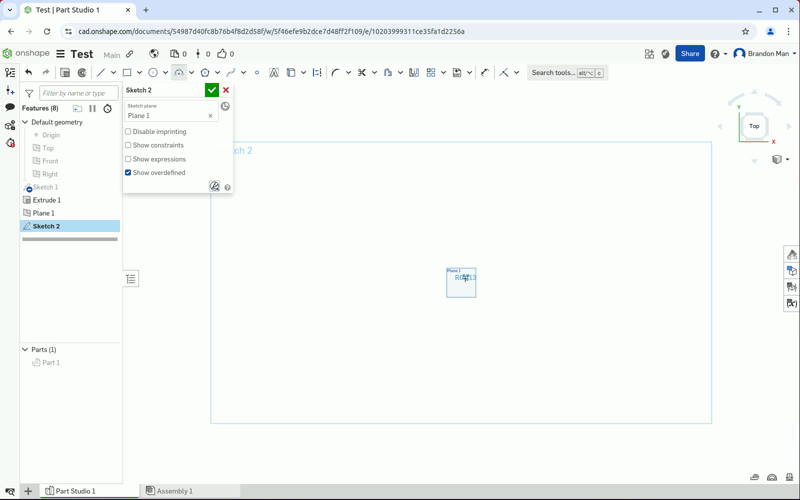
scroll(6)
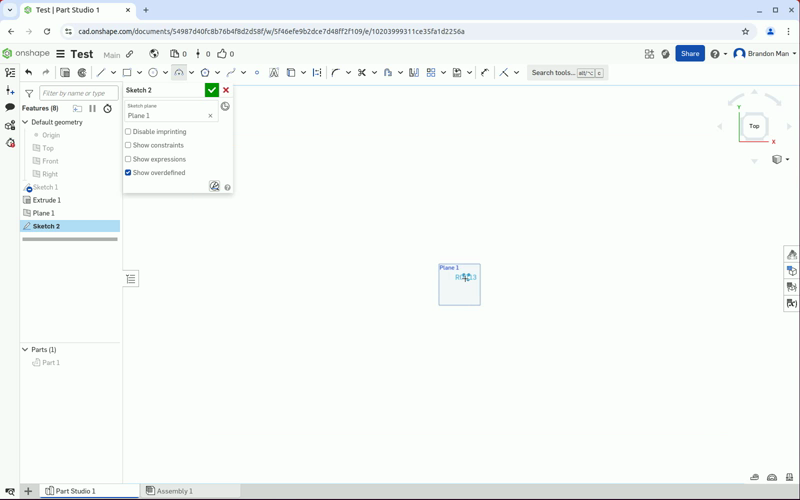
scroll(6)
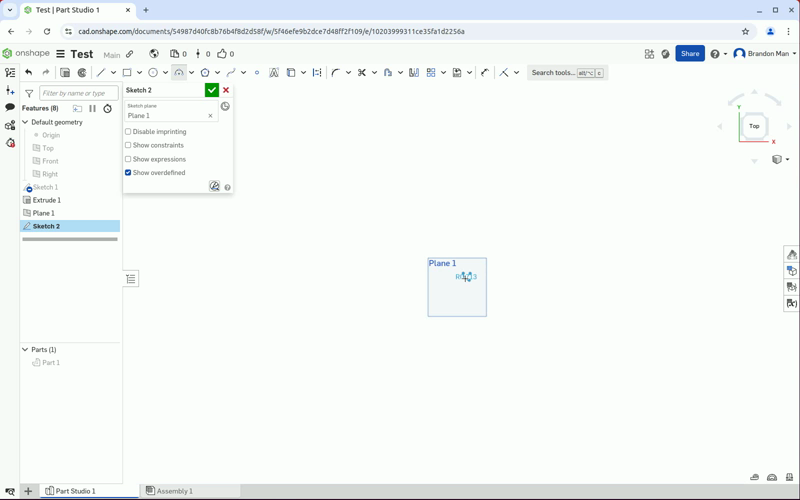
scroll(6)
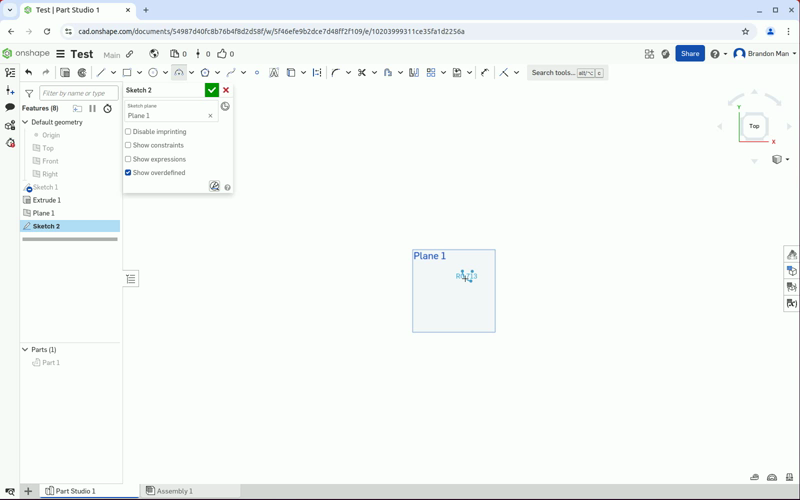
scroll(6)
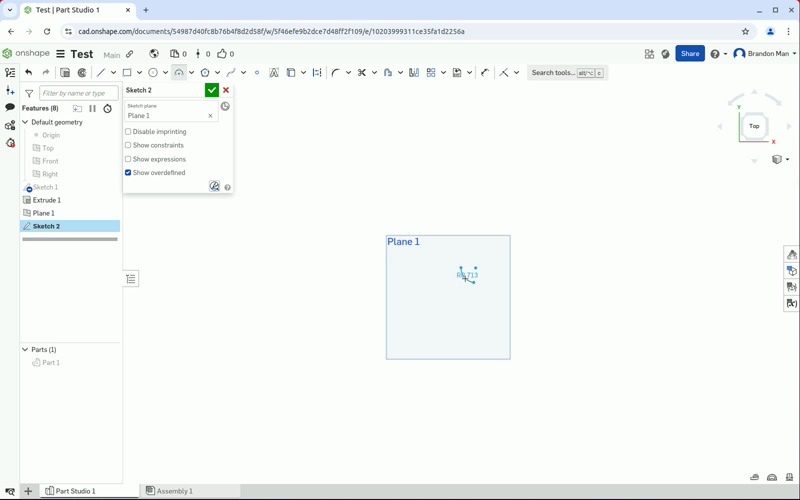
scroll(6)
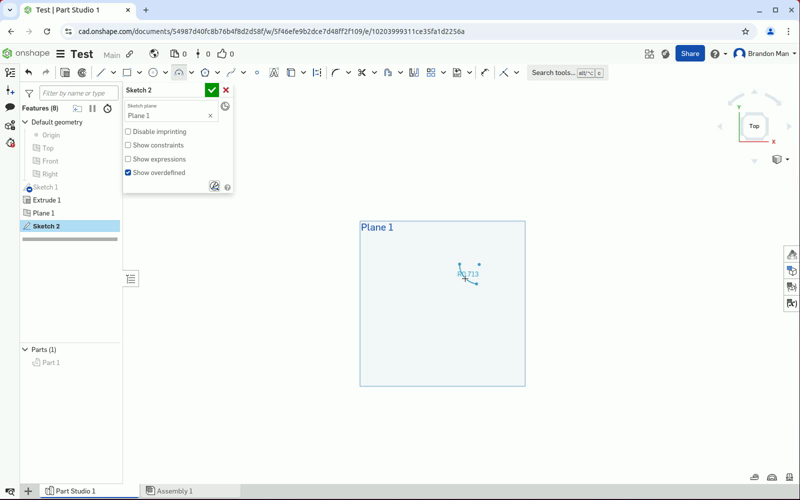
scroll(6)
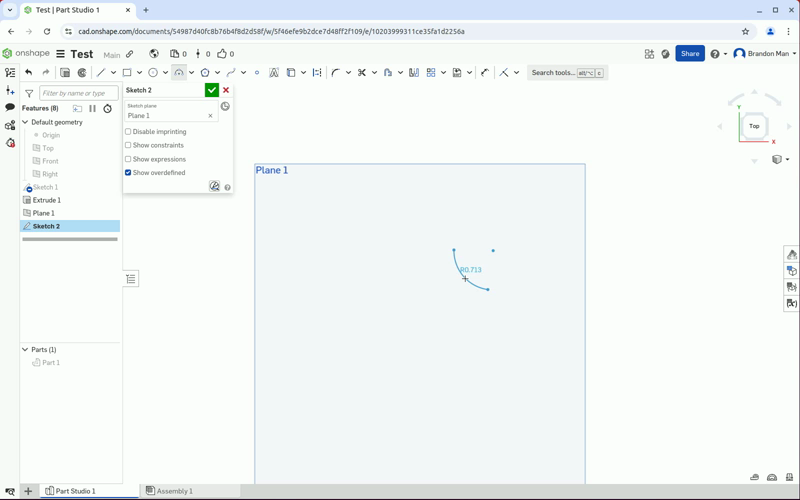
click(465, 278)
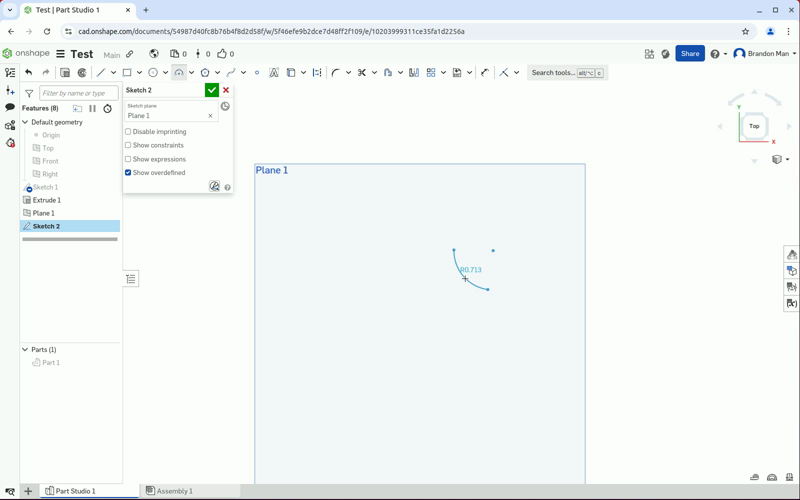
scroll(-6)
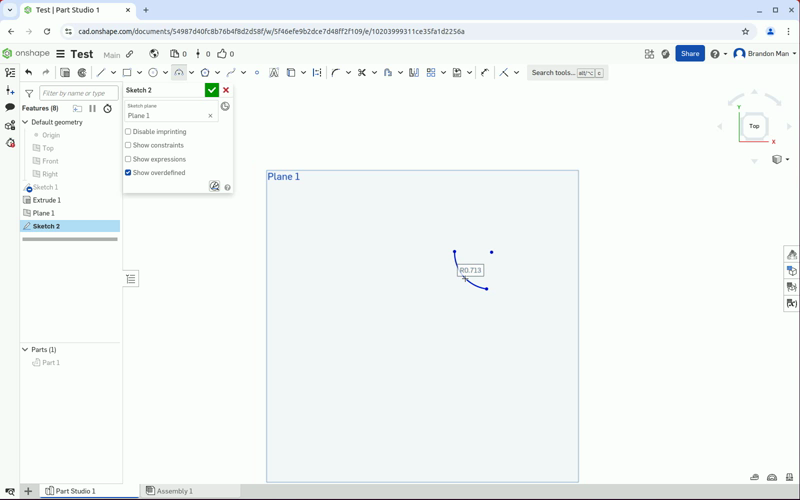
scroll(-6)
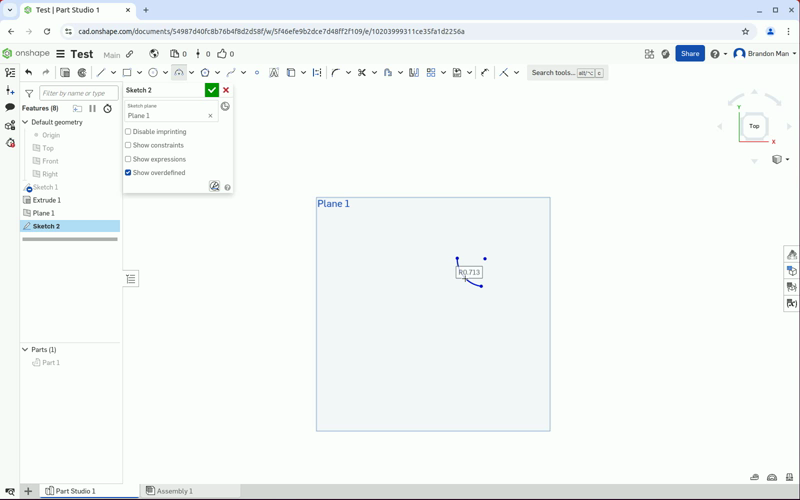
scroll(-6)
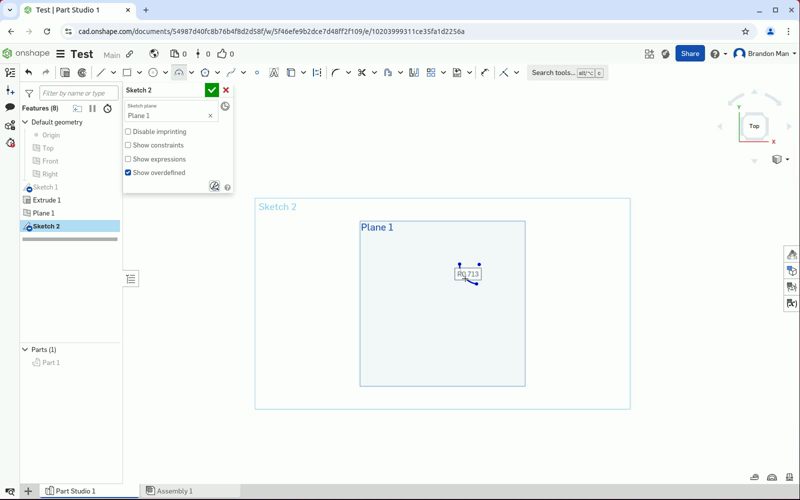
scroll(-6)
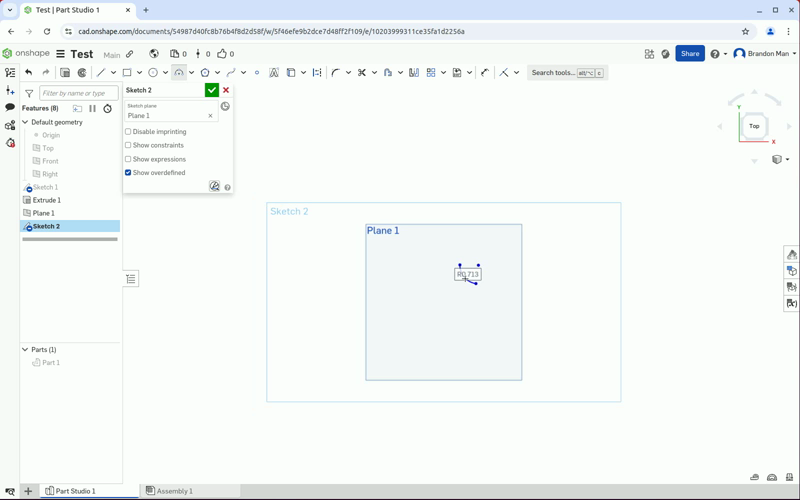
scroll(-6)
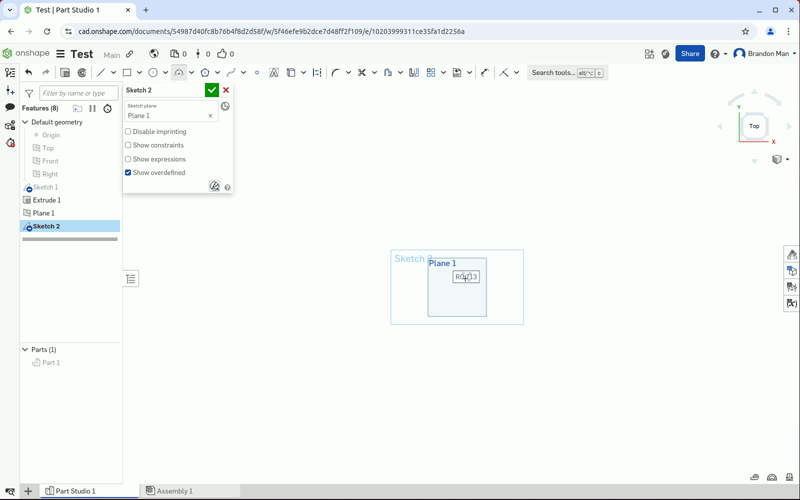
scroll(-6)
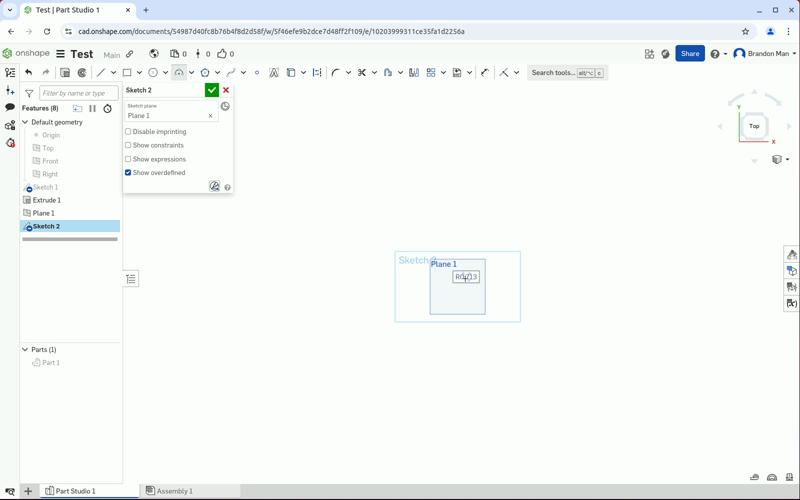
scroll(-6)
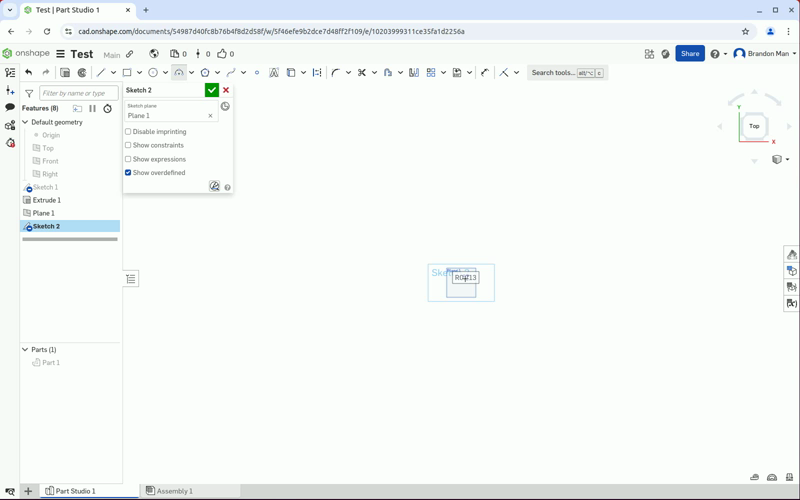
key_up(shift)
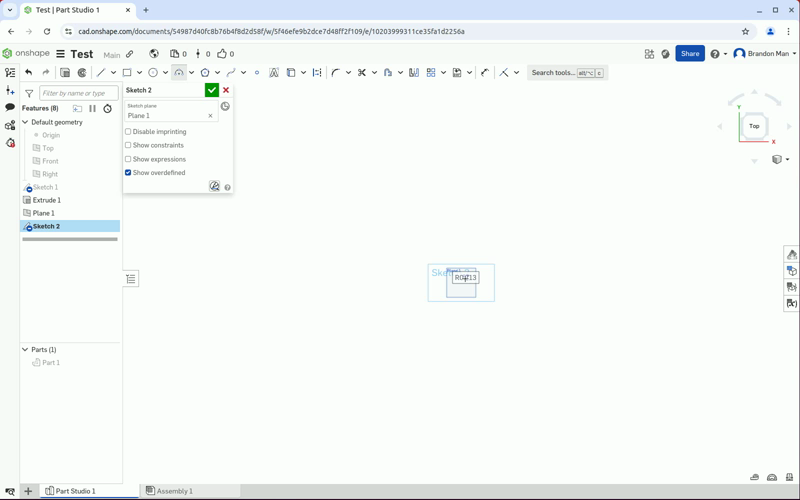
key(esc)
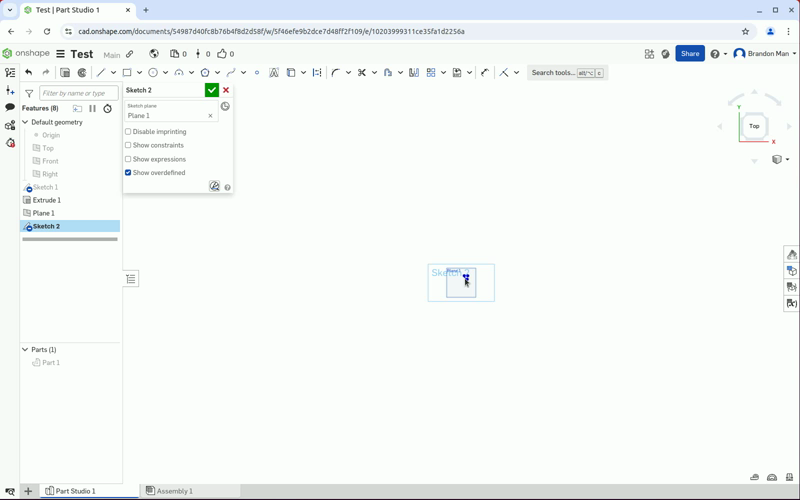
key(l)
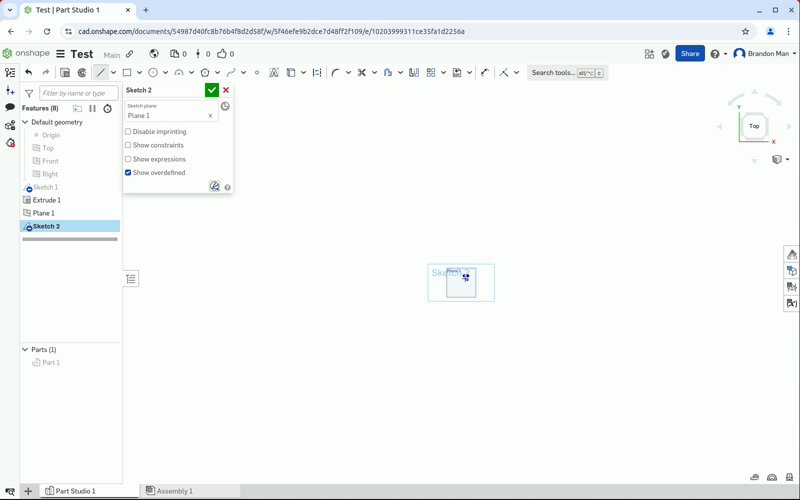
mouse_move(467, 279)
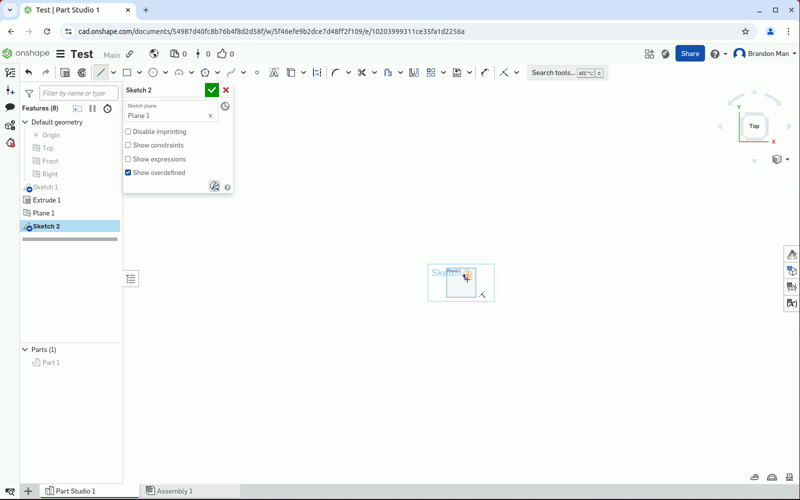
scroll(6)
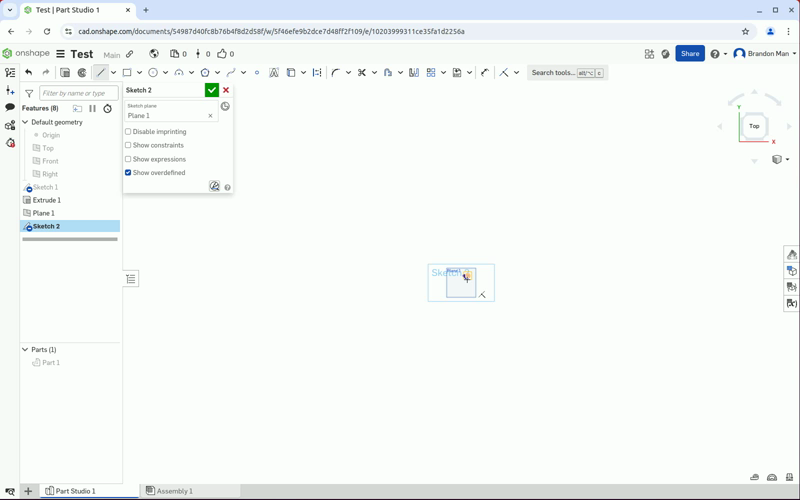
scroll(6)
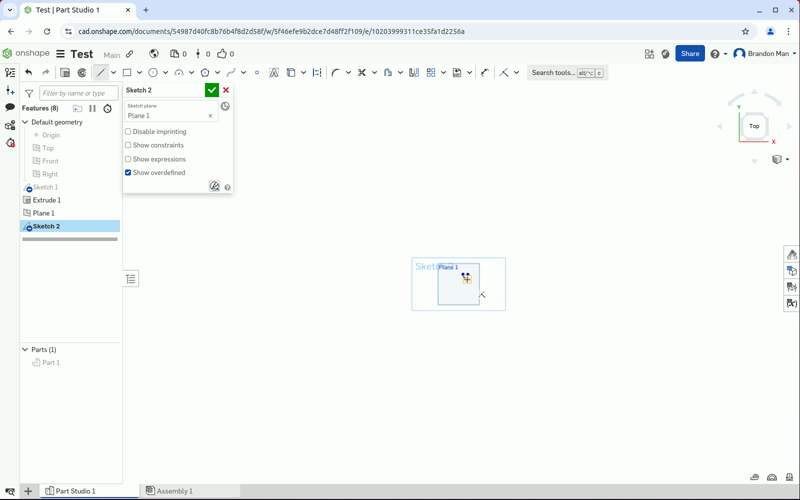
scroll(6)
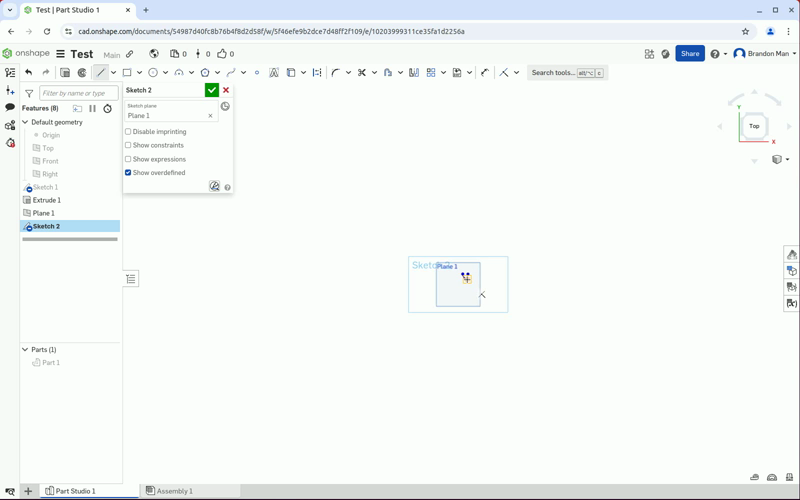
scroll(6)
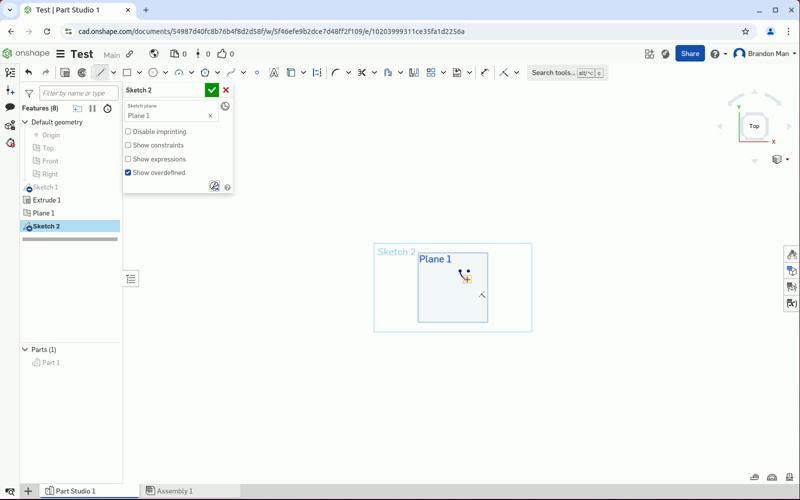
scroll(6)
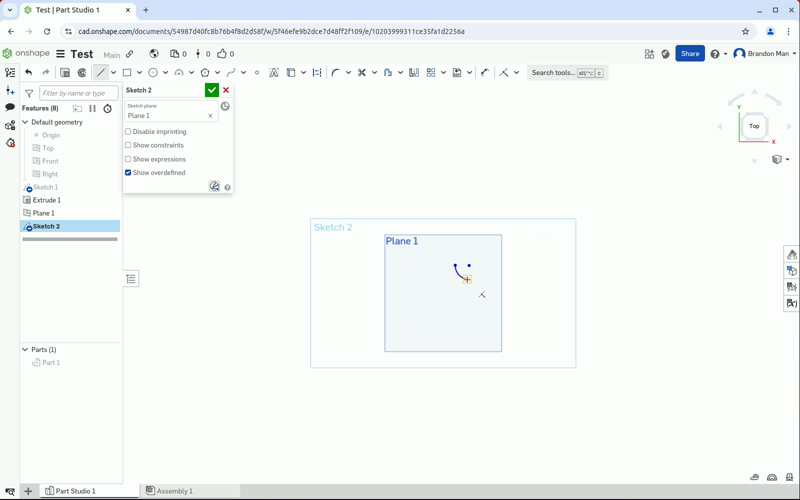
scroll(6)
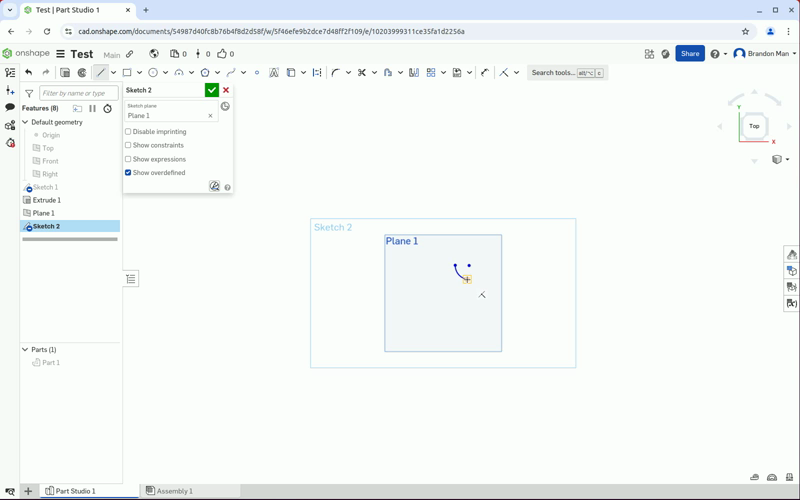
scroll(6)
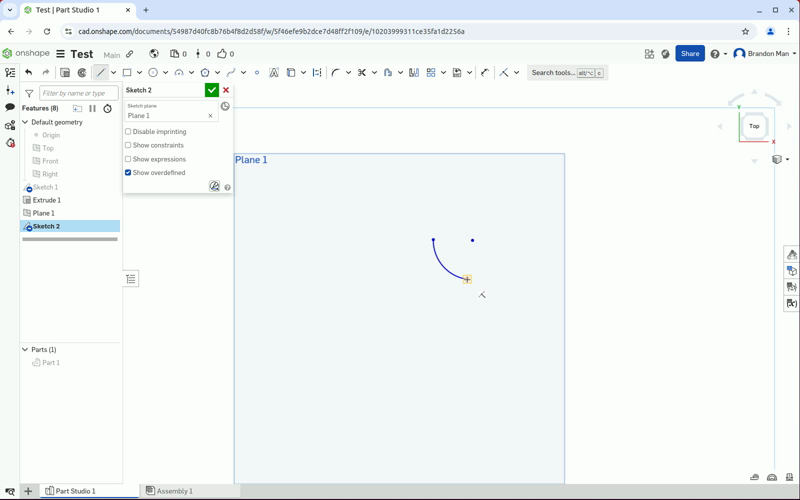
click(467, 279)
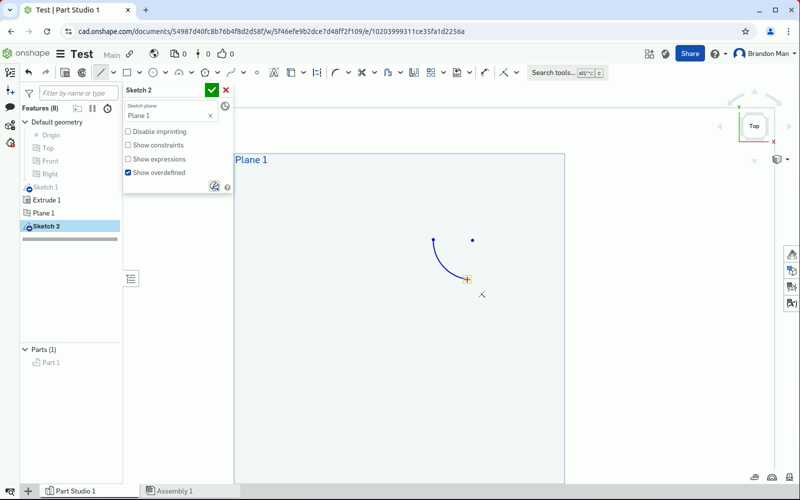
scroll(-6)
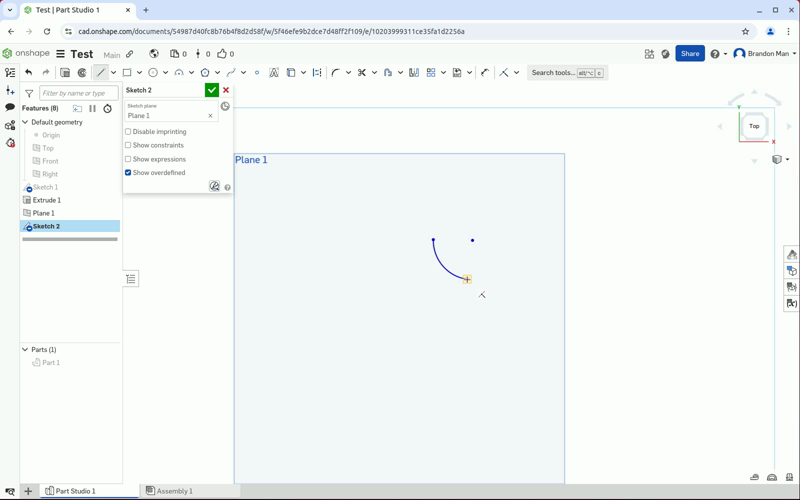
scroll(-6)
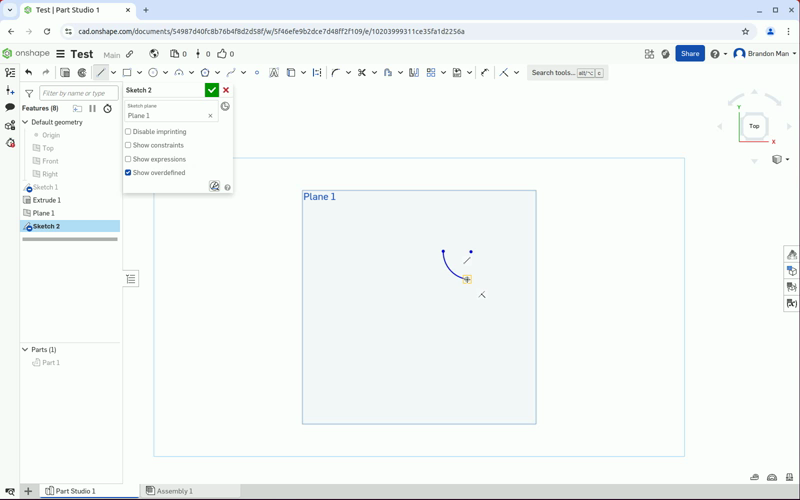
scroll(-6)
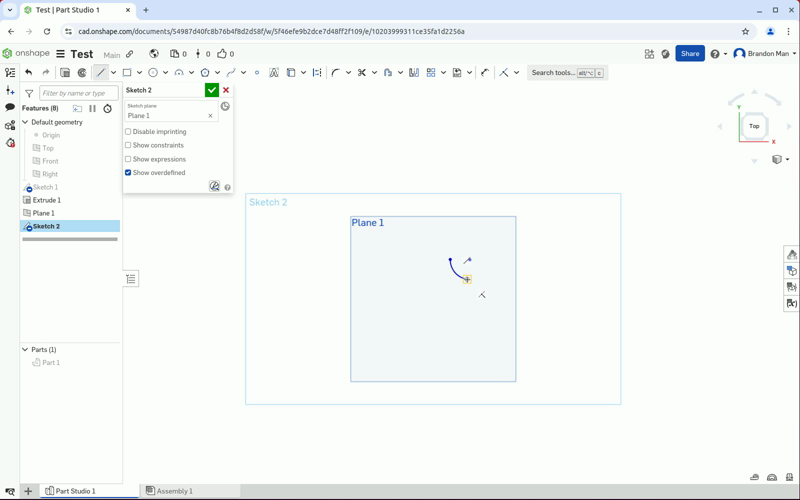
scroll(-6)
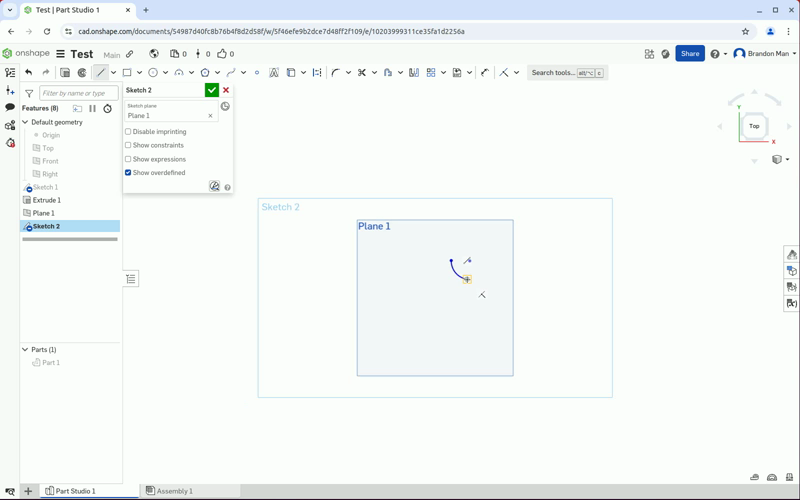
scroll(-6)
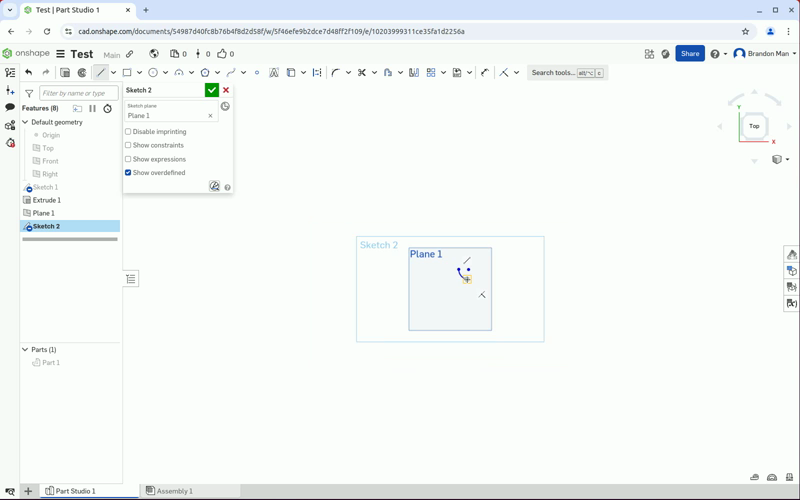
scroll(-6)
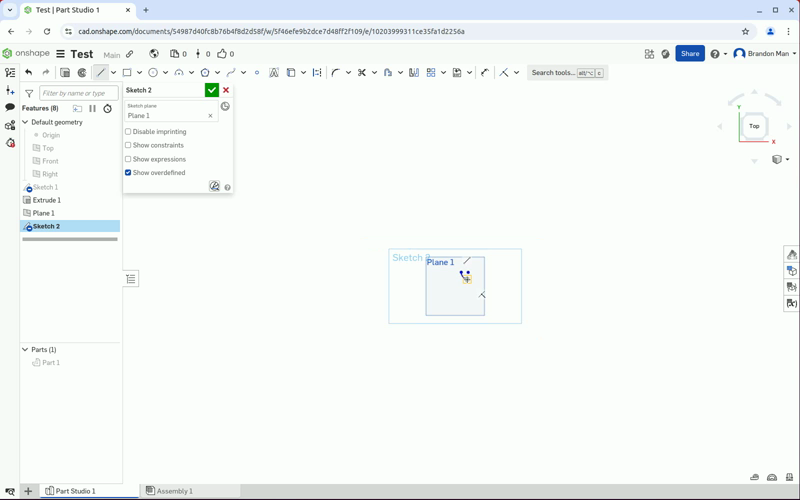
scroll(-6)
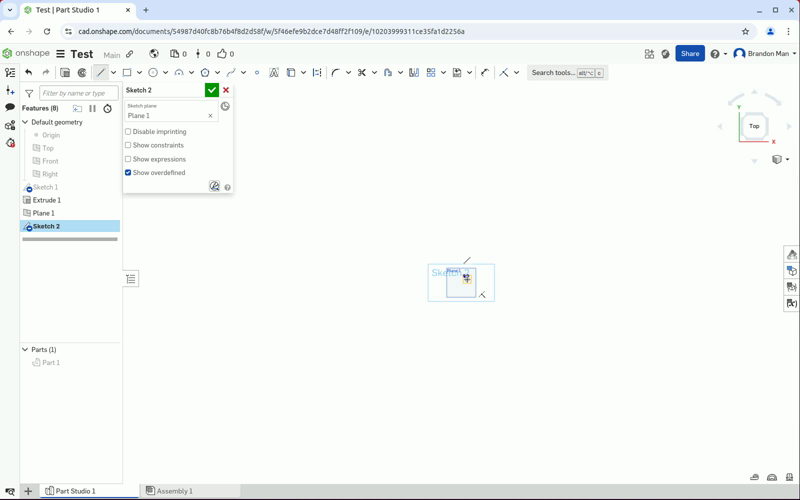
key_down(shift)
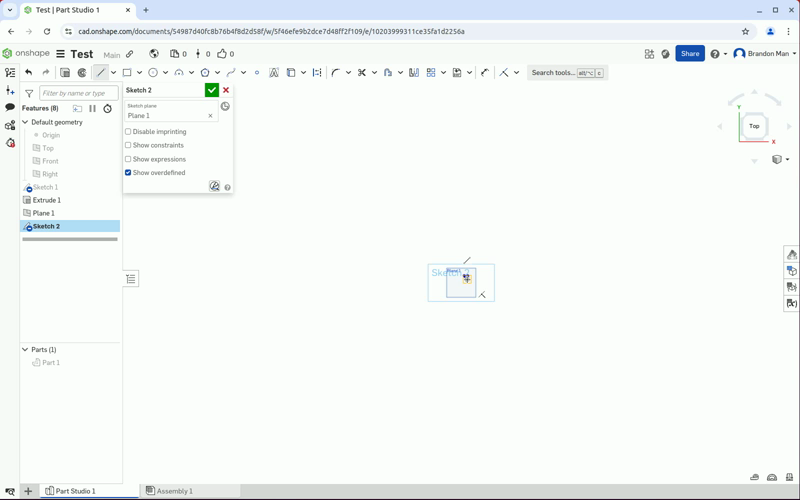
mouse_move(497, 279)
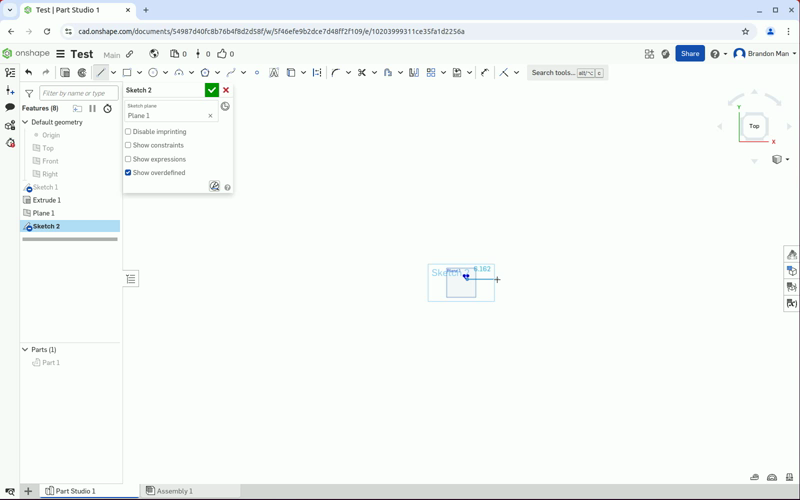
mouse_move(510, 279)
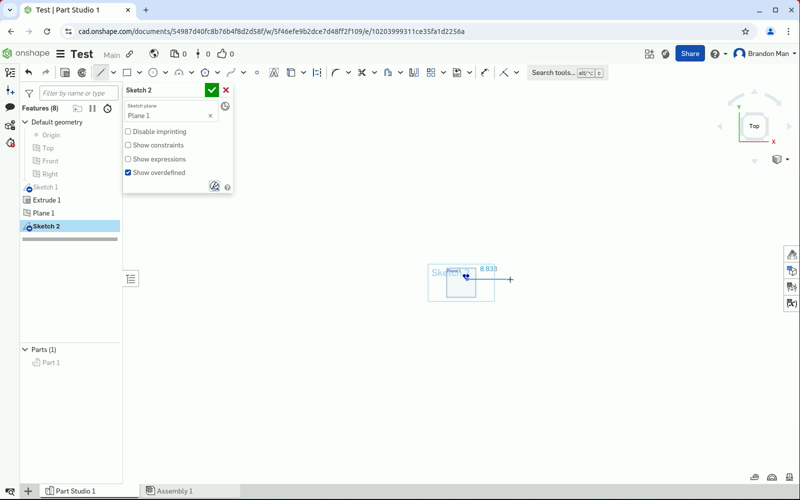
click(510, 279)
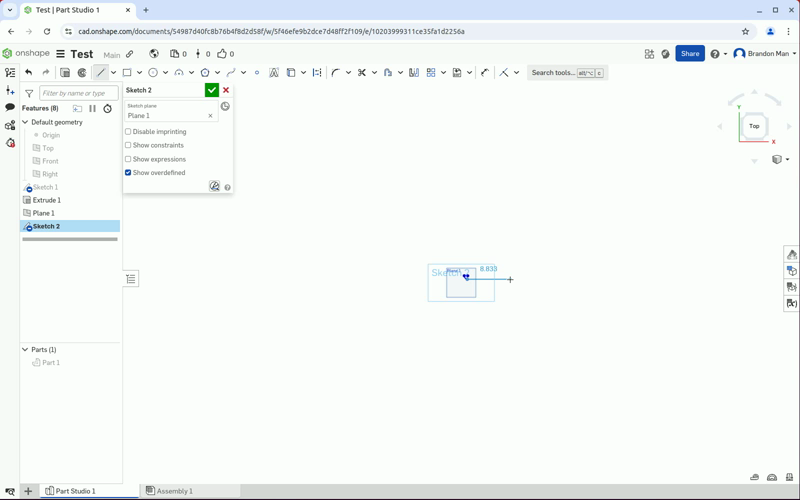
key_up(shift)
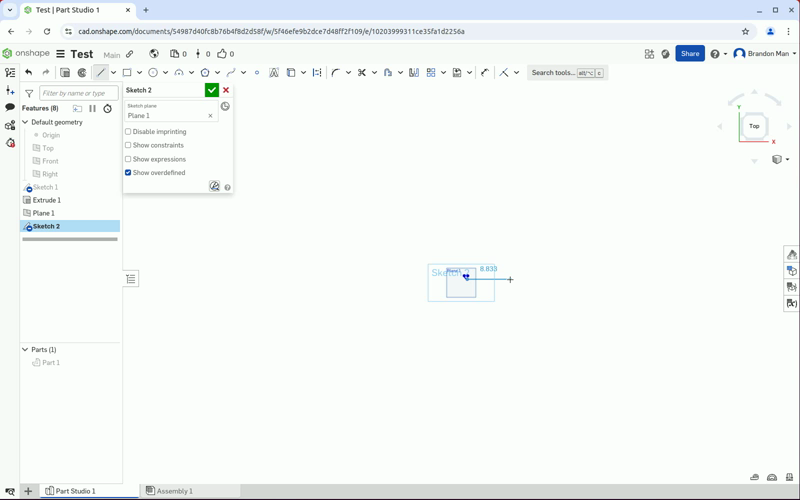
key(esc)
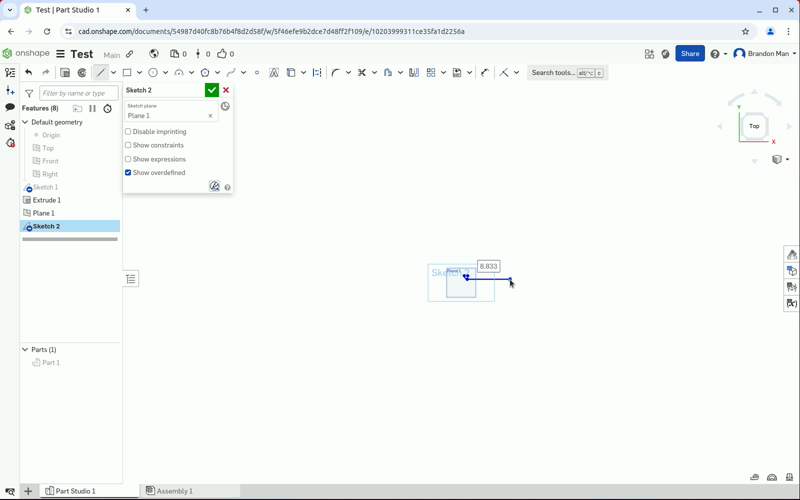
key(a)
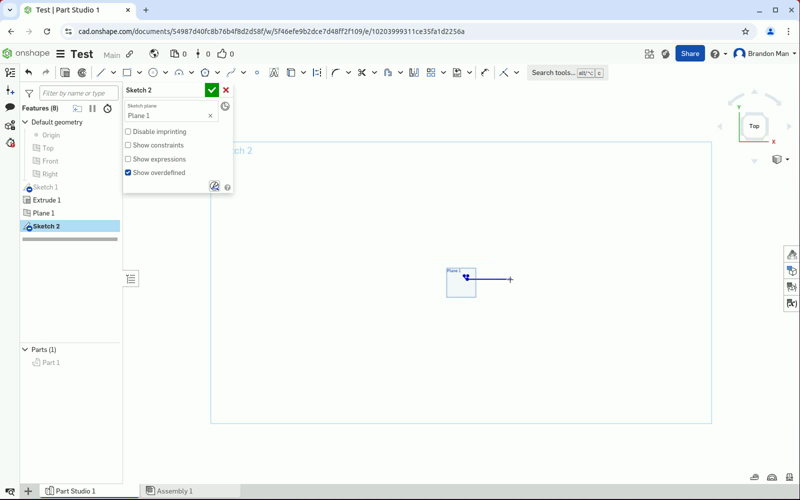
mouse_move(510, 279)
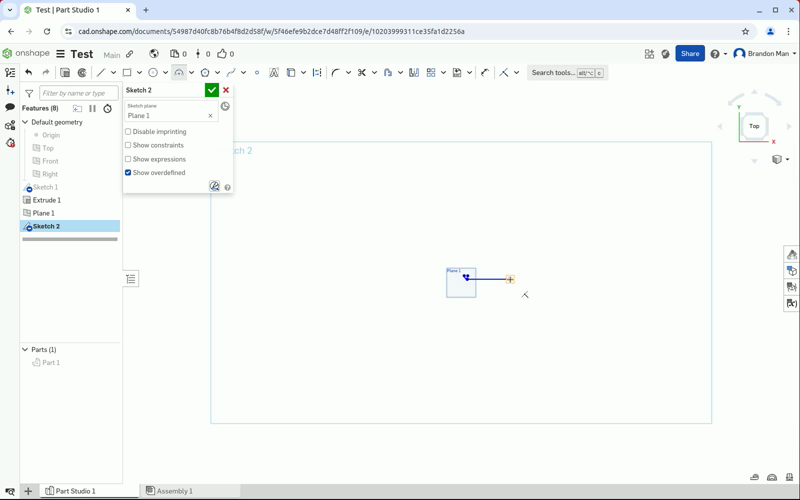
click(510, 279)
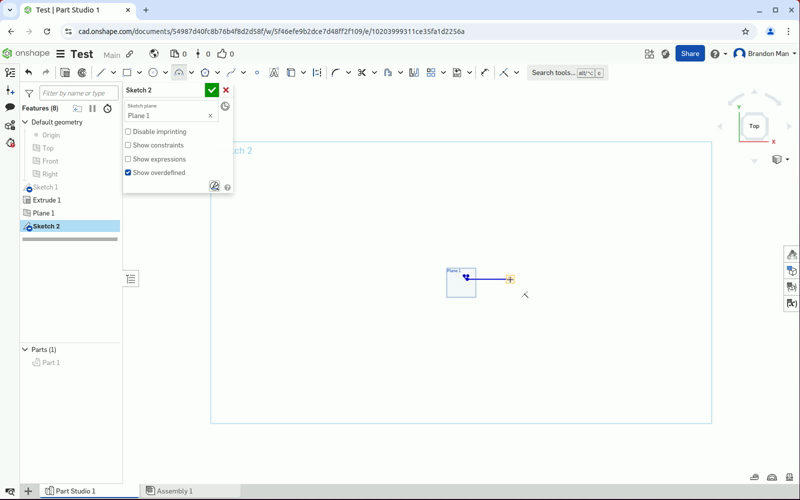
key_down(shift)
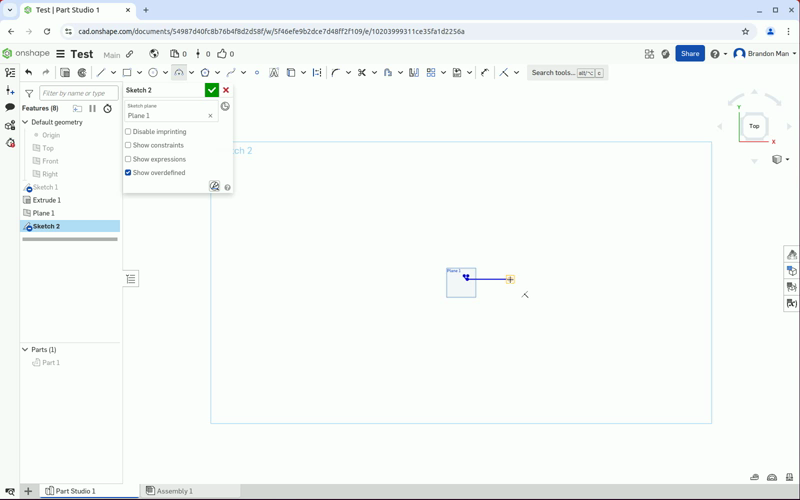
mouse_move(513, 275)
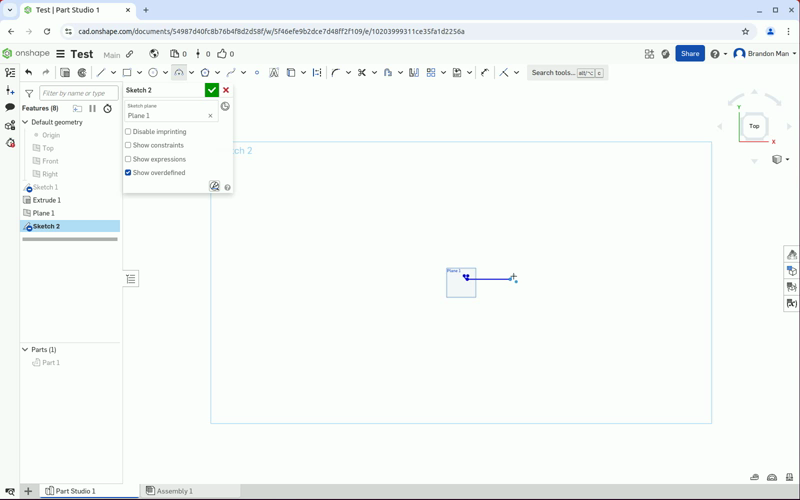
scroll(6)
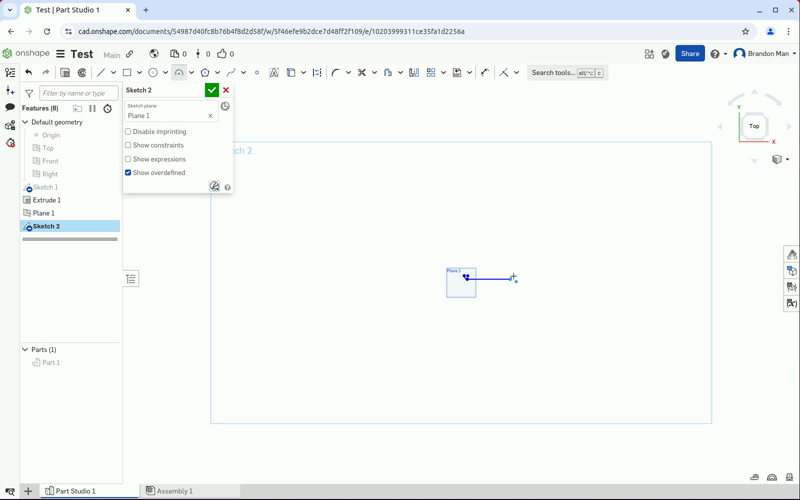
scroll(6)
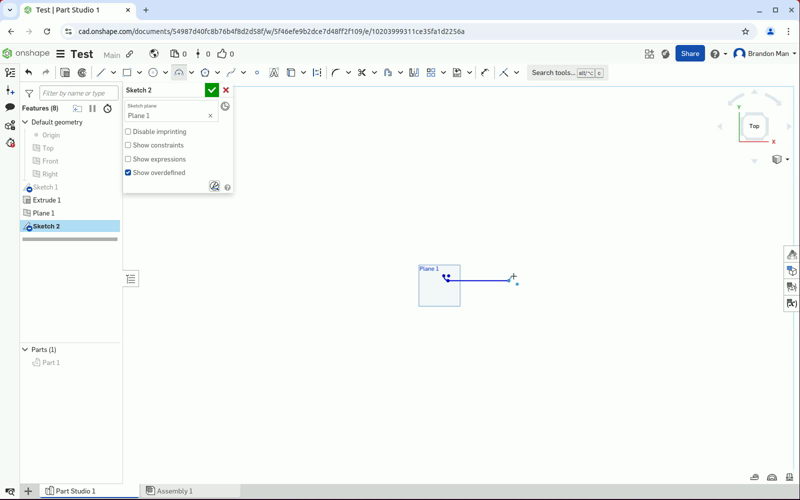
scroll(6)
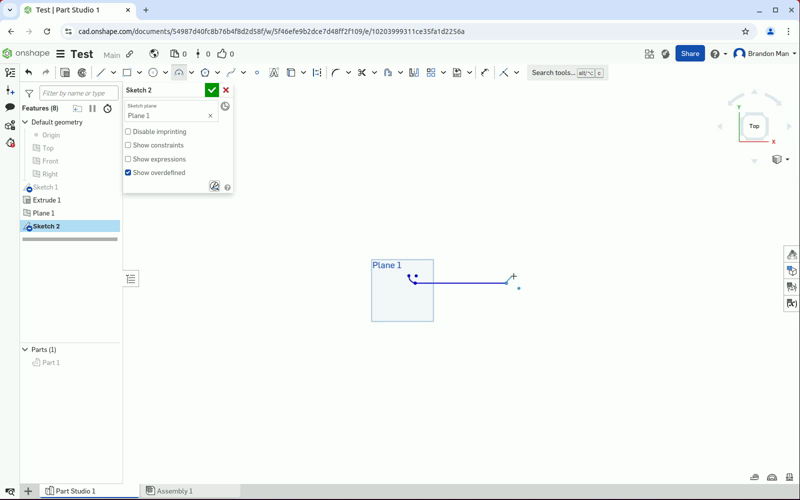
scroll(6)
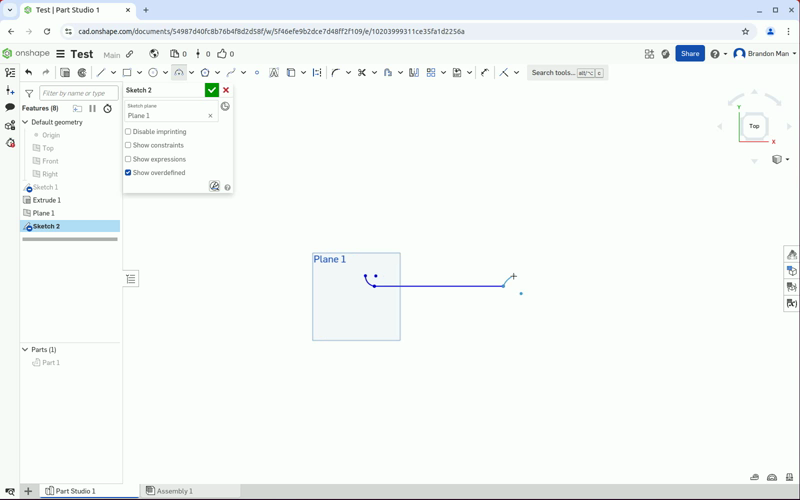
scroll(6)
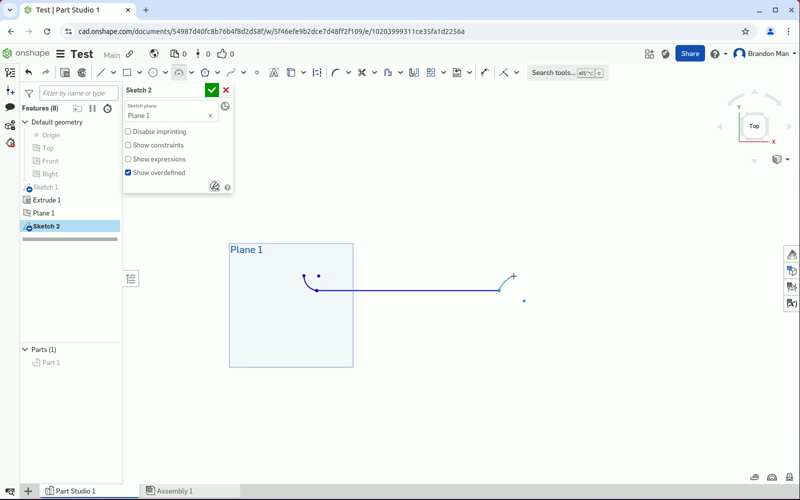
scroll(6)
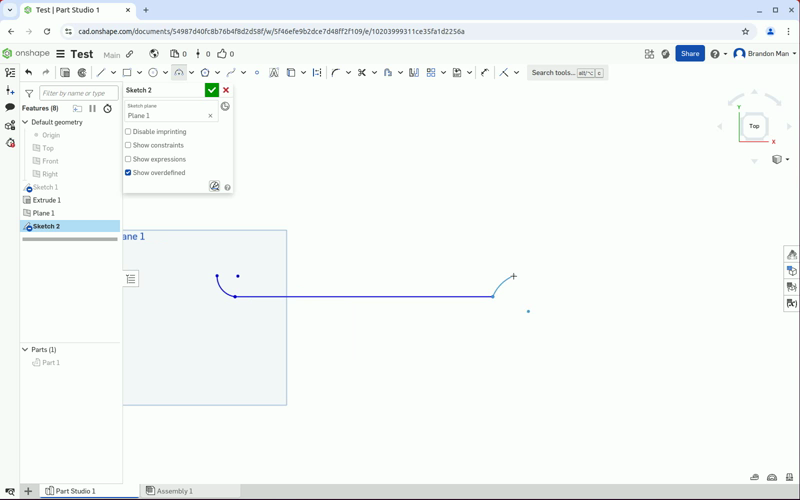
scroll(6)
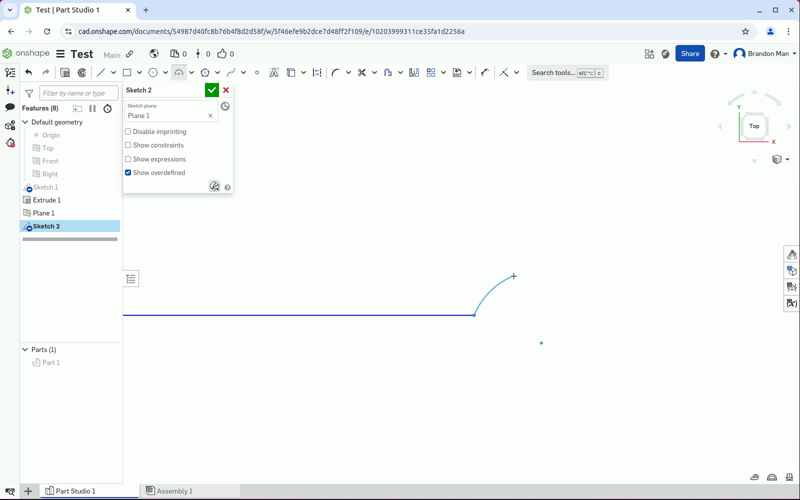
click(513, 275)
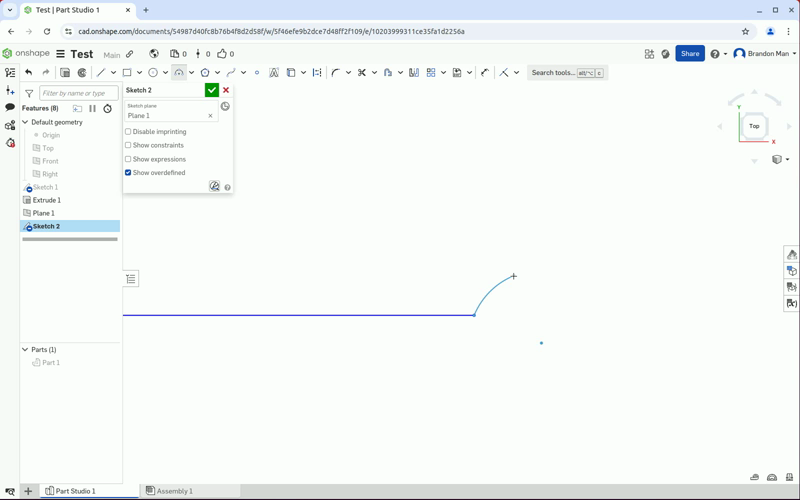
scroll(-6)
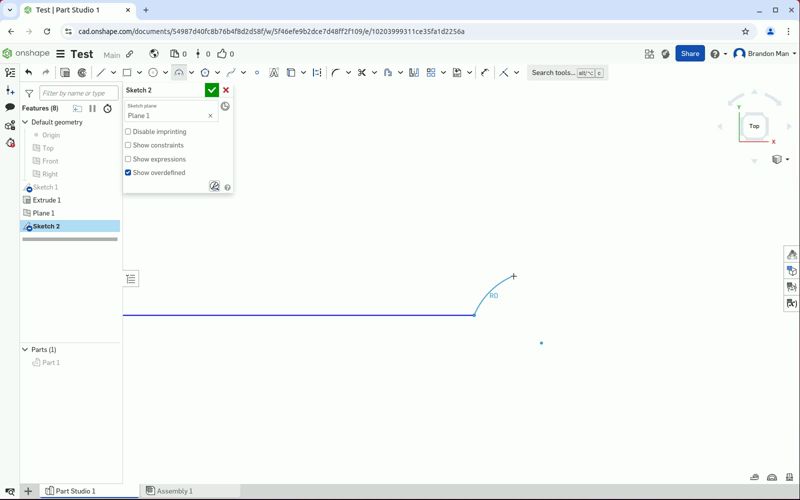
scroll(-6)
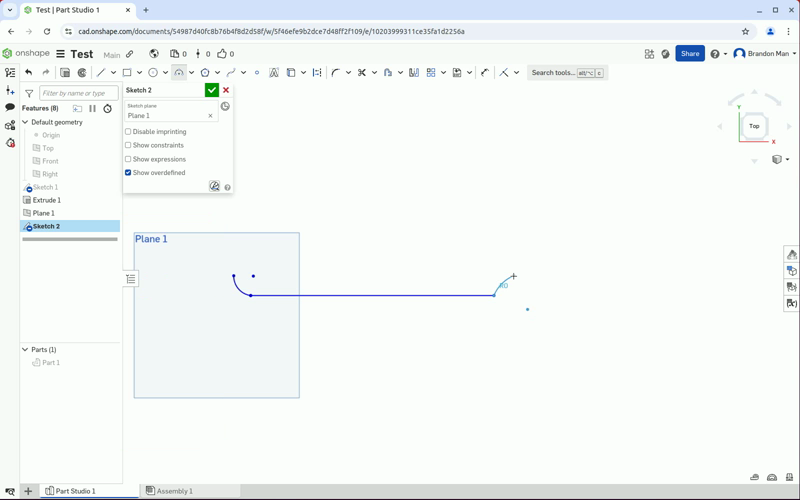
scroll(-6)
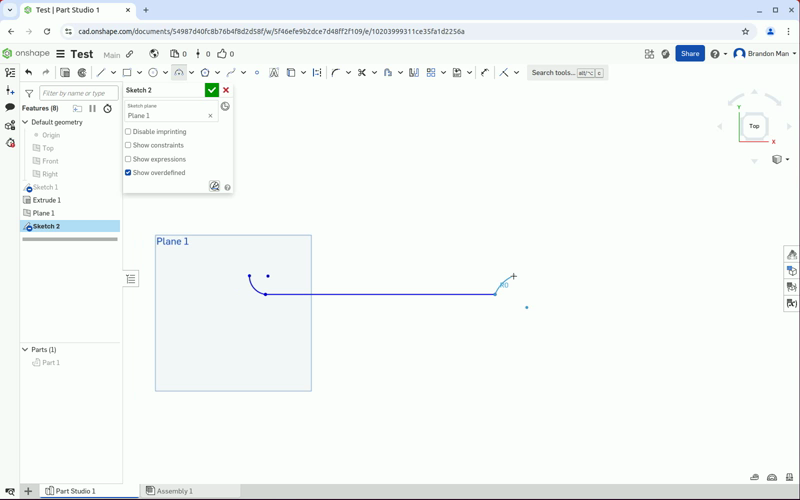
scroll(-6)
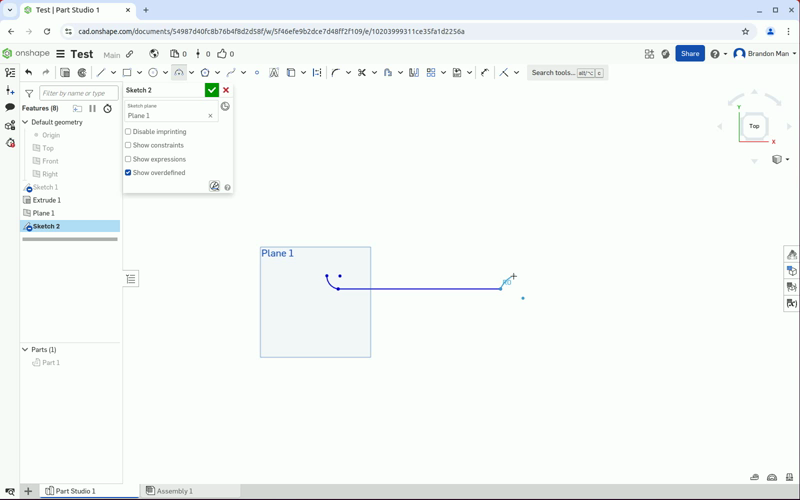
scroll(-6)
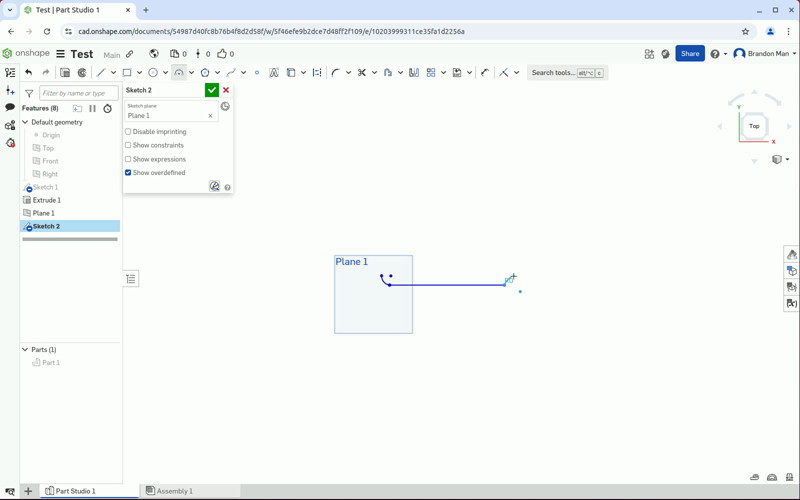
scroll(-6)
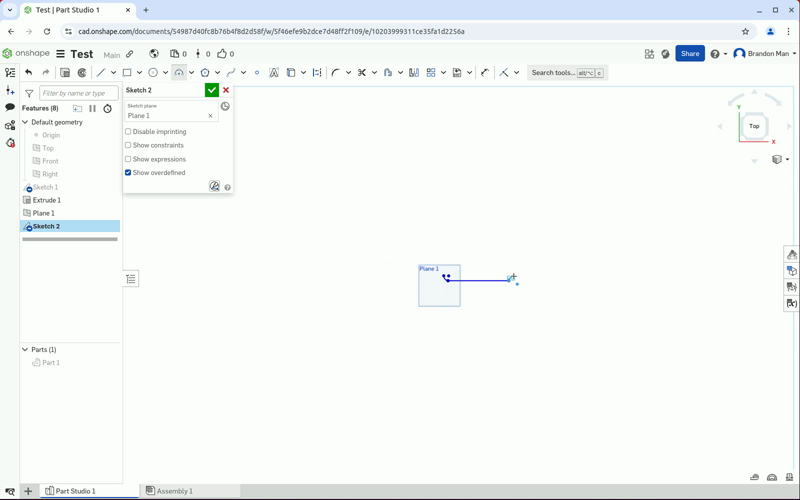
scroll(-6)
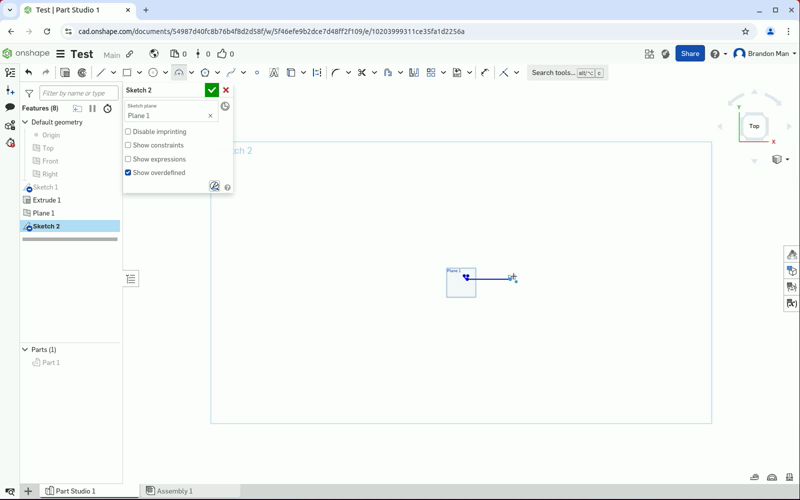
mouse_move(512, 278)
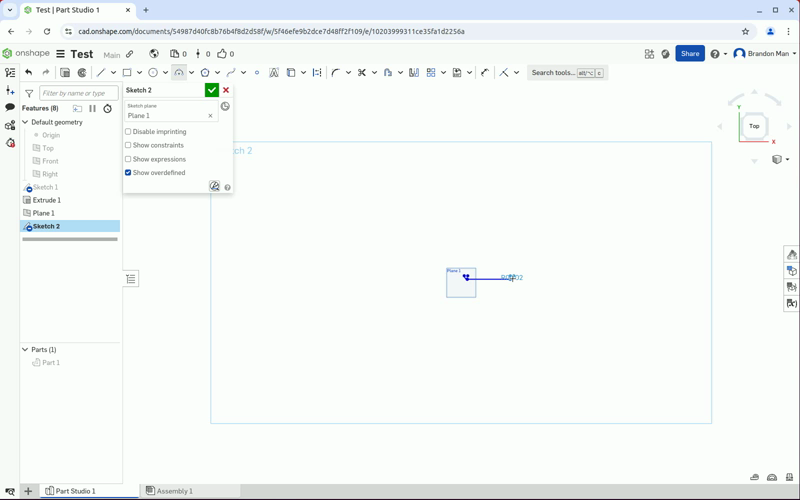
scroll(6)
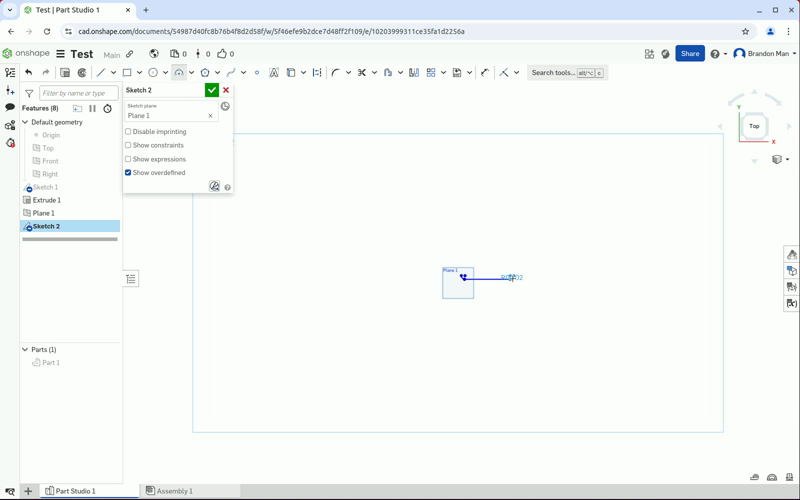
scroll(6)
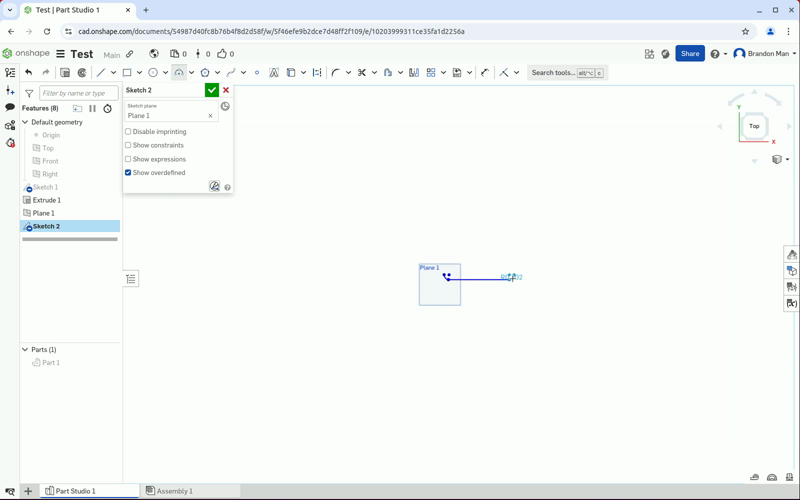
scroll(6)
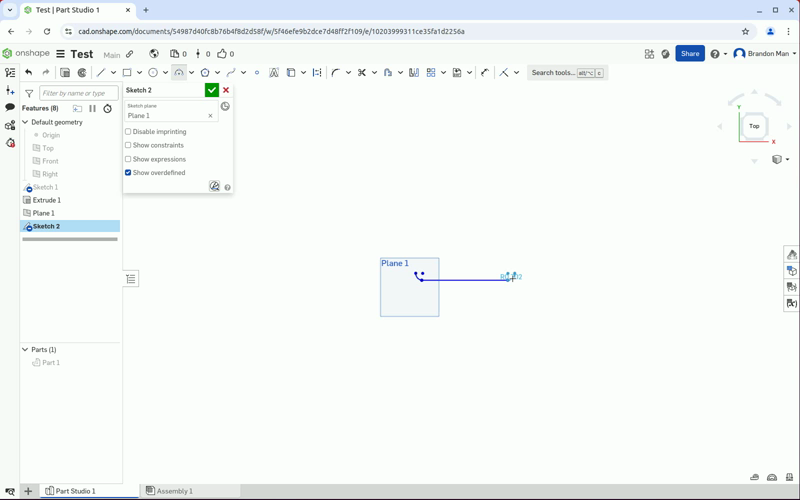
scroll(6)
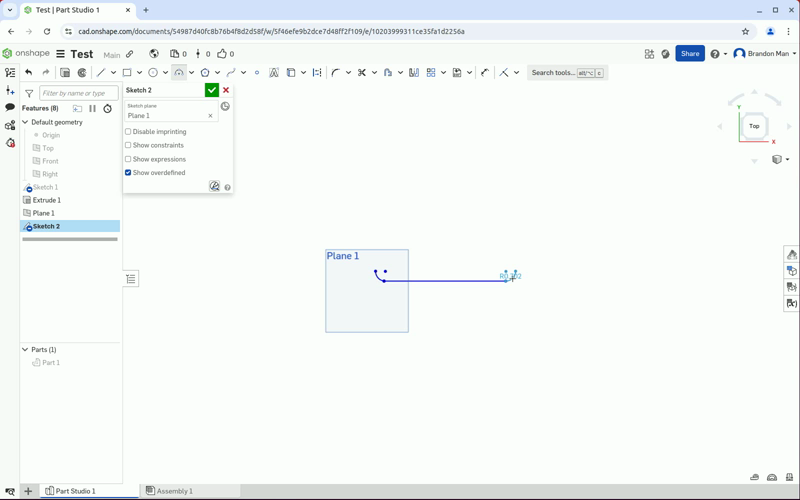
scroll(6)
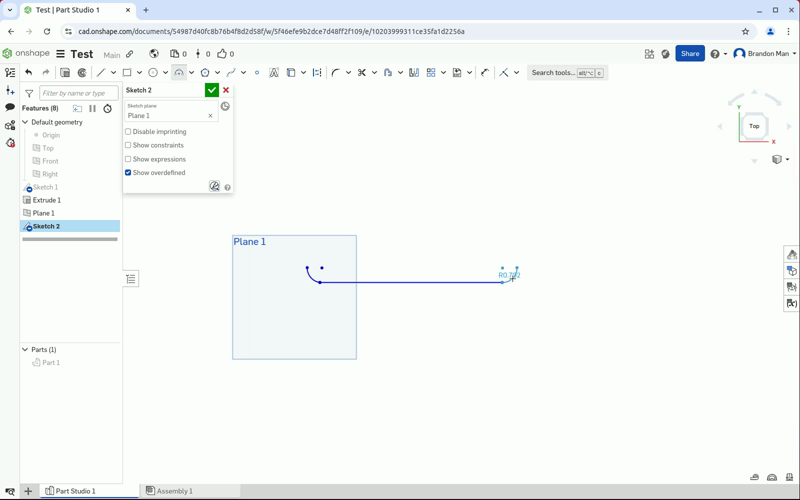
scroll(6)
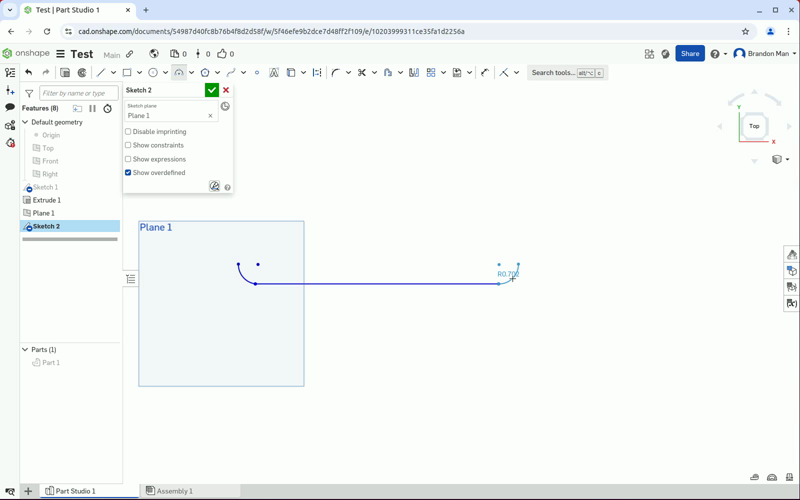
scroll(6)
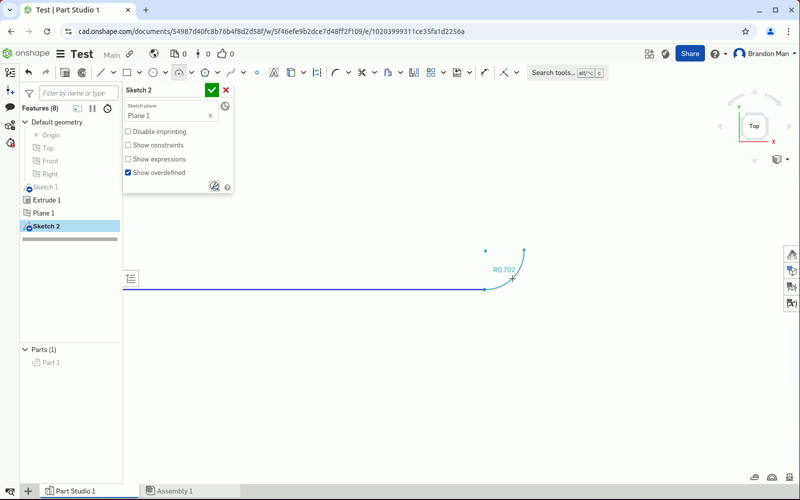
click(512, 278)
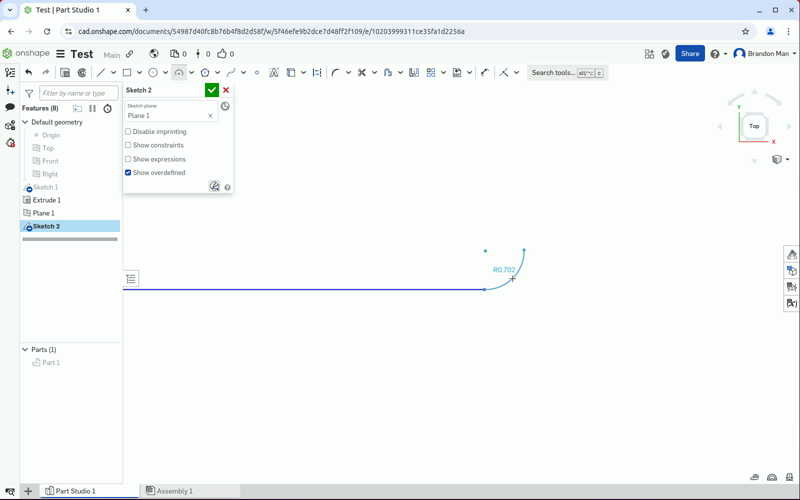
scroll(-6)
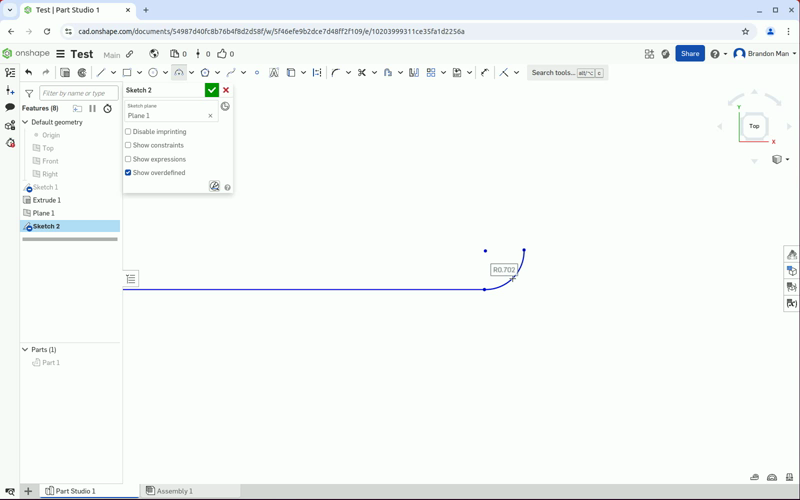
scroll(-6)
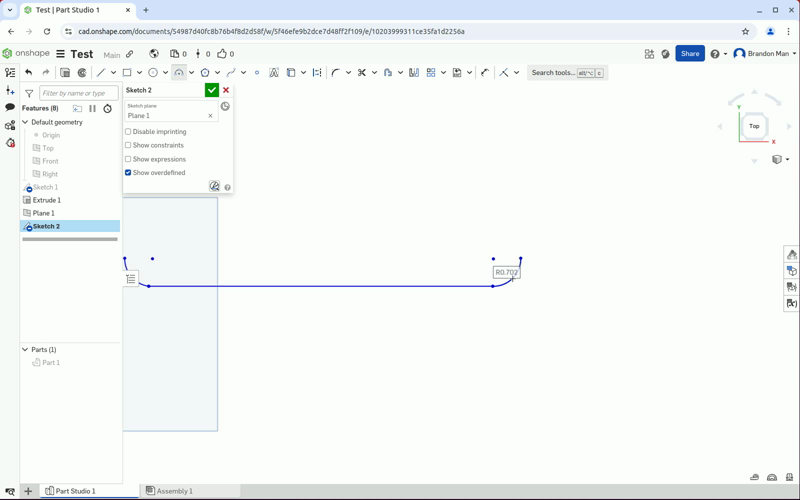
scroll(-6)
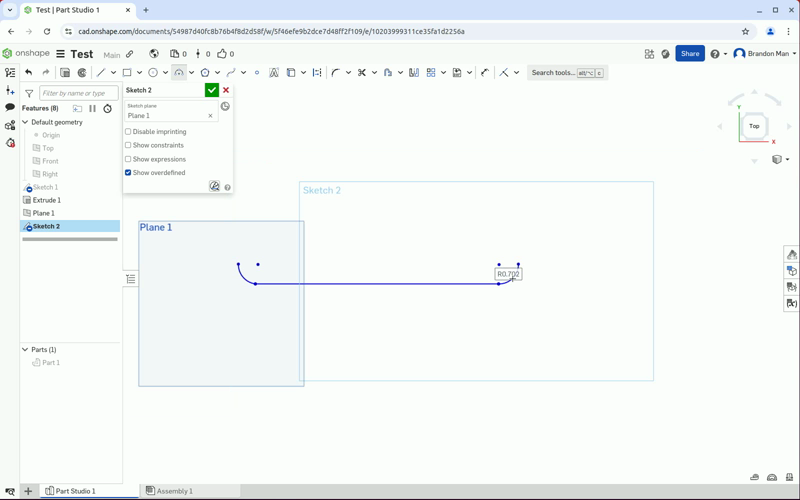
scroll(-6)
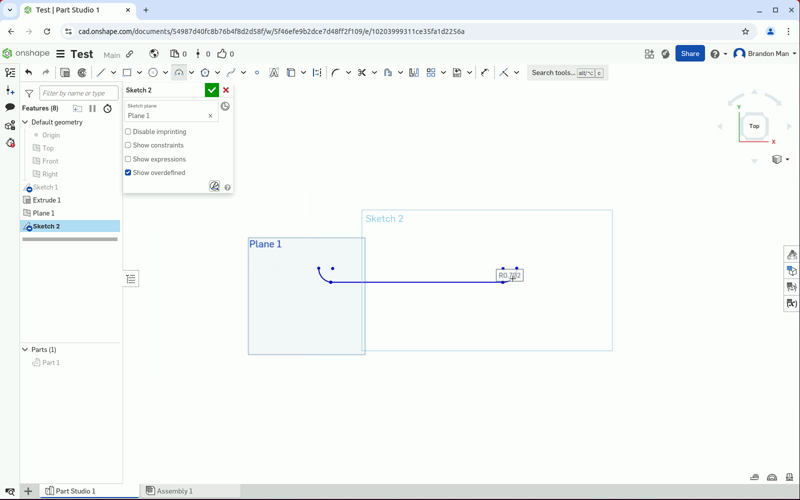
scroll(-6)
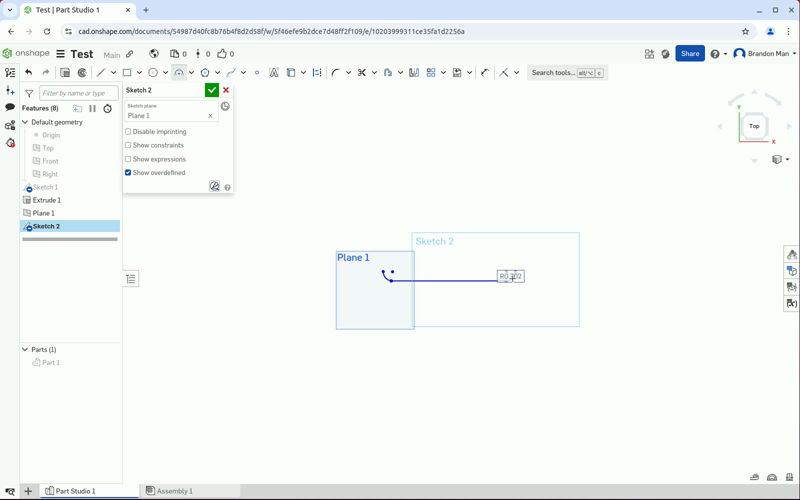
scroll(-6)
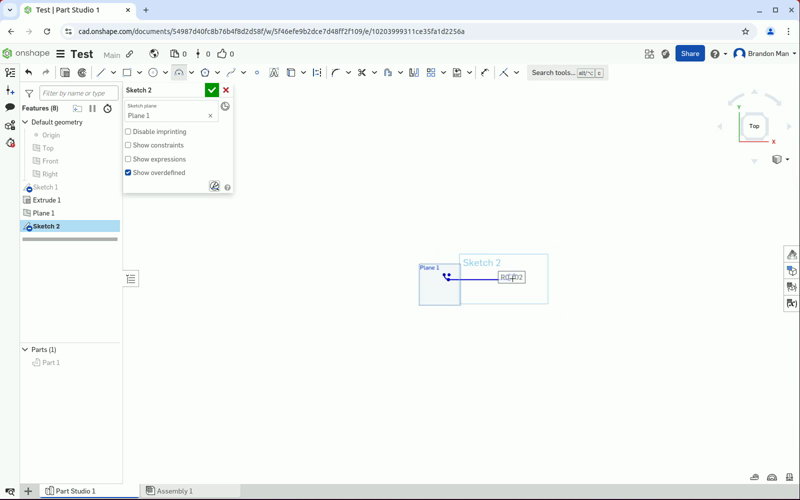
scroll(-6)
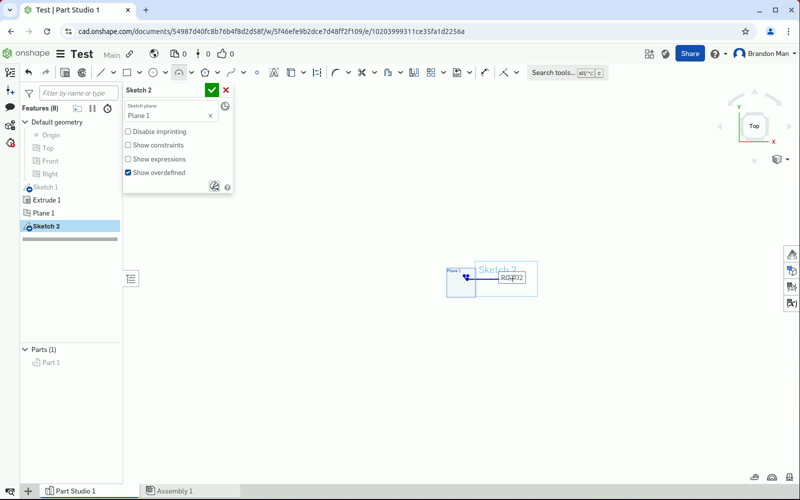
key_up(shift)
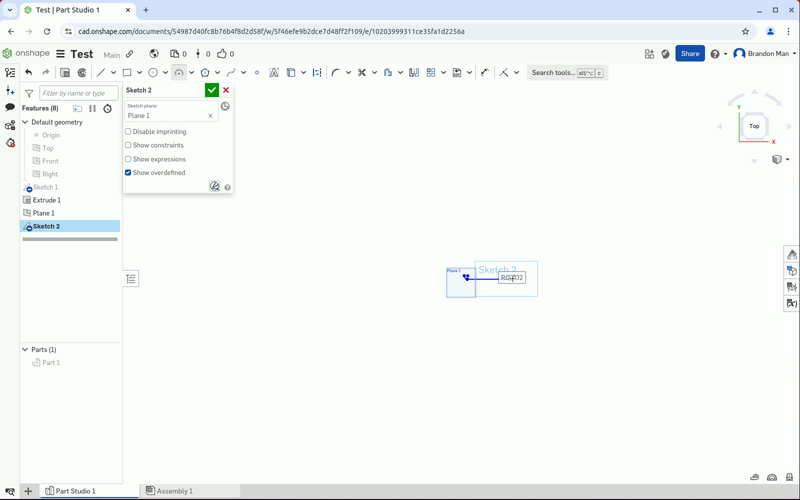
key(esc)
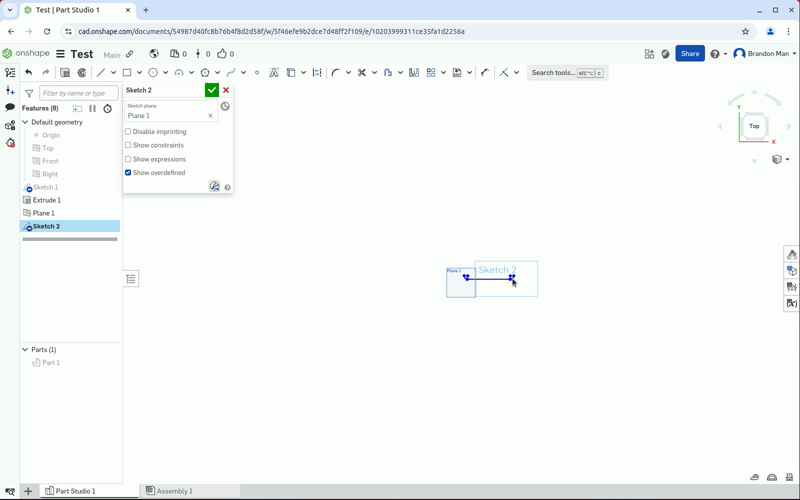
key(l)
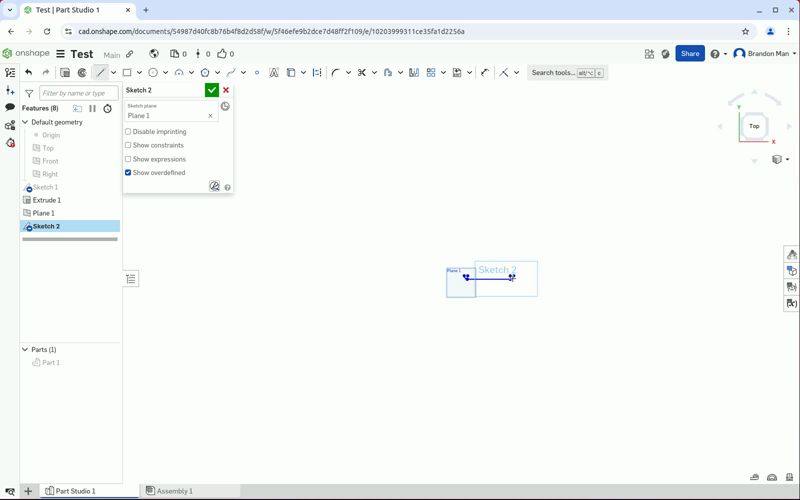
mouse_move(513, 275)
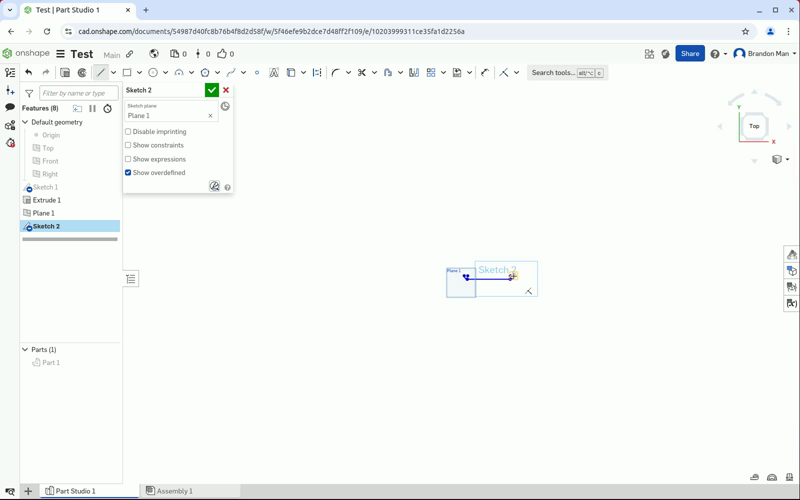
scroll(6)
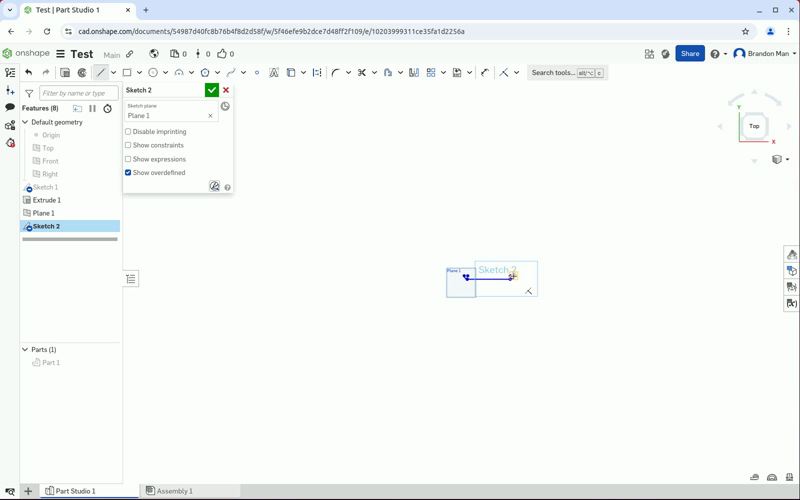
scroll(6)
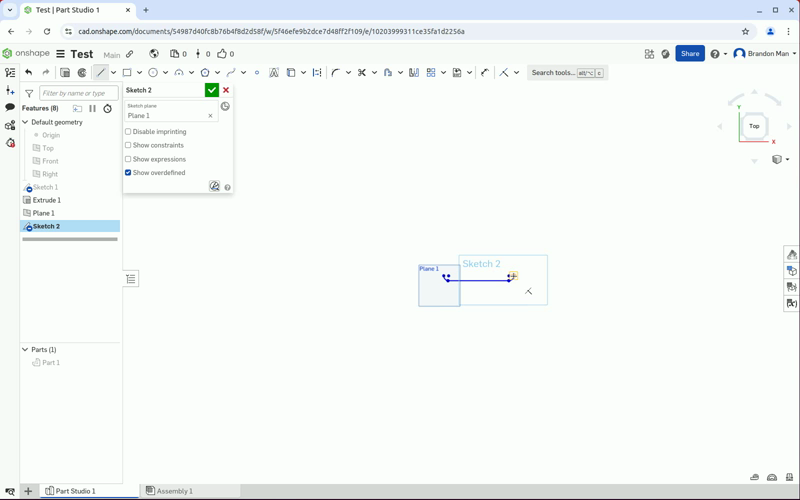
scroll(6)
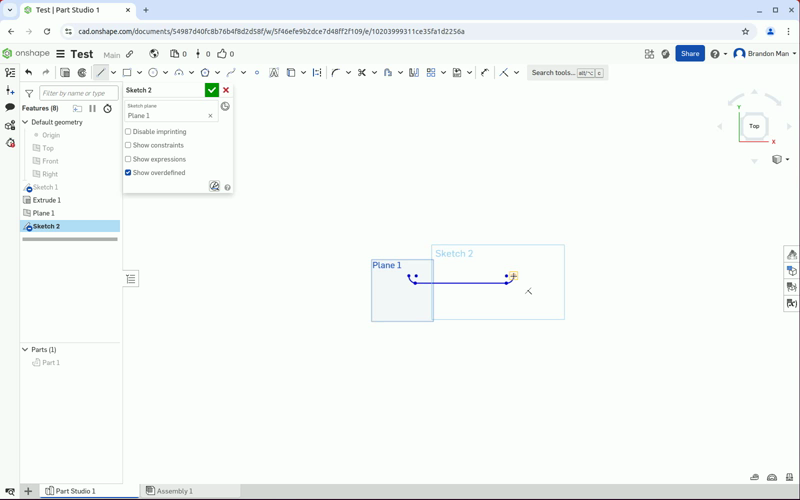
scroll(6)
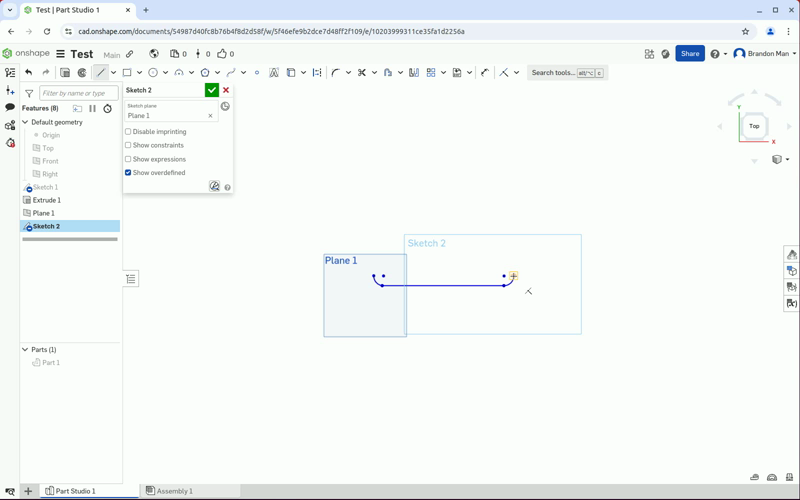
scroll(6)
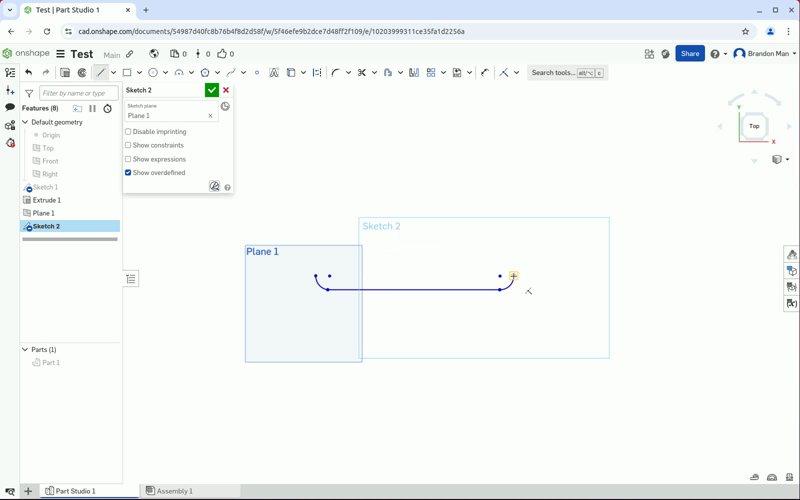
scroll(6)
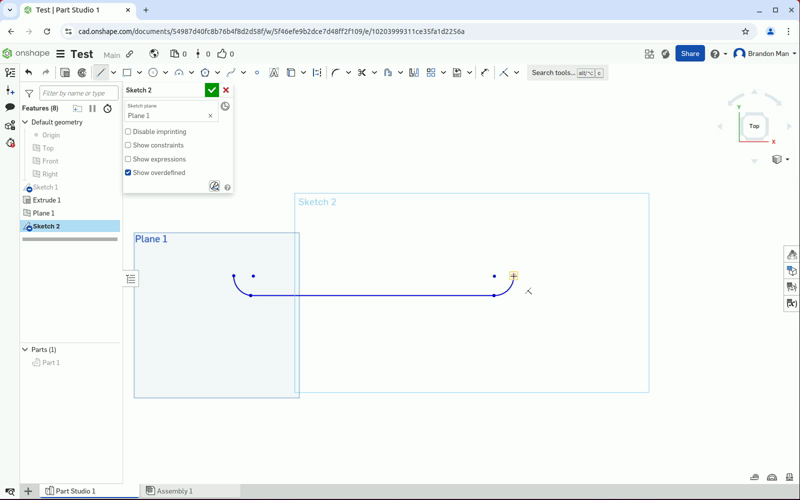
scroll(6)
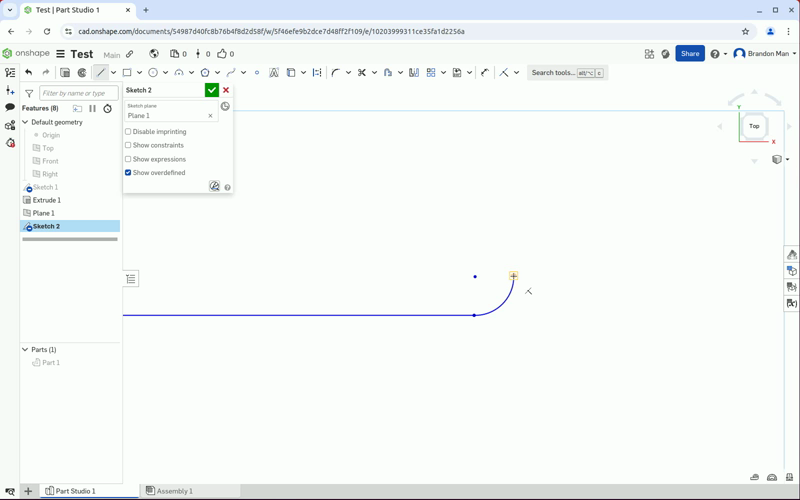
click(513, 275)
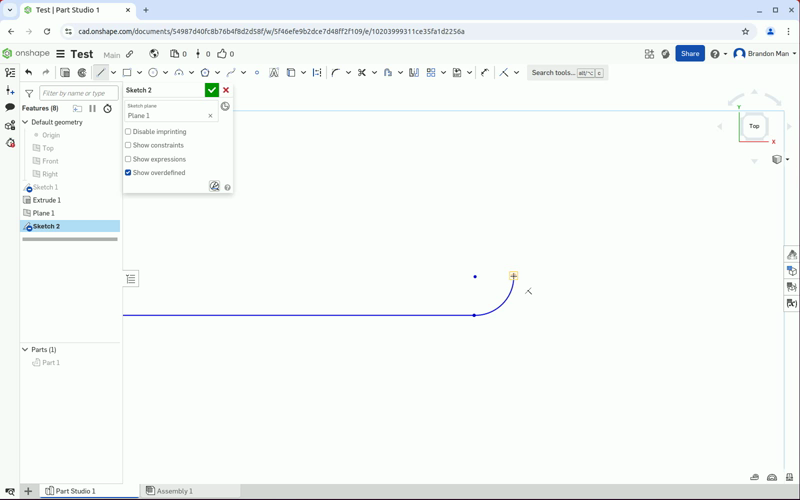
scroll(-6)
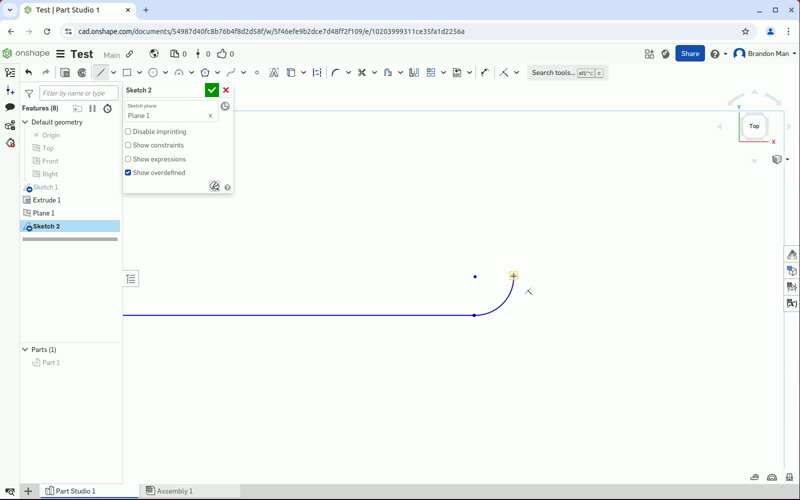
scroll(-6)
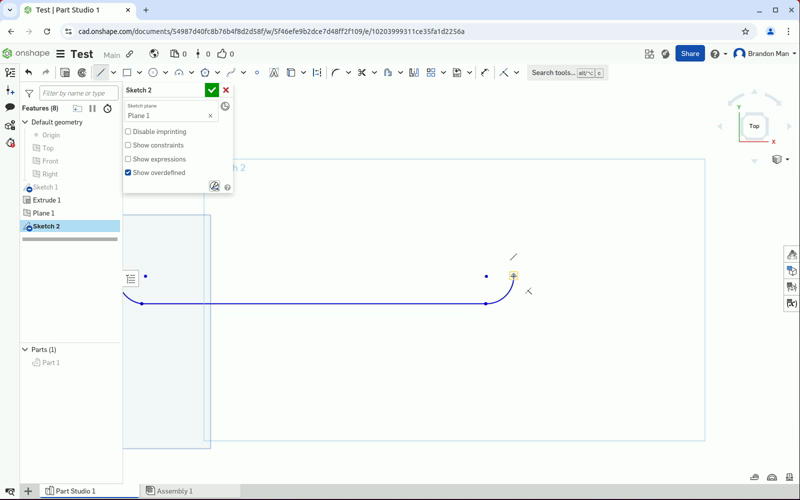
scroll(-6)
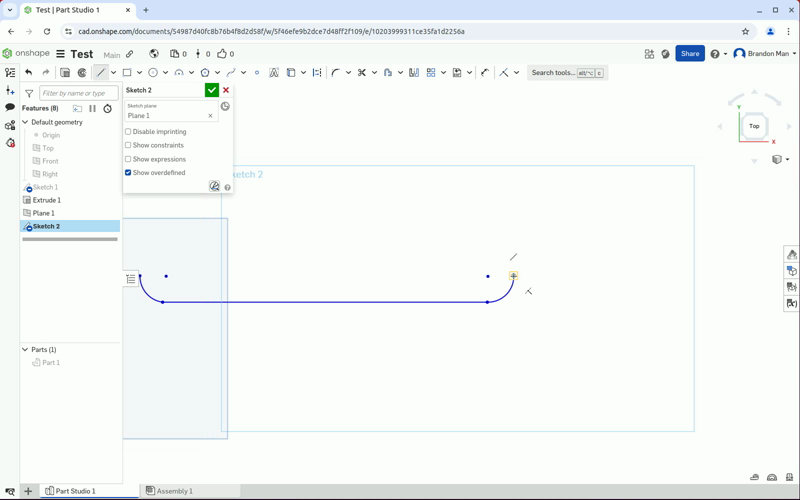
scroll(-6)
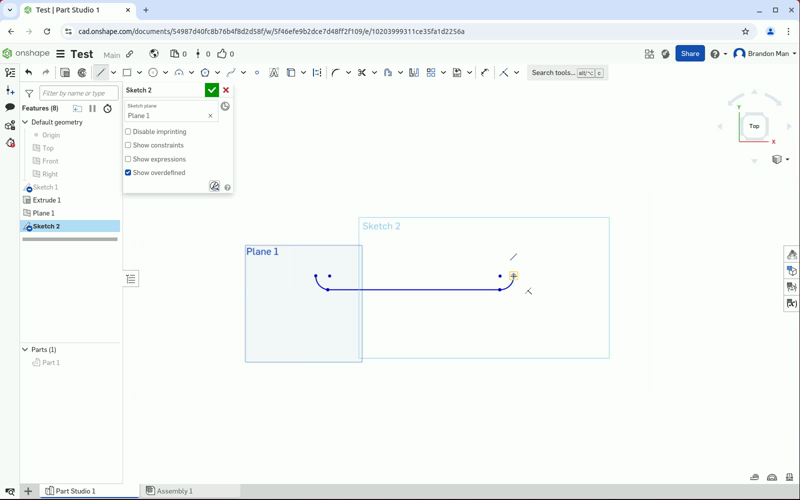
scroll(-6)
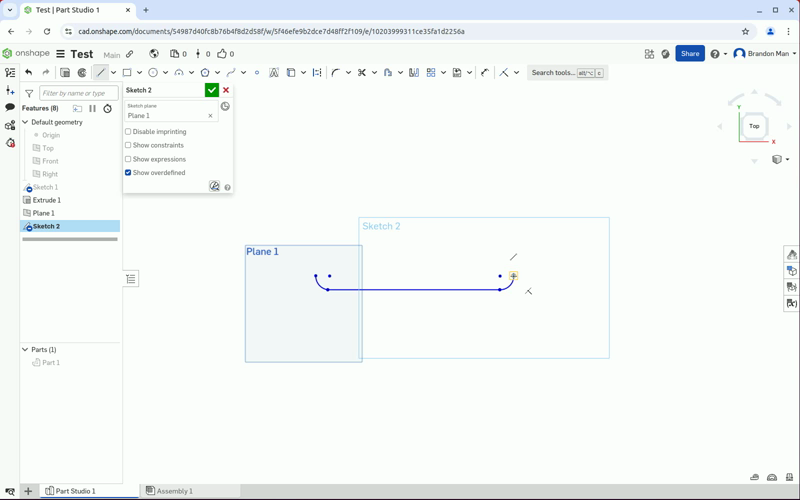
scroll(-6)
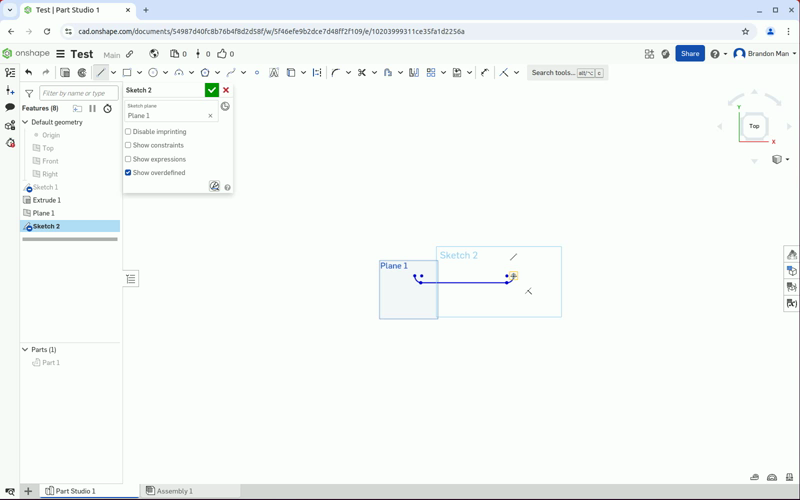
scroll(-6)
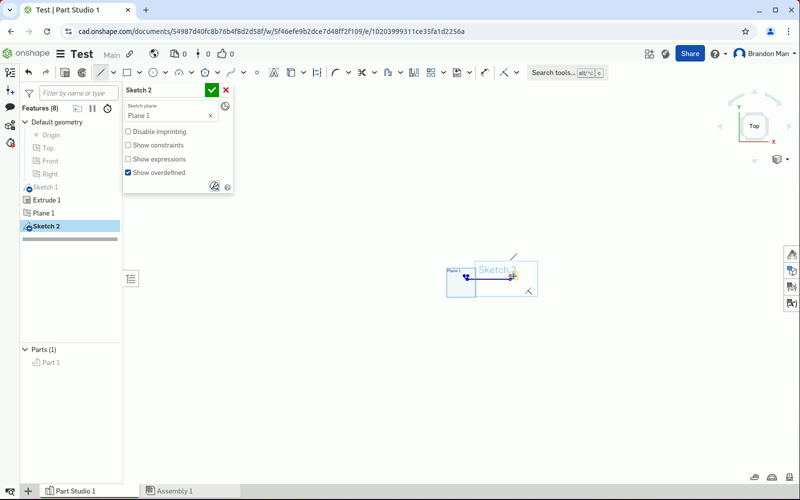
key_down(shift)
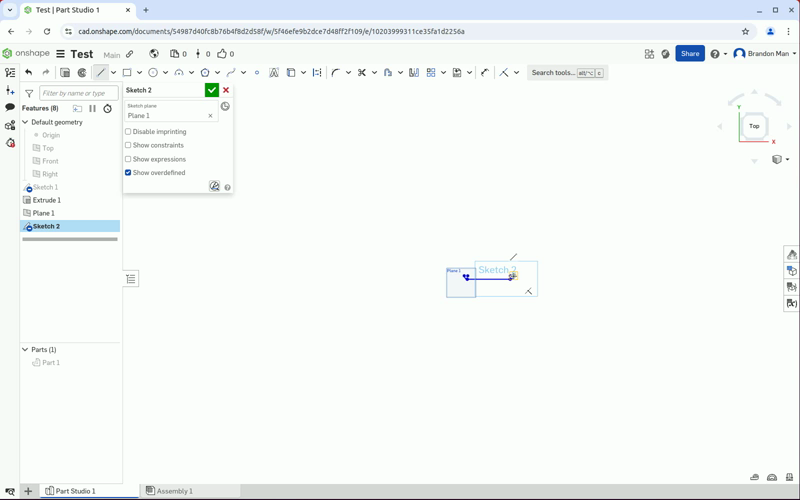
mouse_move(513, 177)
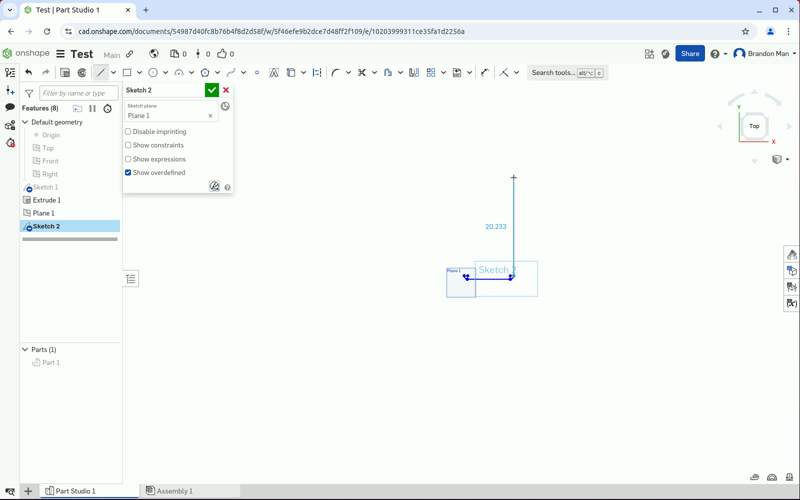
click(513, 177)
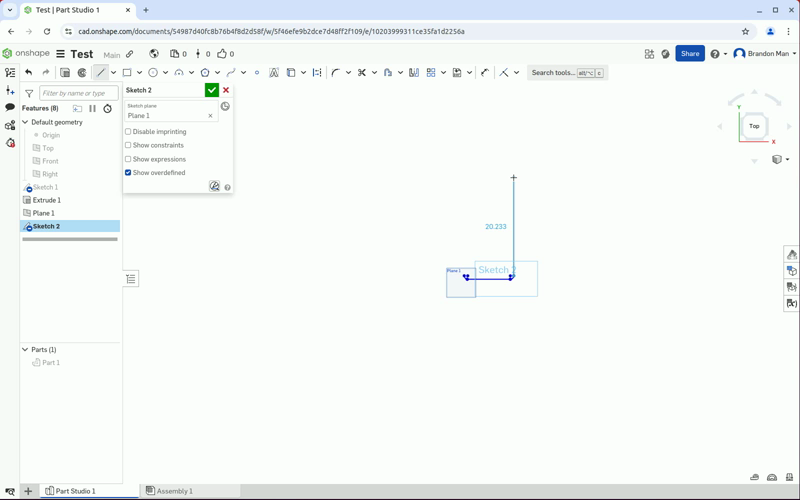
key_up(shift)
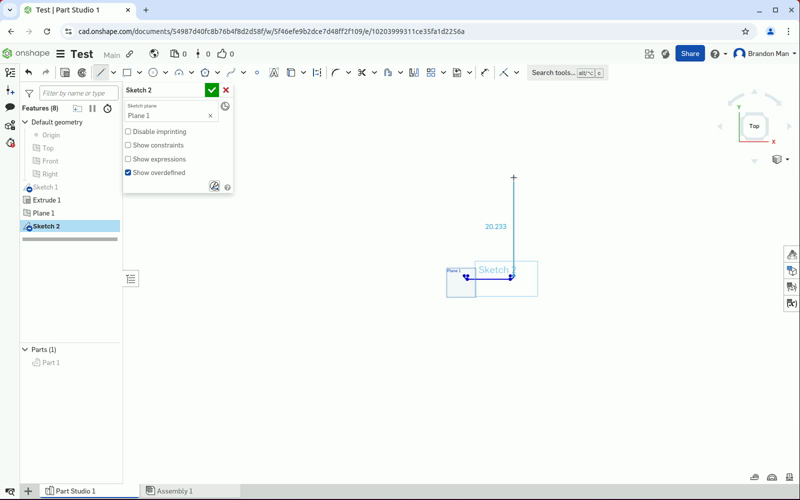
key(esc)
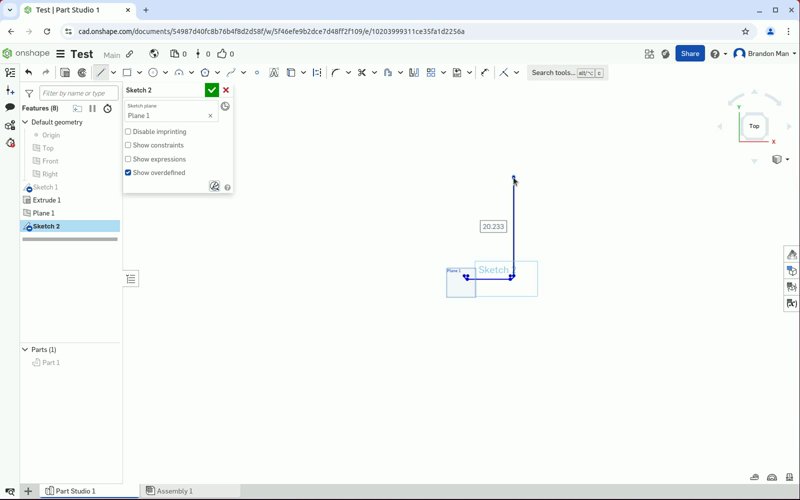
key(a)
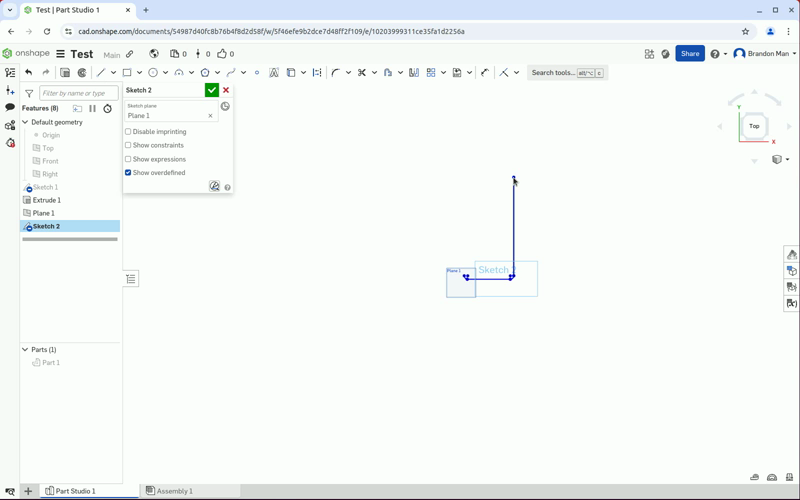
mouse_move(513, 177)
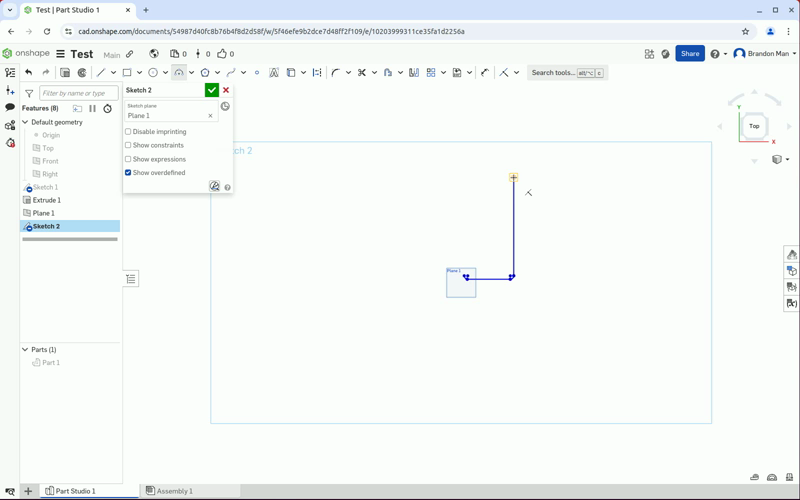
click(513, 177)
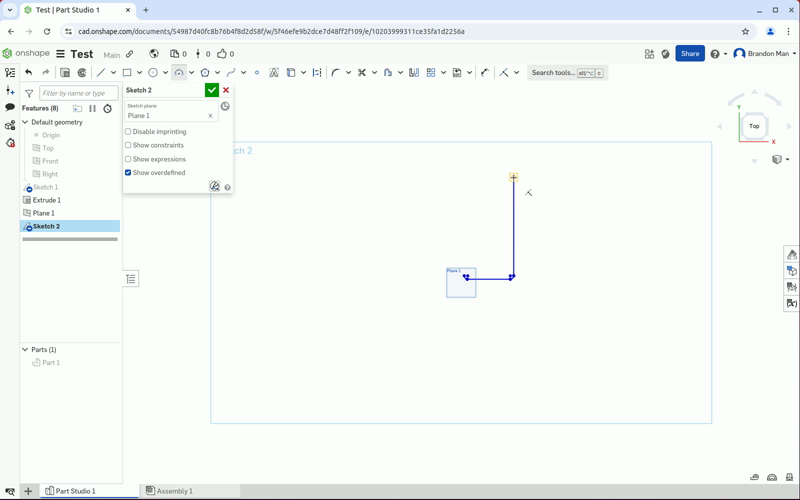
key_down(shift)
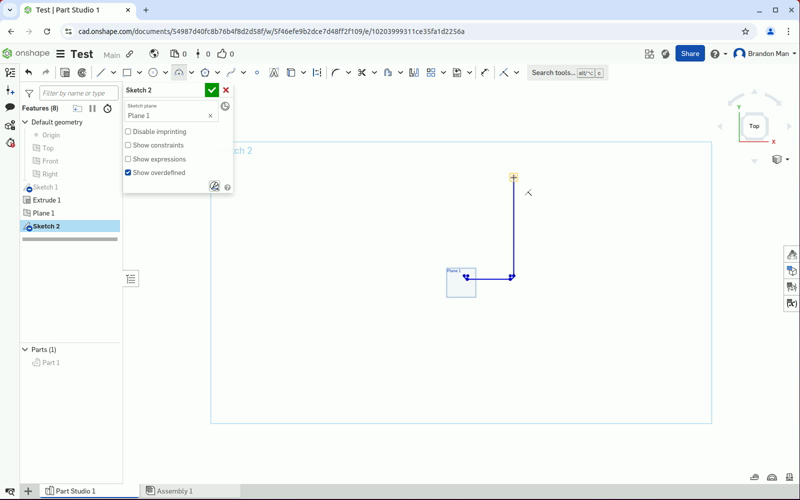
mouse_move(510, 173)
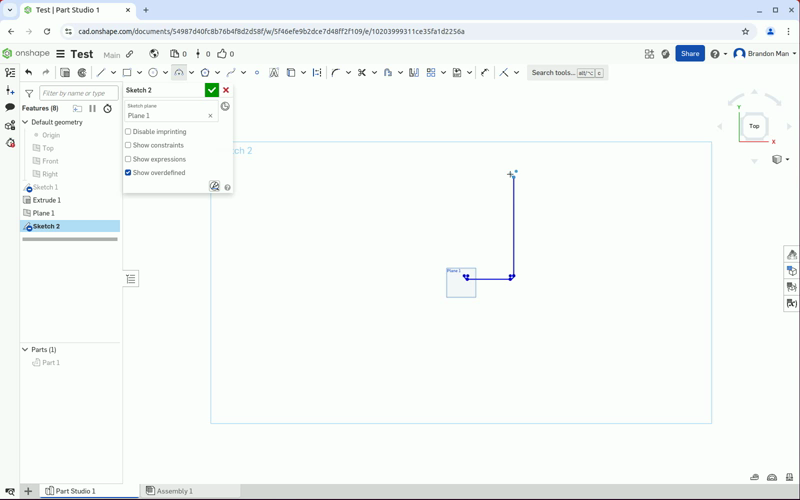
scroll(6)
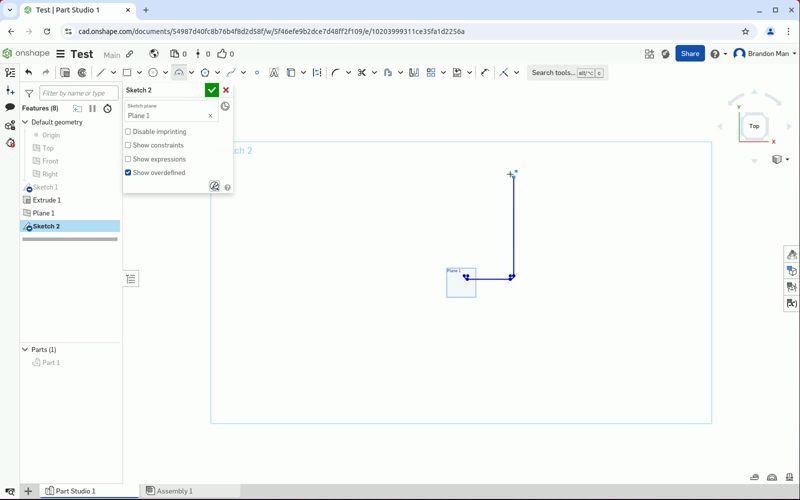
scroll(6)
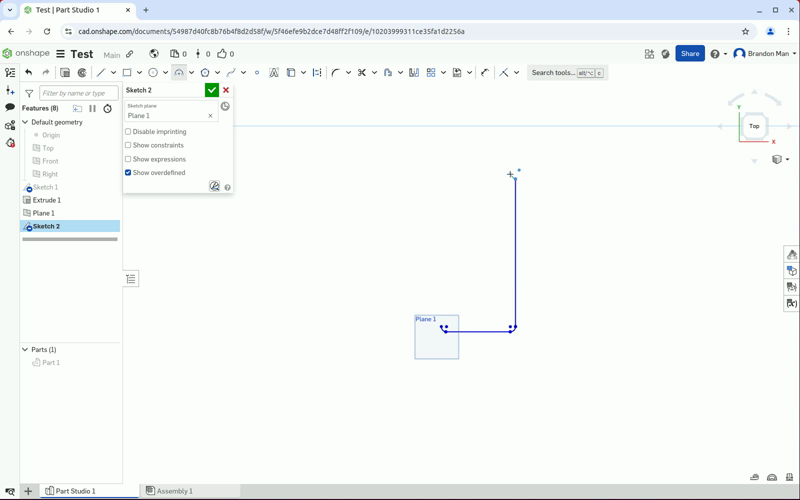
scroll(6)
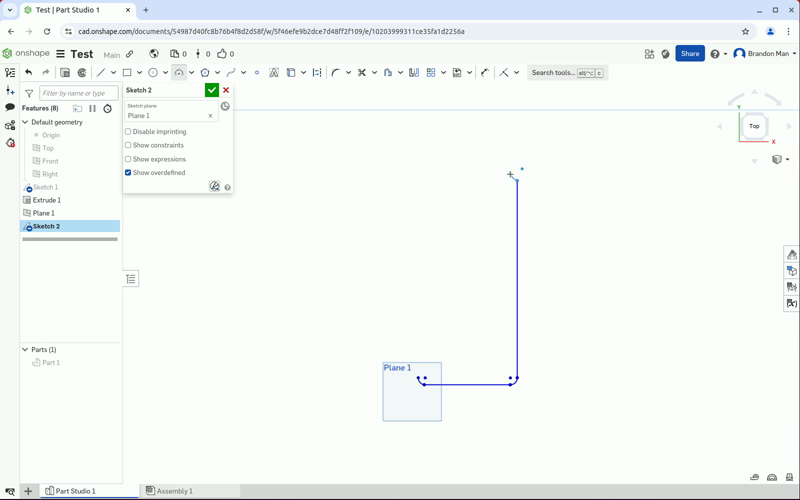
scroll(6)
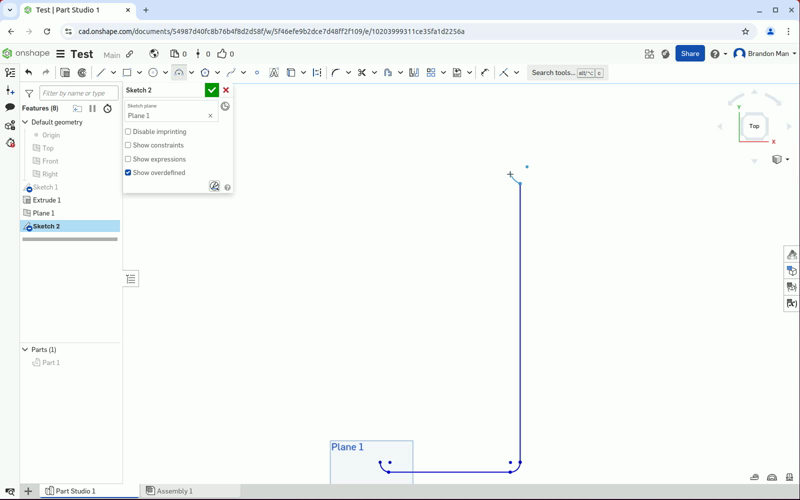
scroll(6)
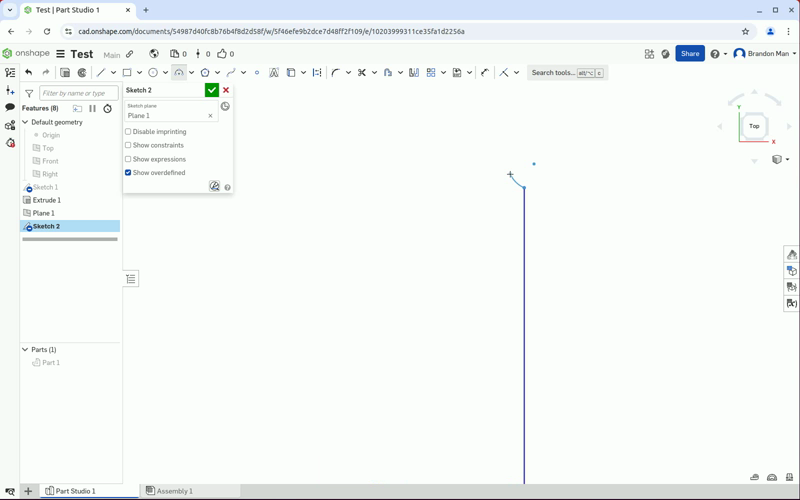
scroll(6)
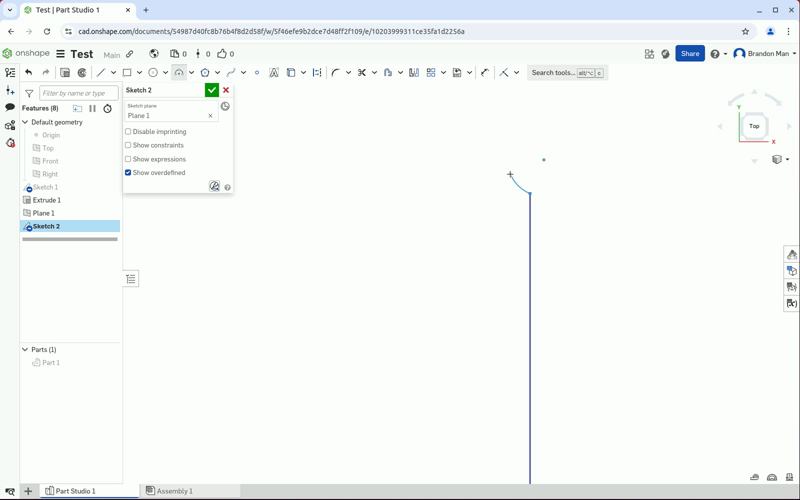
scroll(6)
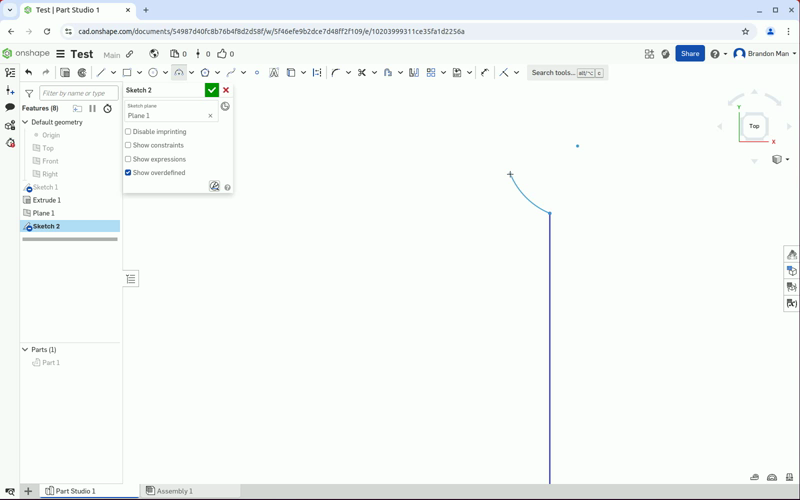
click(510, 173)
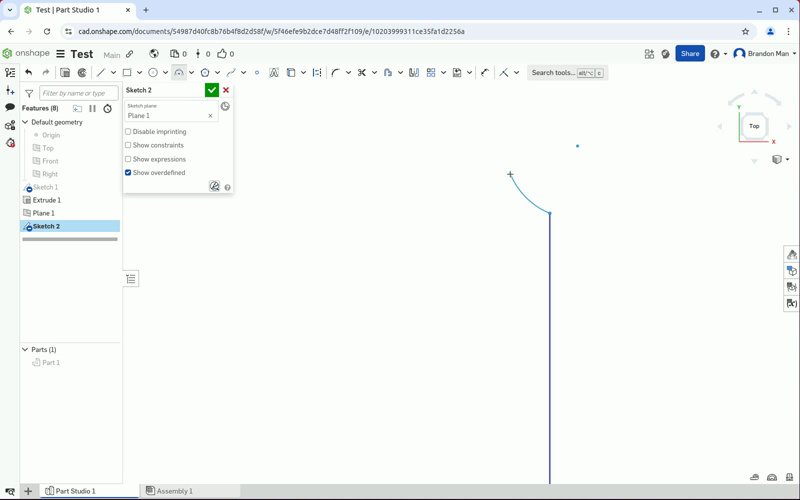
scroll(-6)
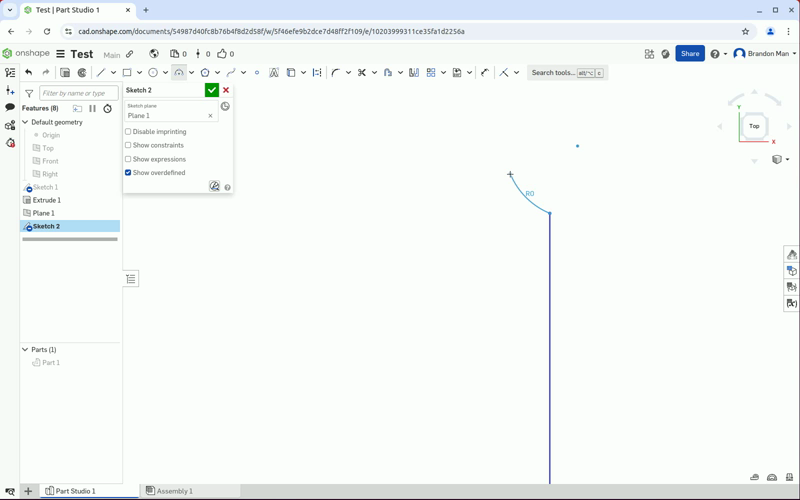
scroll(-6)
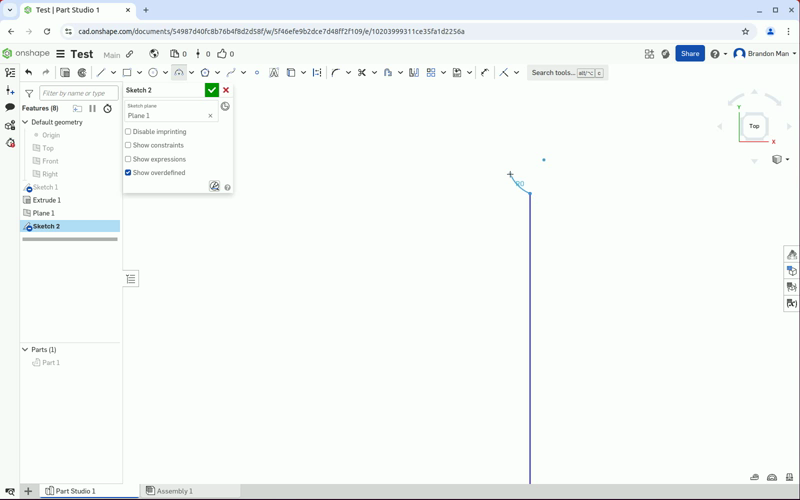
scroll(-6)
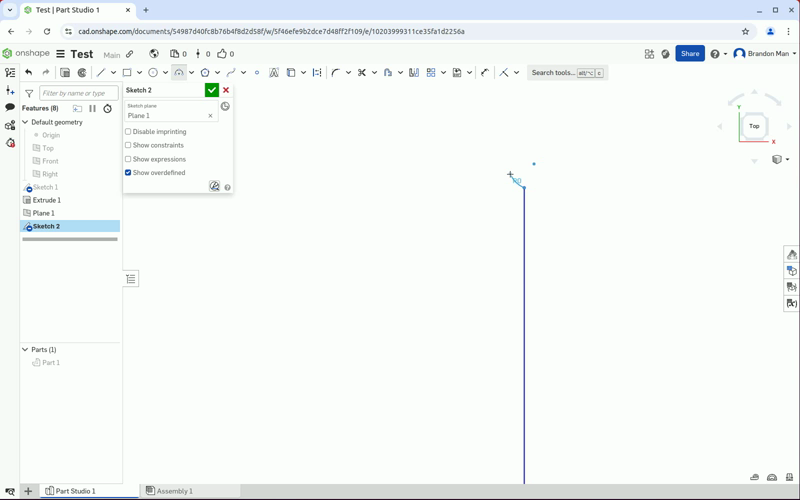
scroll(-6)
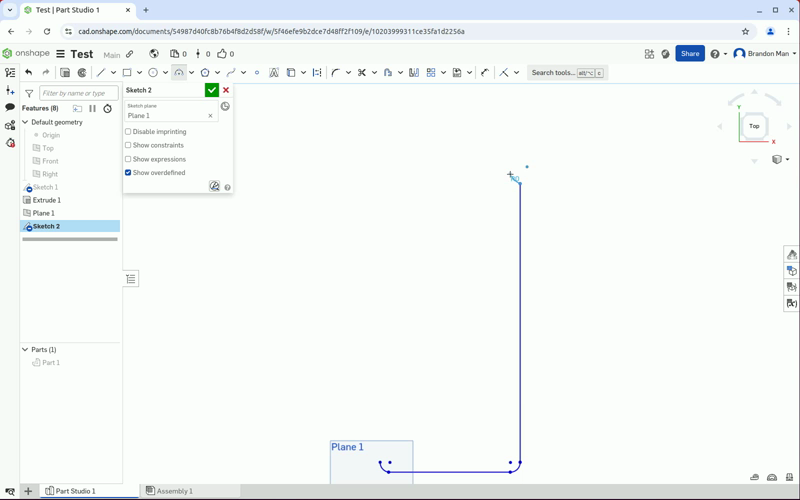
scroll(-6)
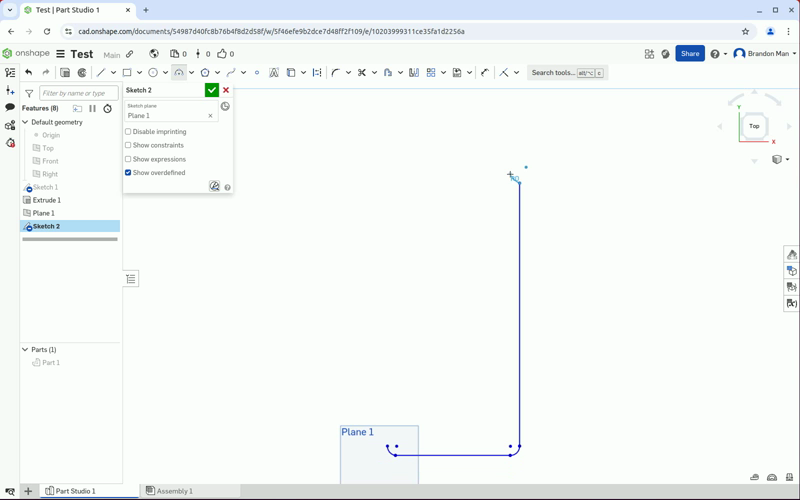
scroll(-6)
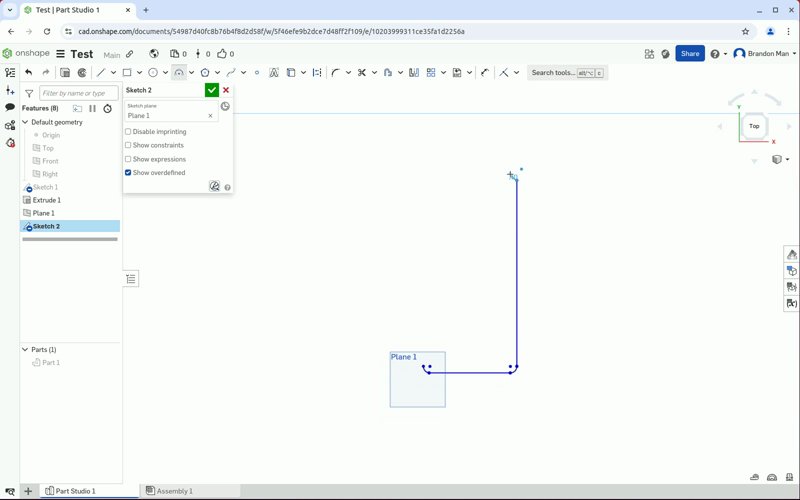
scroll(-6)
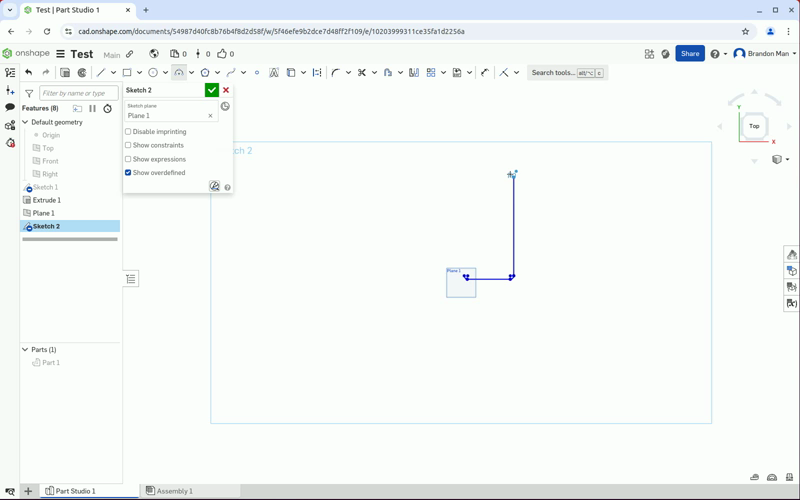
mouse_move(512, 174)
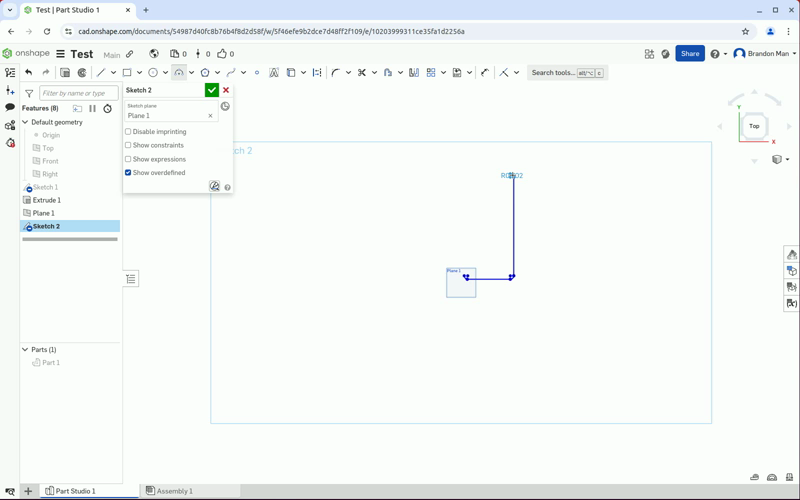
scroll(6)
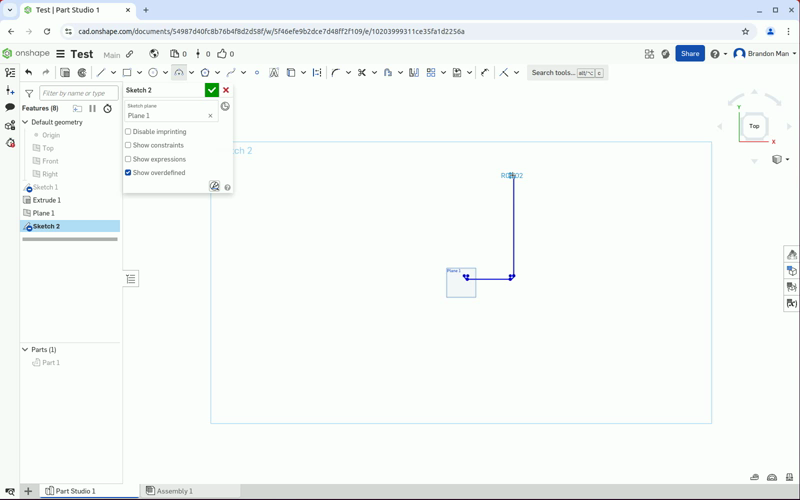
scroll(6)
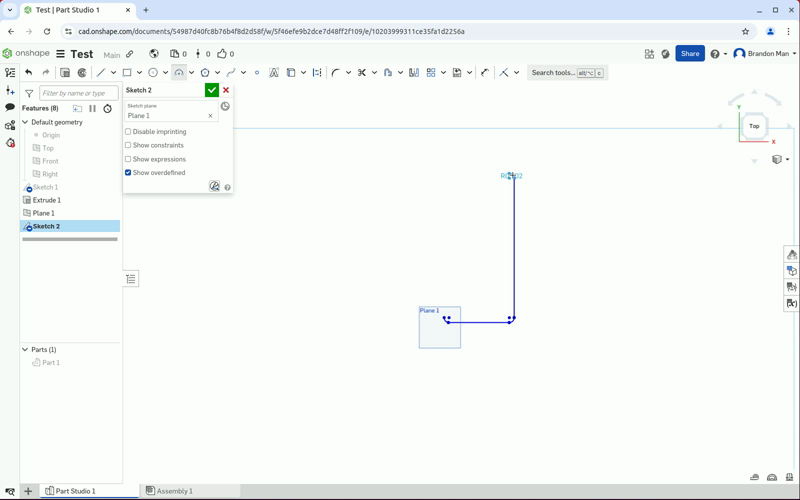
scroll(6)
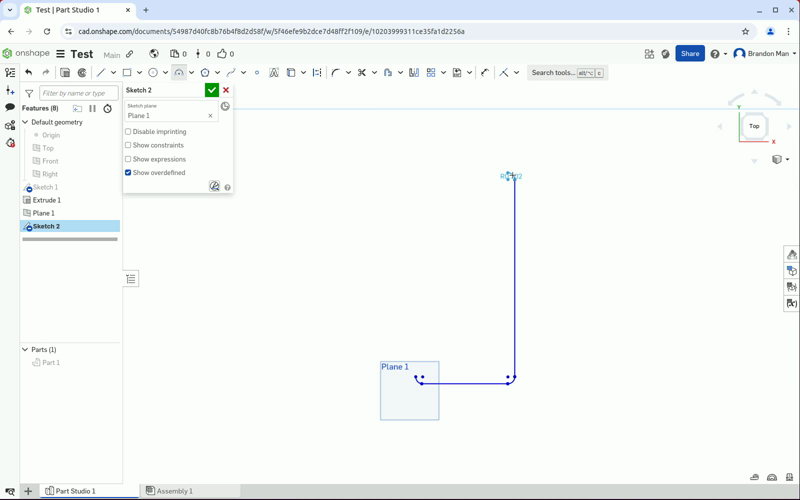
scroll(6)
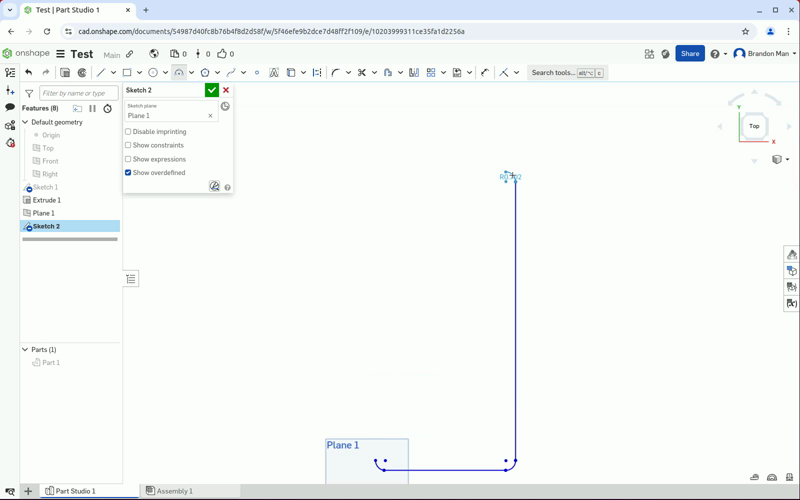
scroll(6)
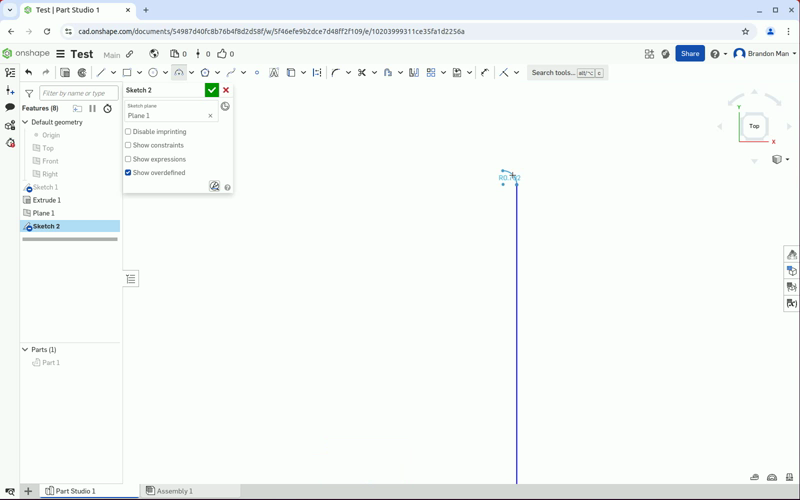
scroll(6)
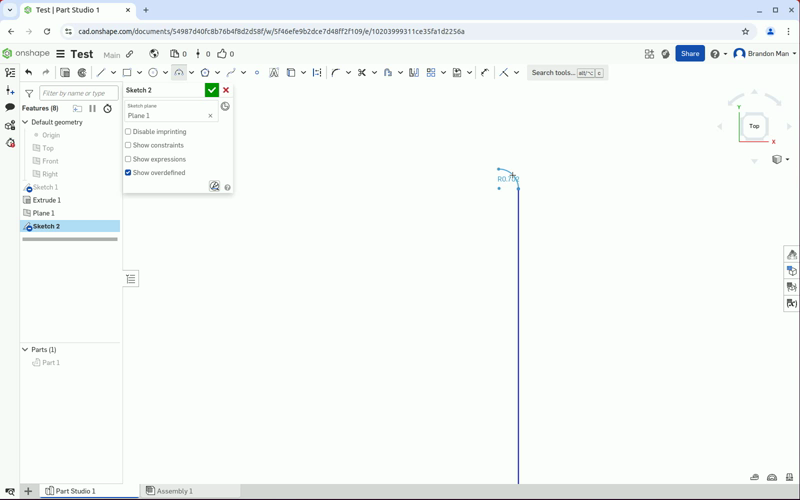
scroll(6)
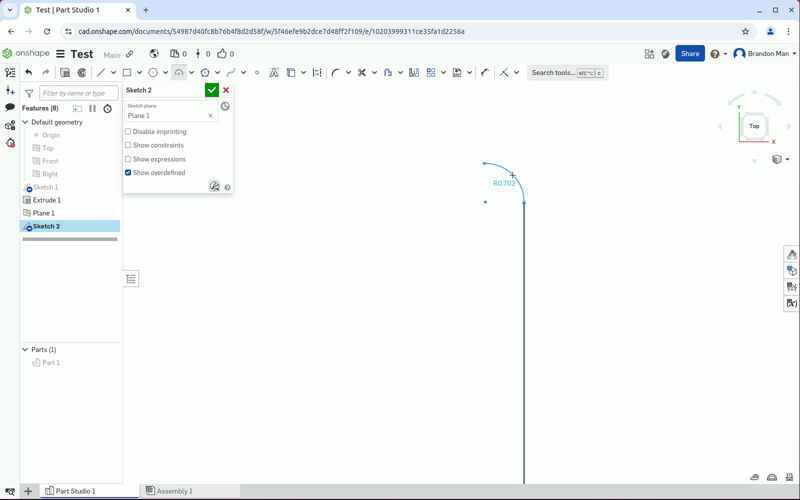
click(512, 174)
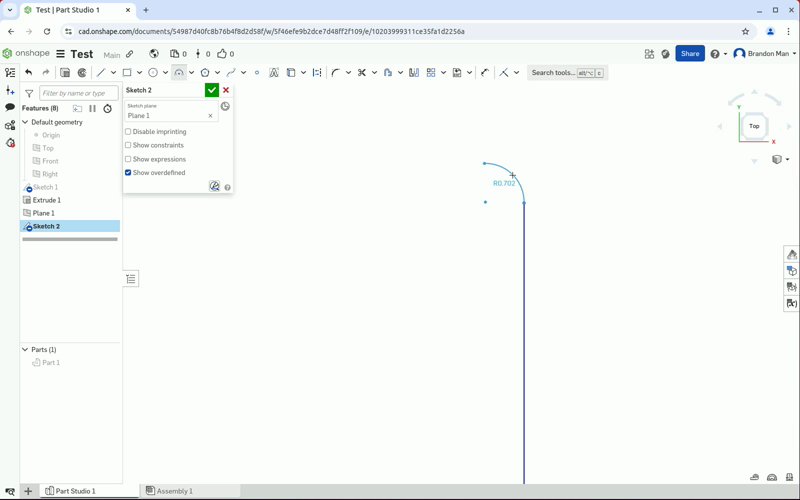
scroll(-6)
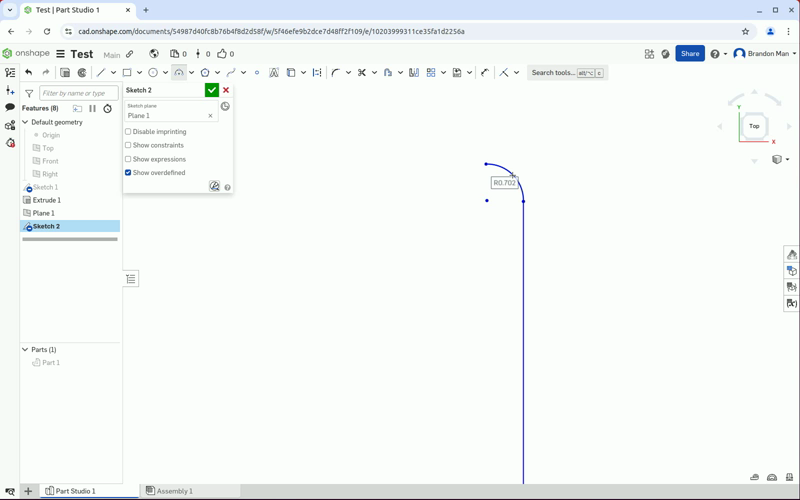
scroll(-6)
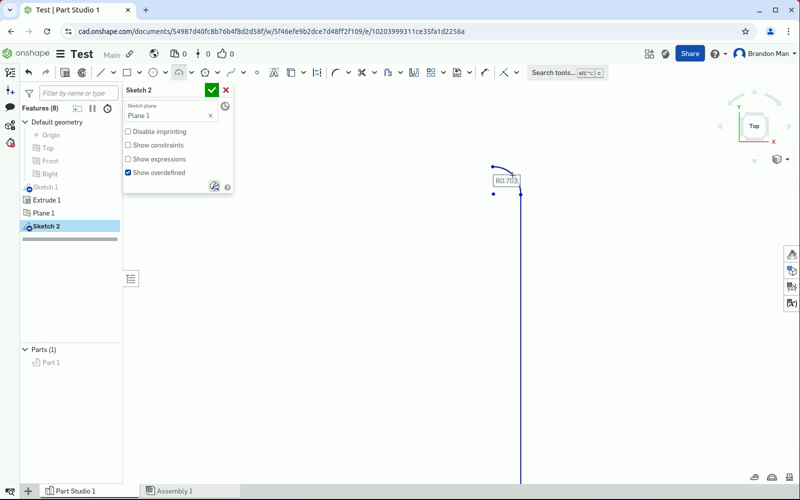
scroll(-6)
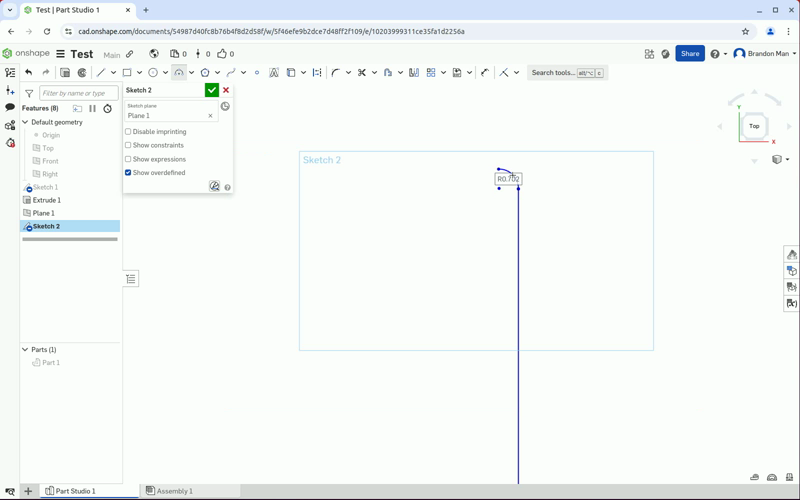
scroll(-6)
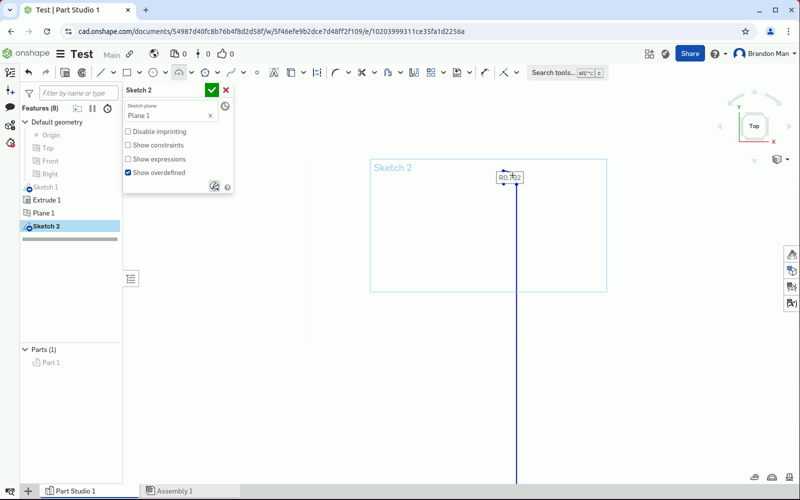
scroll(-6)
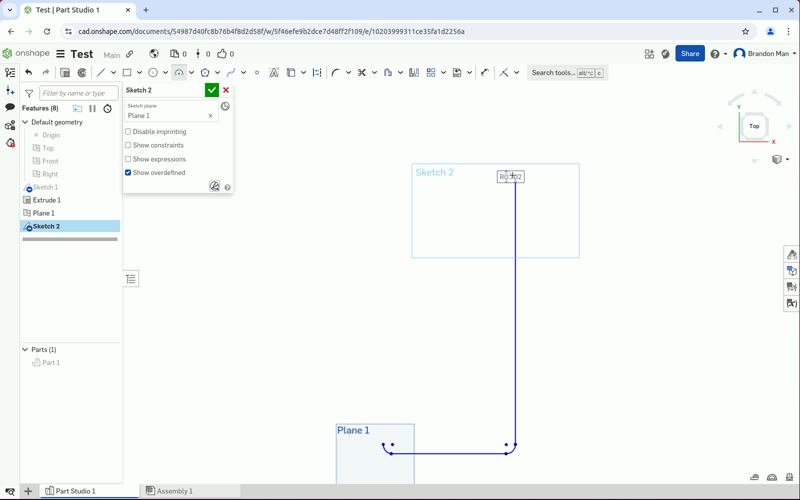
scroll(-6)
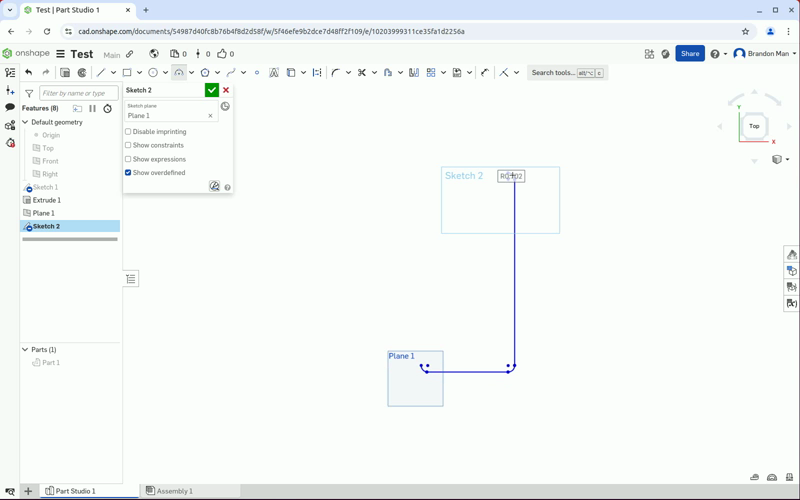
scroll(-6)
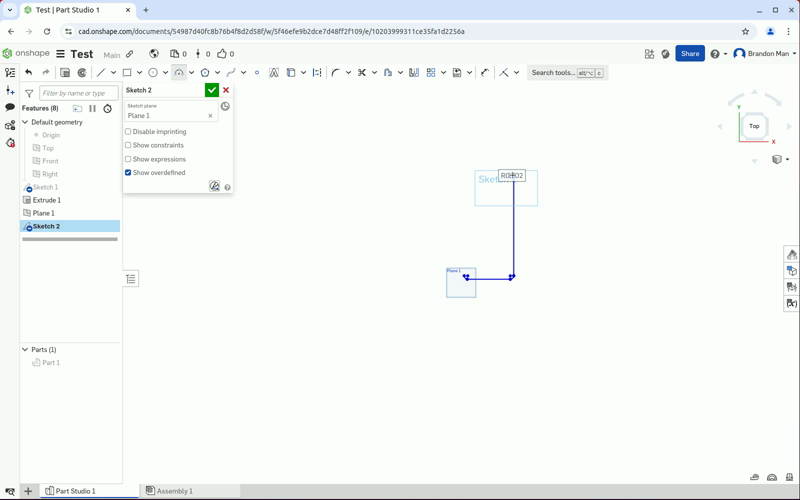
key_up(shift)
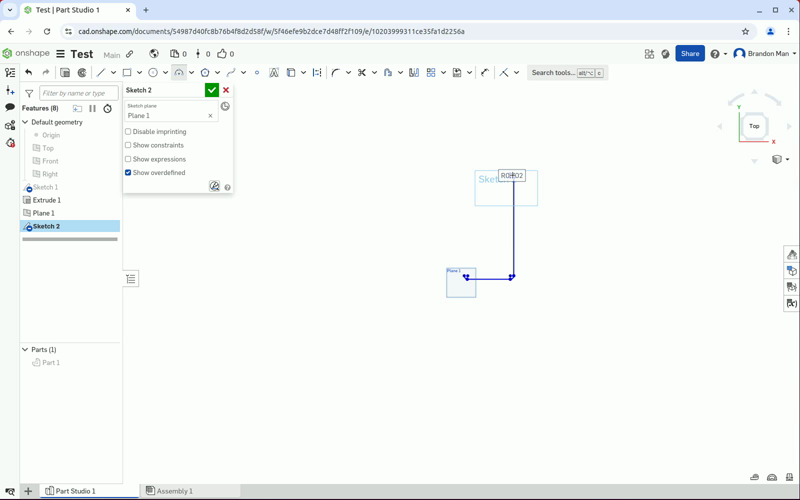
key(esc)
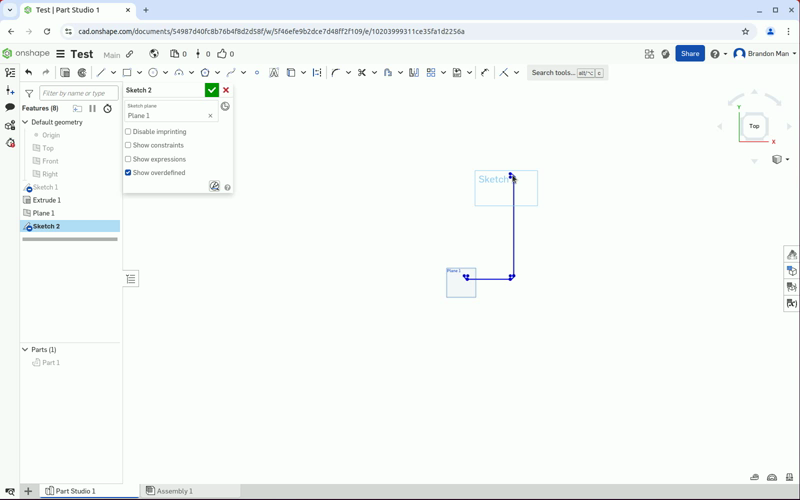
key(l)
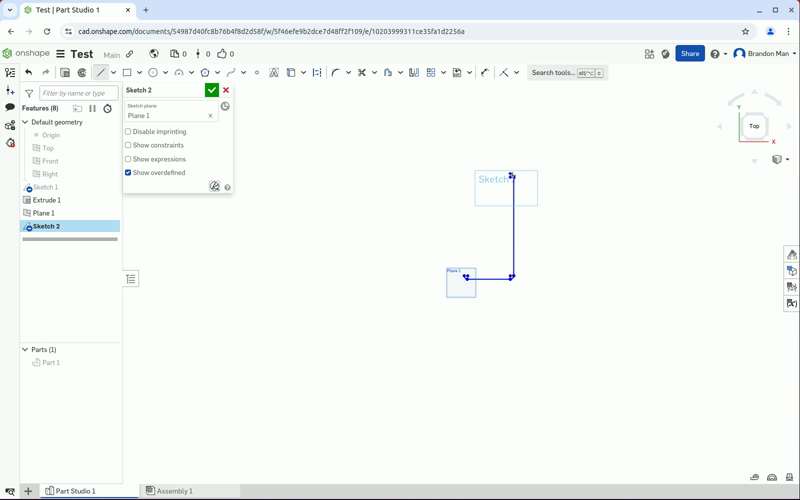
mouse_move(510, 173)
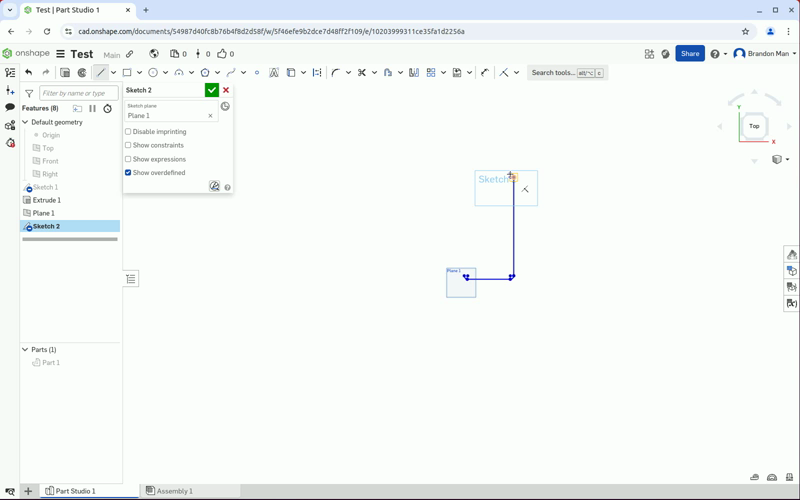
scroll(6)
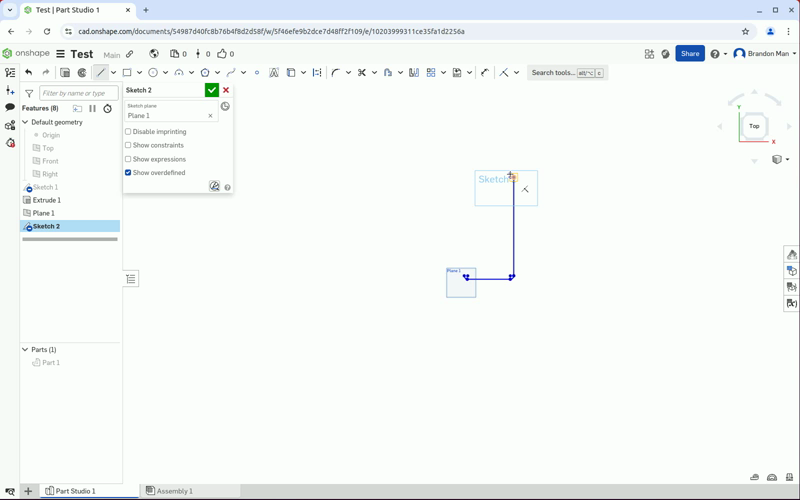
scroll(6)
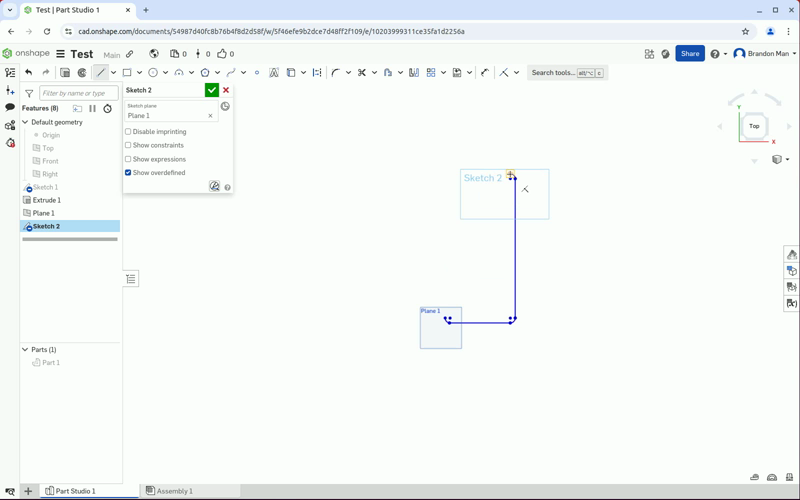
scroll(6)
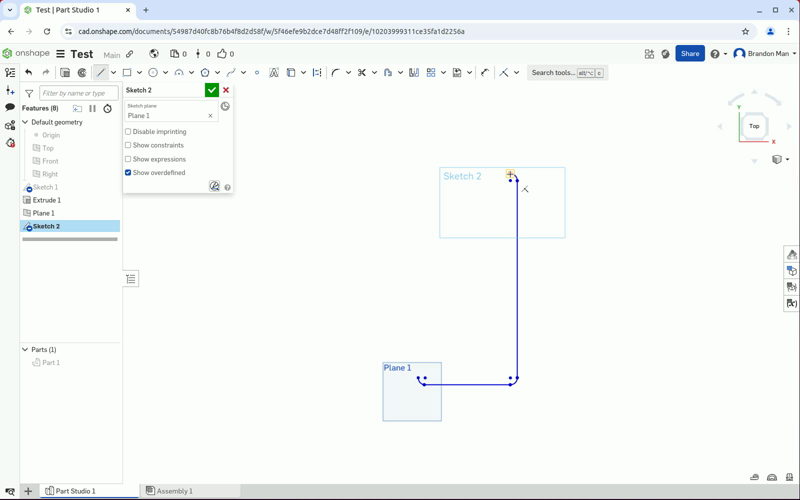
scroll(6)
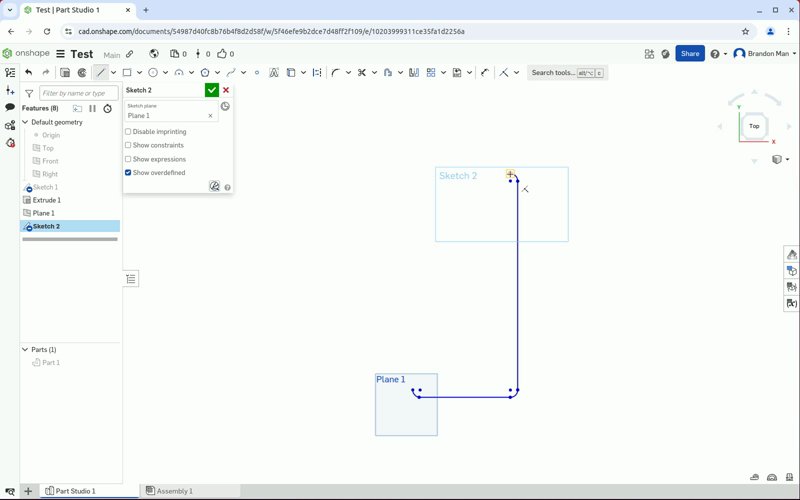
scroll(6)
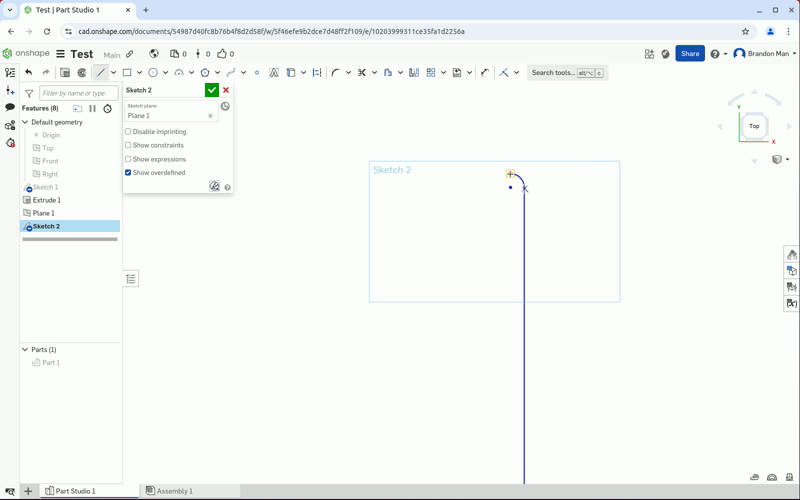
scroll(6)
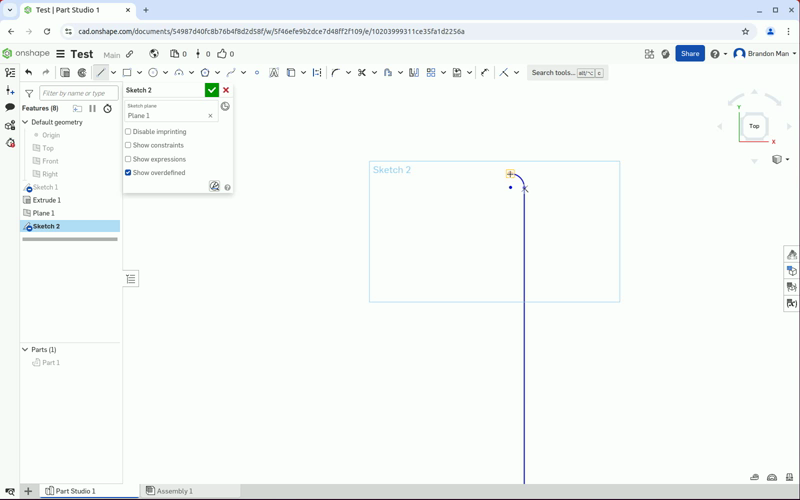
scroll(6)
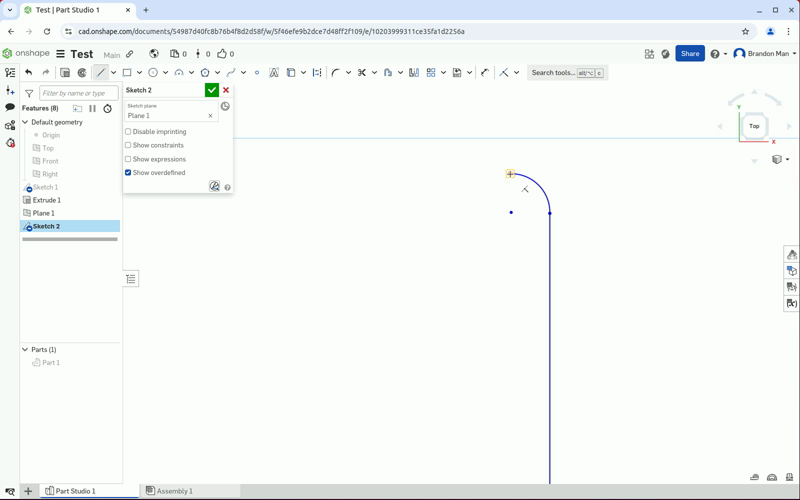
click(510, 173)
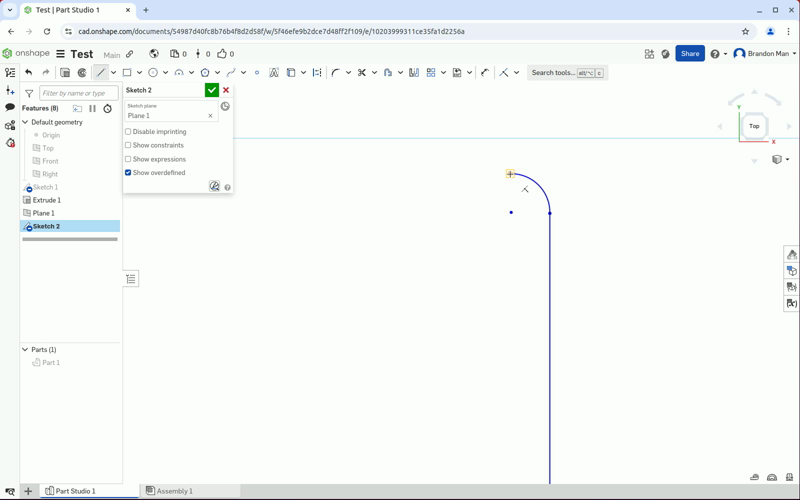
scroll(-6)
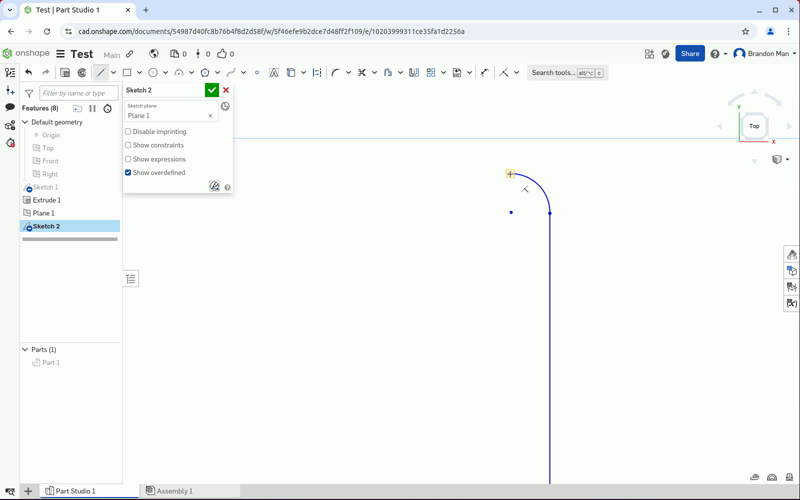
scroll(-6)
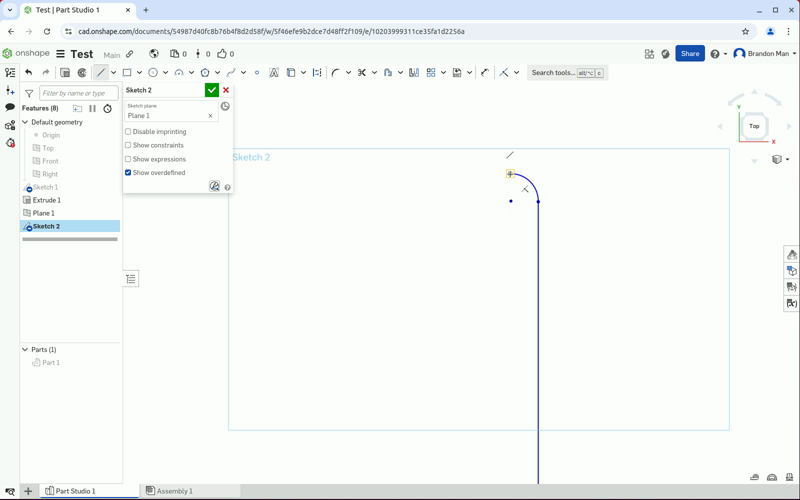
scroll(-6)
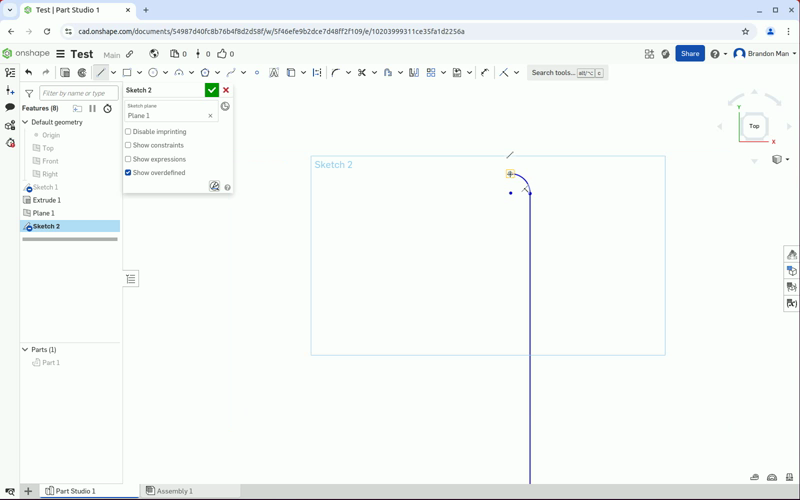
scroll(-6)
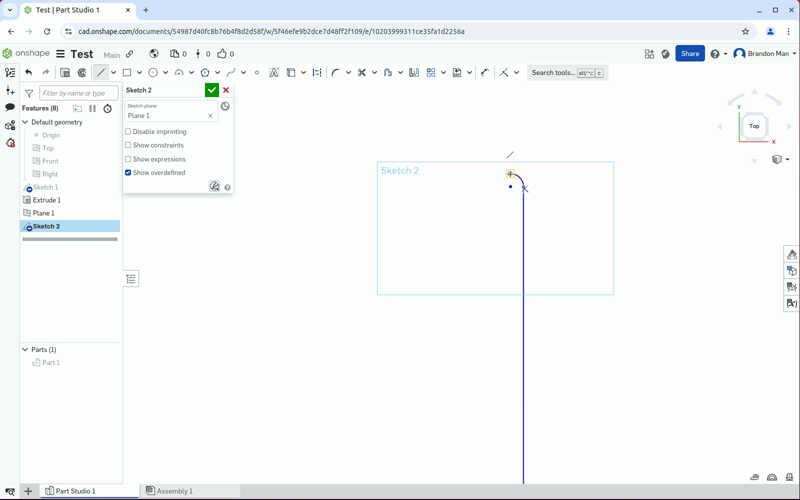
scroll(-6)
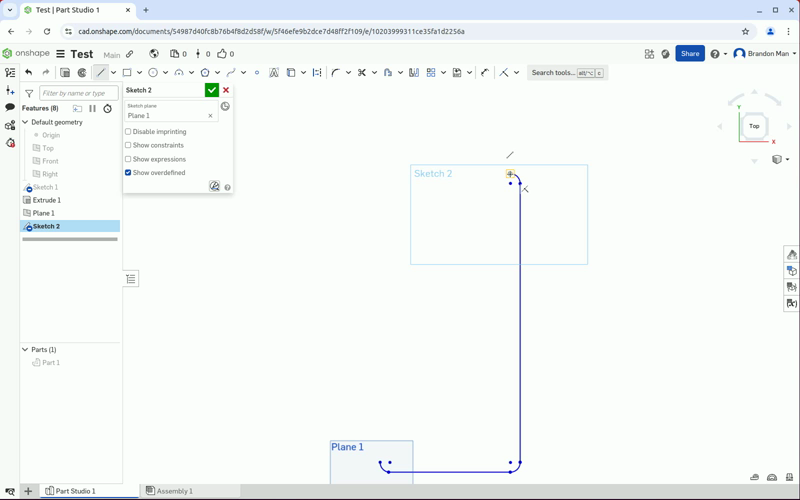
scroll(-6)
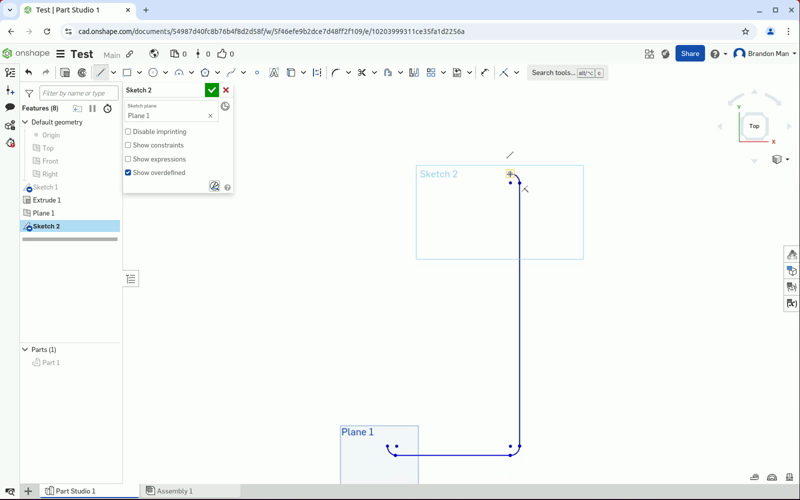
scroll(-6)
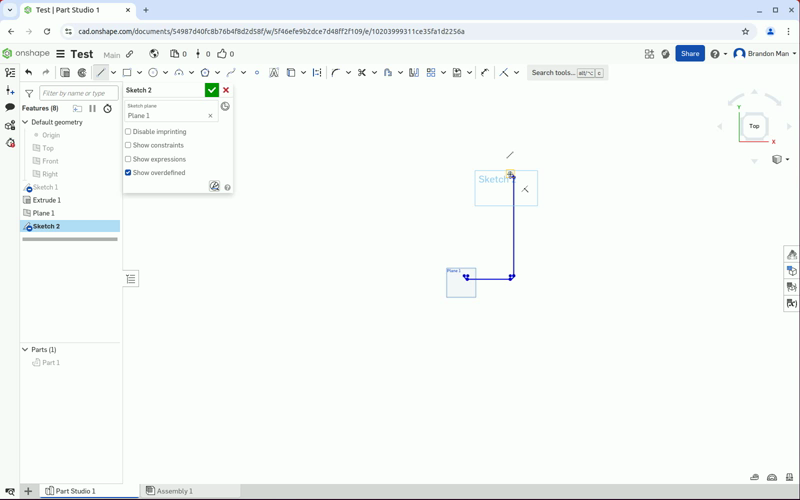
key_down(shift)
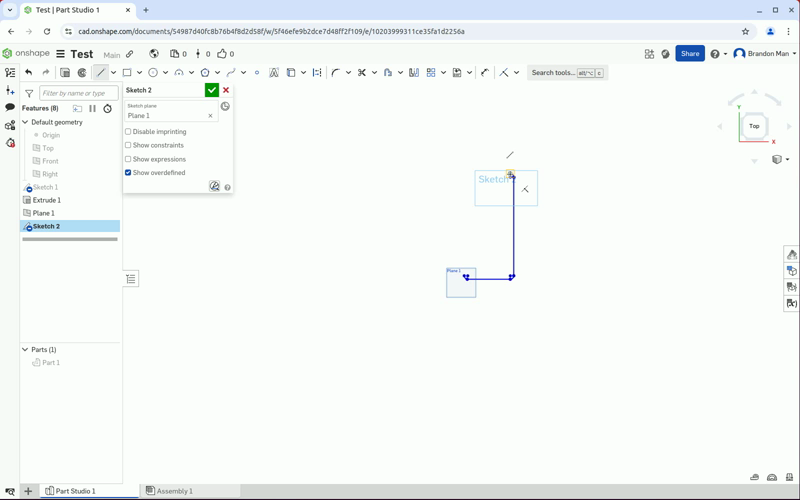
mouse_move(540, 173)
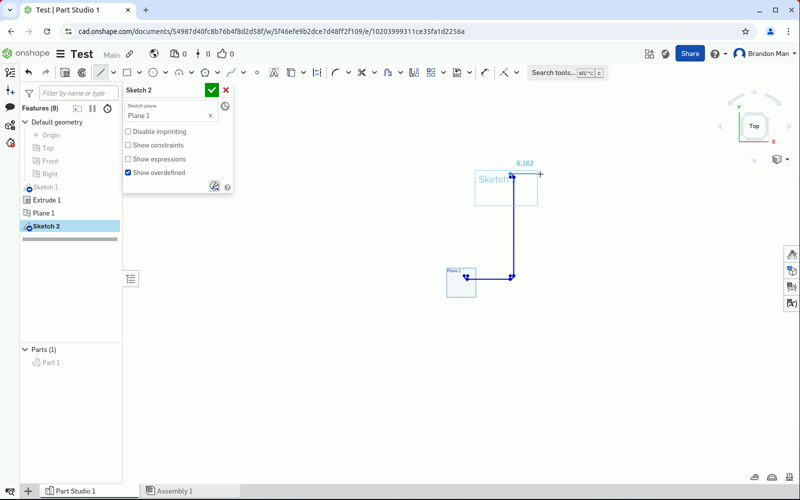
mouse_move(467, 173)
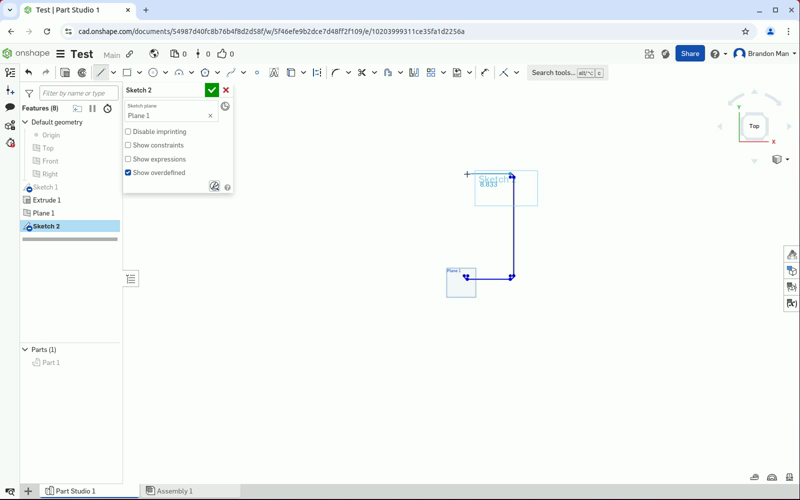
click(467, 173)
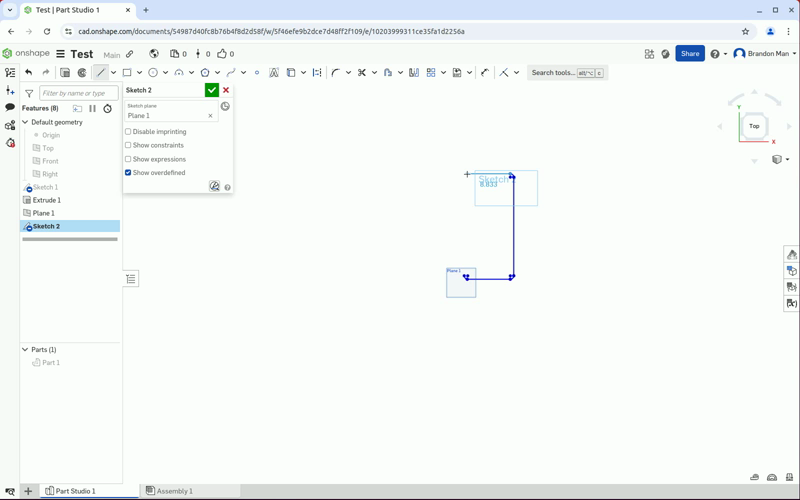
key_up(shift)
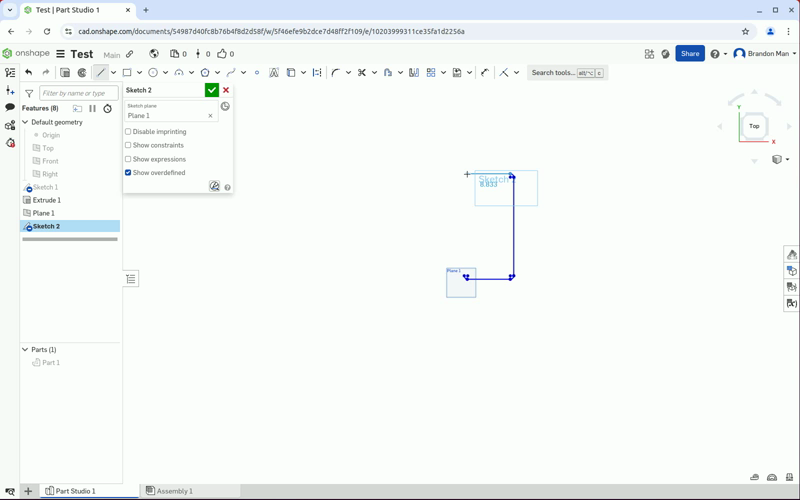
key(esc)
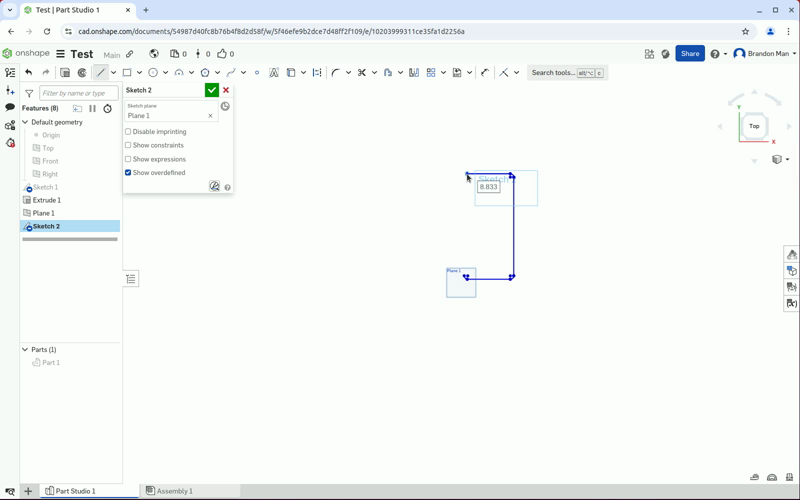
key(a)
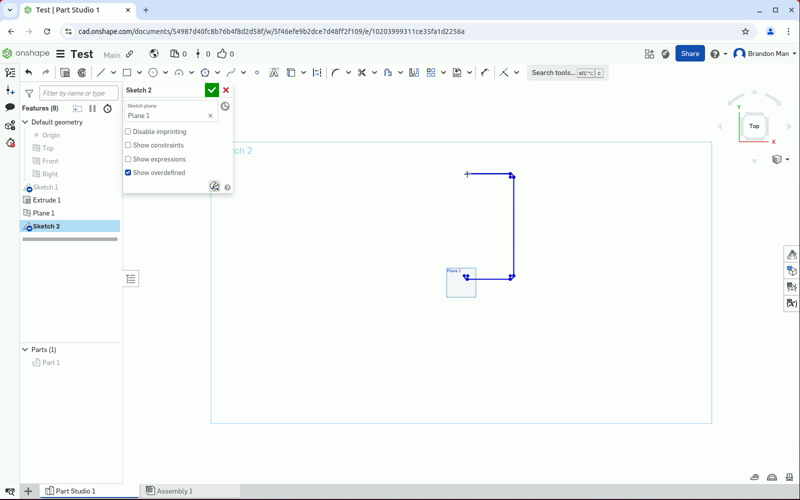
mouse_move(467, 173)
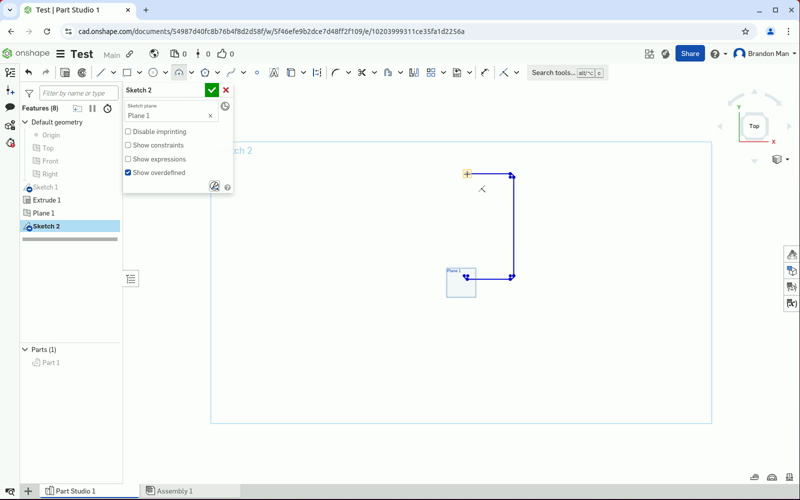
click(467, 173)
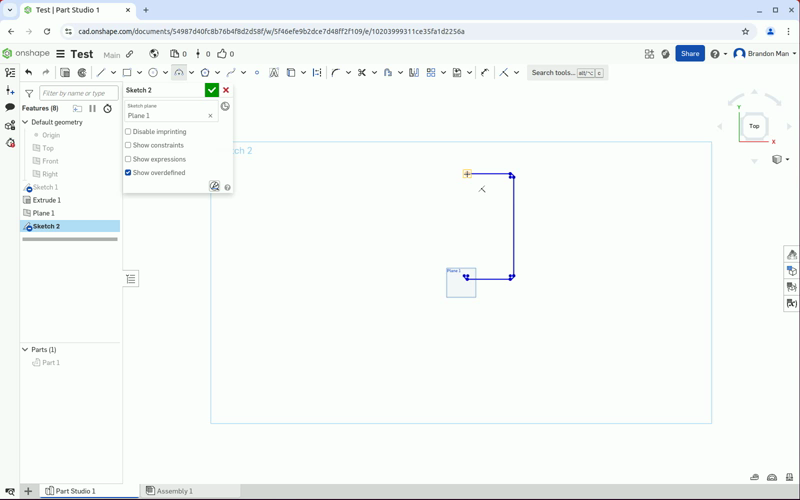
key_down(shift)
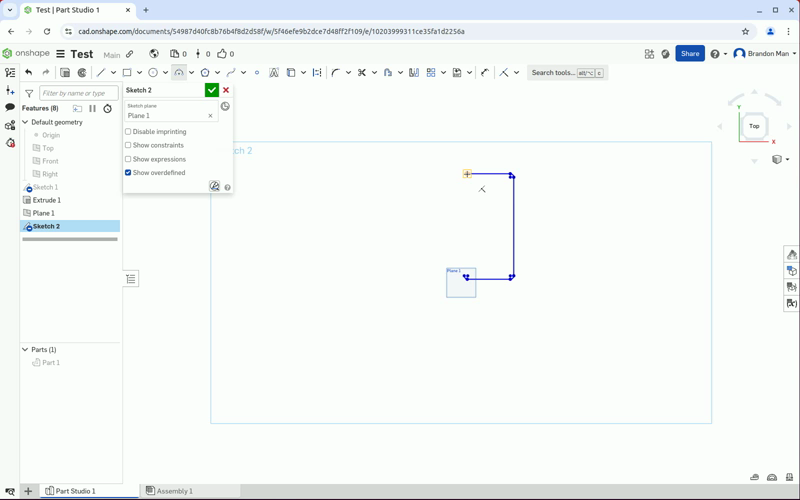
mouse_move(464, 177)
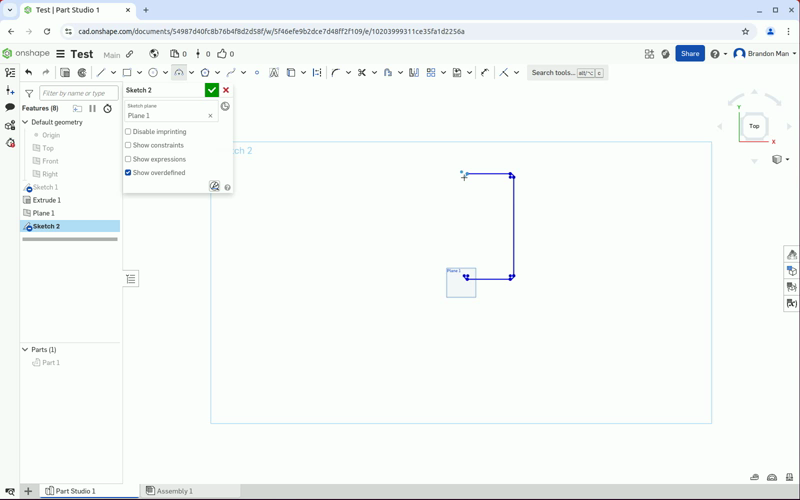
scroll(6)
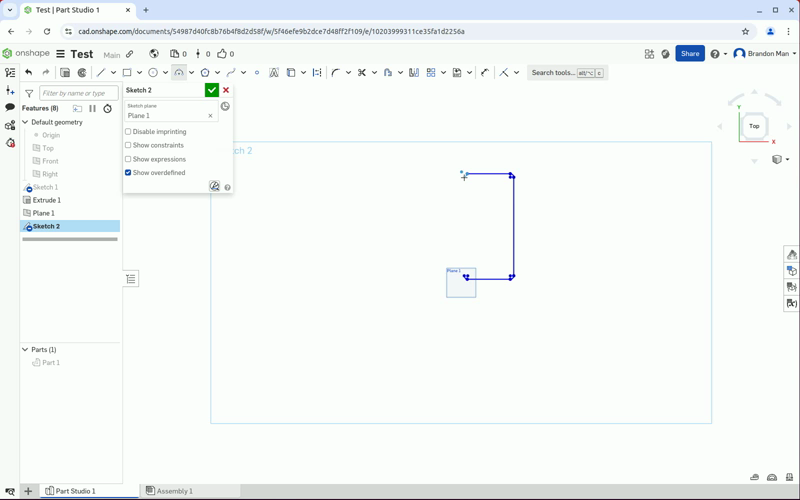
scroll(6)
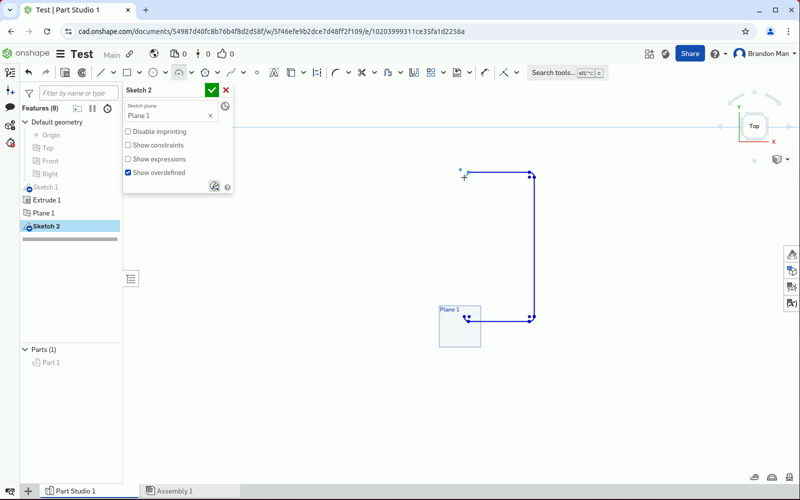
scroll(6)
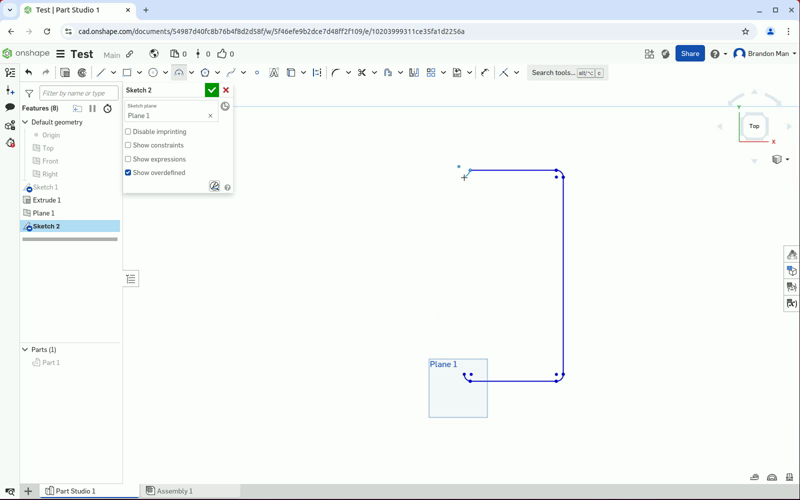
scroll(6)
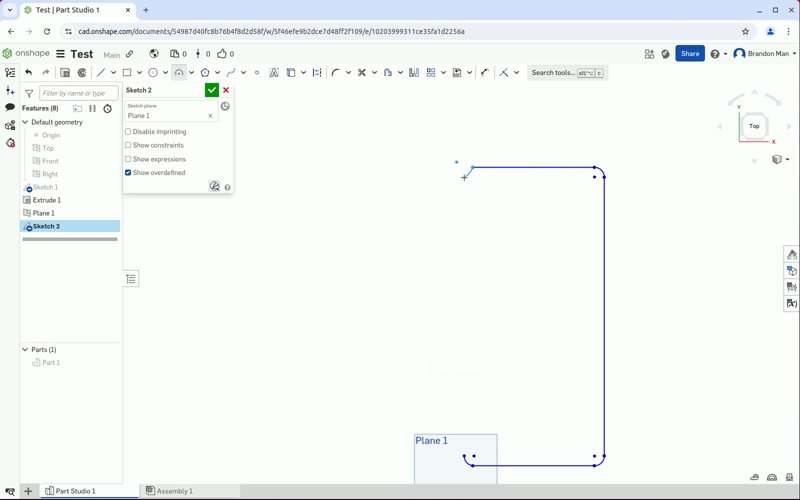
scroll(6)
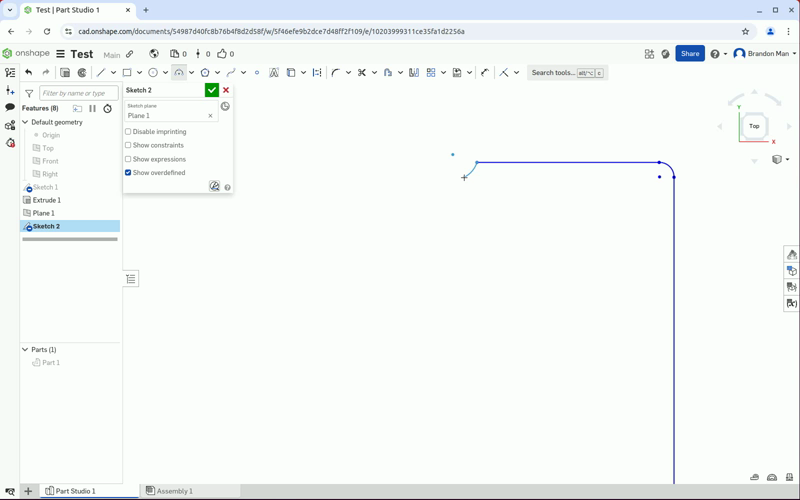
scroll(6)
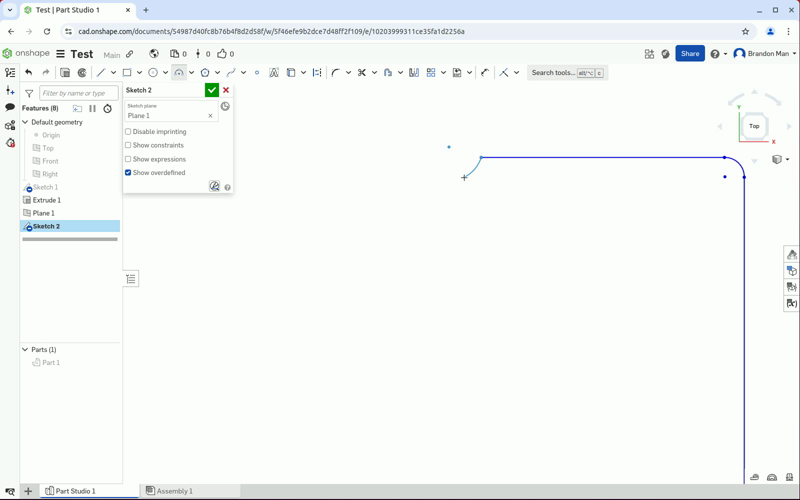
scroll(6)
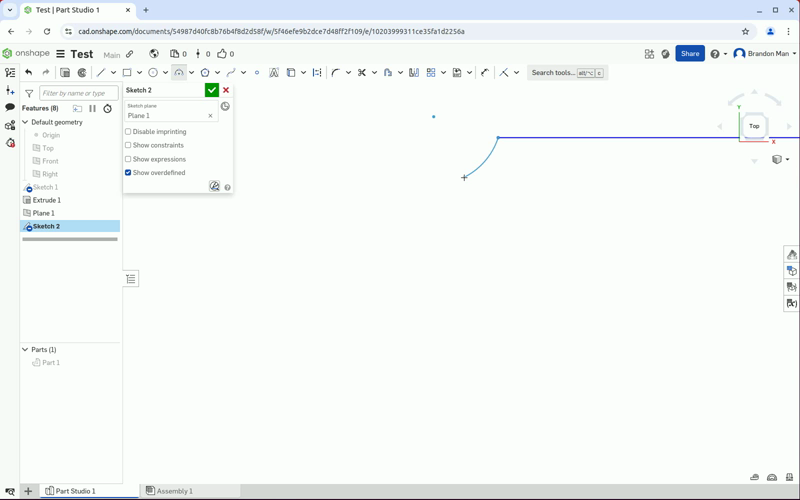
click(464, 177)
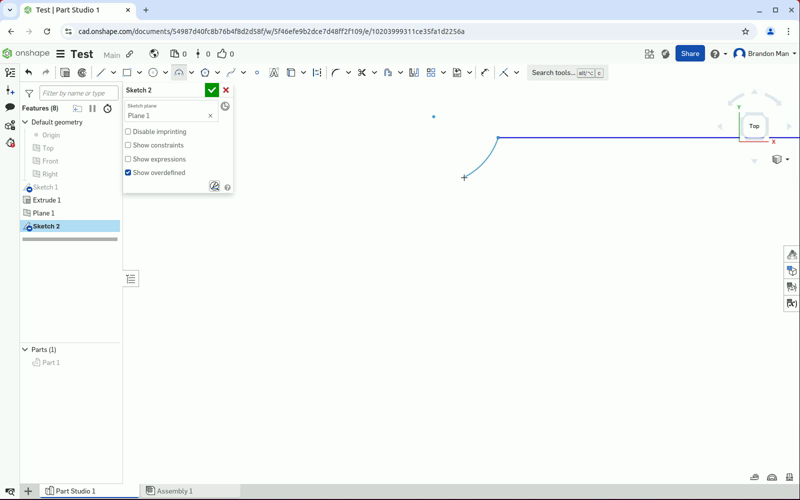
scroll(-6)
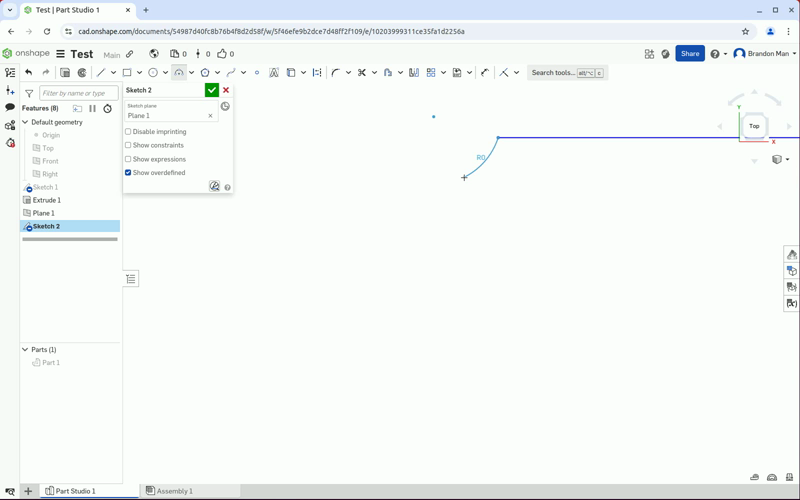
scroll(-6)
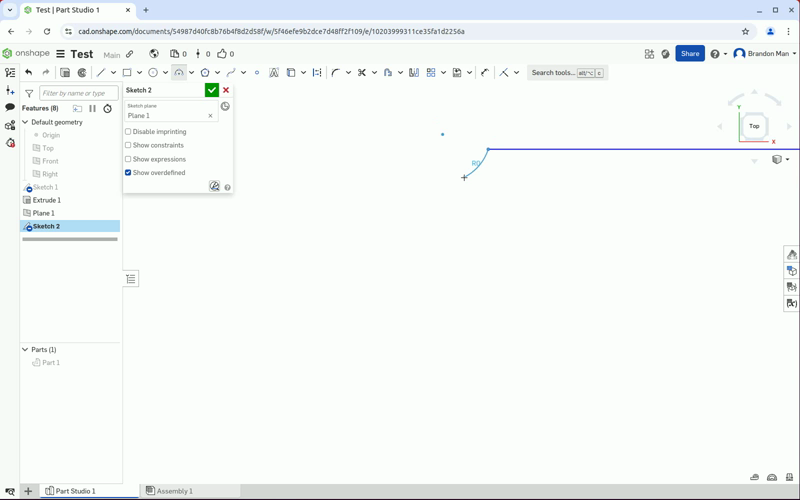
scroll(-6)
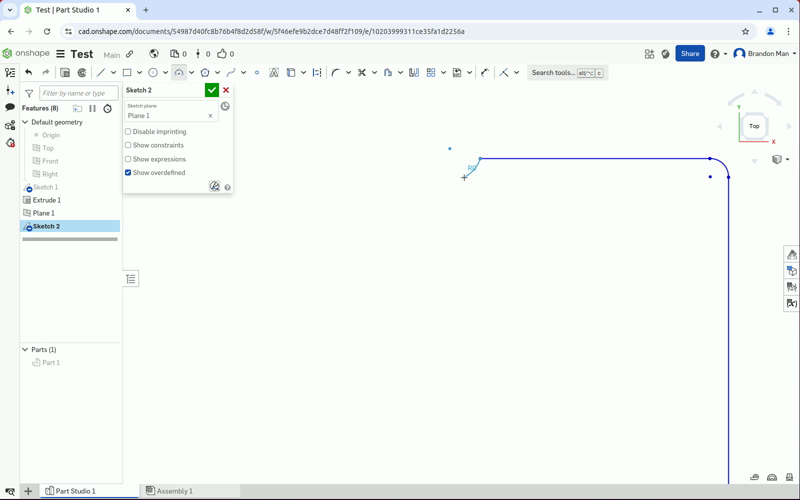
scroll(-6)
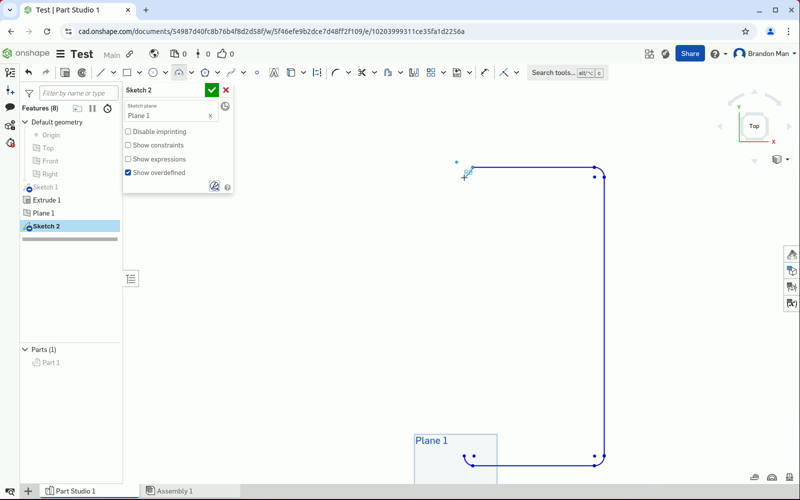
scroll(-6)
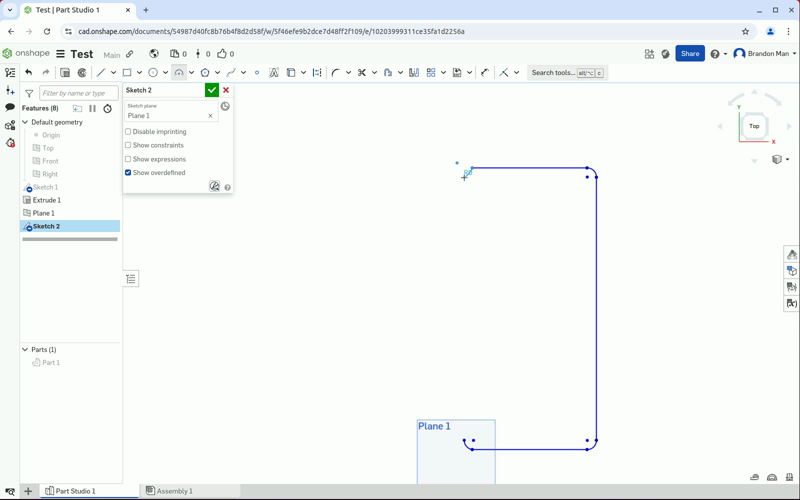
scroll(-6)
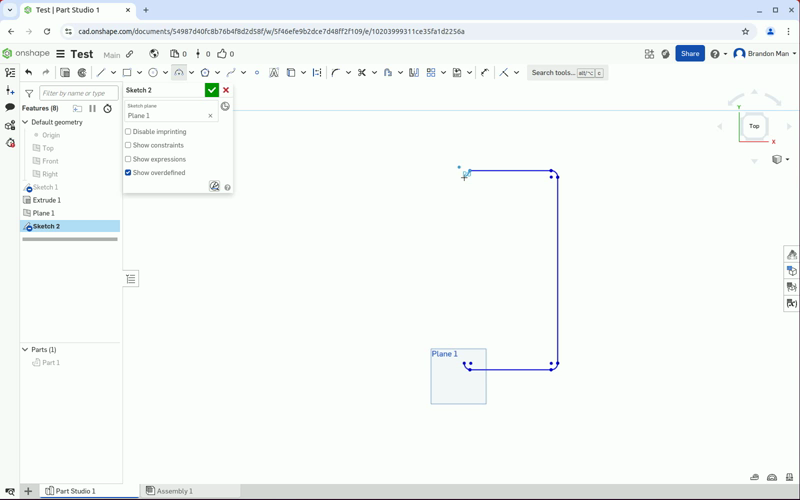
scroll(-6)
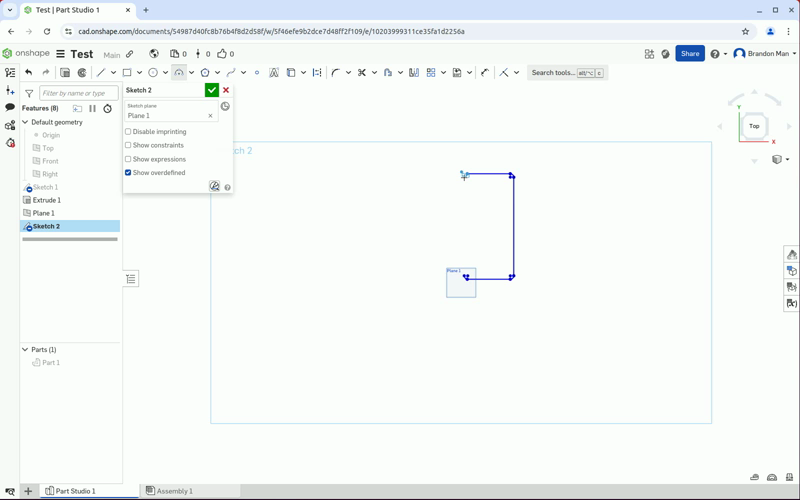
mouse_move(465, 174)
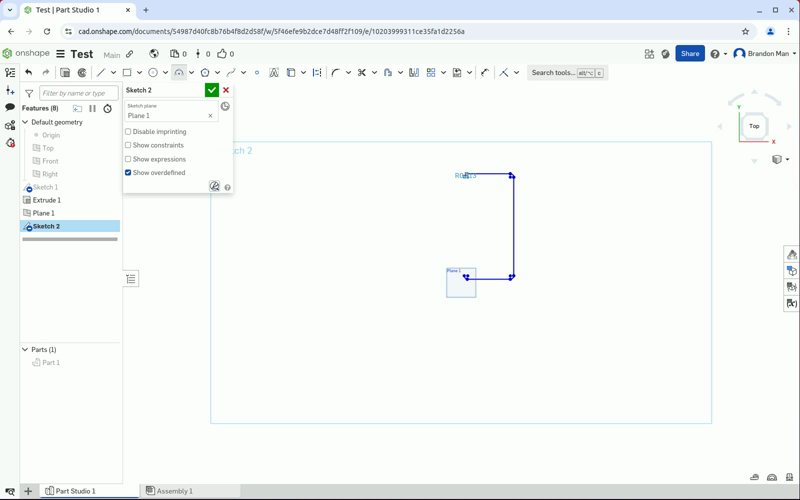
scroll(6)
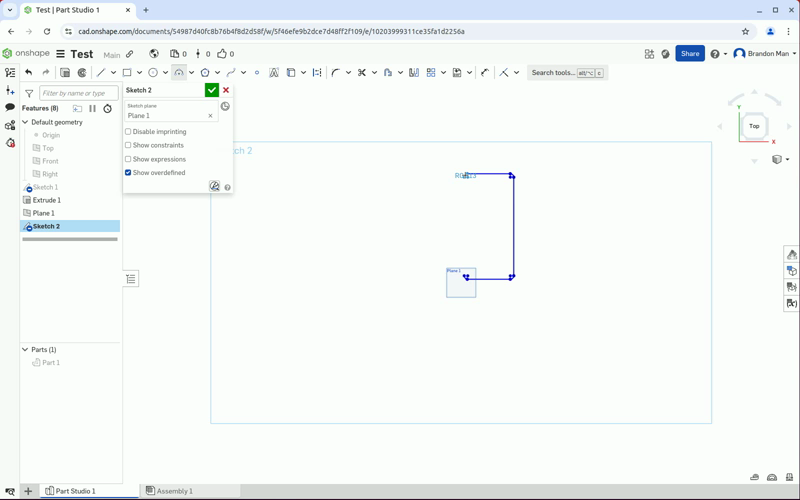
scroll(6)
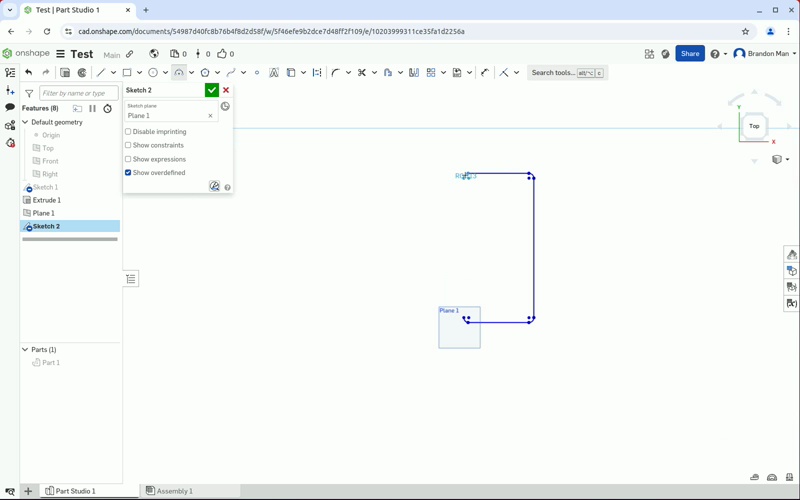
scroll(6)
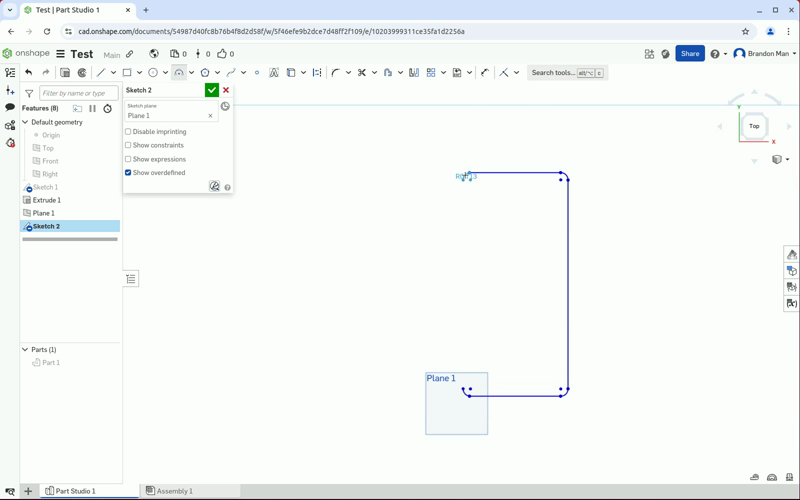
scroll(6)
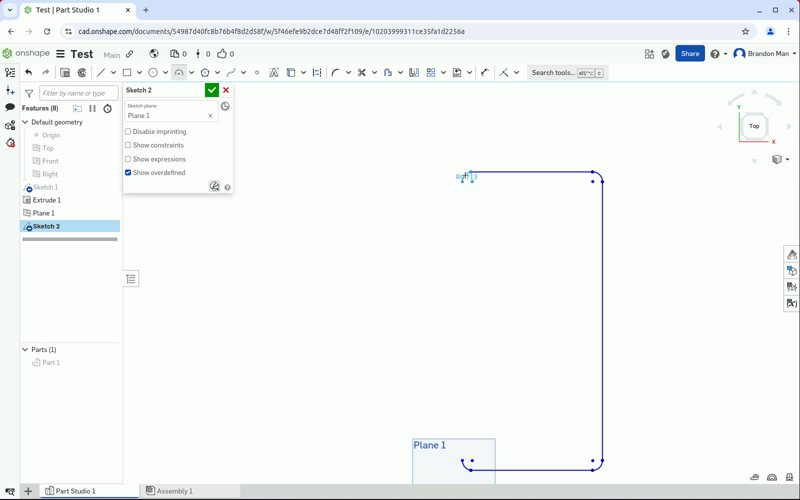
scroll(6)
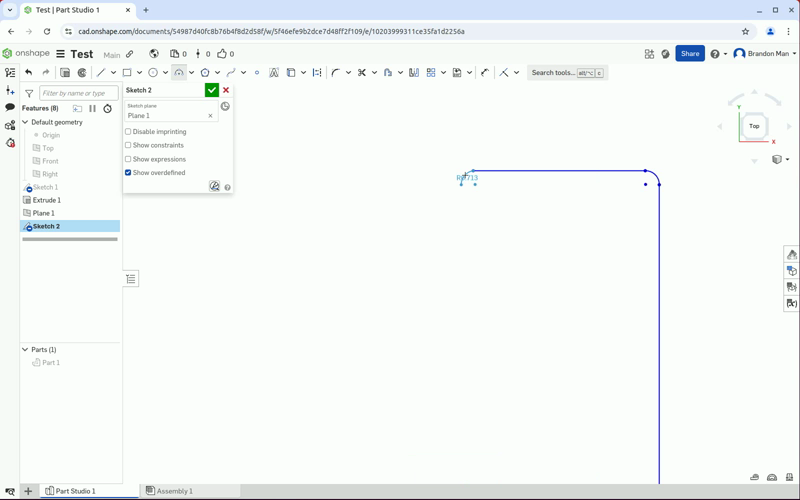
scroll(6)
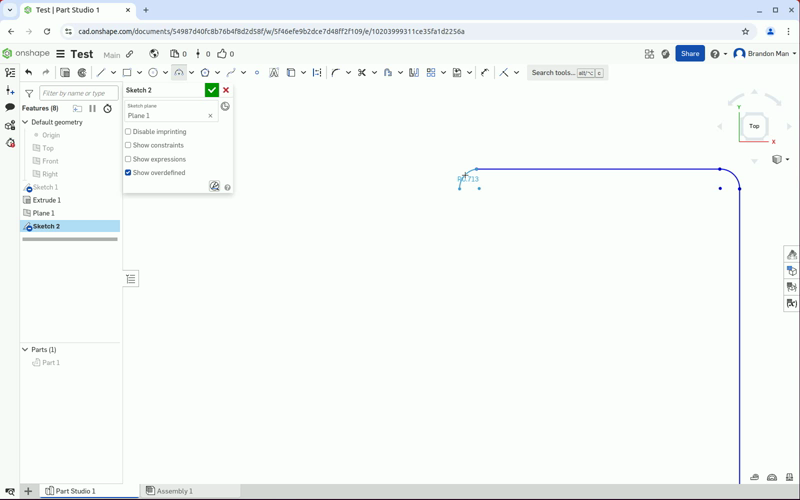
scroll(6)
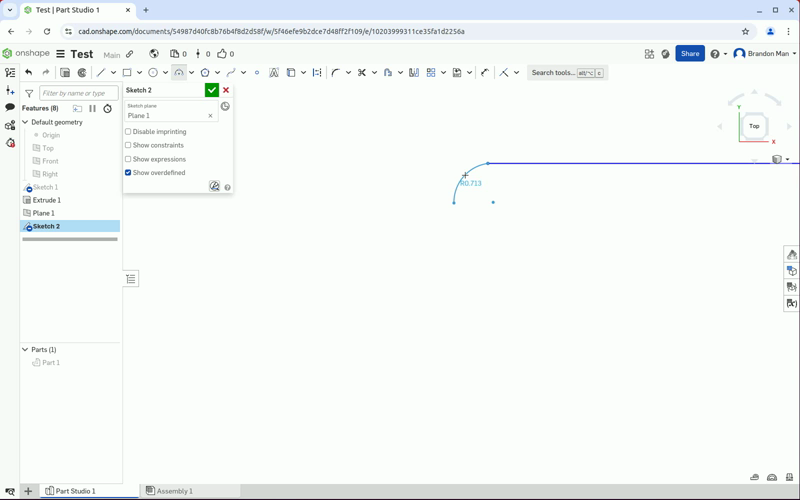
click(465, 174)
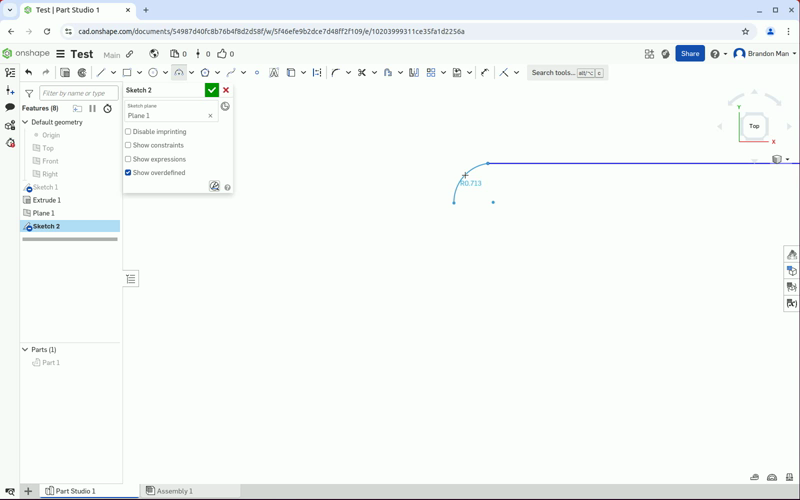
scroll(-6)
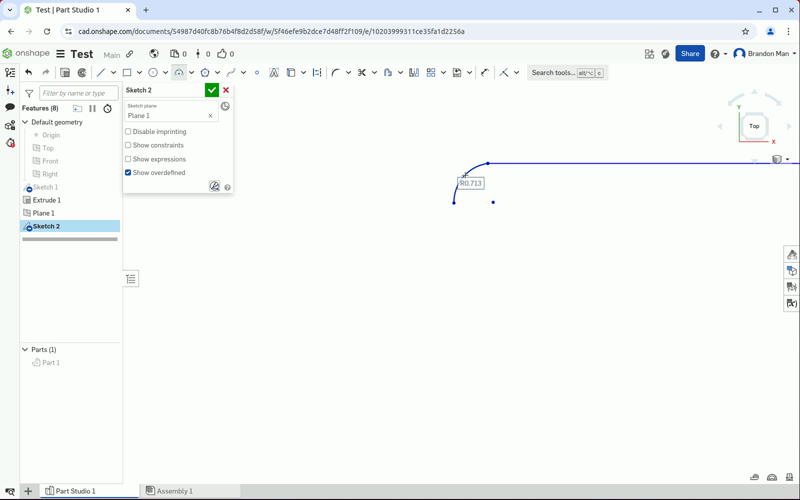
scroll(-6)
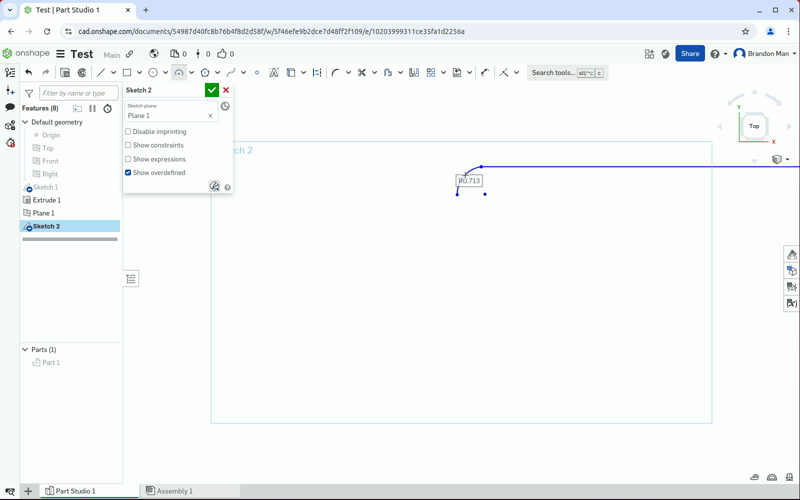
scroll(-6)
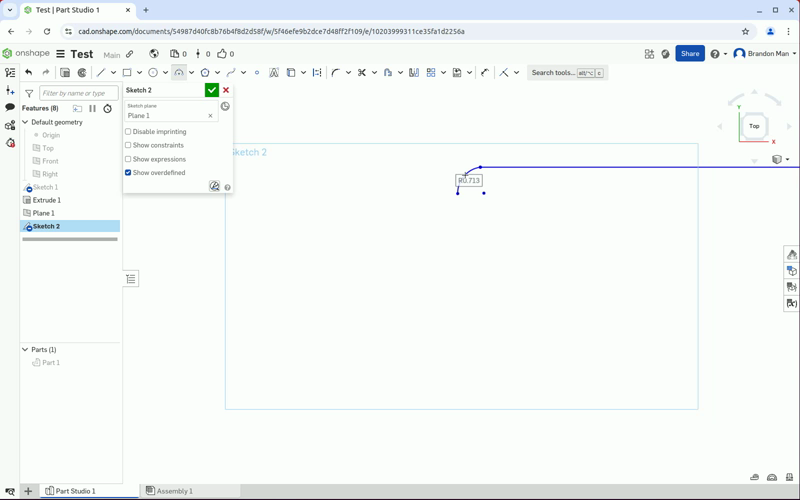
scroll(-6)
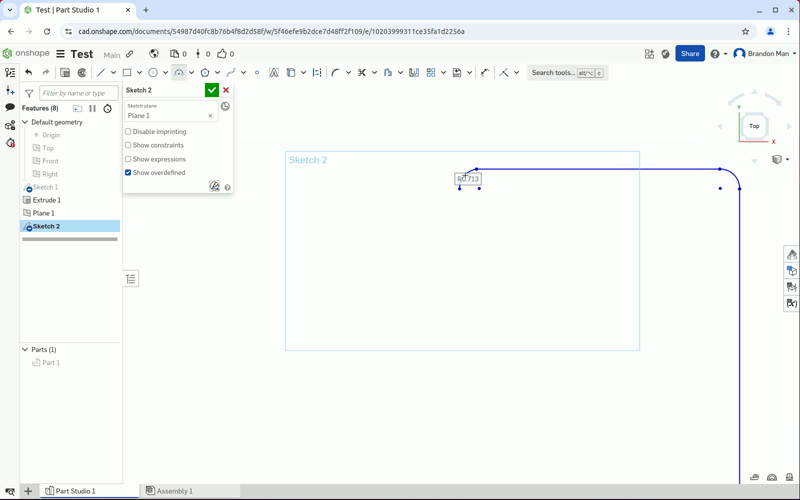
scroll(-6)
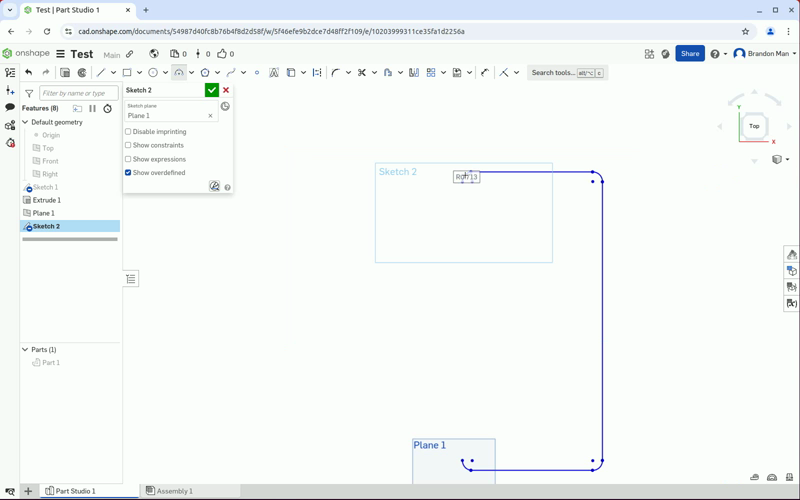
scroll(-6)
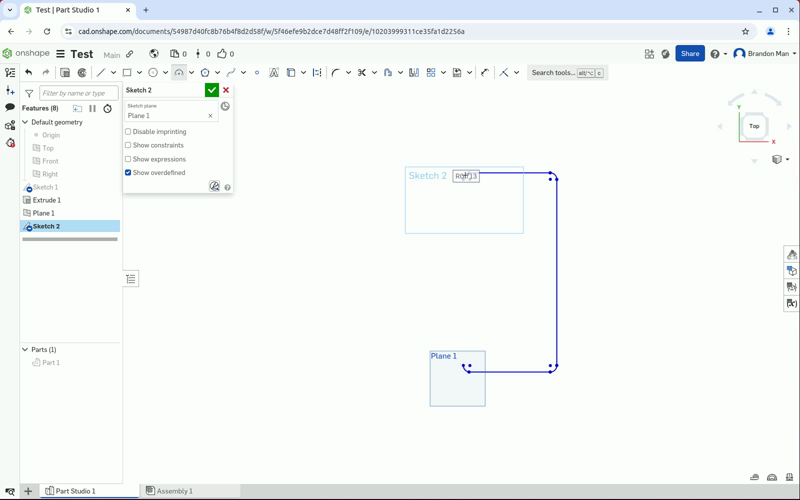
scroll(-6)
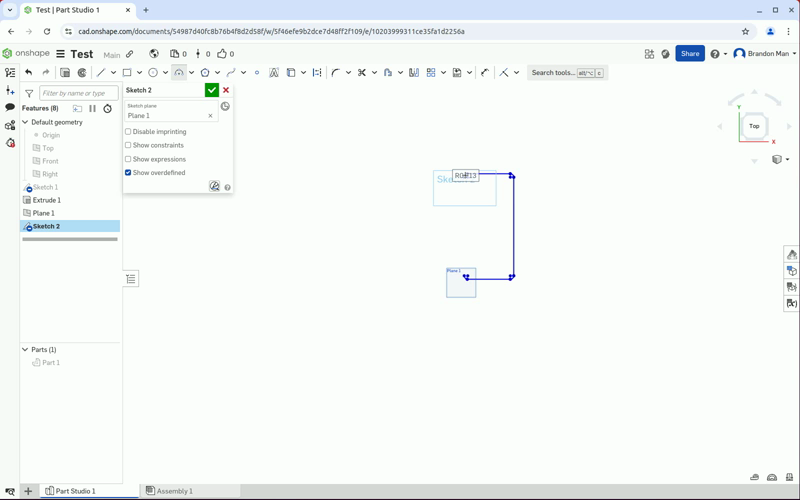
key_up(shift)
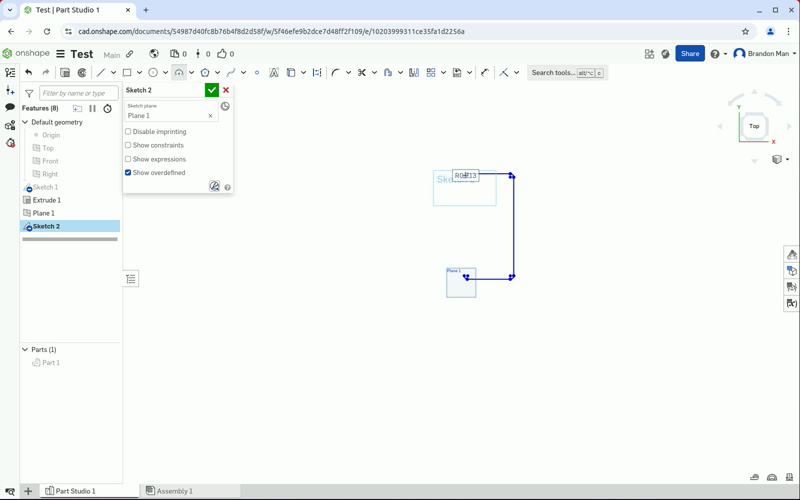
key(esc)
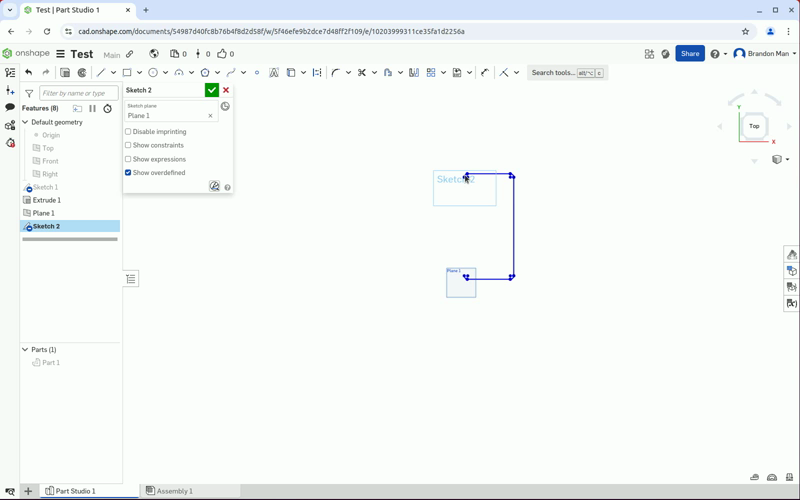
key(l)
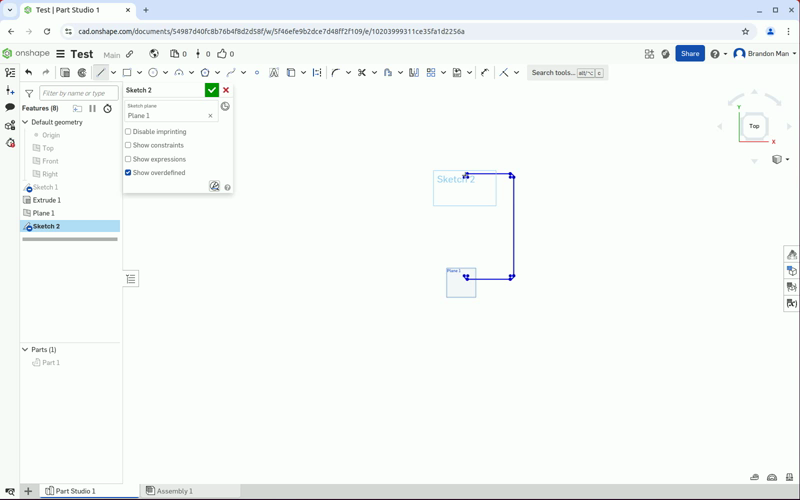
mouse_move(464, 177)
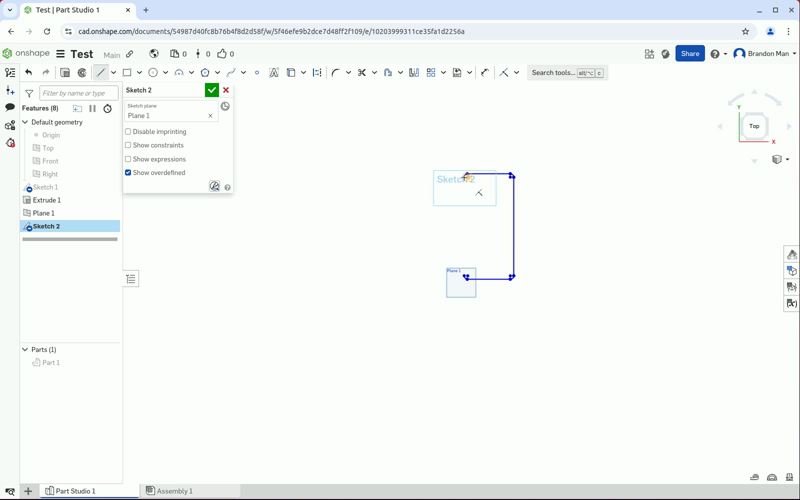
scroll(6)
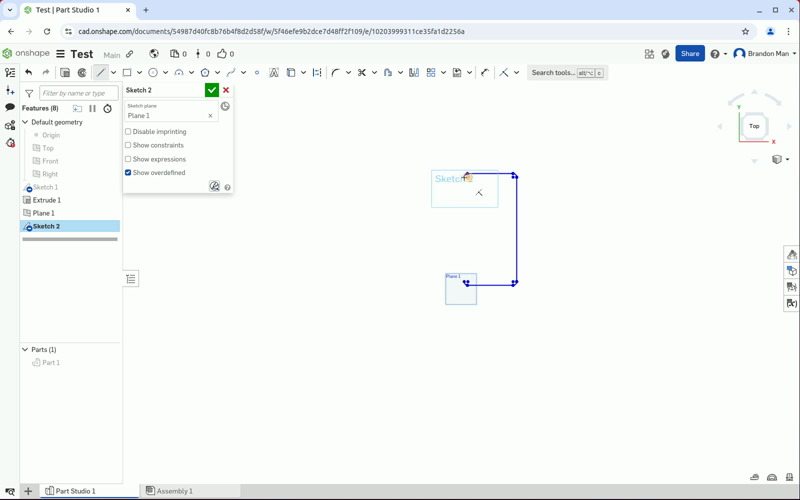
scroll(6)
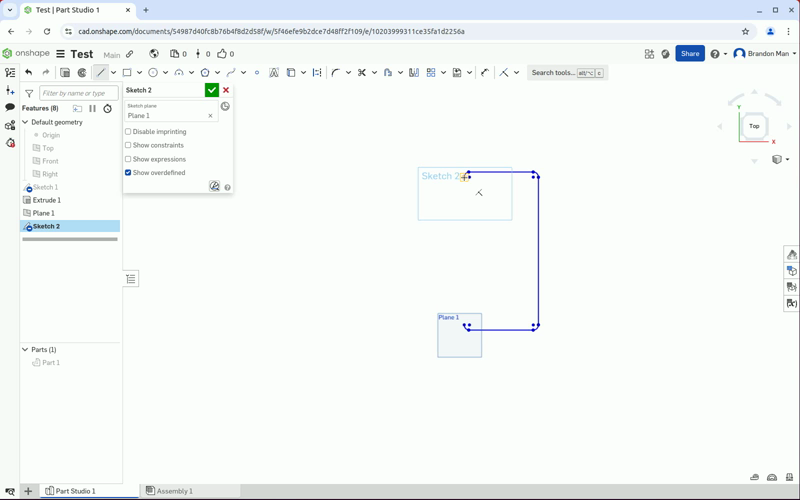
scroll(6)
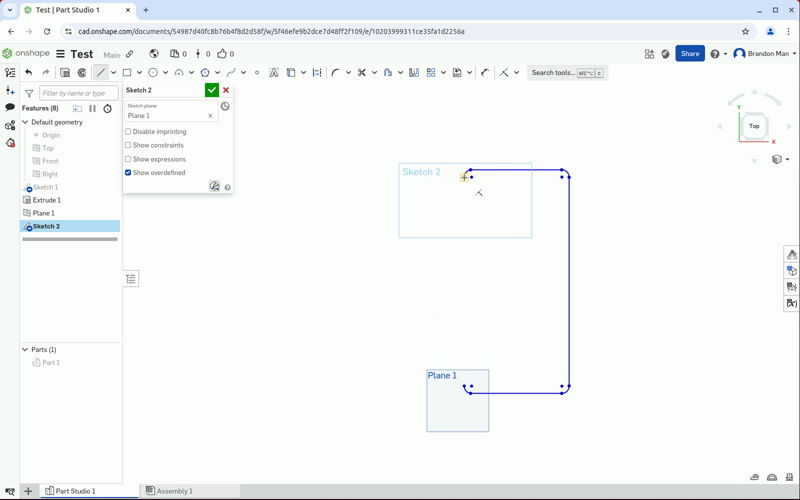
scroll(6)
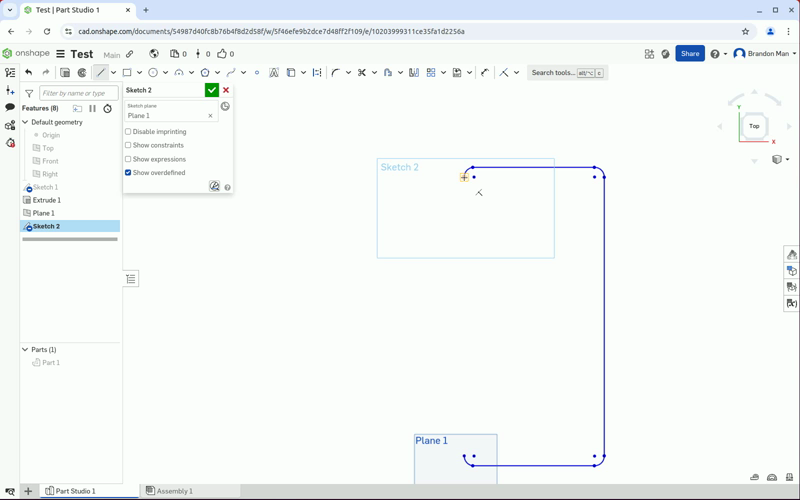
scroll(6)
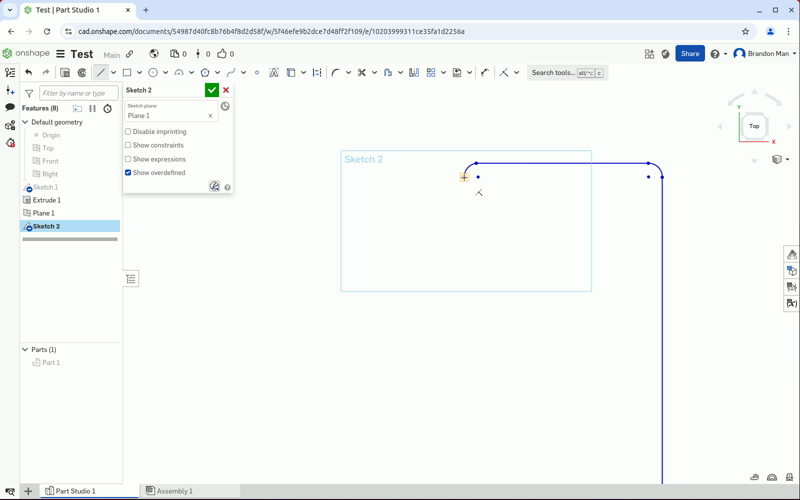
scroll(6)
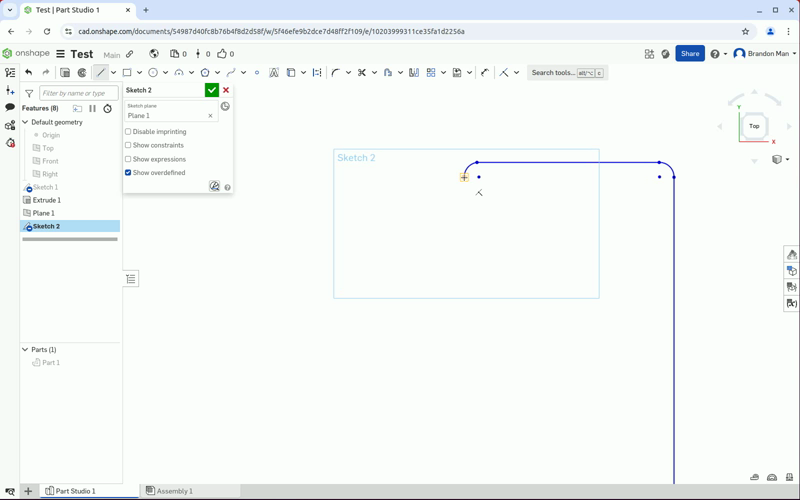
scroll(6)
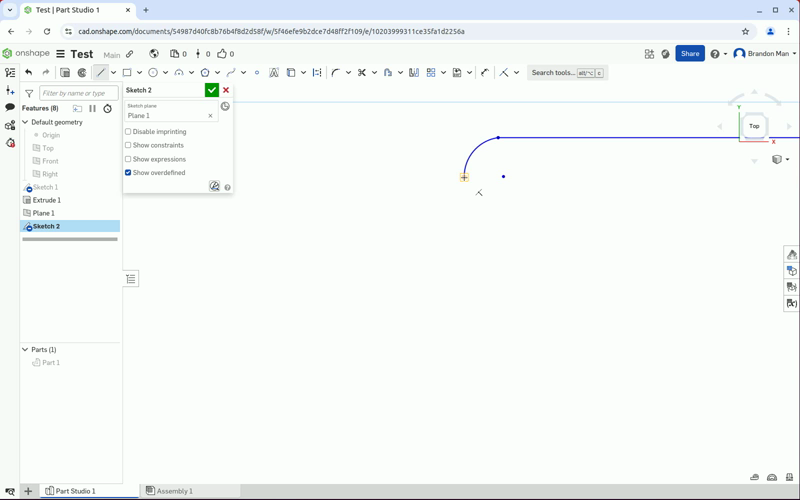
click(464, 177)
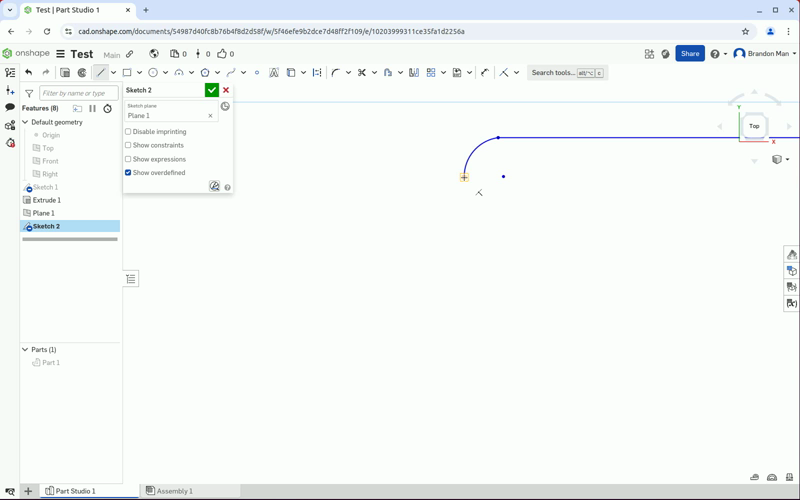
scroll(-6)
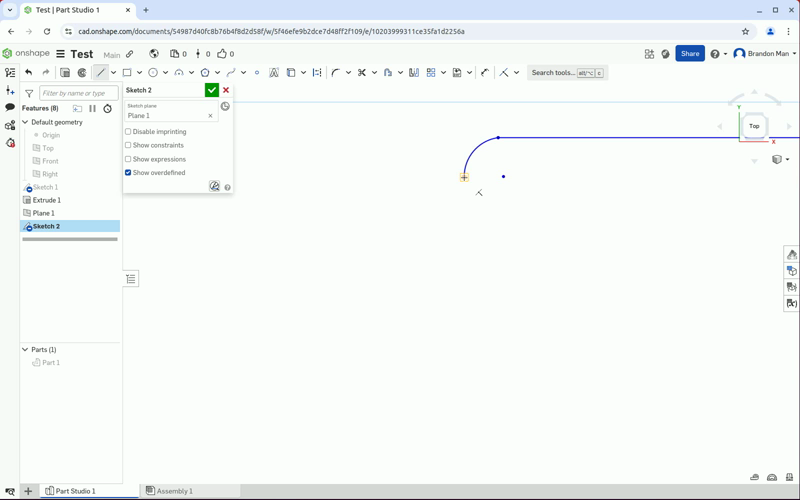
scroll(-6)
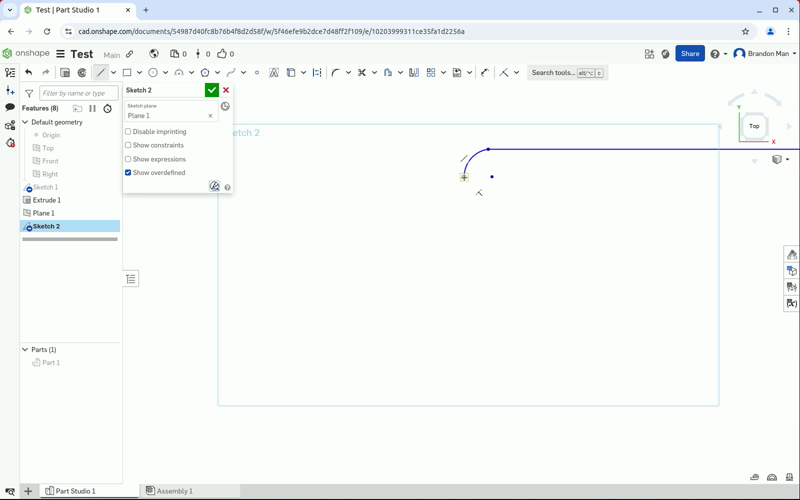
scroll(-6)
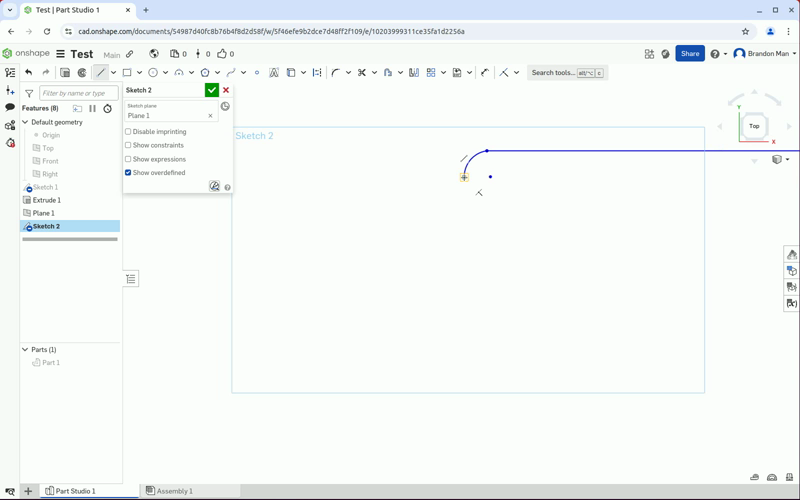
scroll(-6)
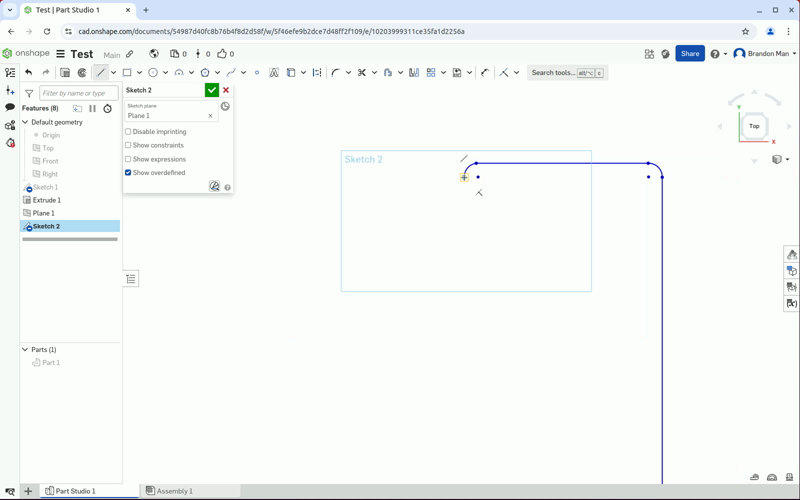
scroll(-6)
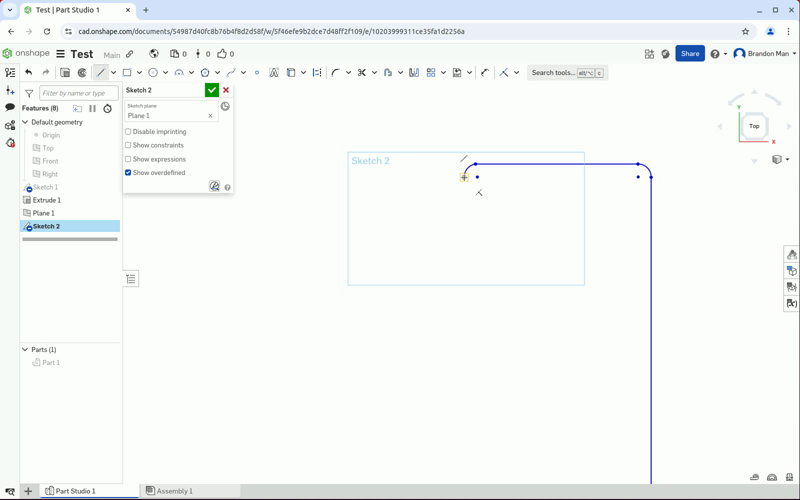
scroll(-6)
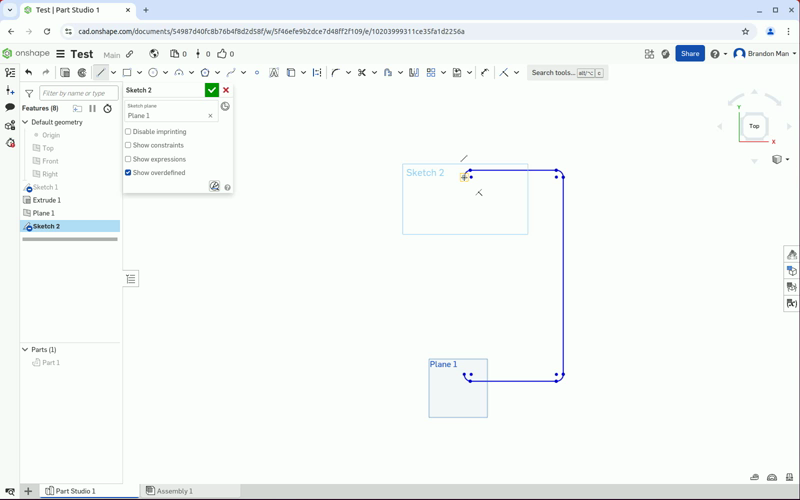
scroll(-6)
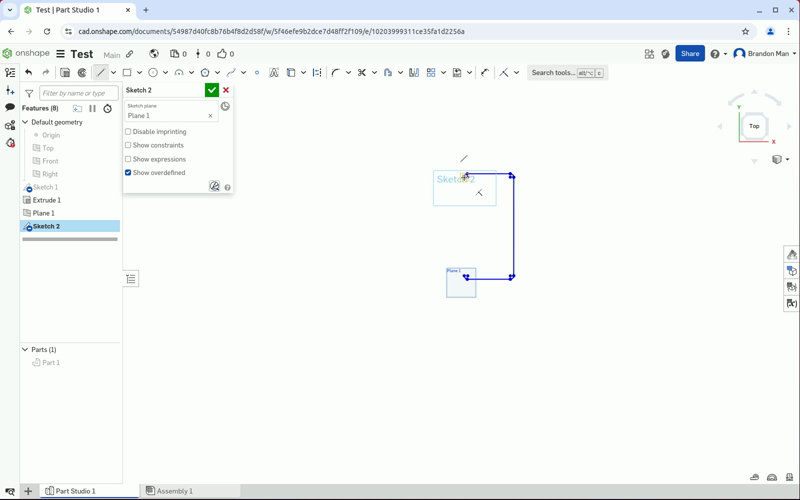
key_down(shift)
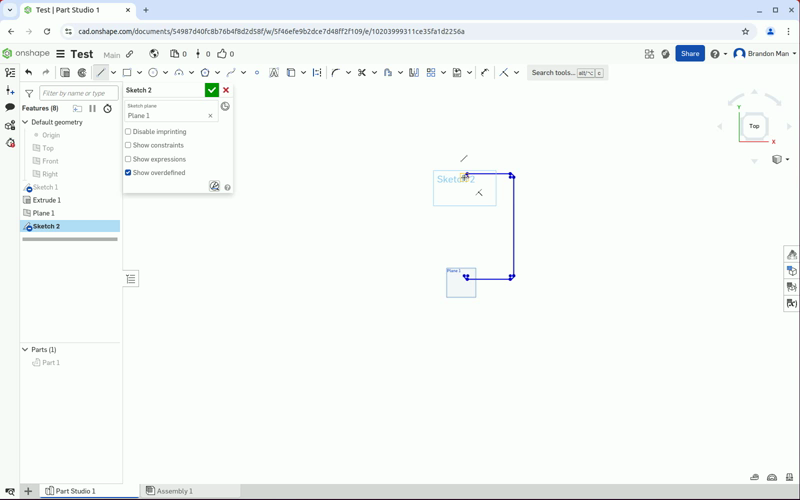
mouse_move(464, 275)
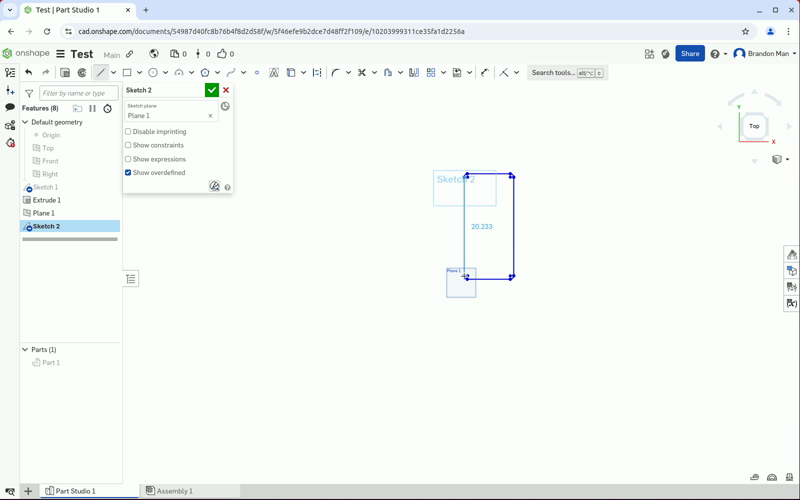
scroll(6)
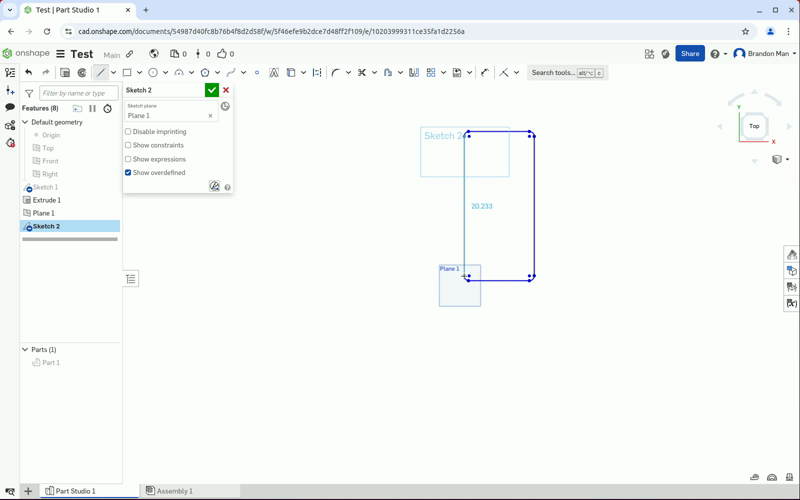
scroll(6)
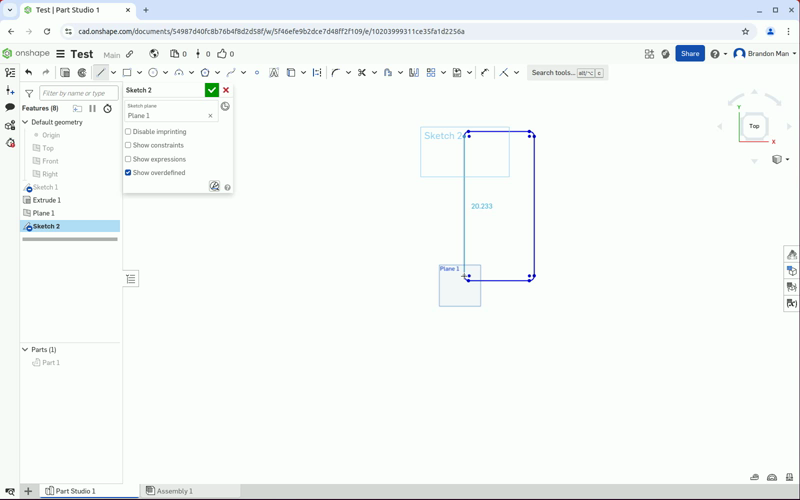
scroll(6)
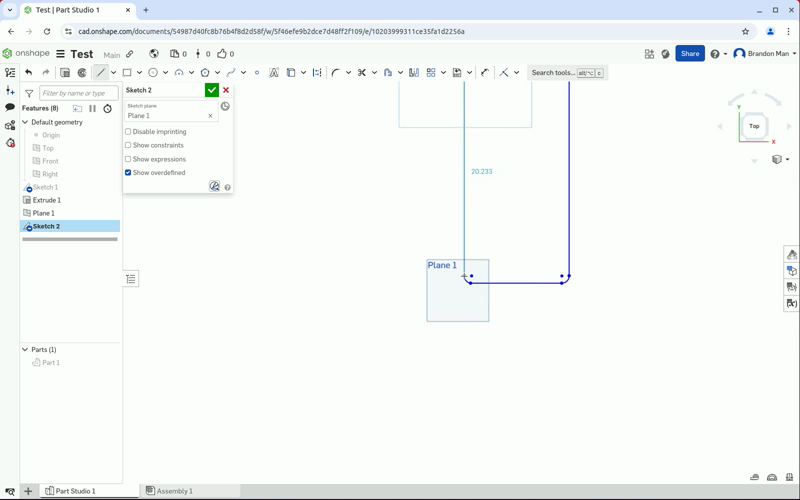
scroll(6)
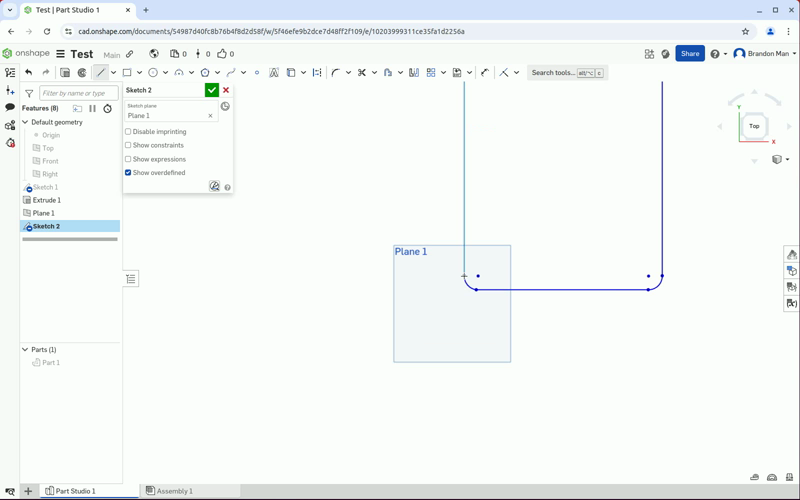
scroll(6)
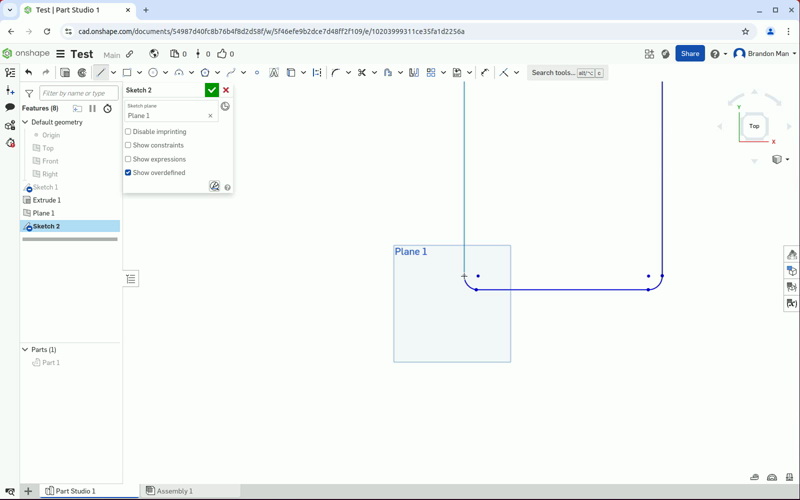
scroll(6)
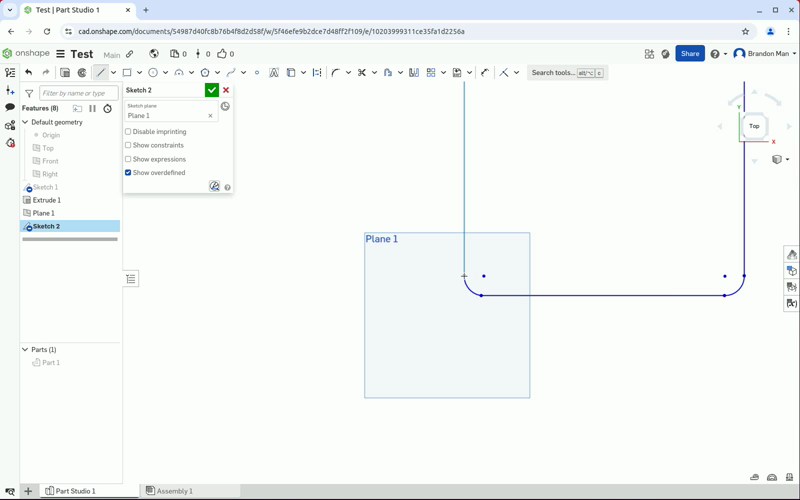
scroll(6)
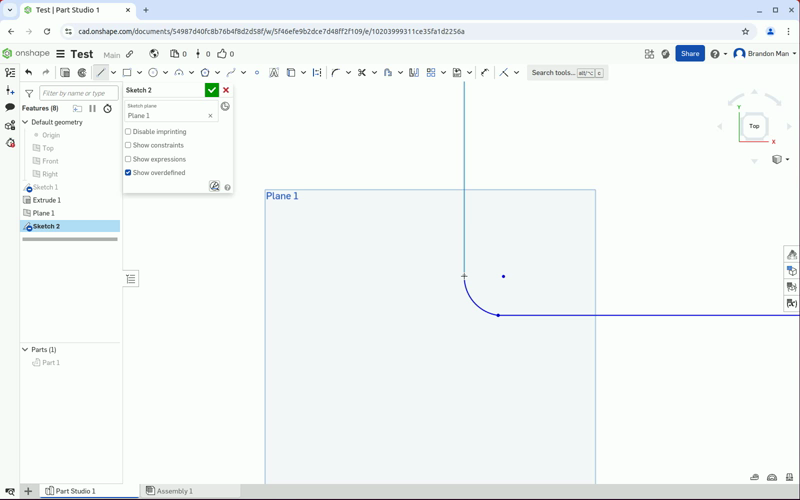
key_up(shift)
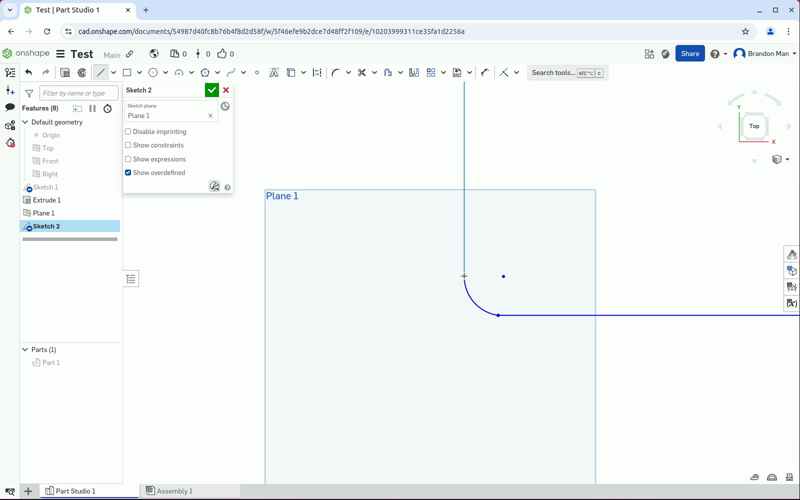
click(464, 275)
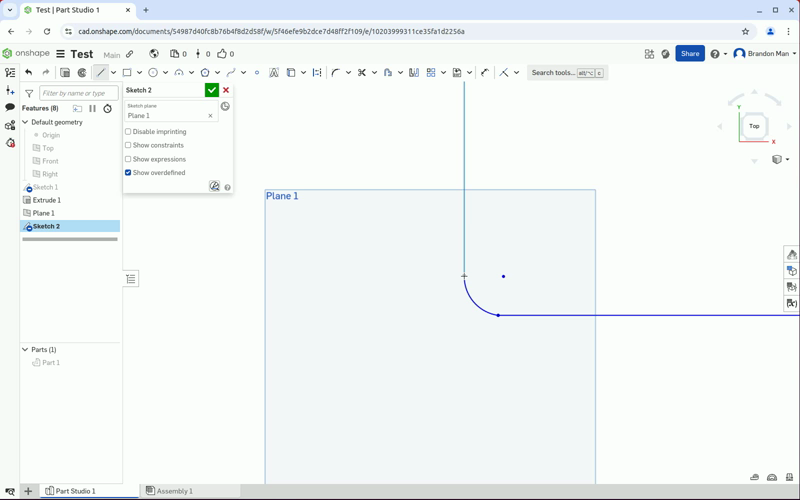
scroll(-6)
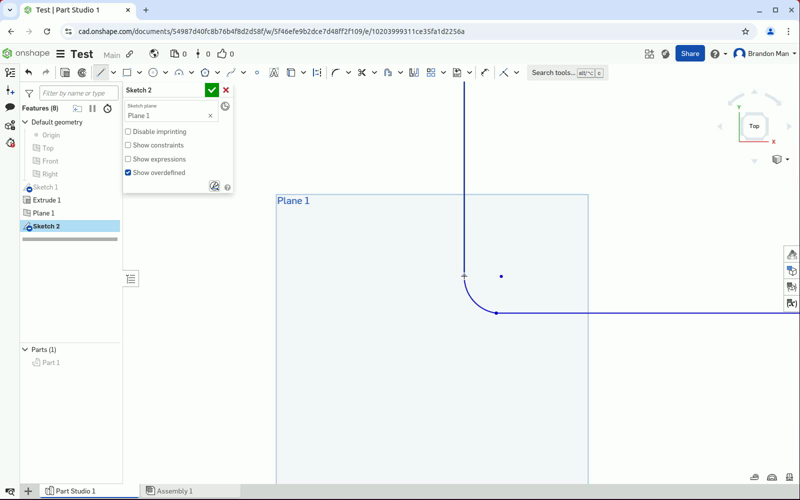
scroll(-6)
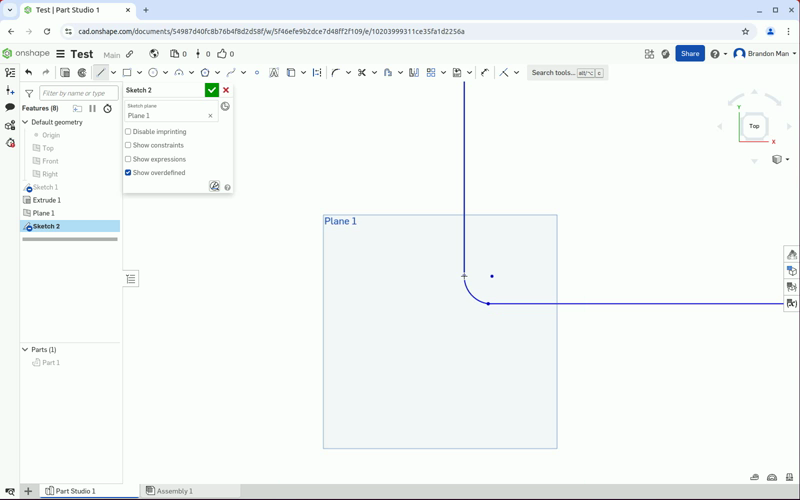
scroll(-6)
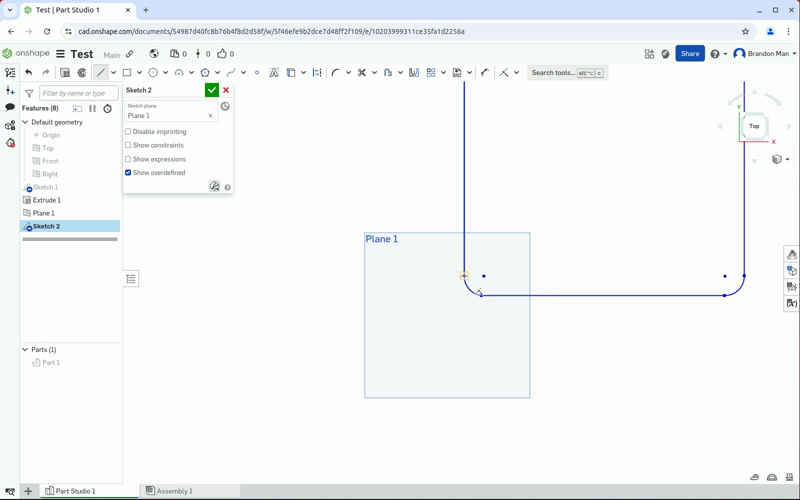
scroll(-6)
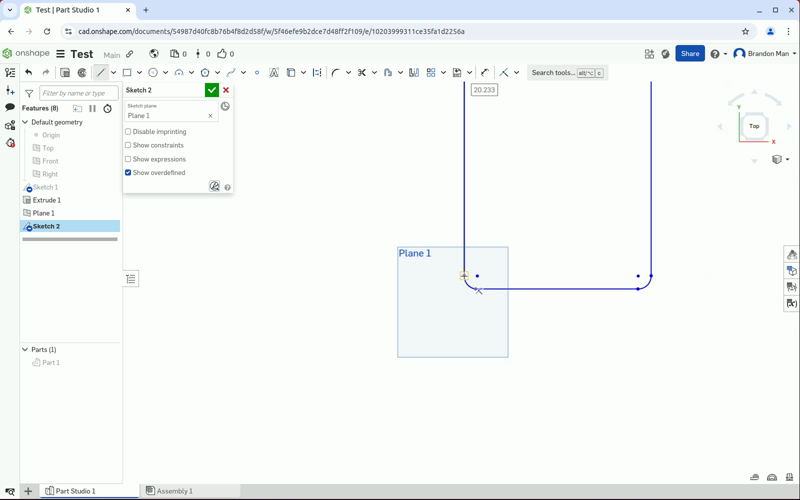
scroll(-6)
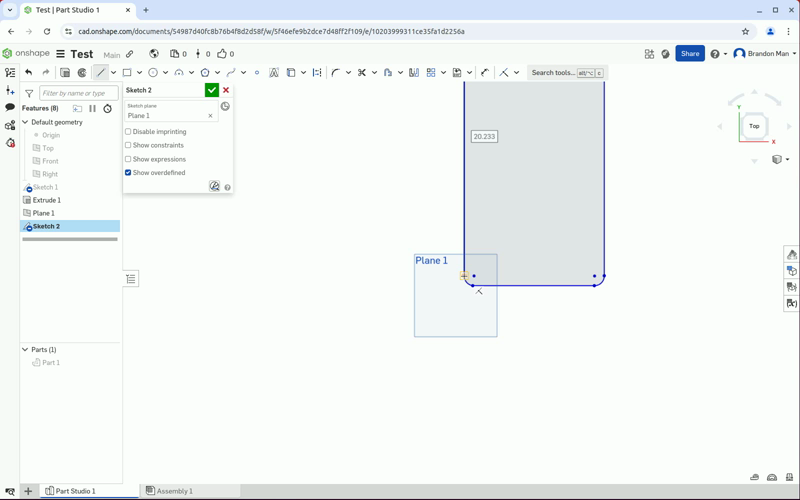
scroll(-6)
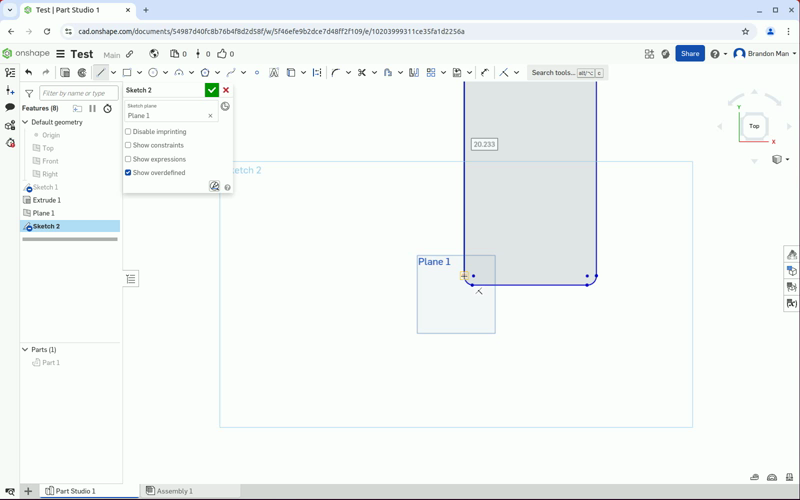
scroll(-6)
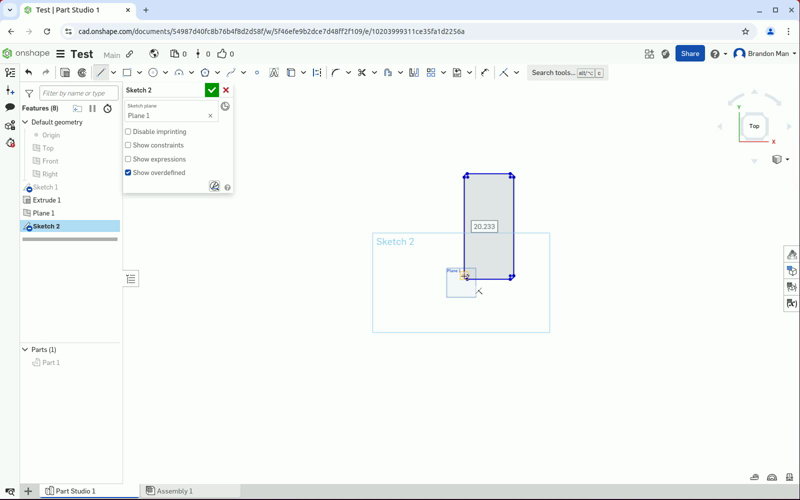
key(esc)
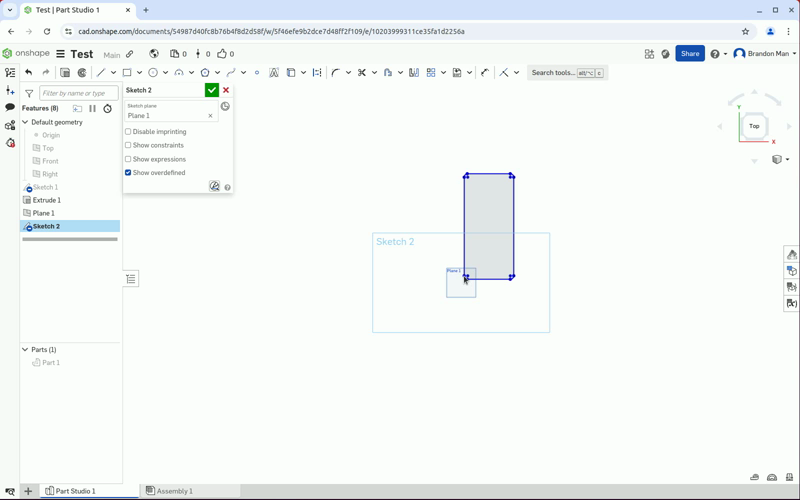
mouse_move(508, 267)
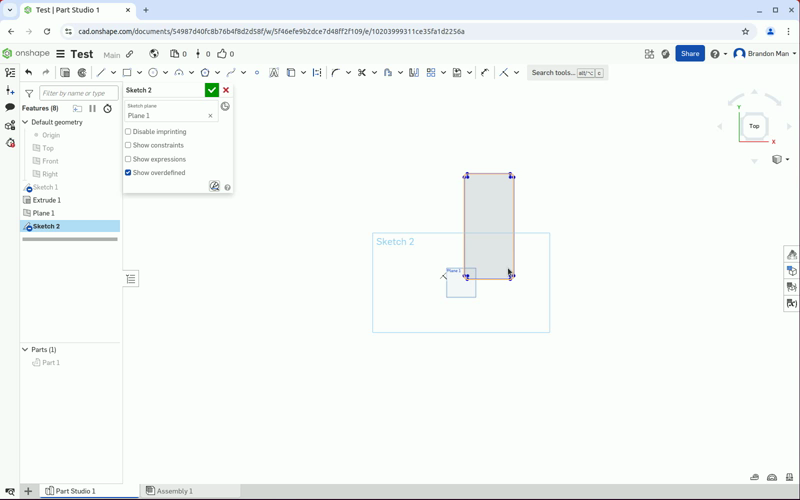
click(508, 267)
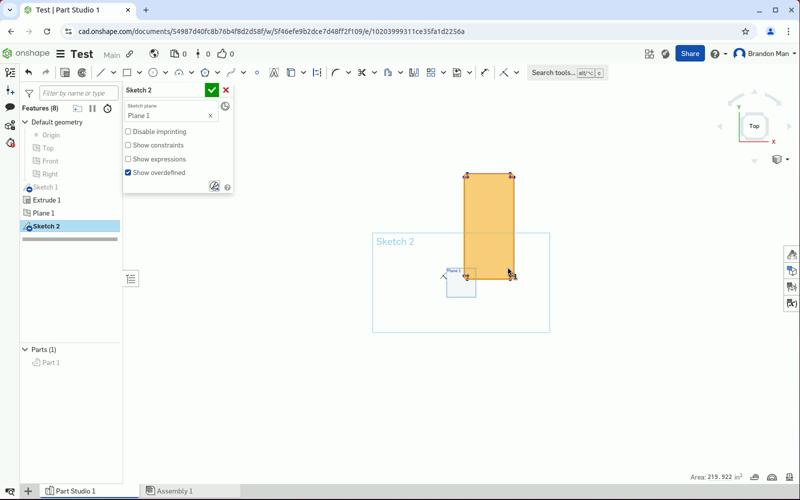
mouse_move(73, 352)
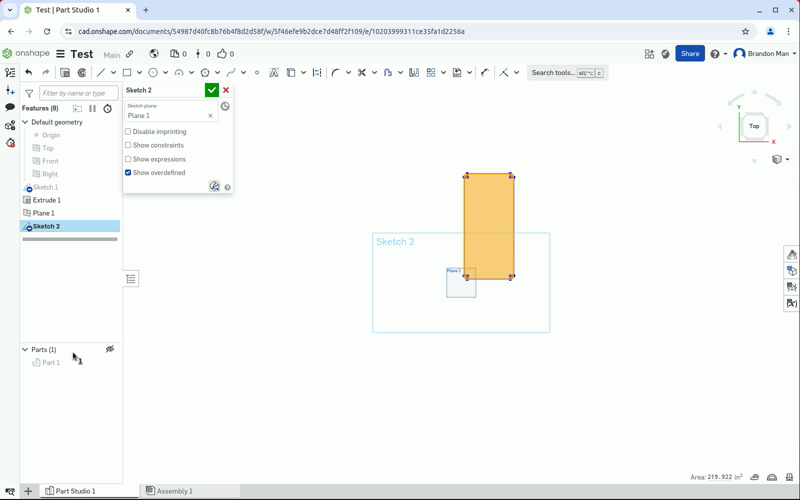
key(shift+y)
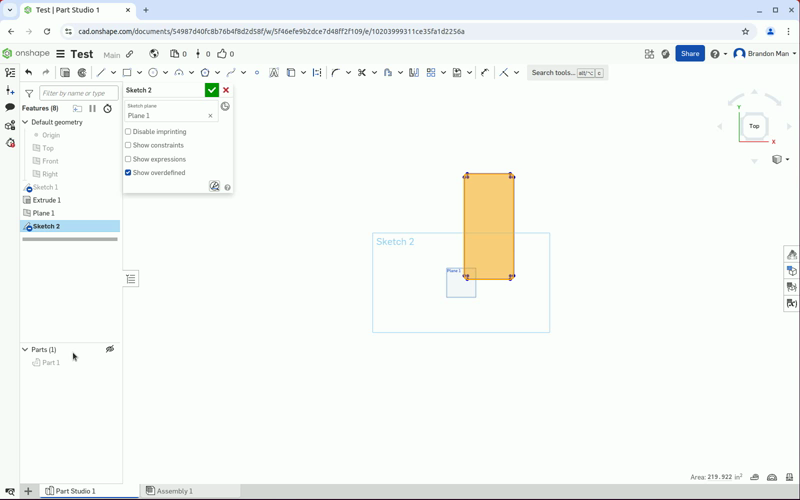
key(shift+e)
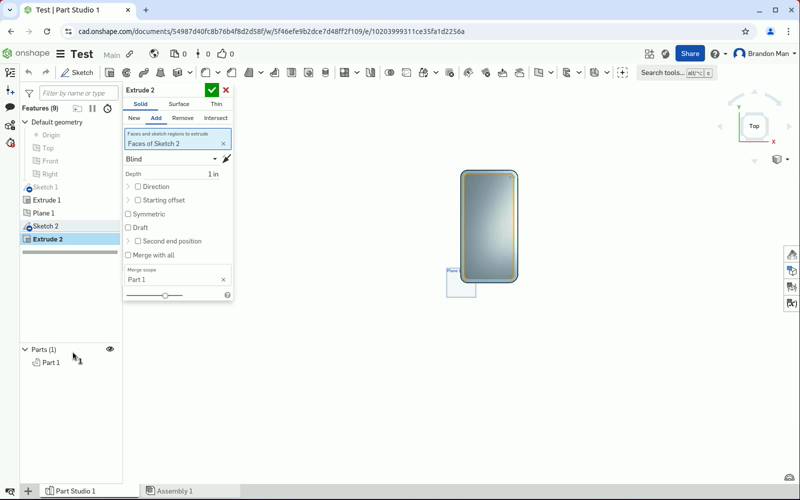
mouse_move(143, 106)
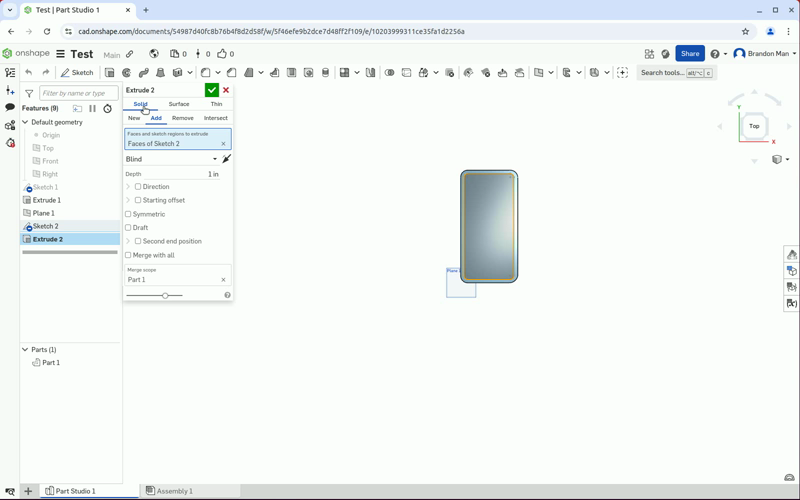
click(143, 106)
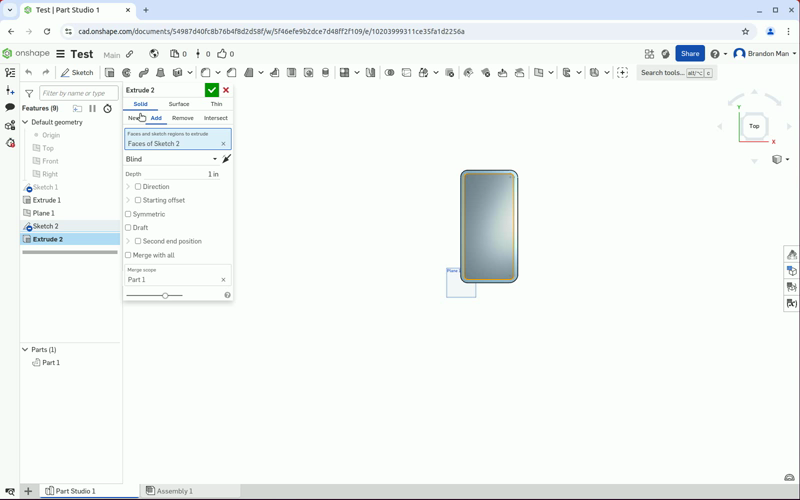
mouse_move(137, 120)
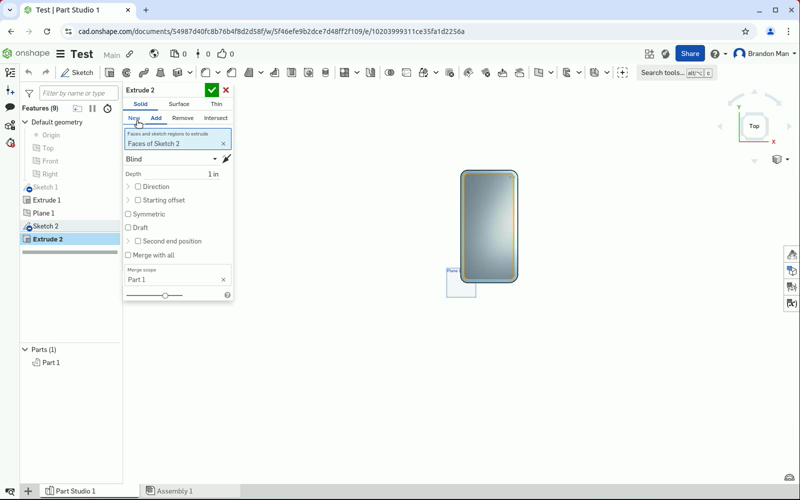
click(137, 120)
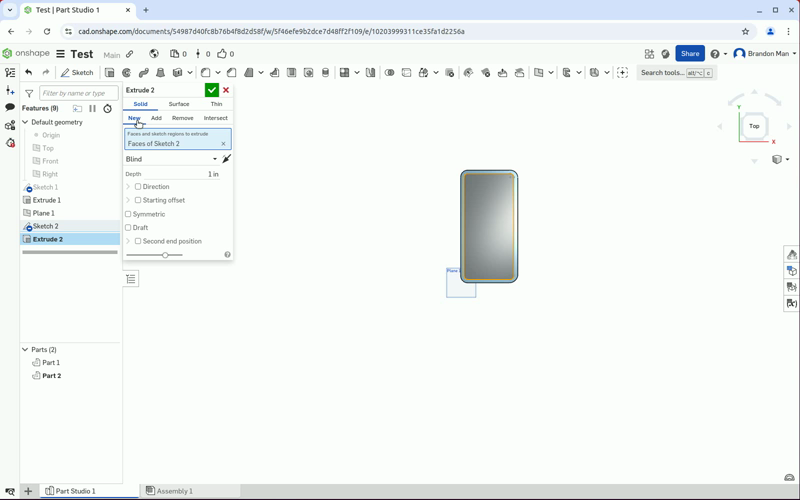
key(tab, 4)
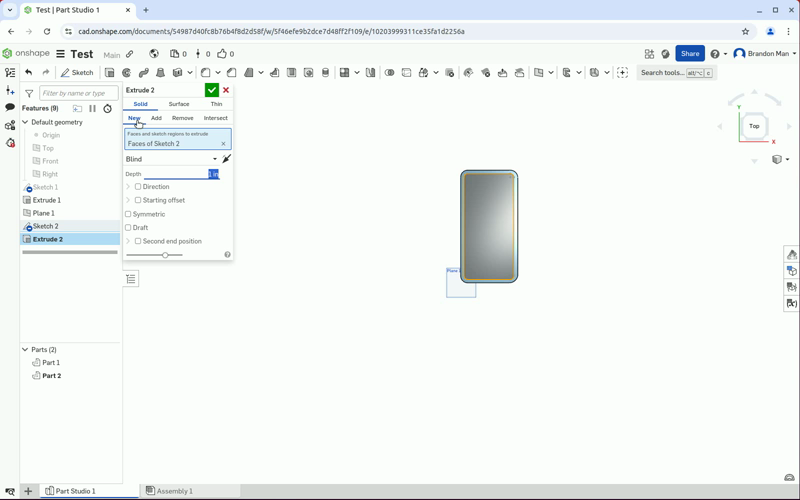
text(1.204)
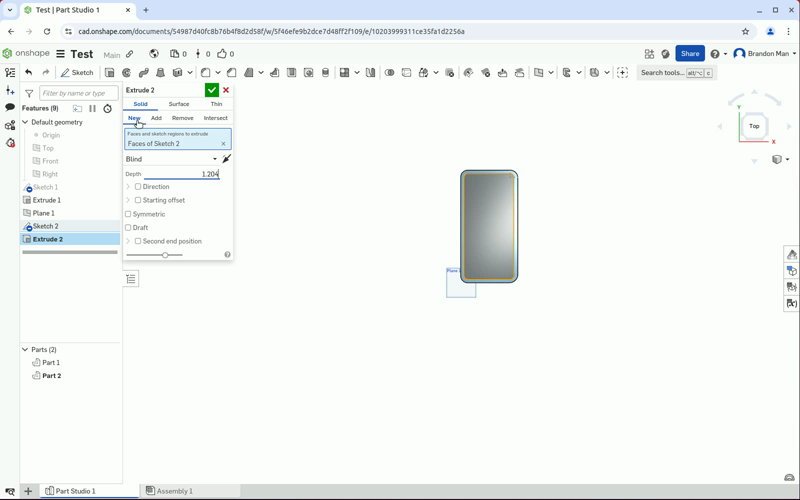
key(enter)
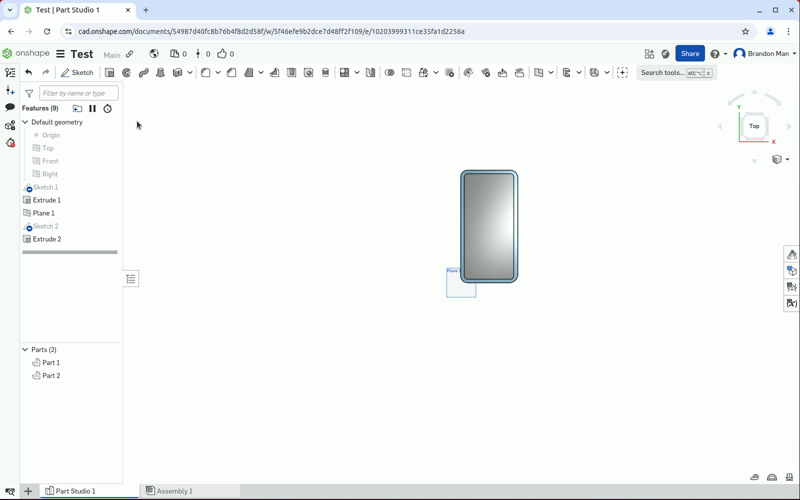
key(shift+h)
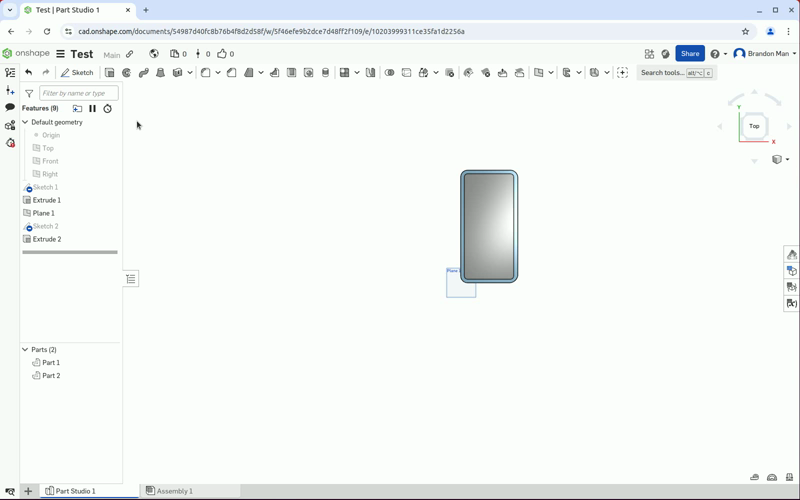
key(shift+h)
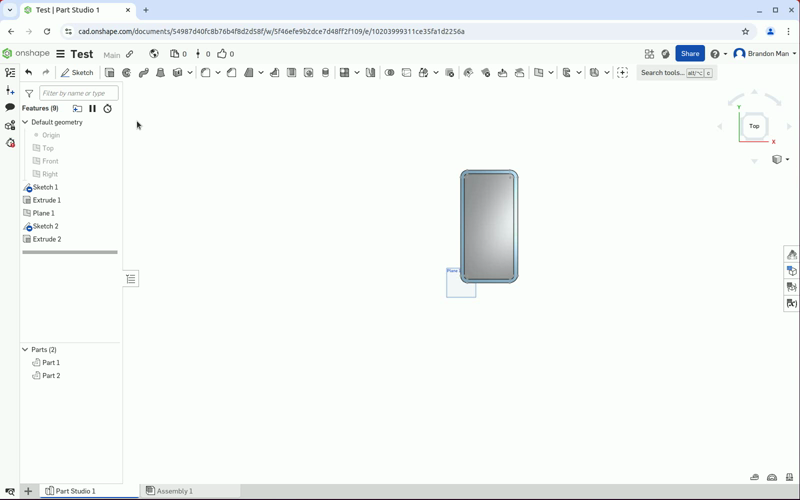
key(shift+7)
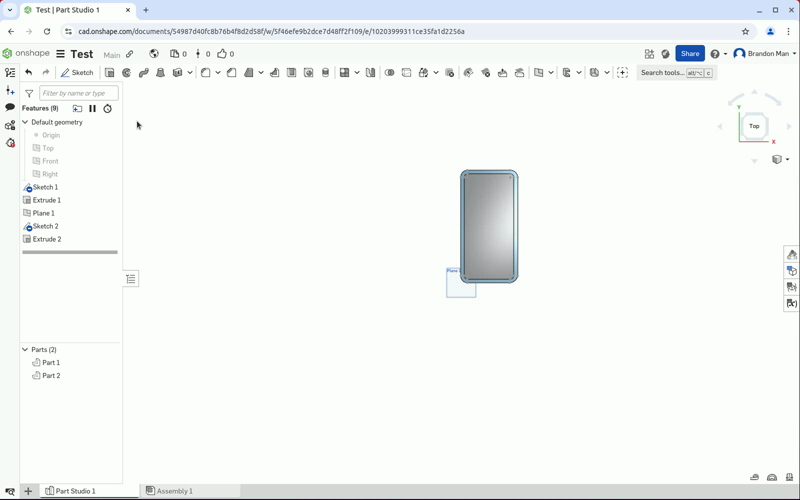
key(up, 3)
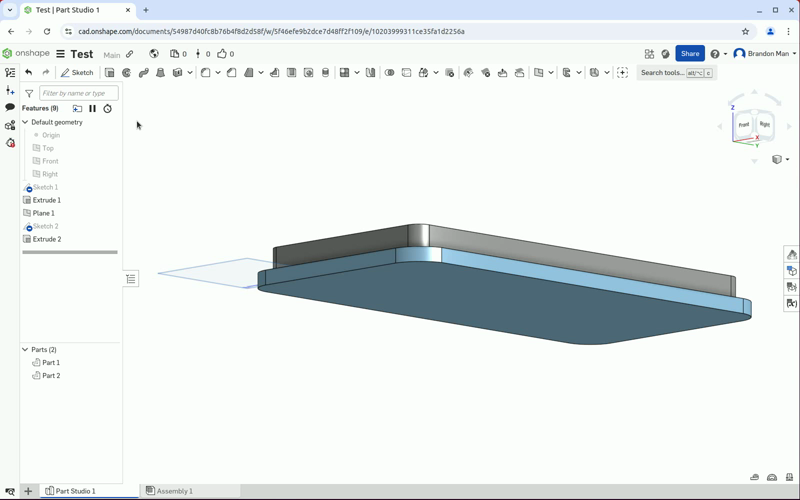
key(left, 3)
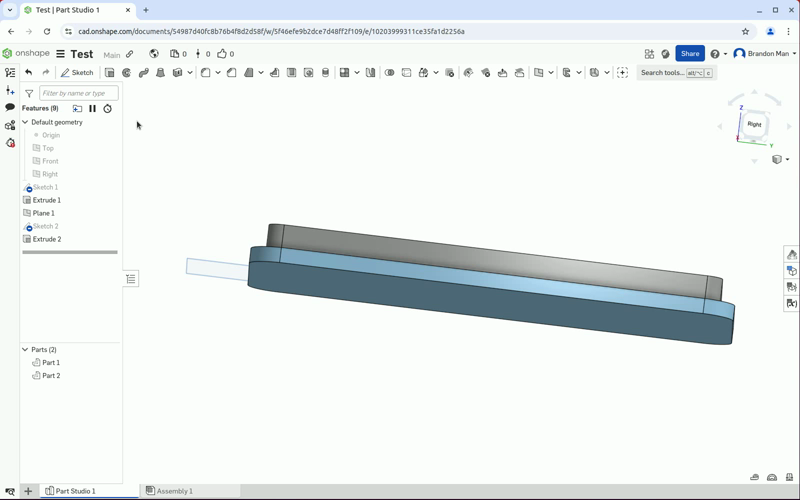
key(right, 3)
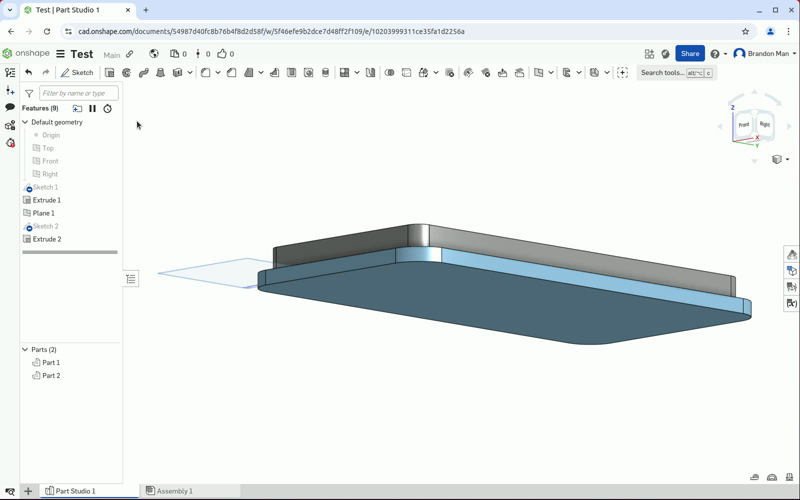
key(down, 3)
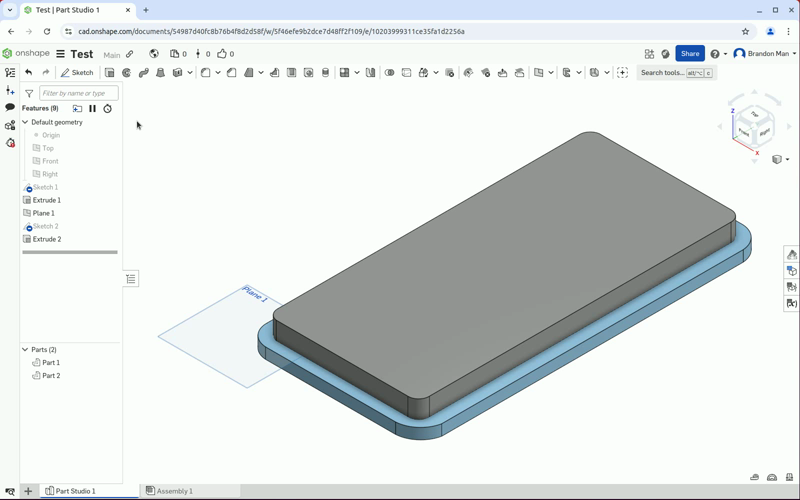
mouse_move(73, 189)
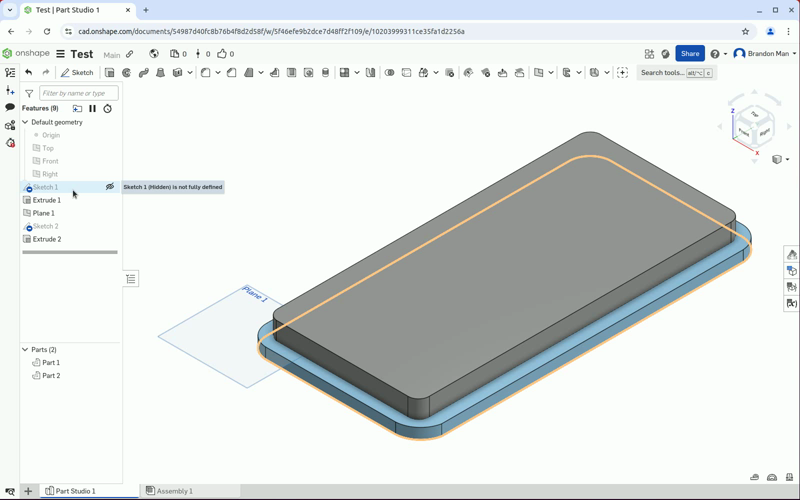
click(73, 189)